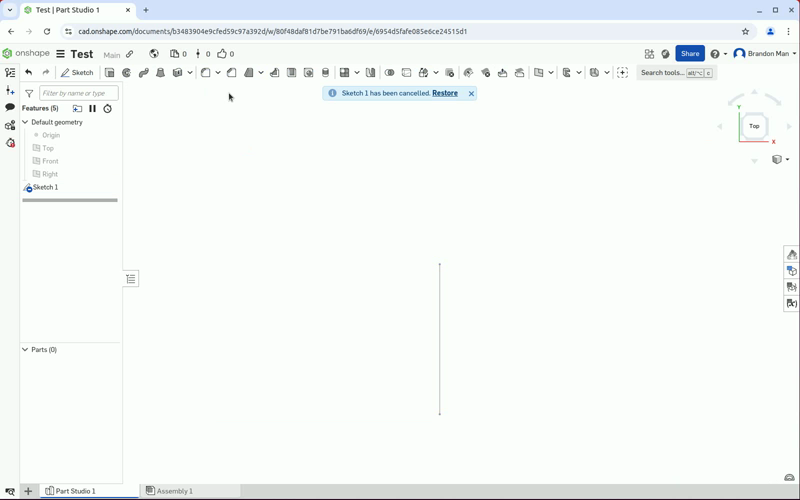
key(shift+h)
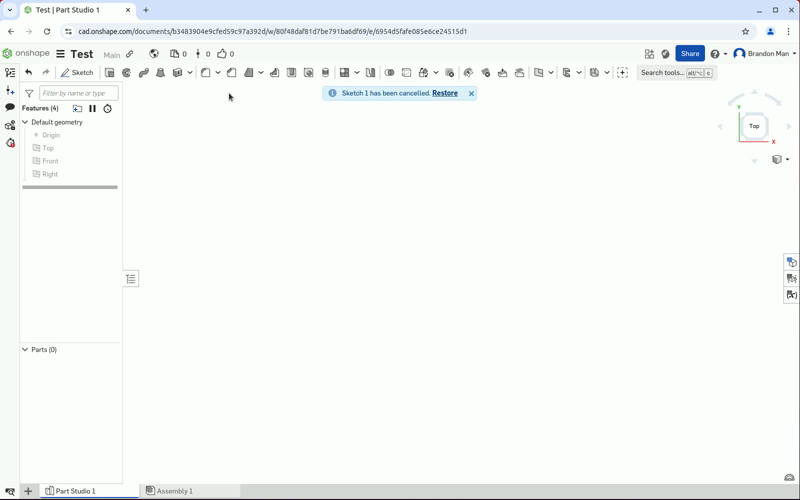
mouse_move(73, 352)
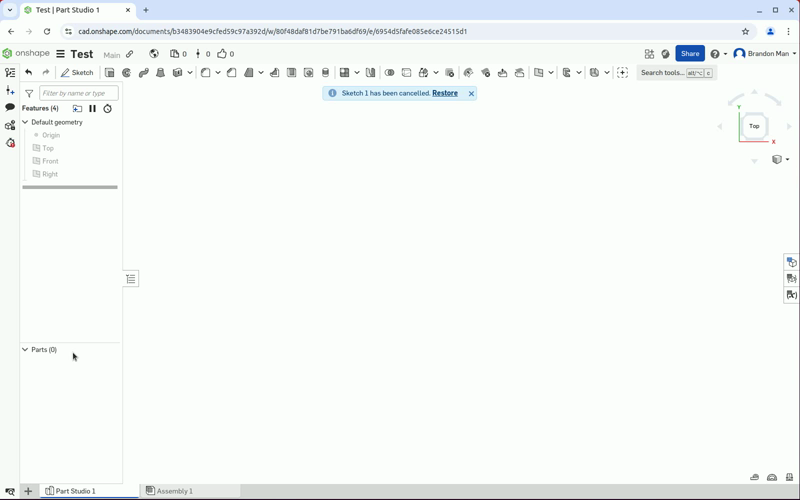
key(y)
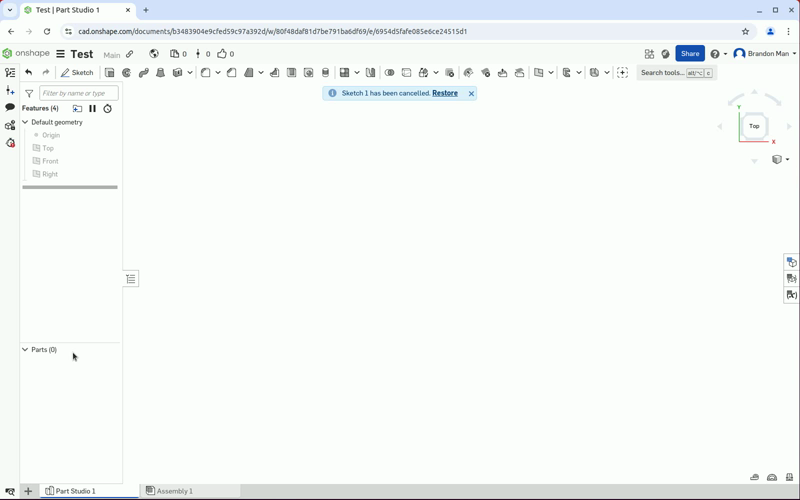
key(shift+p)
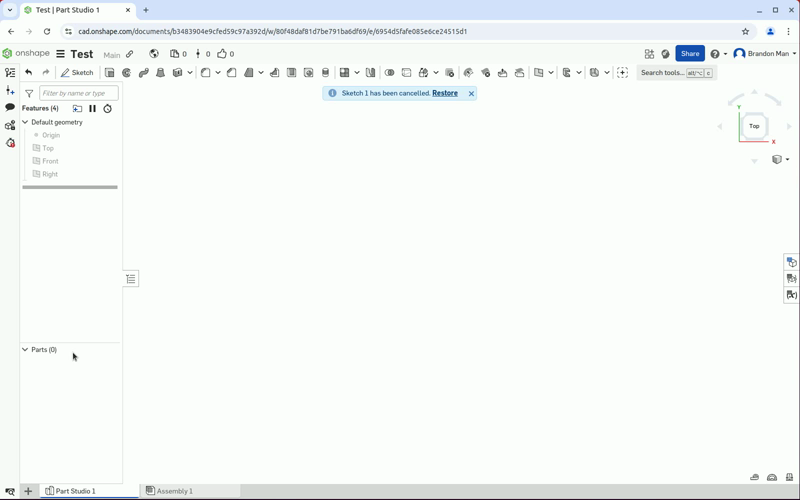
key(space)
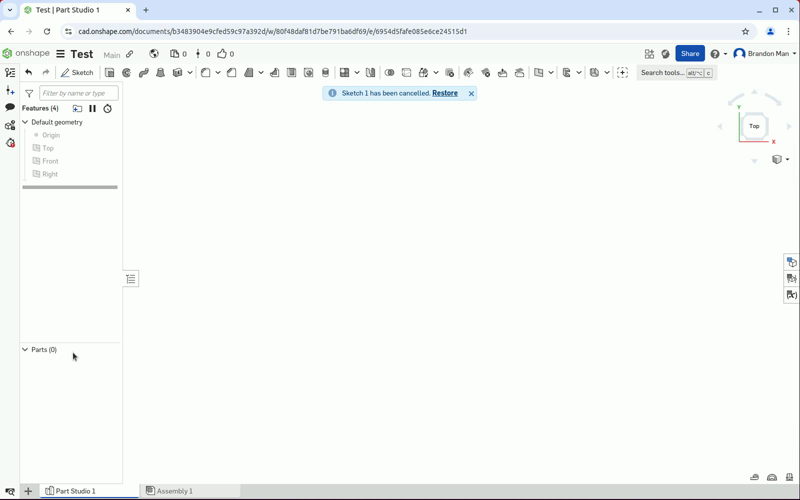
key_down(shift)
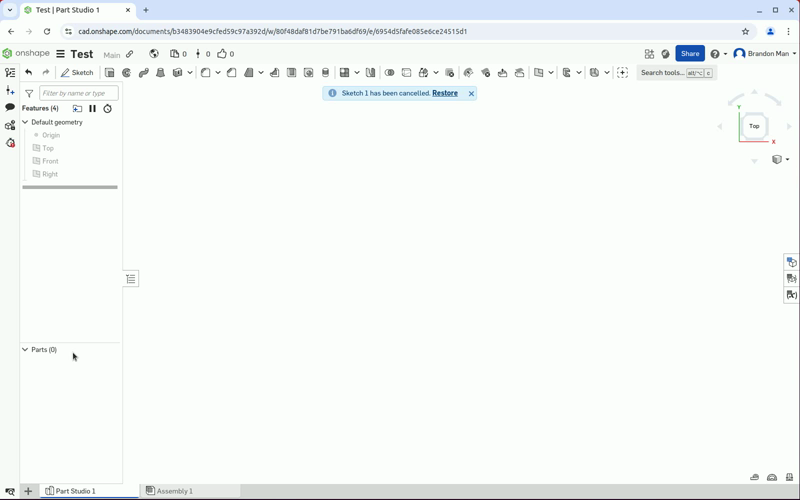
key(up)
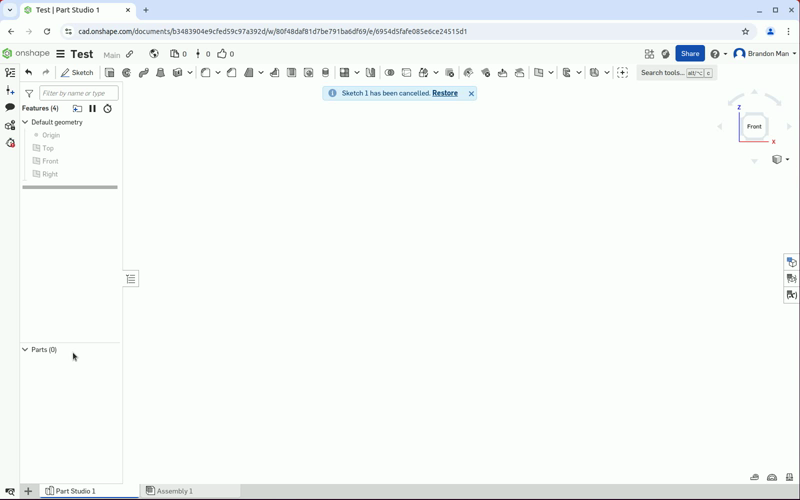
key_up(shift)
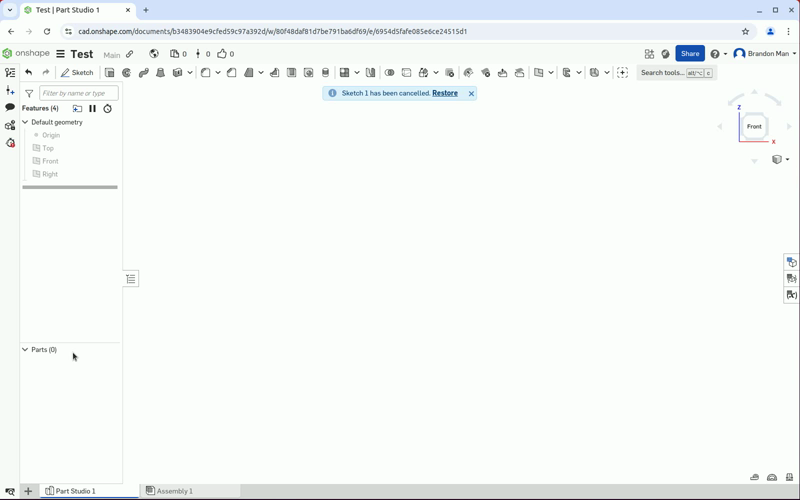
key(space)
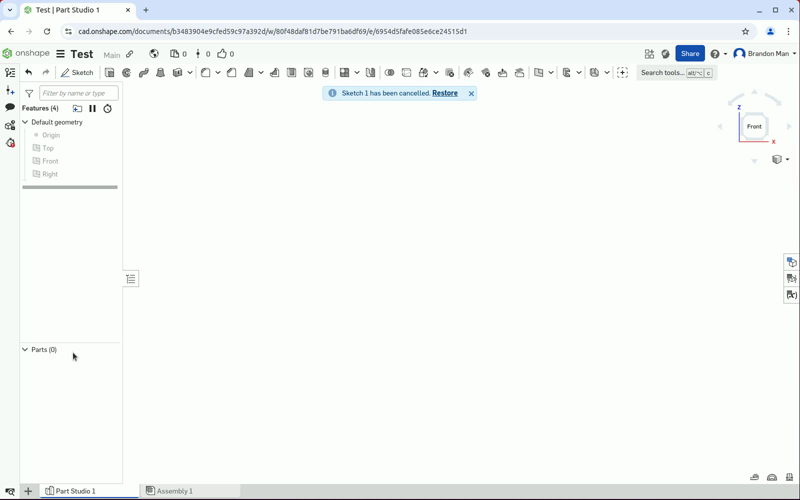
key_down(shift)
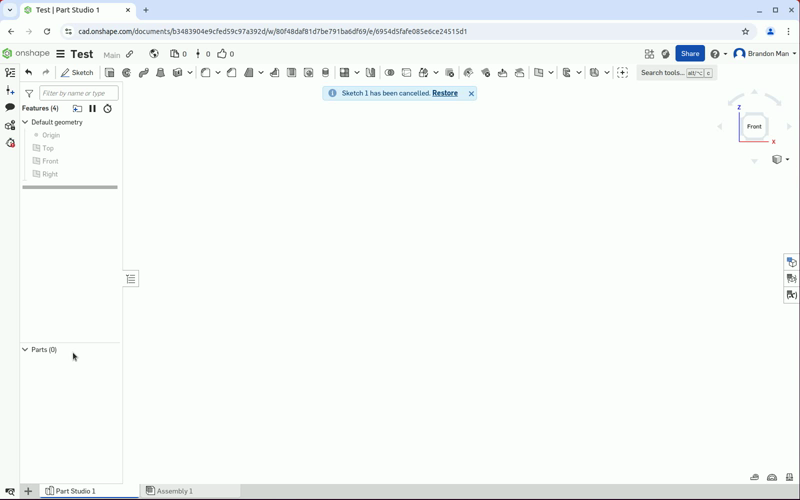
key(left)
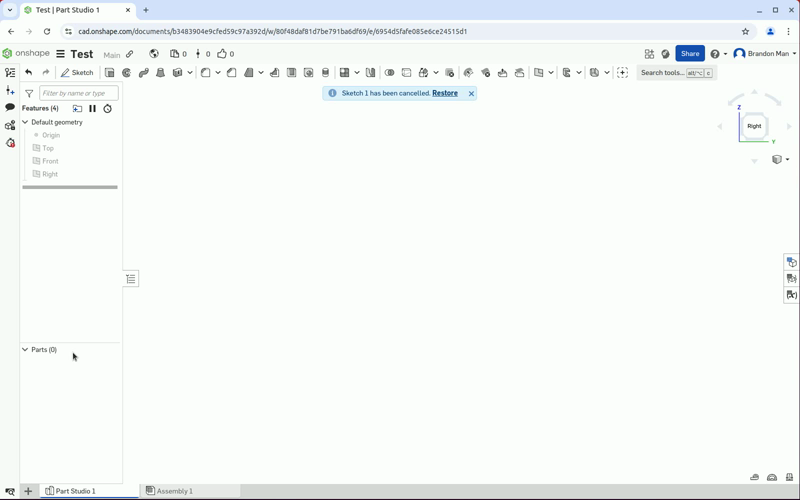
key_up(shift)
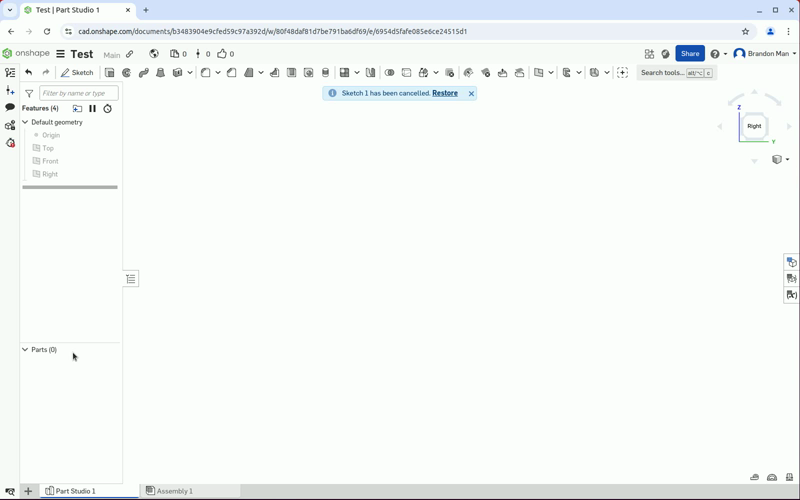
mouse_move(73, 352)
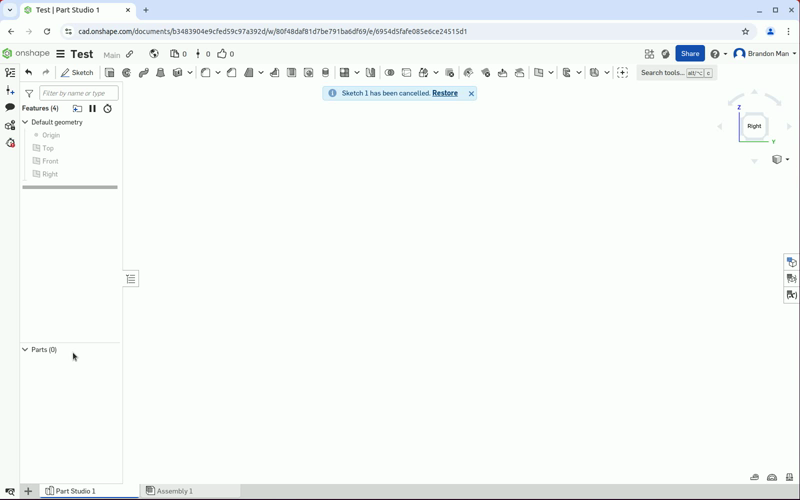
key(shift+y)
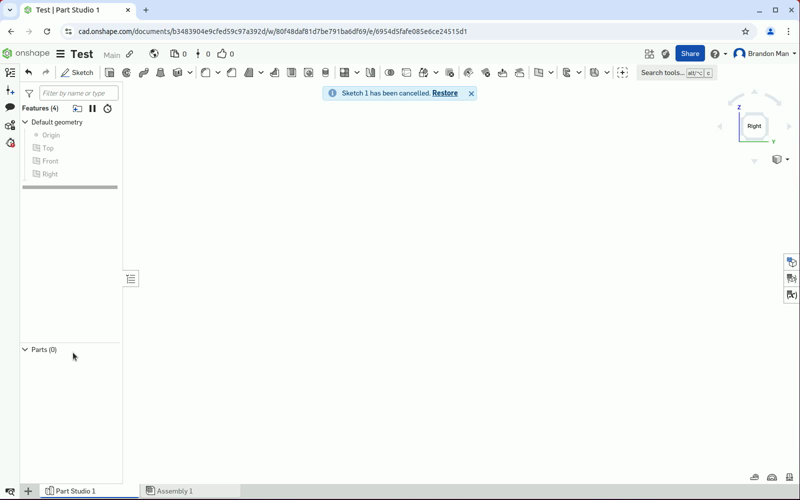
key(shift+s)
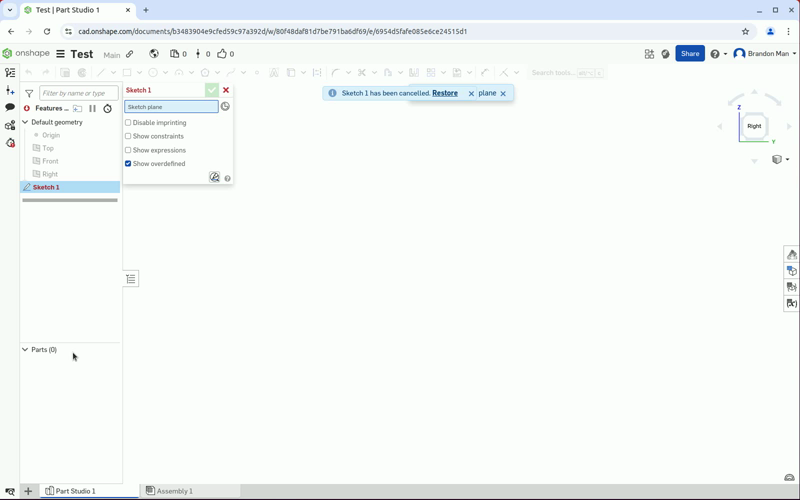
mouse_move(73, 176)
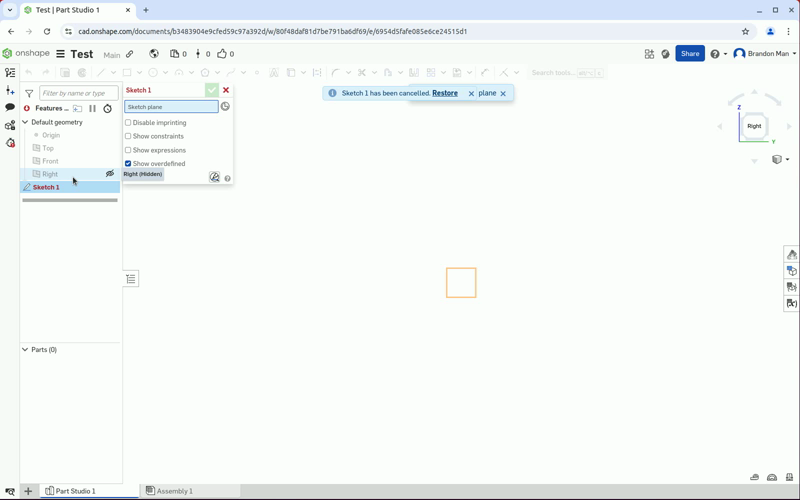
click(73, 176)
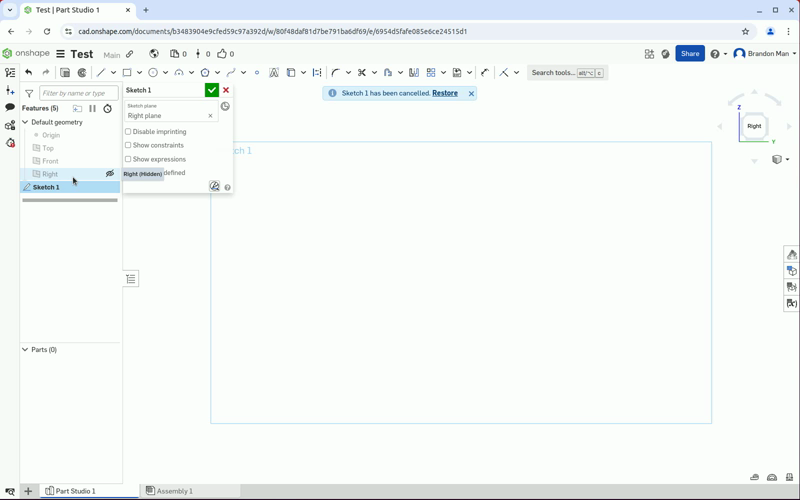
mouse_move(73, 352)
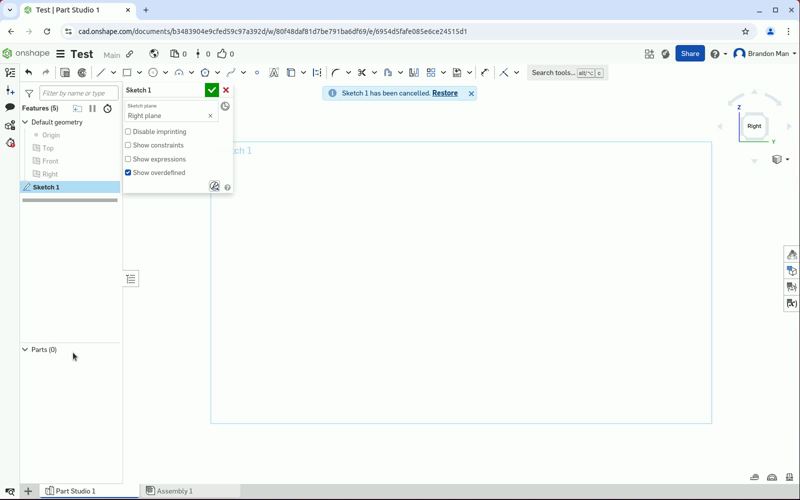
key(y)
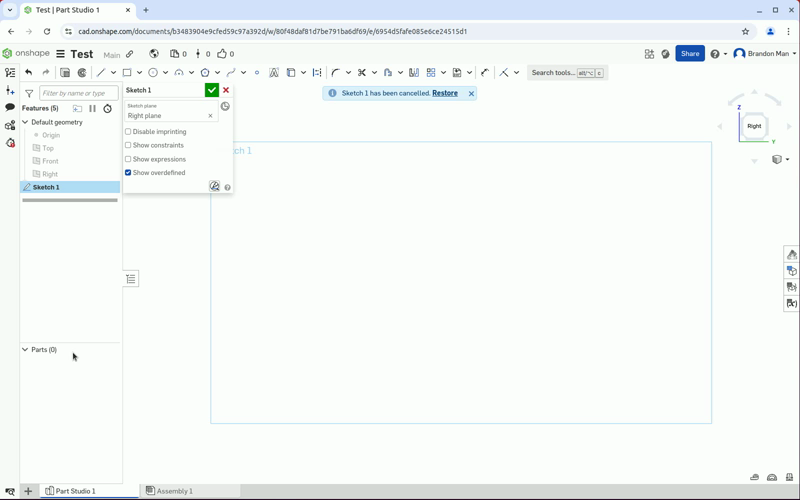
key(a)
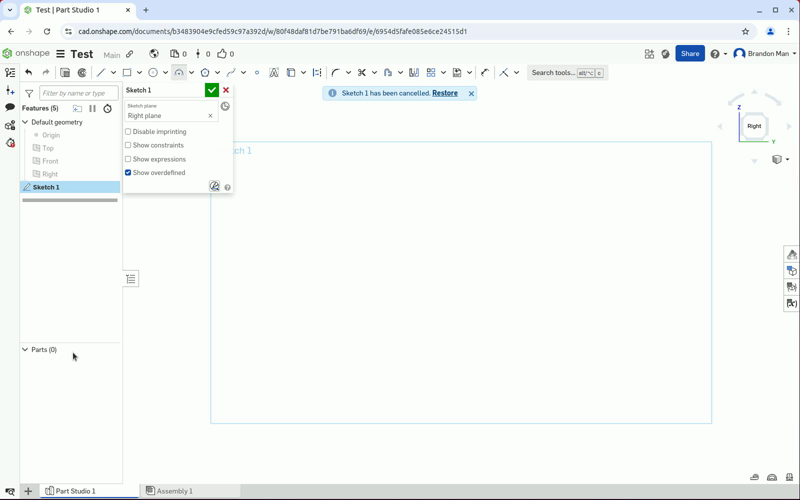
key_down(shift)
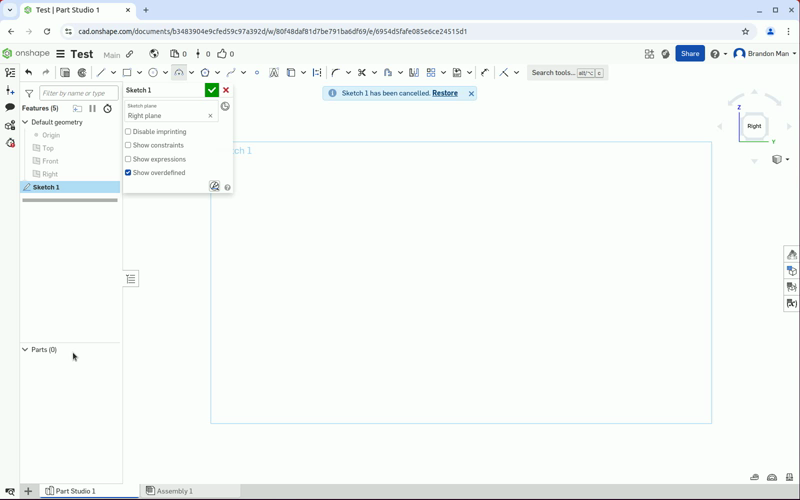
mouse_move(456, 282)
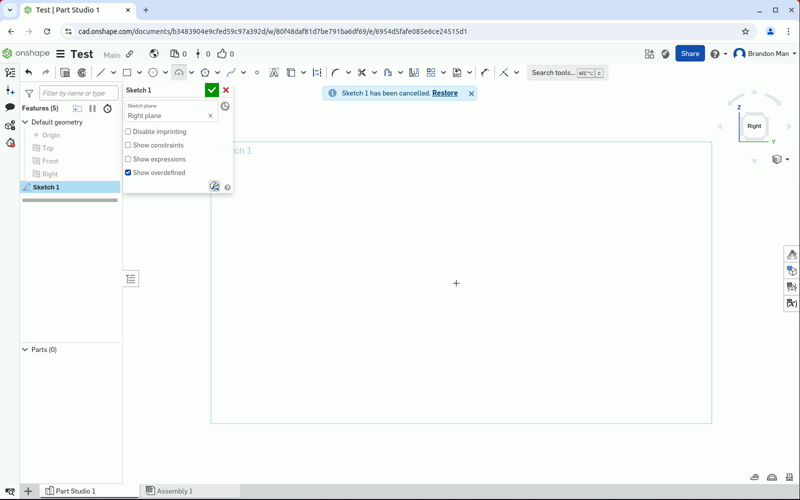
click(456, 282)
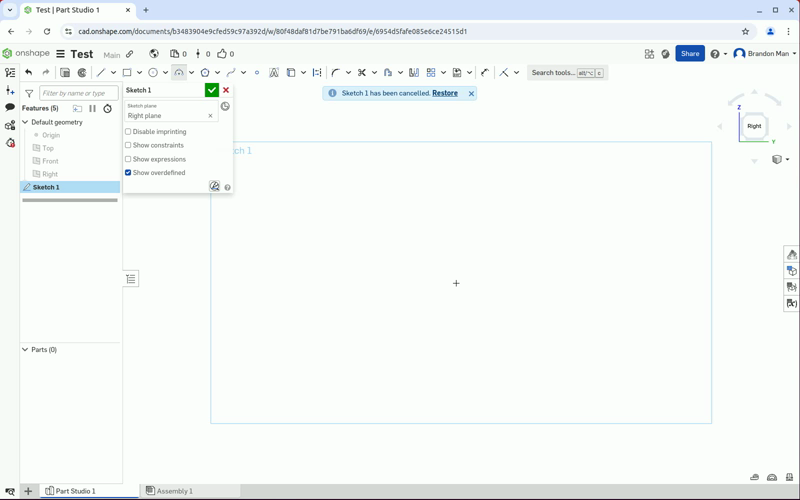
key_up(shift)
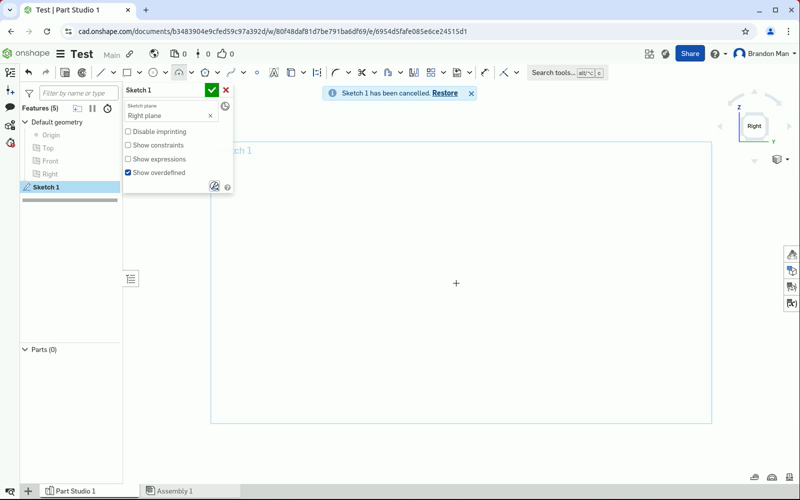
key_down(shift)
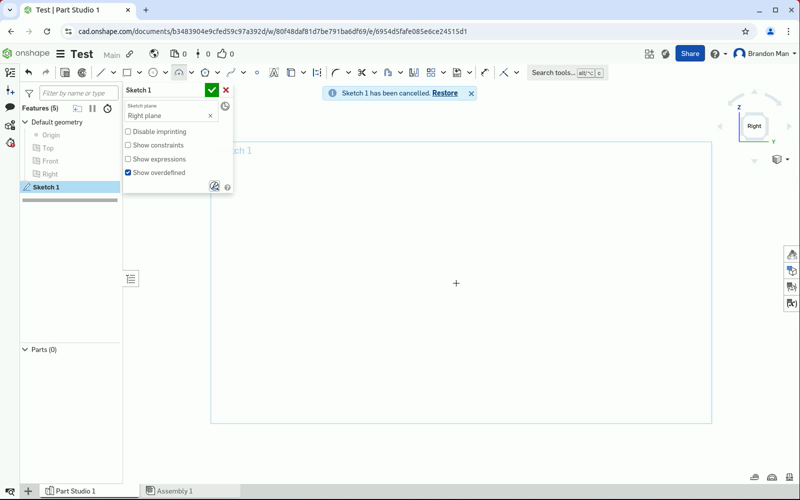
mouse_move(467, 330)
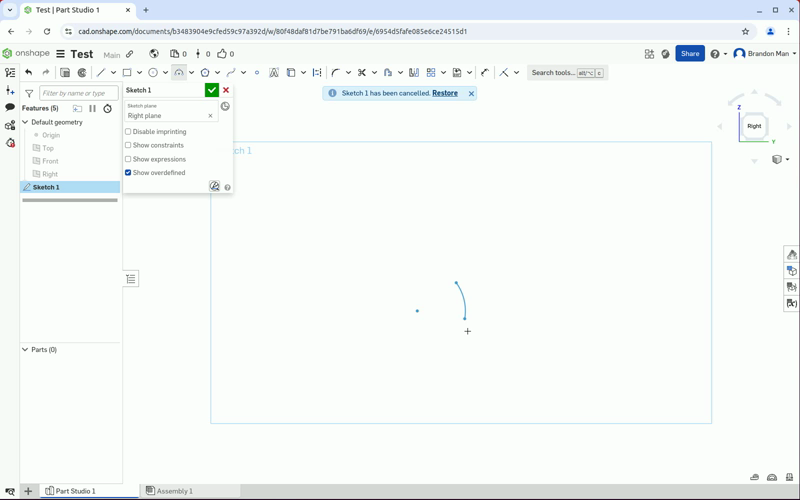
click(467, 330)
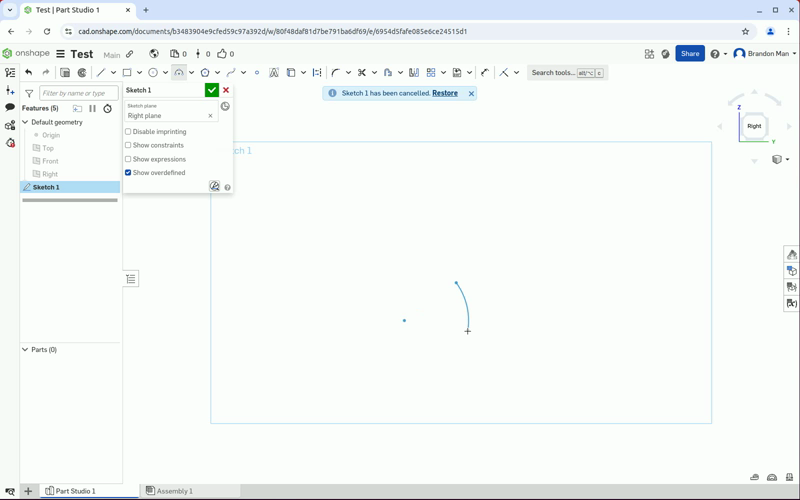
mouse_move(459, 307)
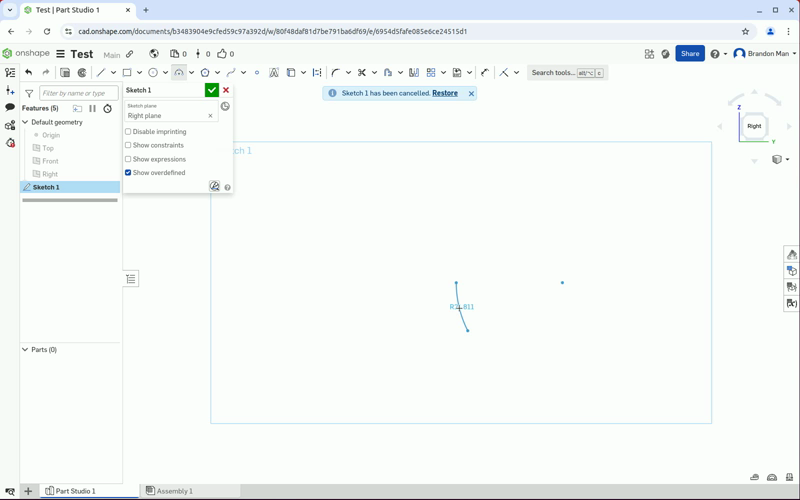
click(459, 307)
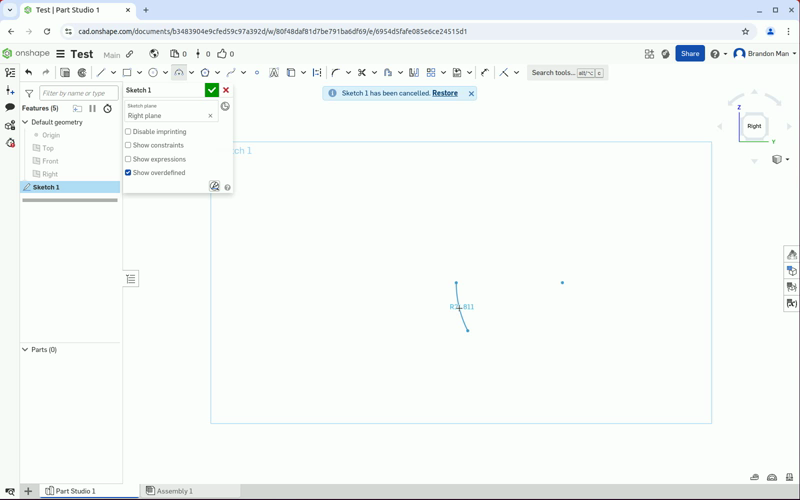
key_up(shift)
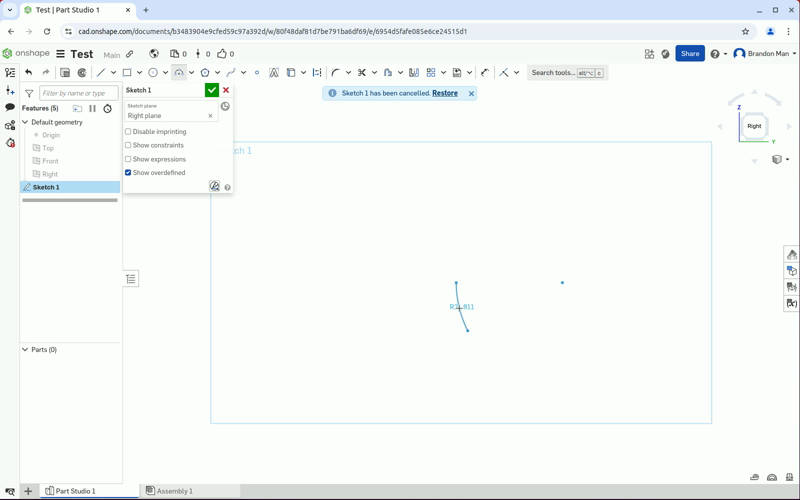
mouse_move(467, 330)
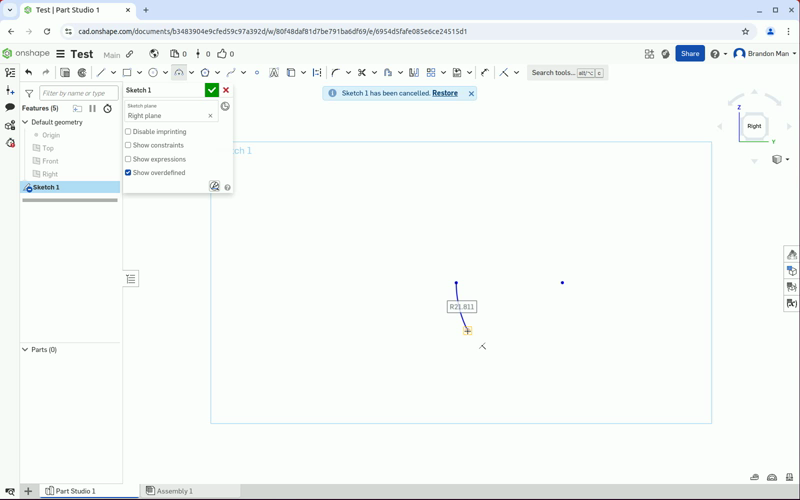
click(467, 330)
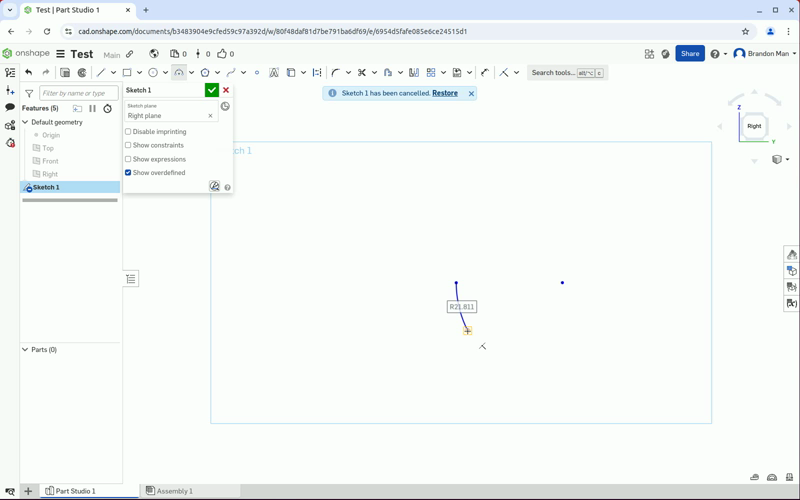
key_down(shift)
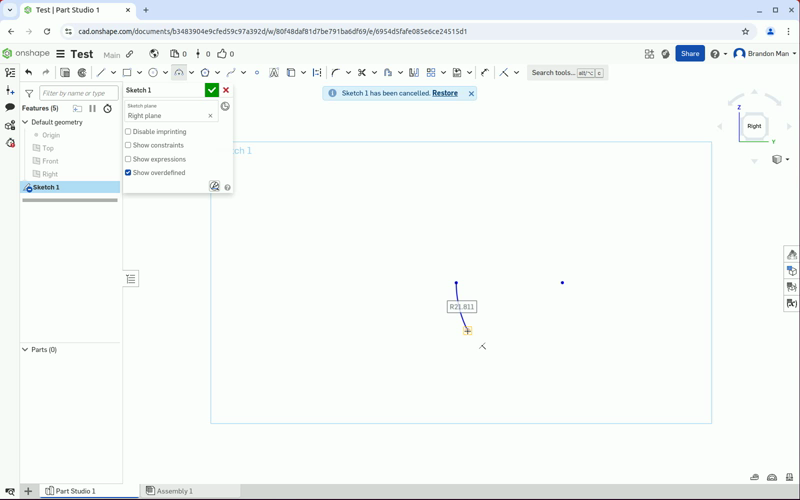
mouse_move(509, 289)
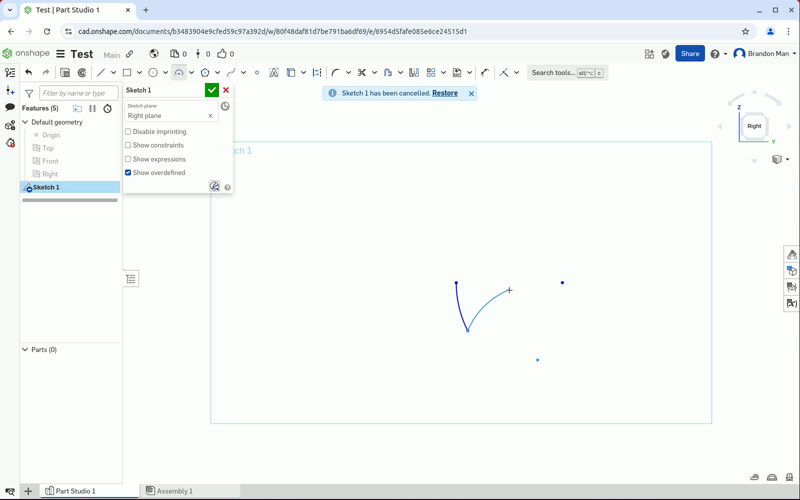
click(509, 289)
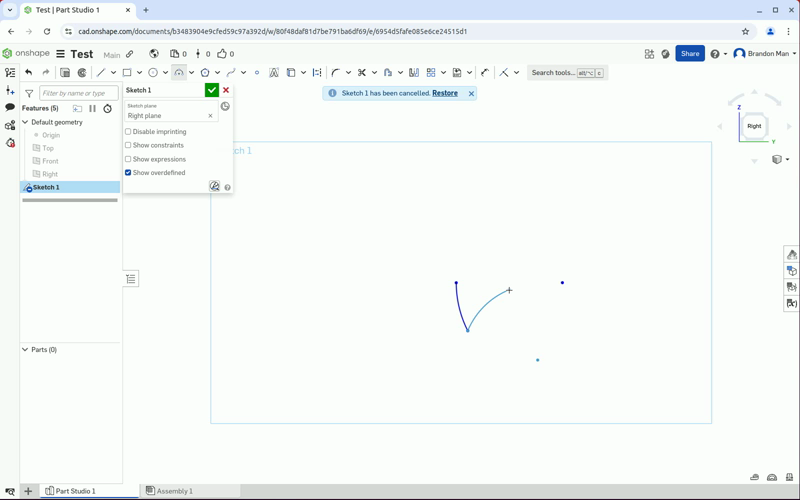
mouse_move(473, 294)
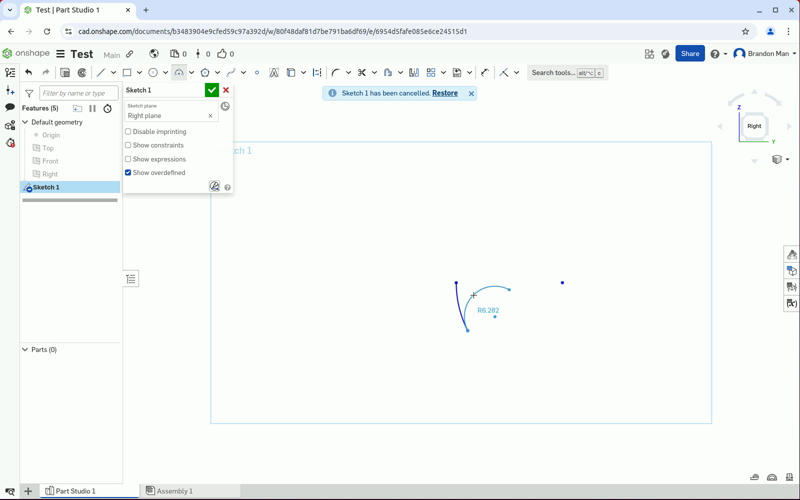
click(473, 294)
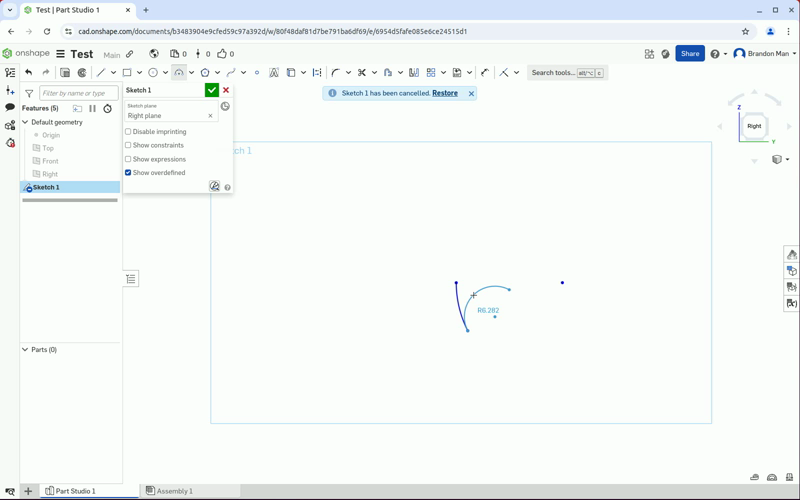
key_up(shift)
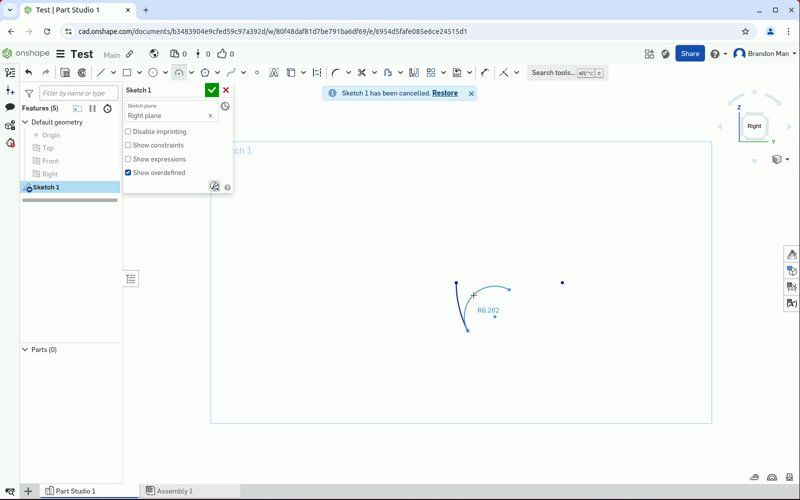
mouse_move(509, 289)
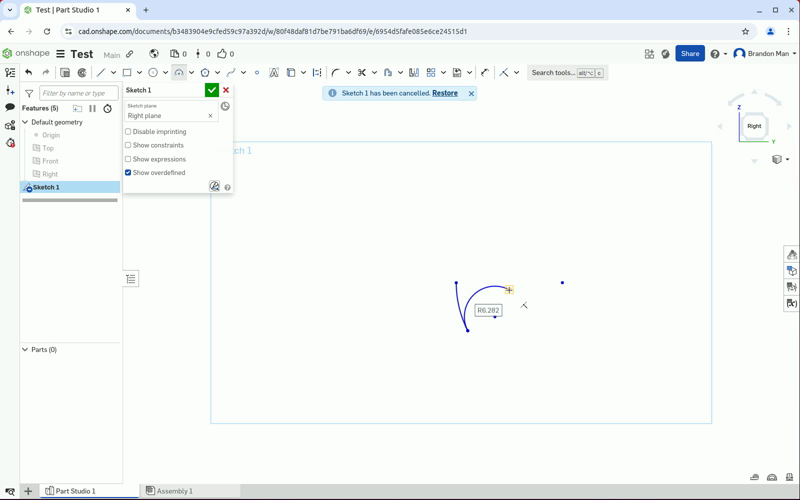
click(509, 289)
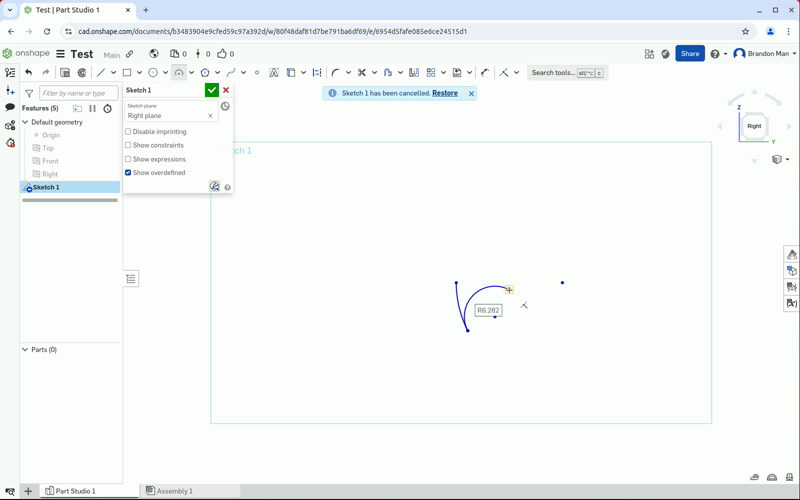
key_down(shift)
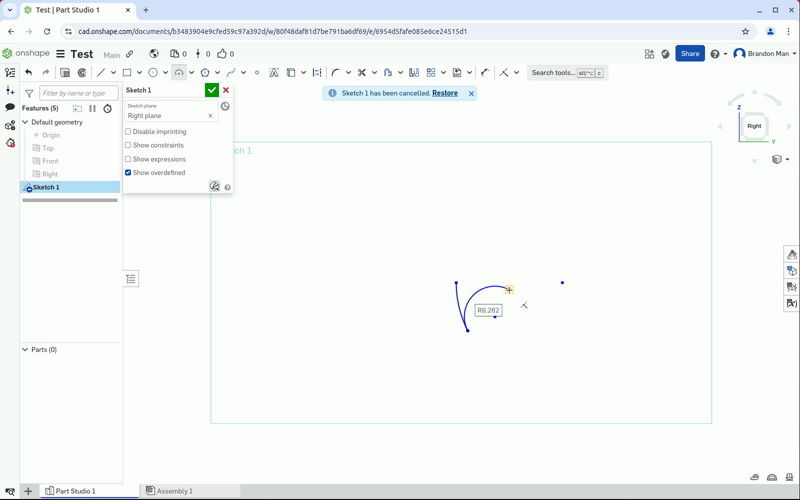
mouse_move(465, 249)
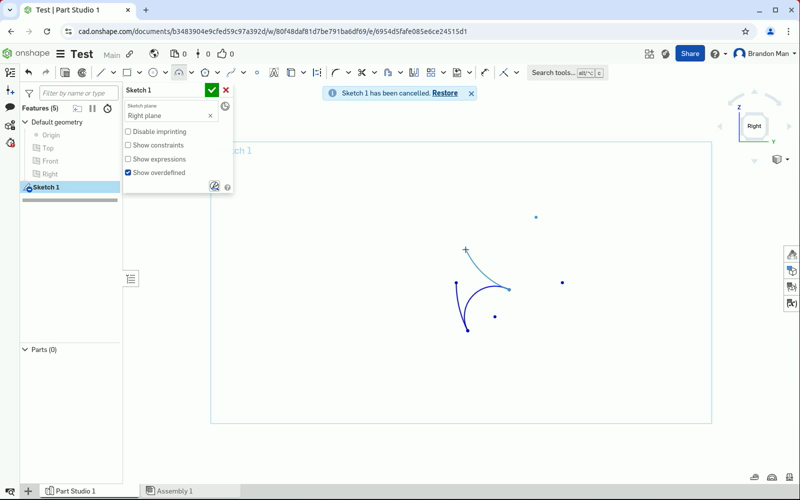
click(465, 249)
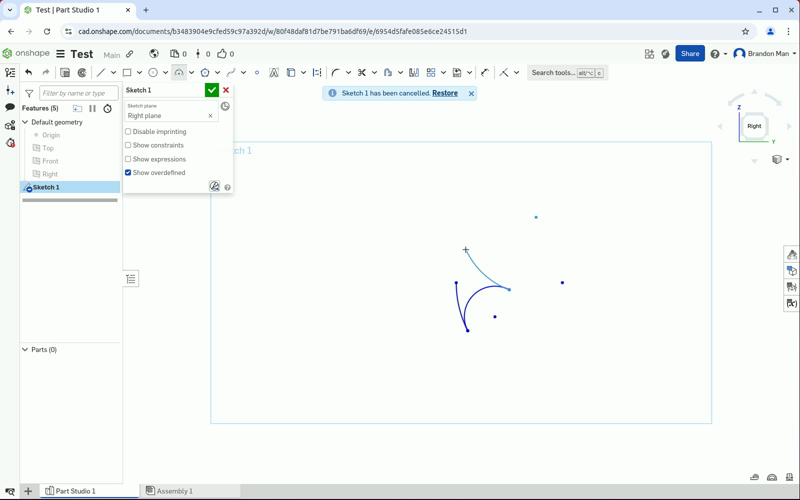
mouse_move(484, 272)
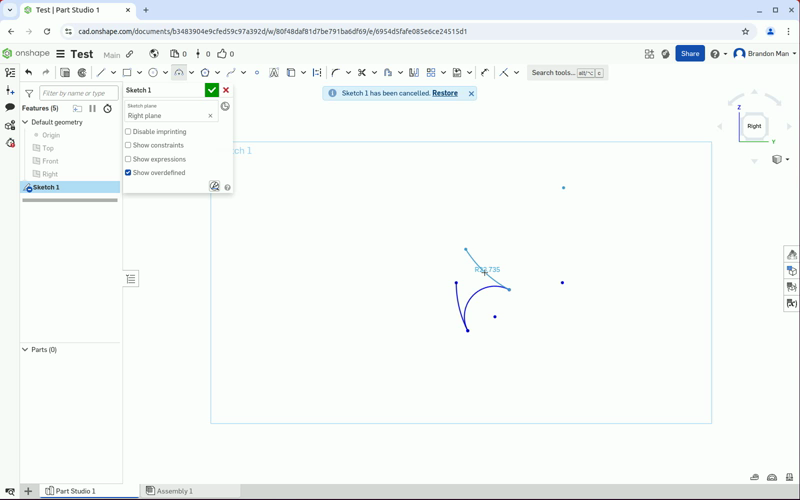
click(484, 272)
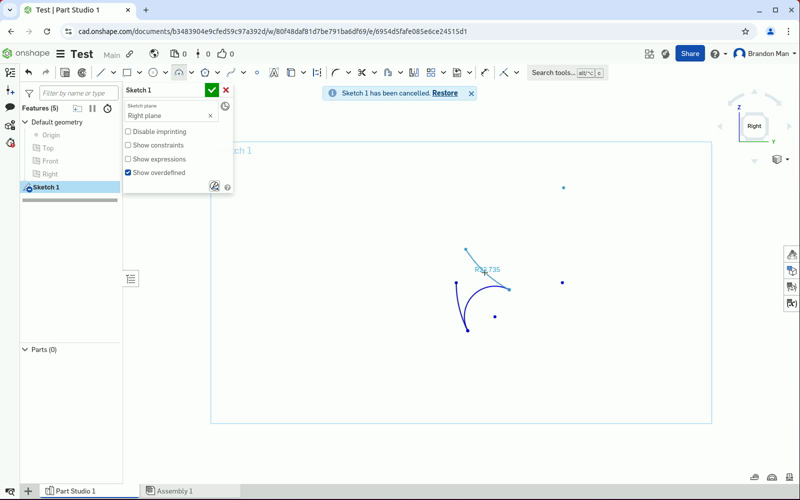
key_up(shift)
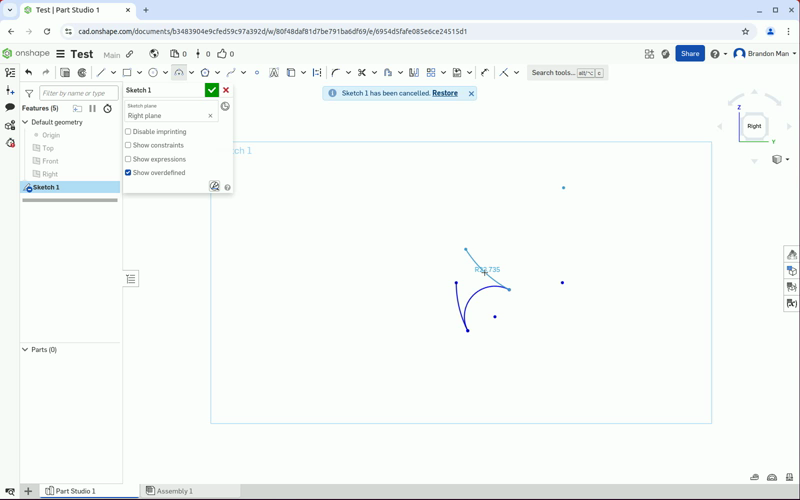
key(esc)
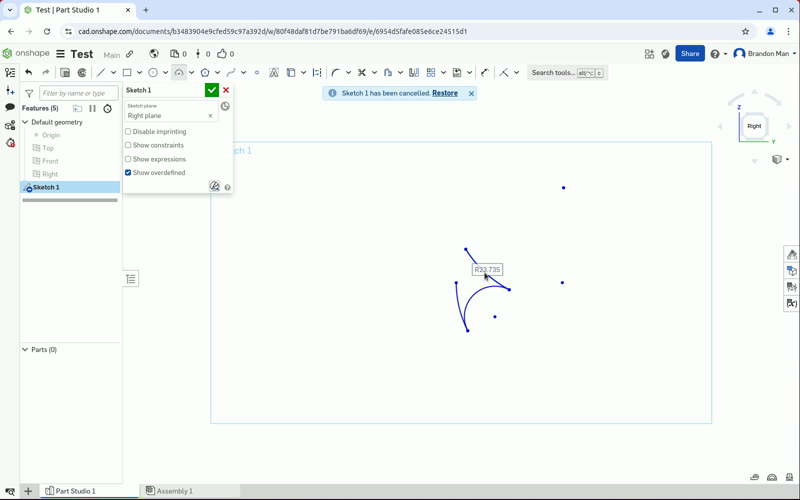
key(l)
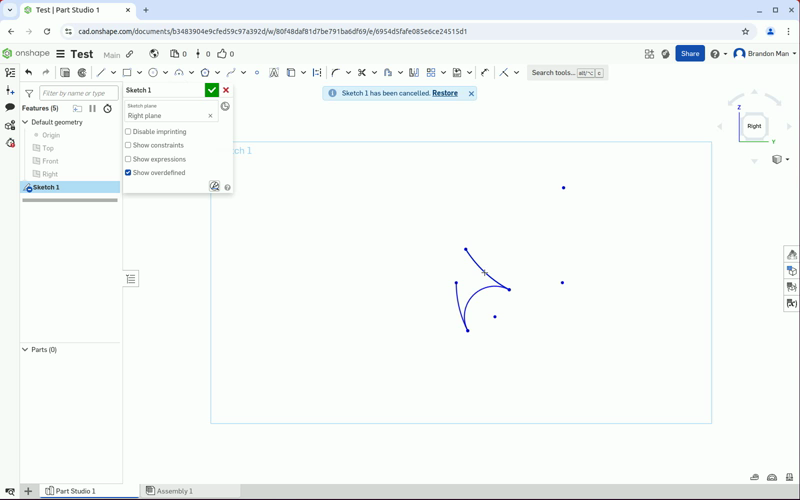
mouse_move(465, 249)
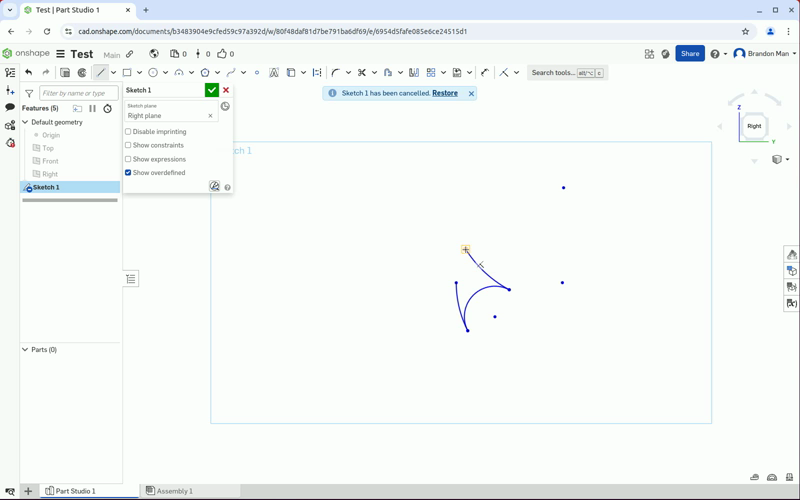
click(465, 249)
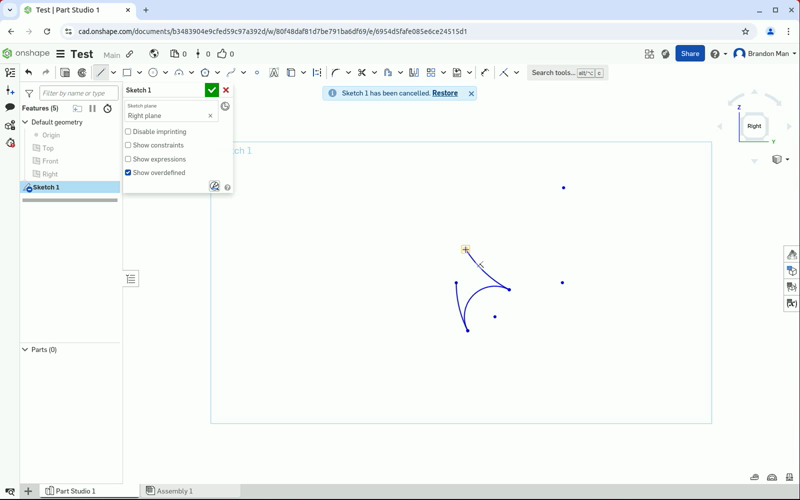
key_down(shift)
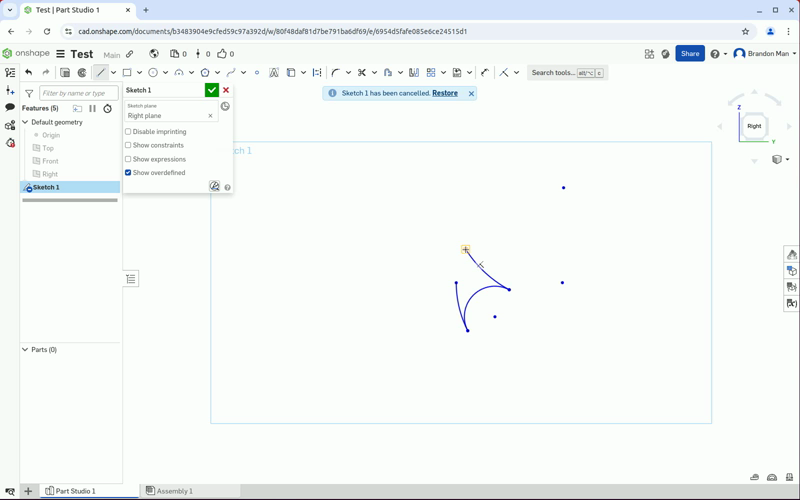
mouse_move(465, 179)
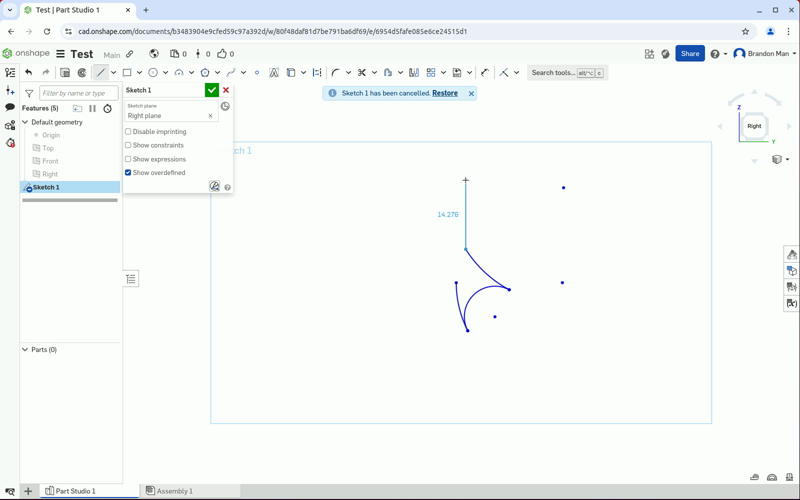
click(465, 179)
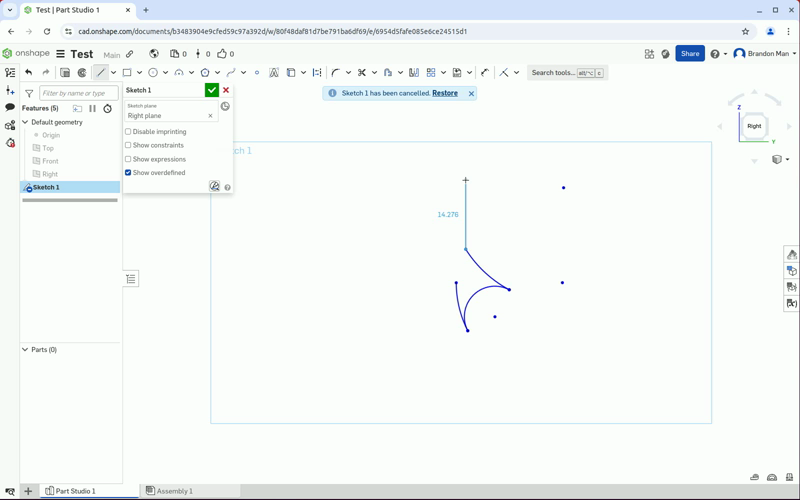
key_up(shift)
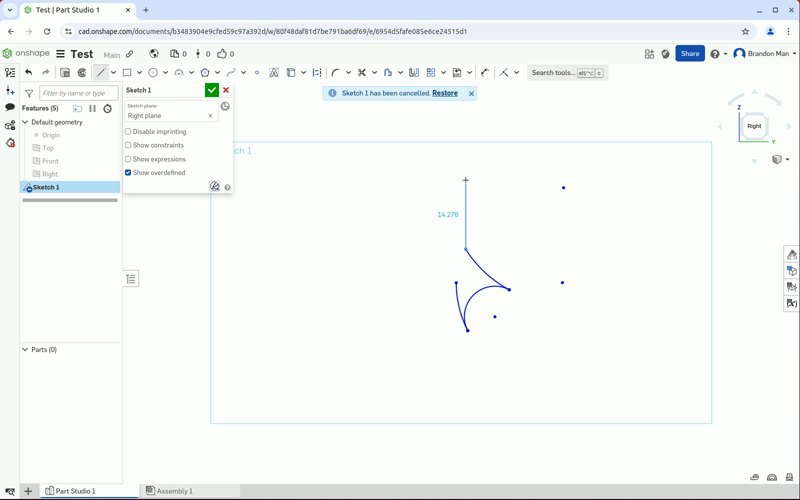
key_down(shift)
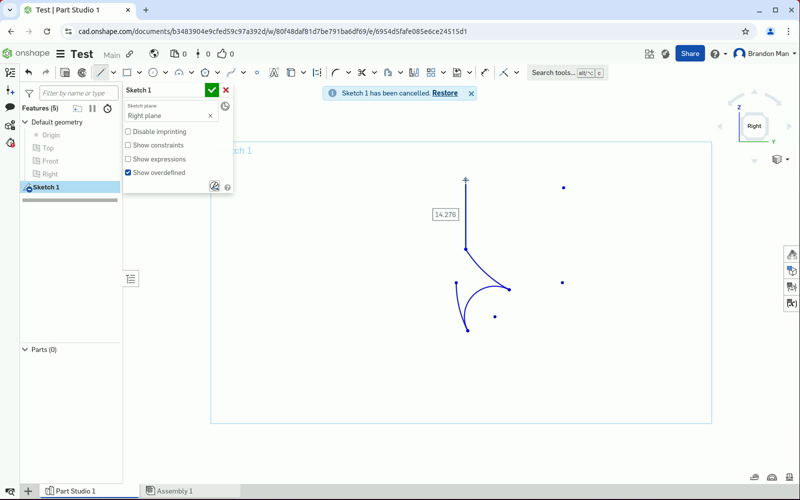
mouse_move(495, 179)
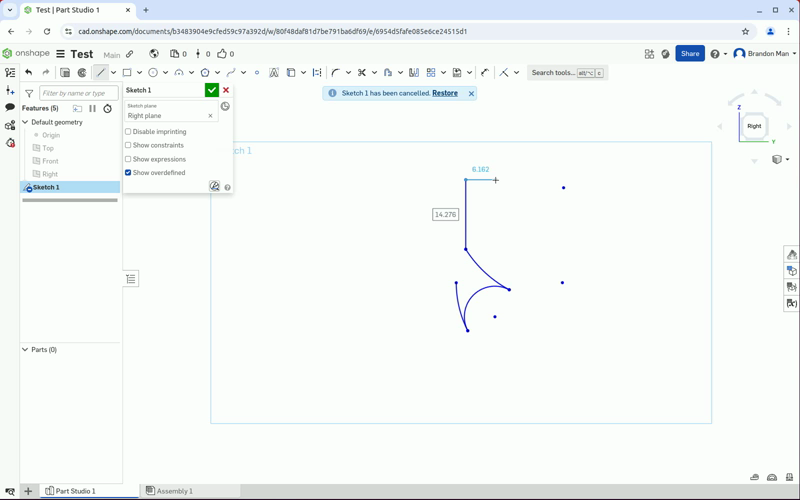
mouse_move(456, 179)
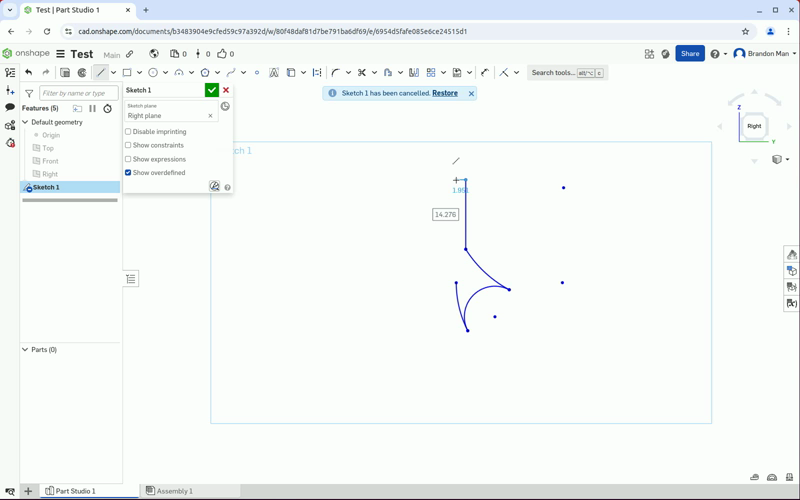
click(456, 179)
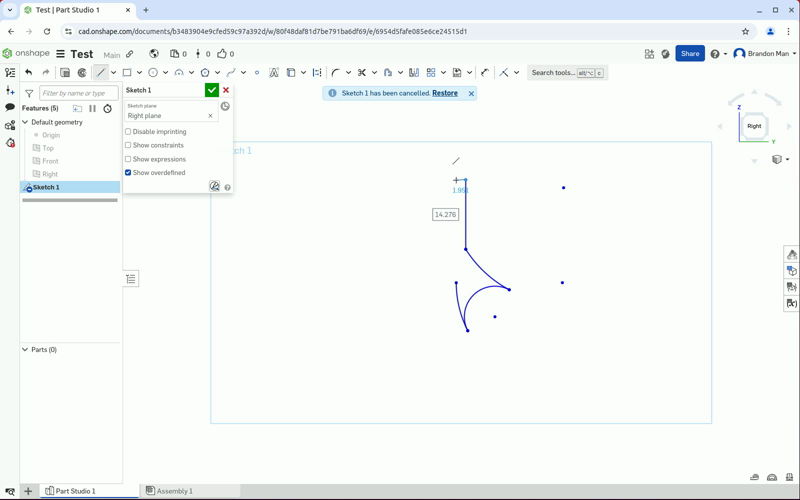
key_up(shift)
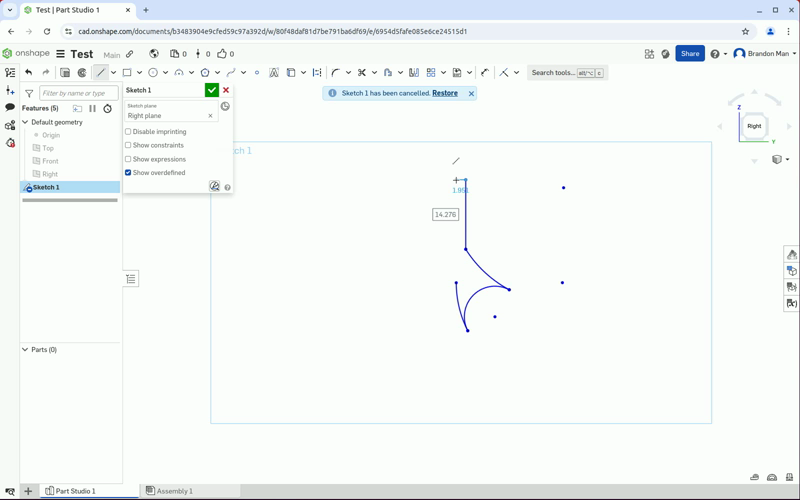
key_down(shift)
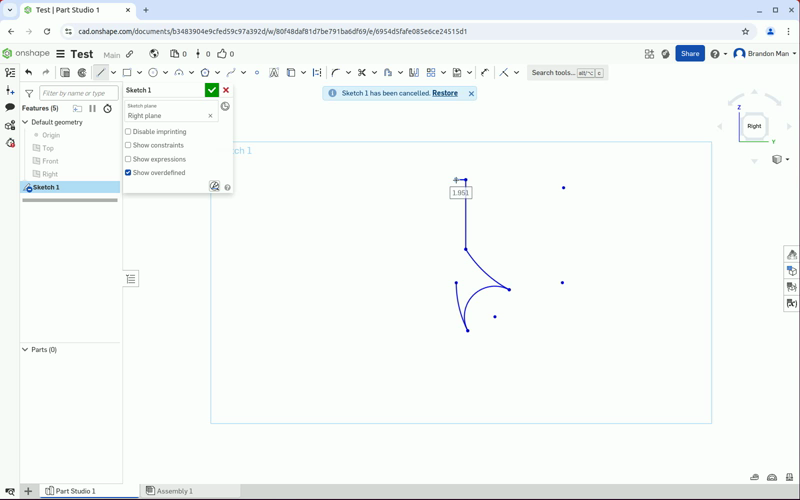
mouse_move(456, 282)
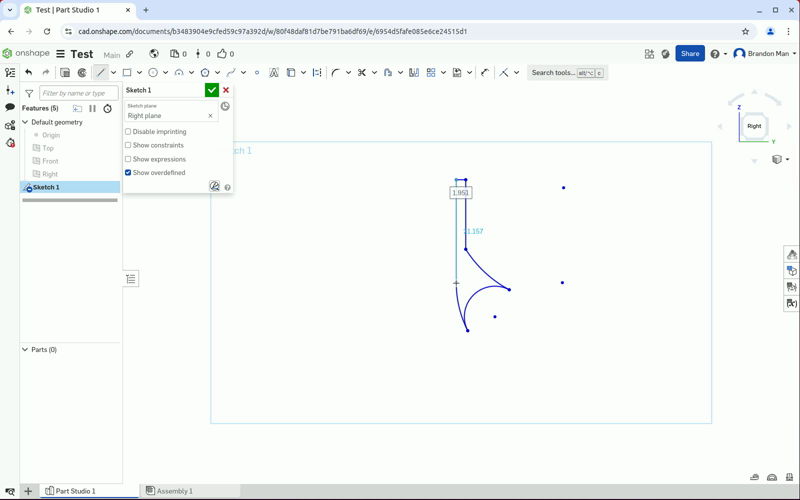
key_up(shift)
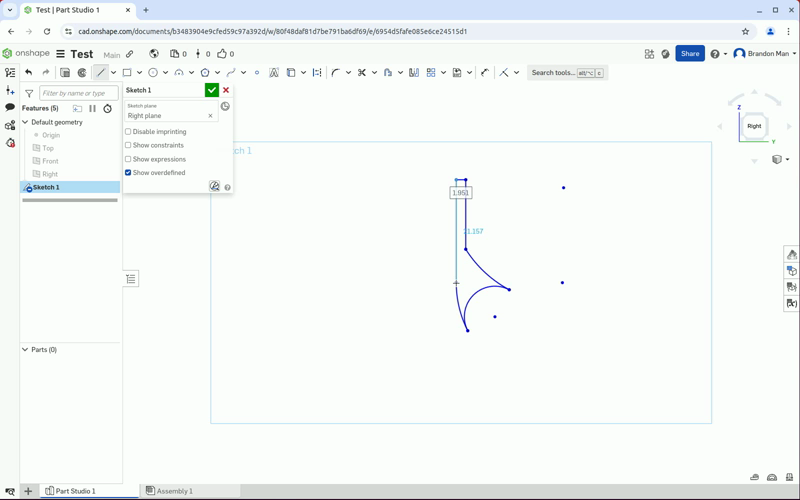
click(456, 282)
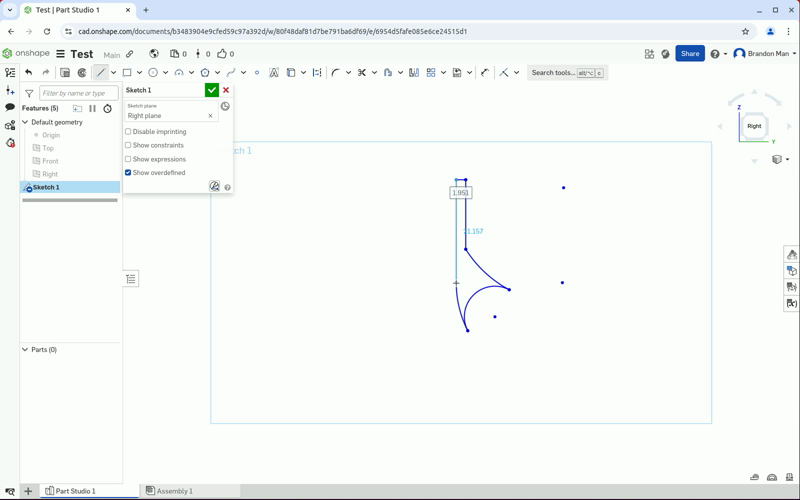
key(esc)
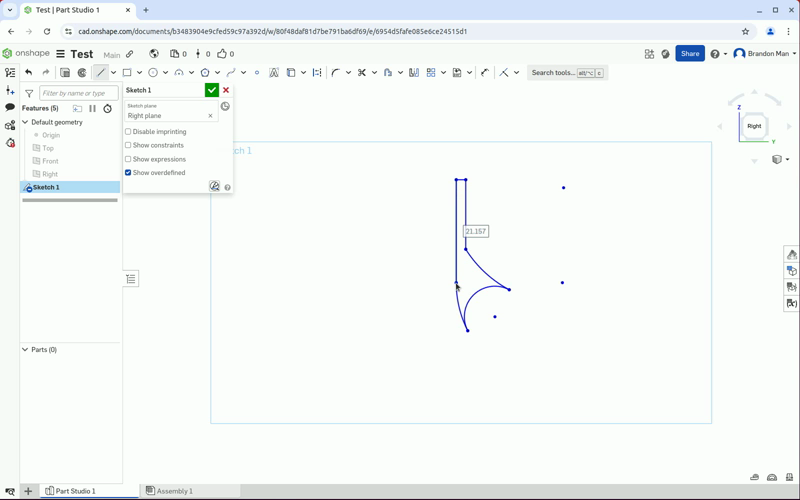
mouse_move(459, 280)
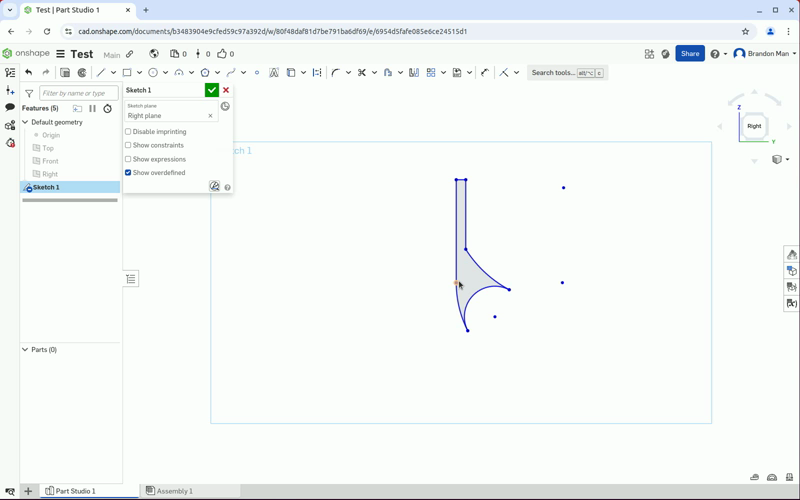
click(459, 280)
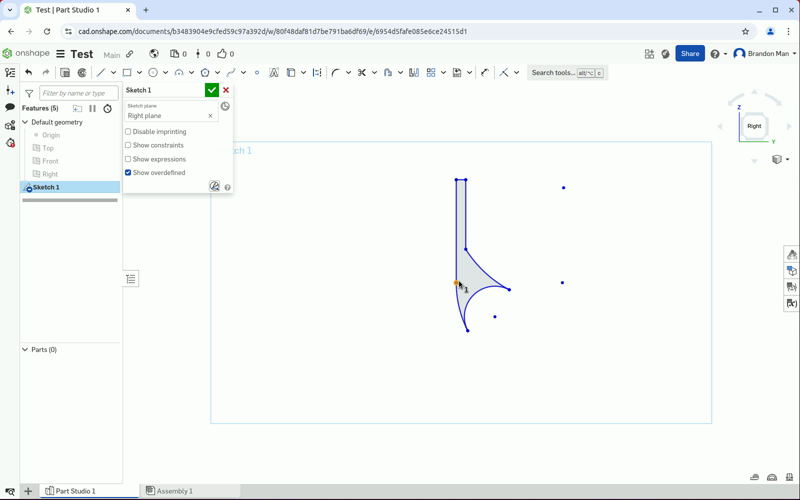
mouse_move(73, 352)
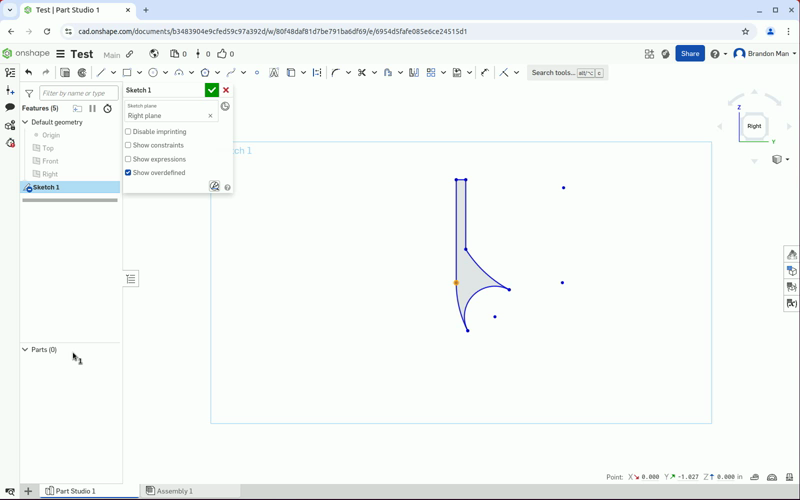
key(shift+y)
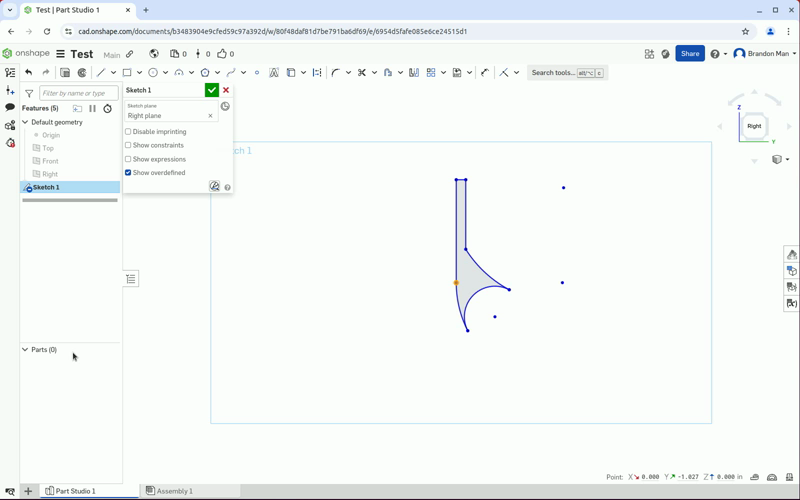
key(shift+e)
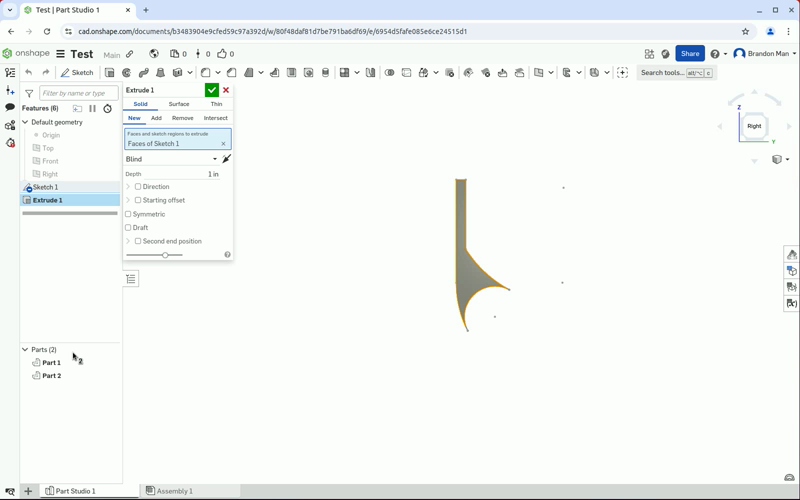
mouse_move(143, 106)
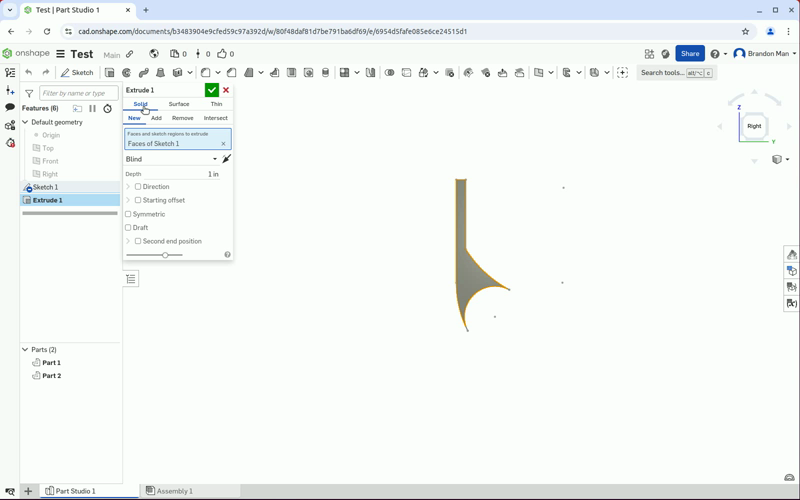
click(143, 106)
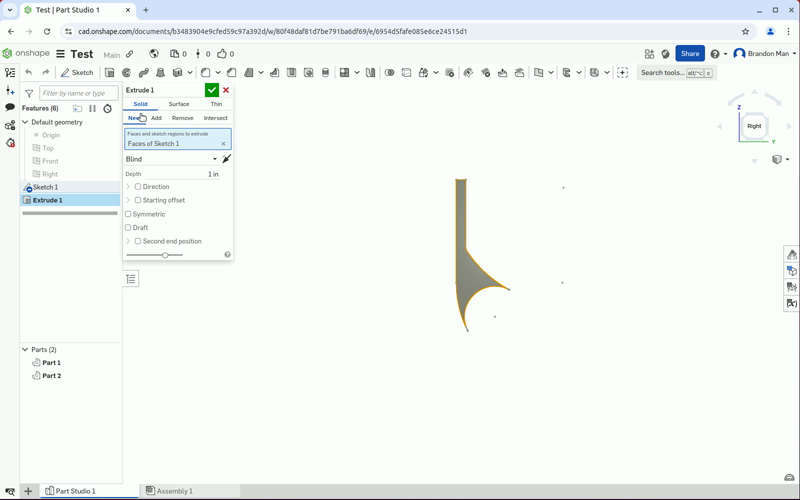
mouse_move(137, 120)
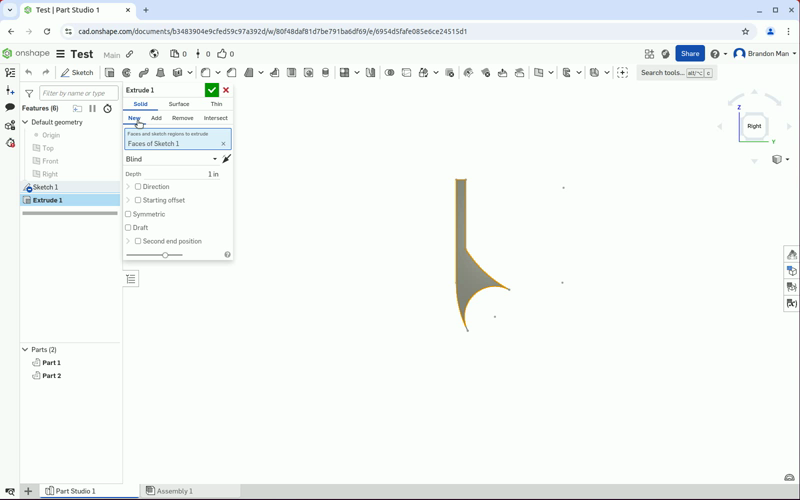
click(137, 120)
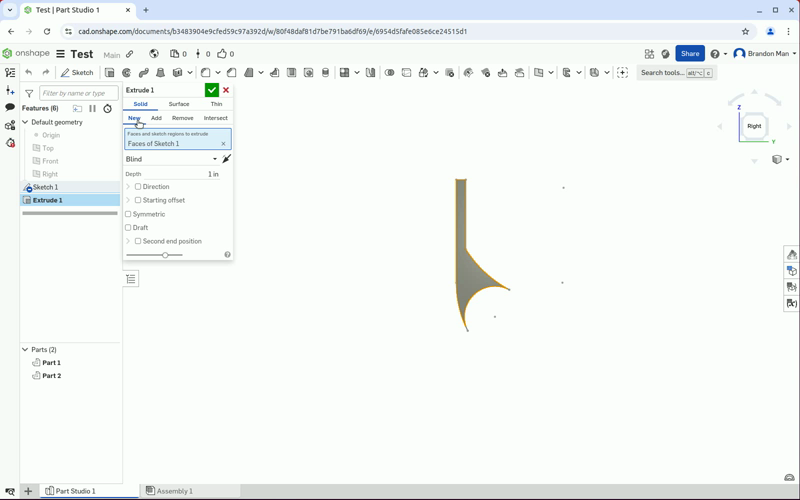
key(tab, 4)
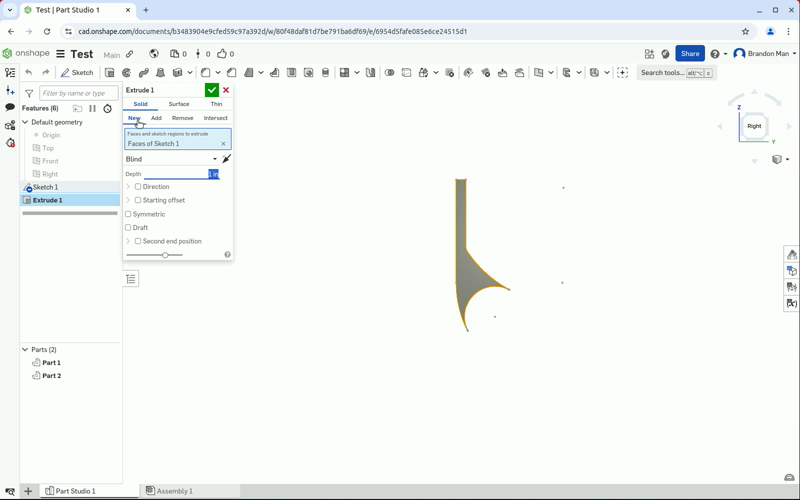
text(23.108)
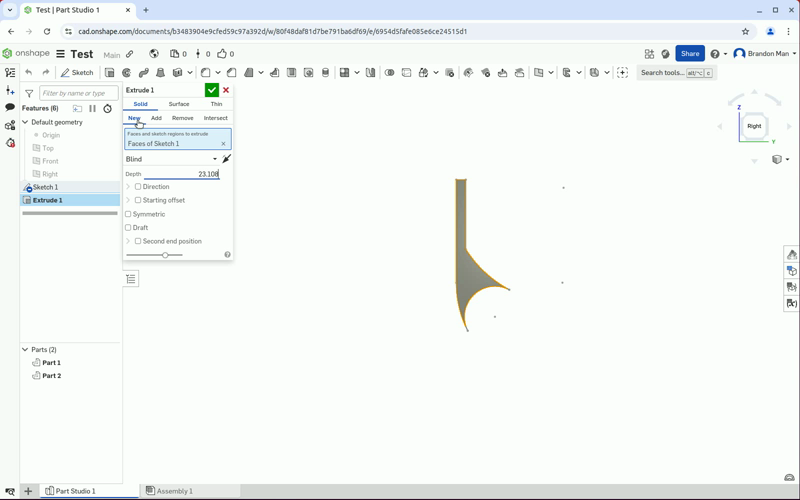
key(enter)
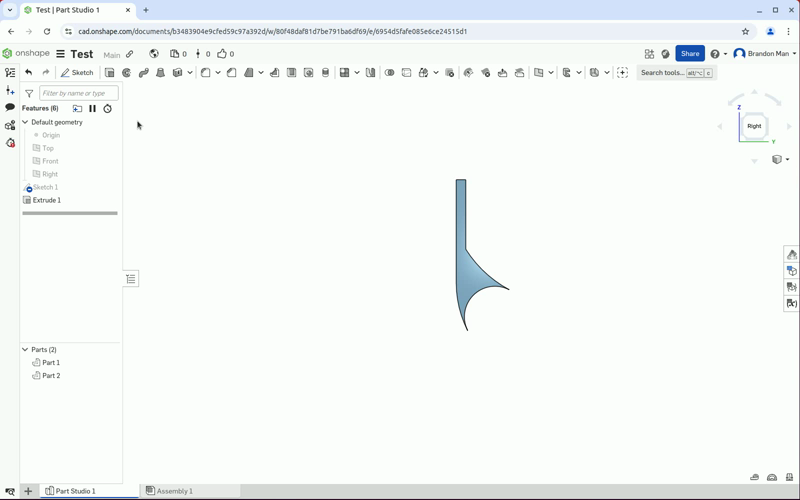
key(shift+h)
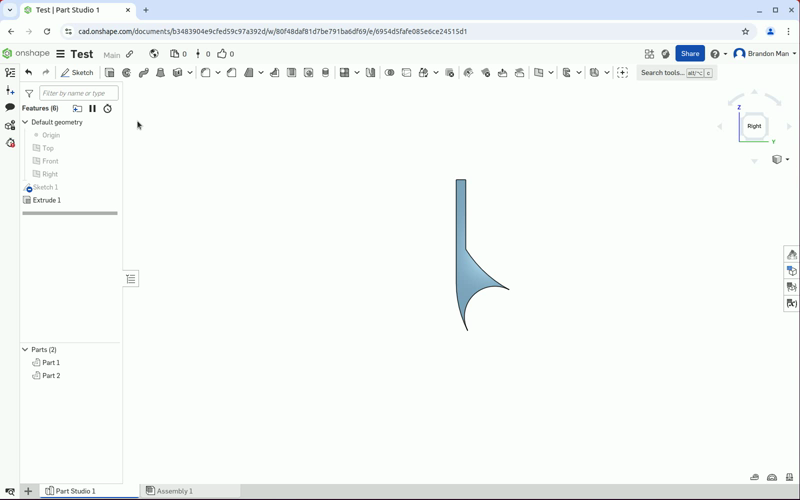
key(shift+h)
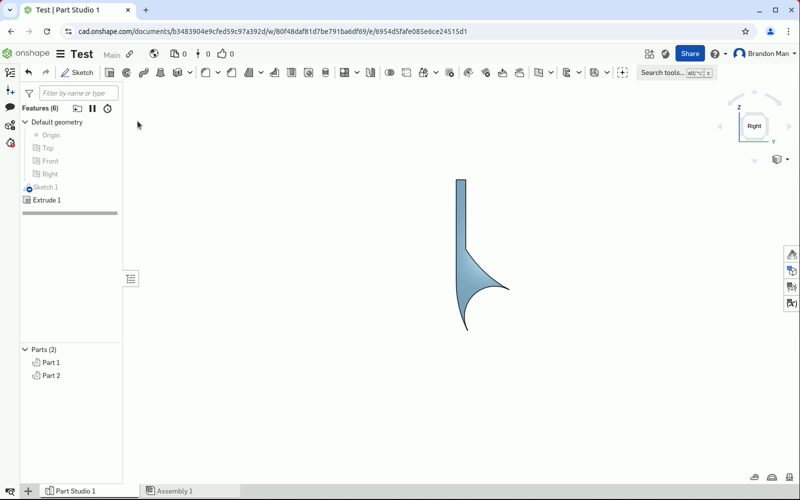
mouse_move(73, 189)
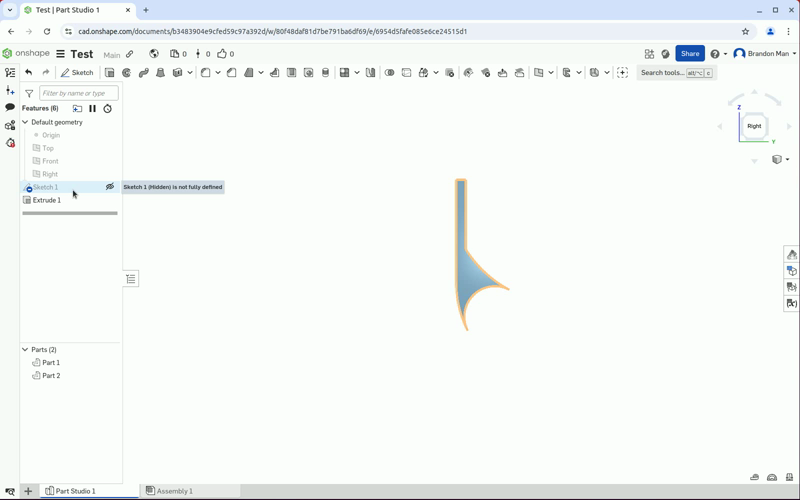
click(73, 189)
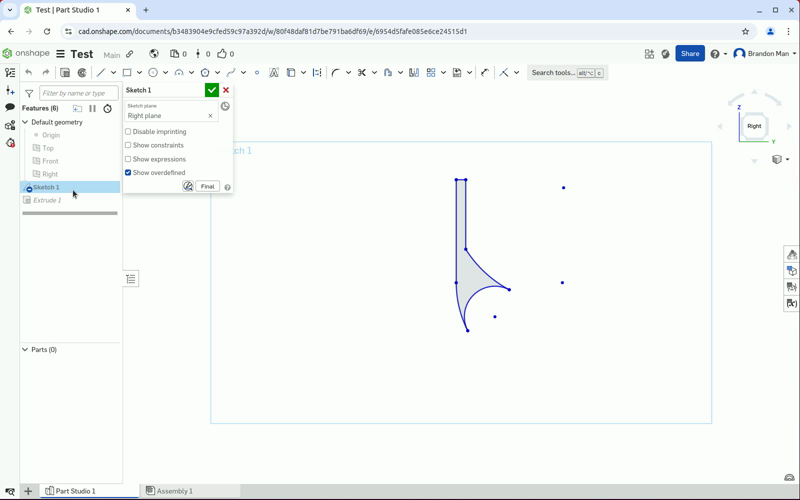
mouse_move(229, 92)
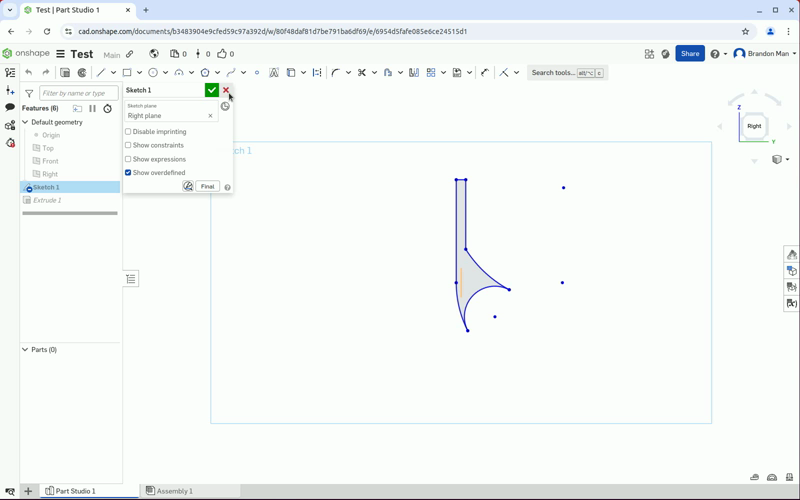
click(229, 92)
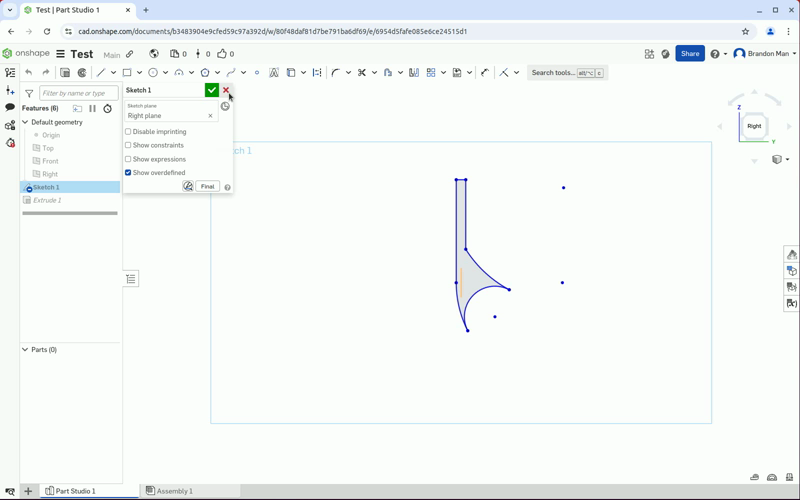
key(shift+s)
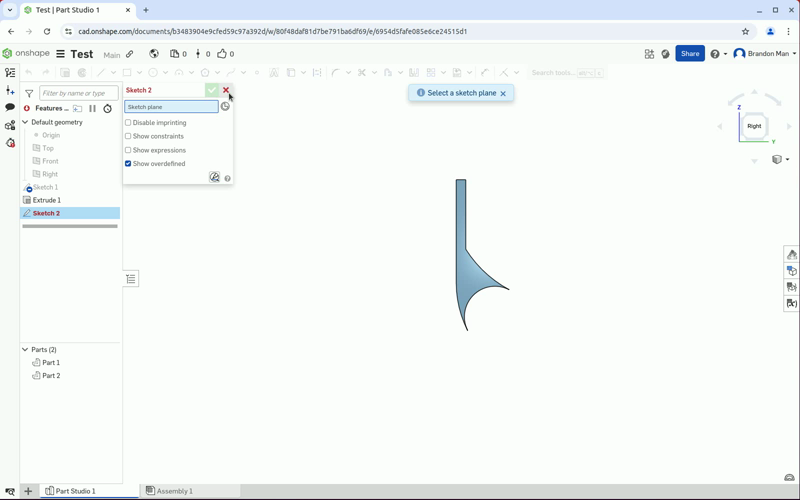
mouse_move(73, 176)
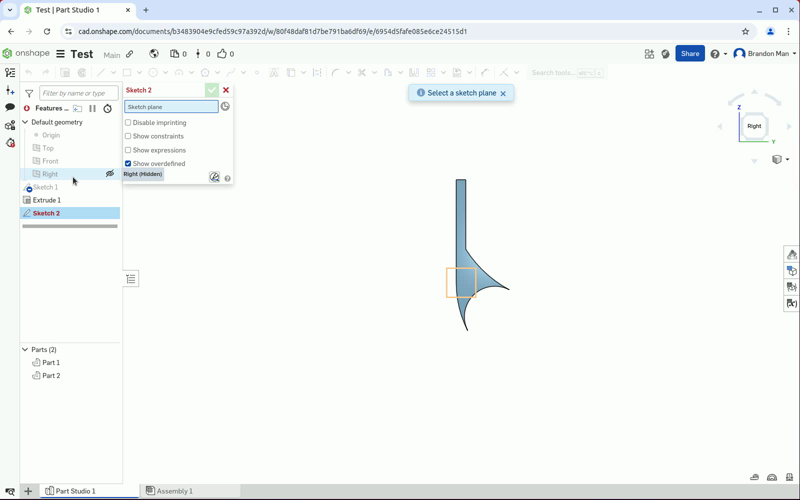
click(73, 176)
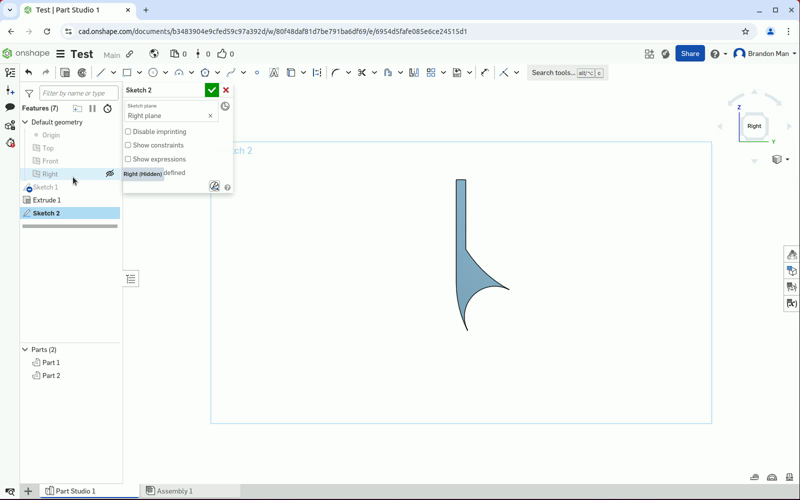
mouse_move(73, 352)
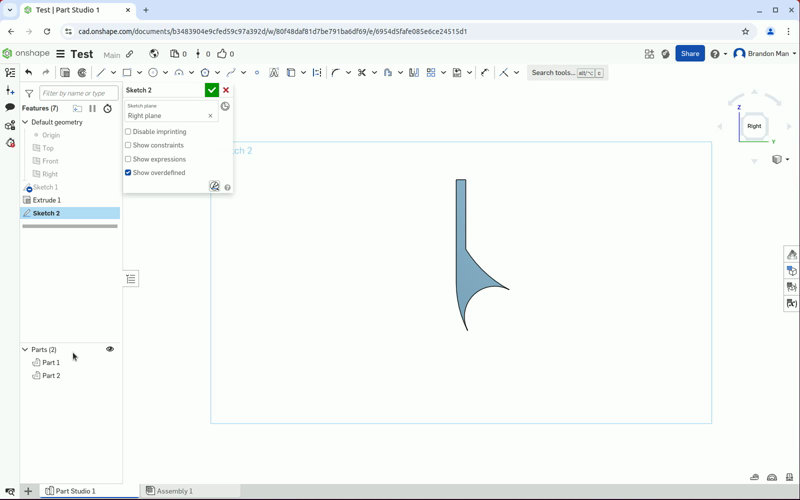
key(y)
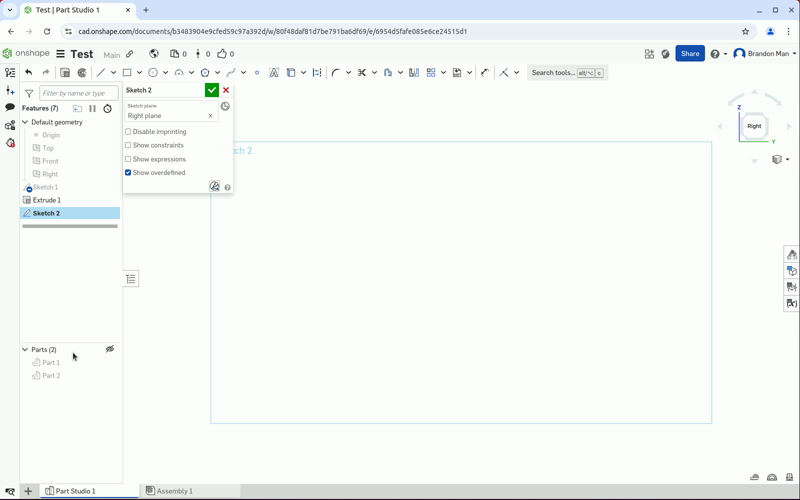
key(c)
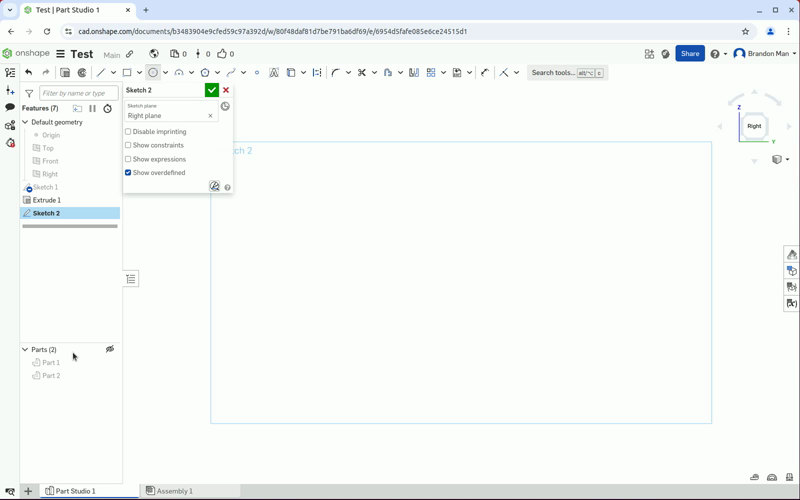
key_down(shift)
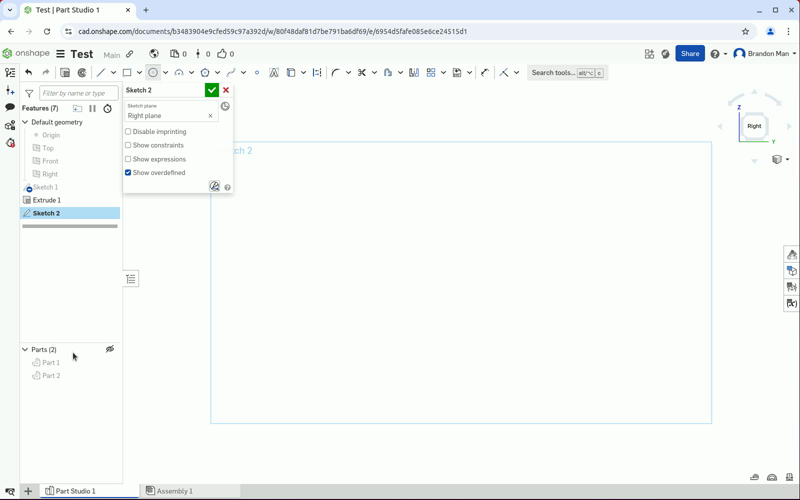
mouse_move(495, 316)
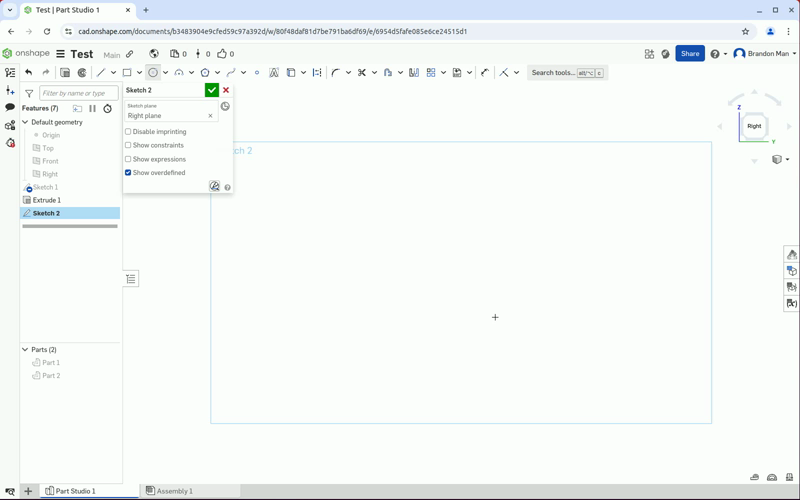
click(495, 316)
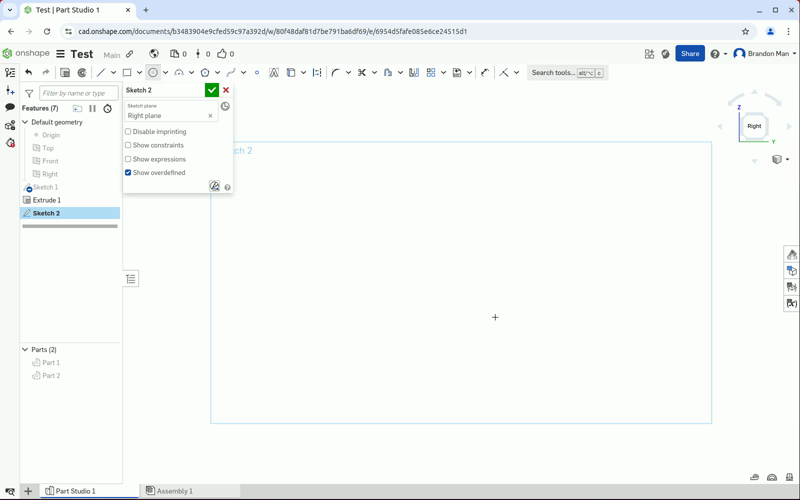
key_up(shift)
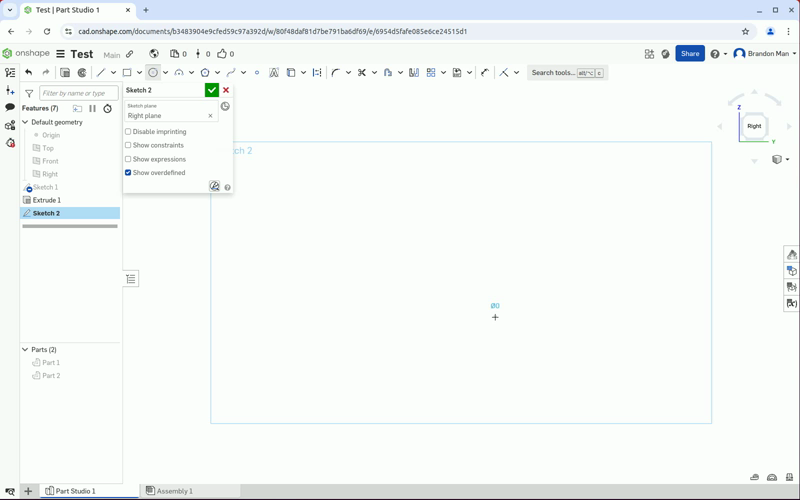
mouse_move(526, 316)
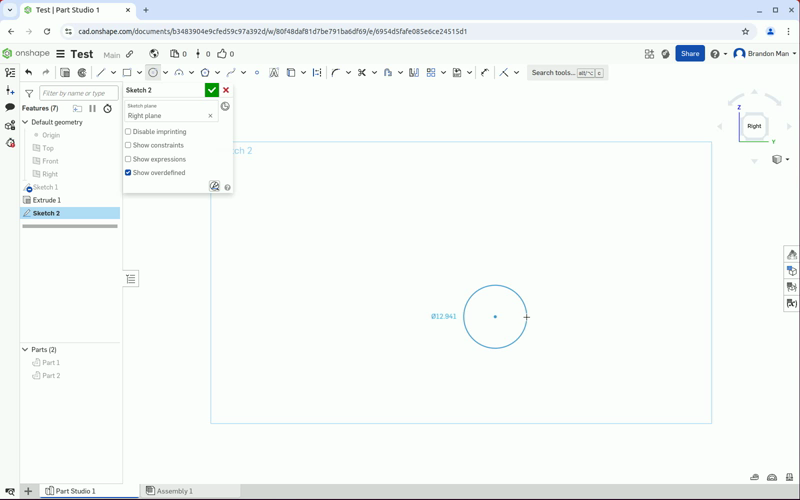
click(526, 316)
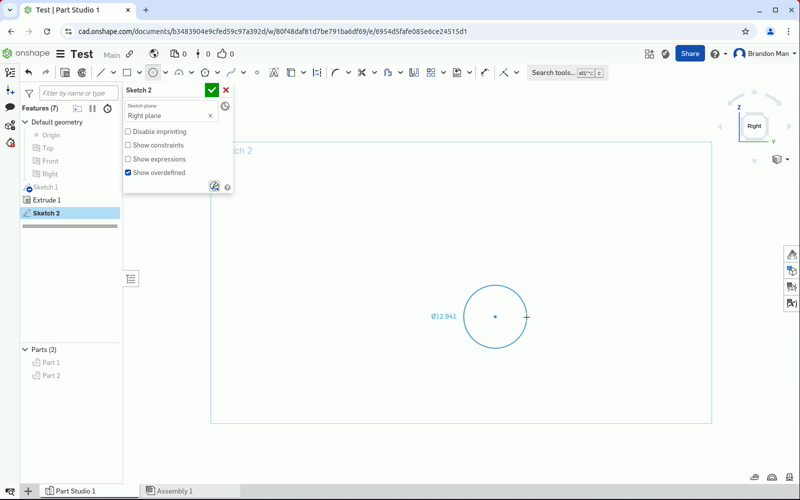
key(esc)
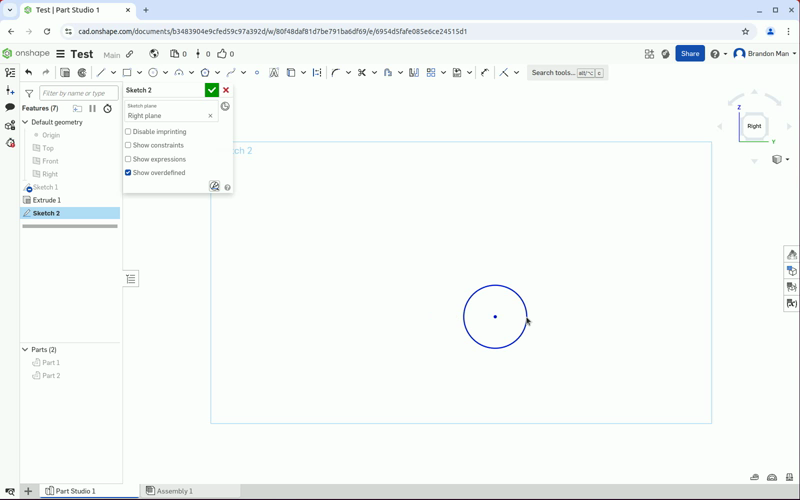
key(c)
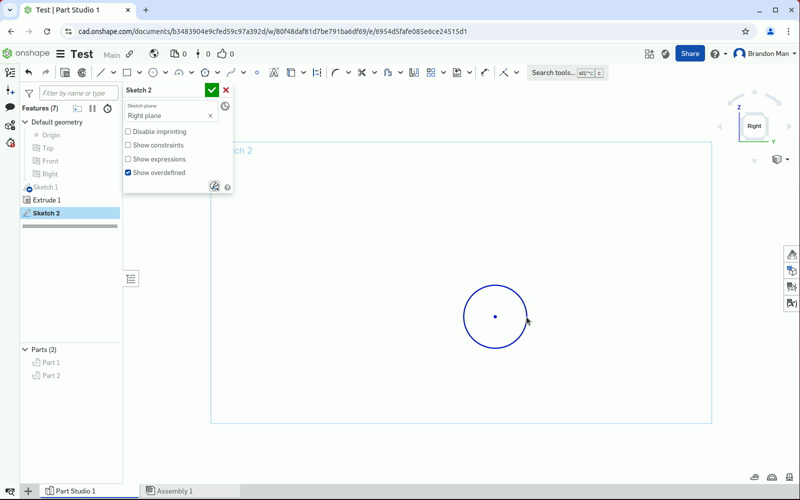
key_down(shift)
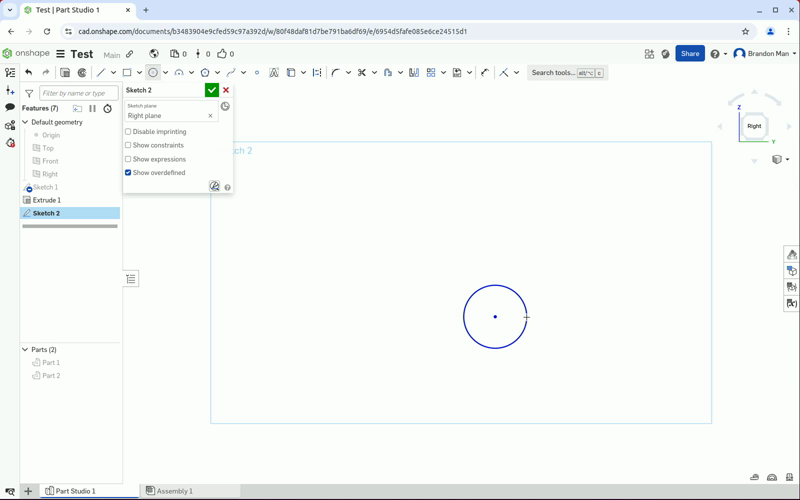
mouse_move(474, 316)
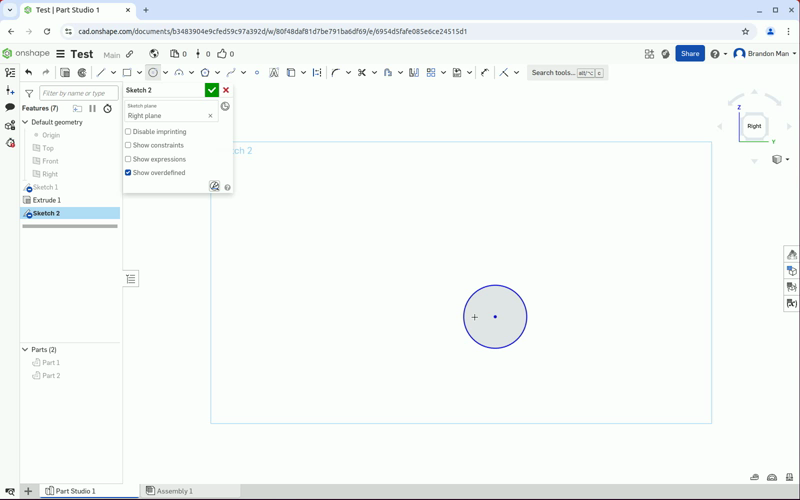
click(474, 316)
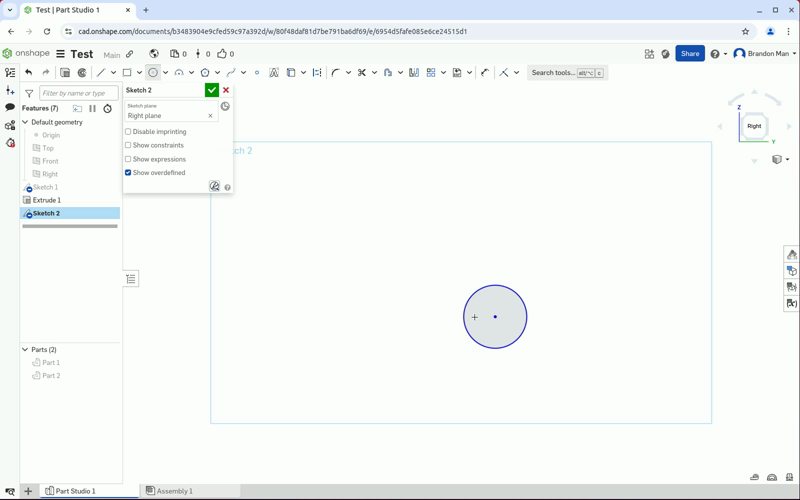
key_up(shift)
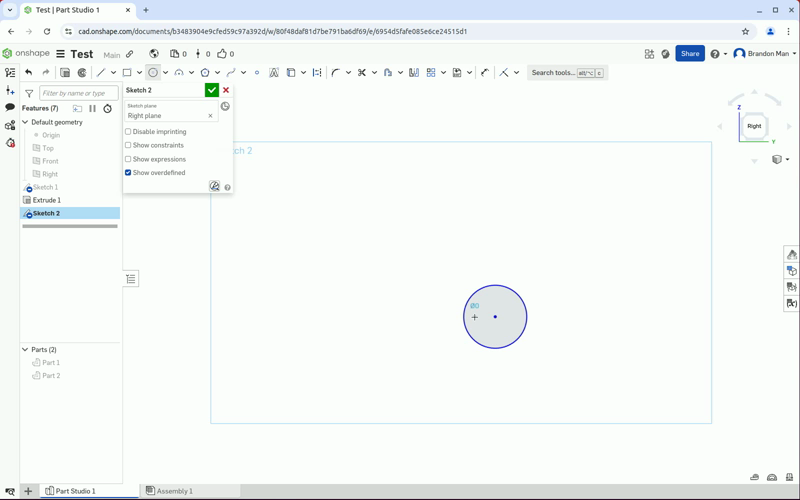
mouse_move(481, 316)
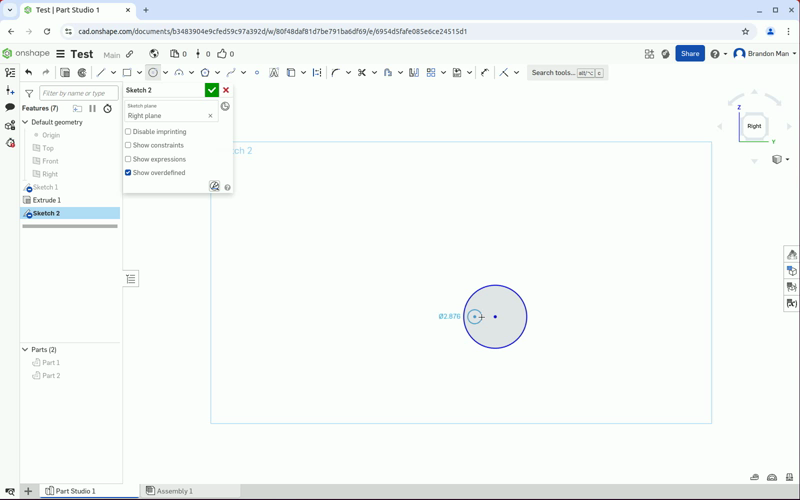
click(481, 316)
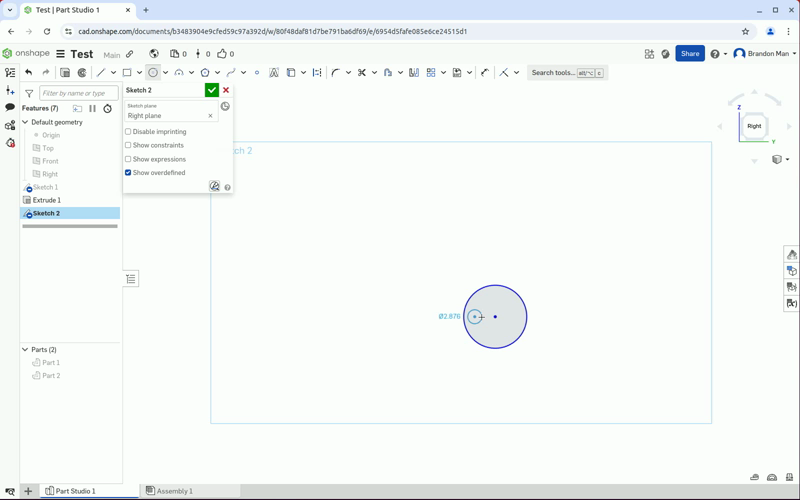
key(esc)
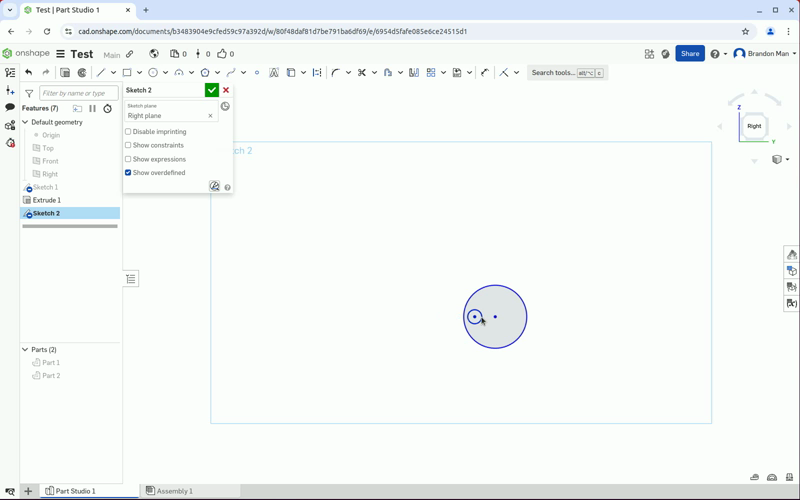
key(c)
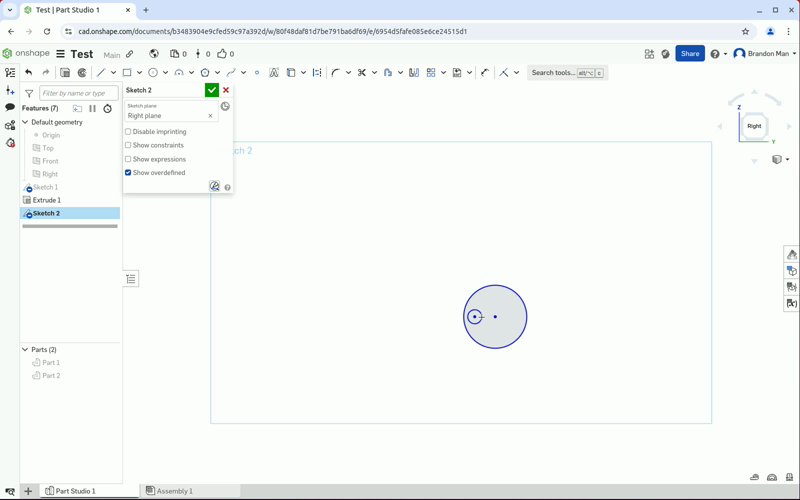
key_down(shift)
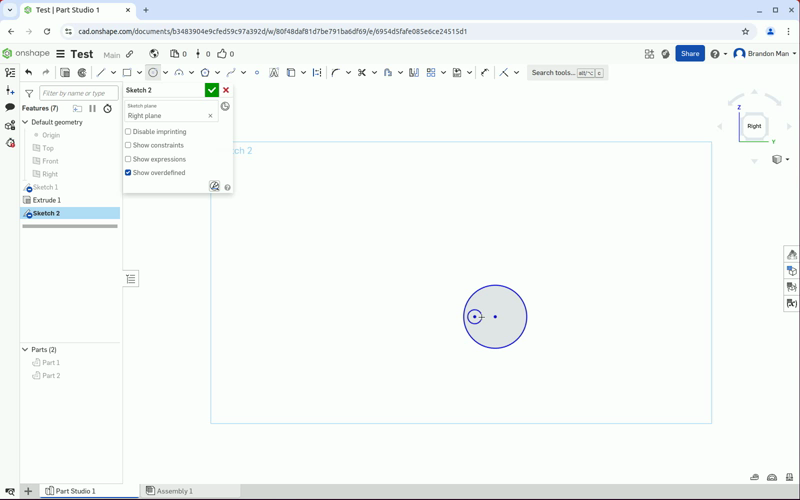
mouse_move(495, 316)
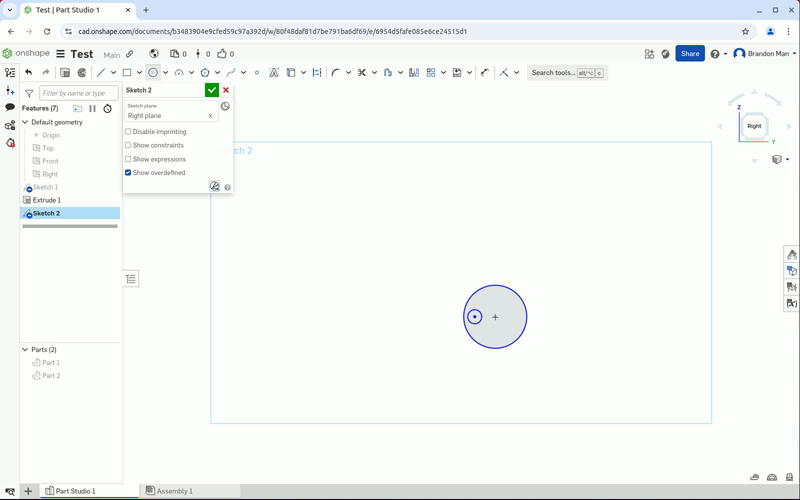
click(495, 316)
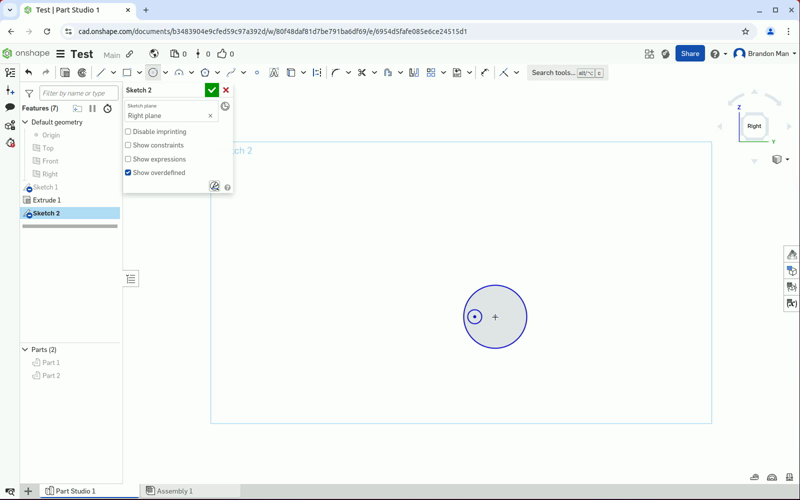
key_up(shift)
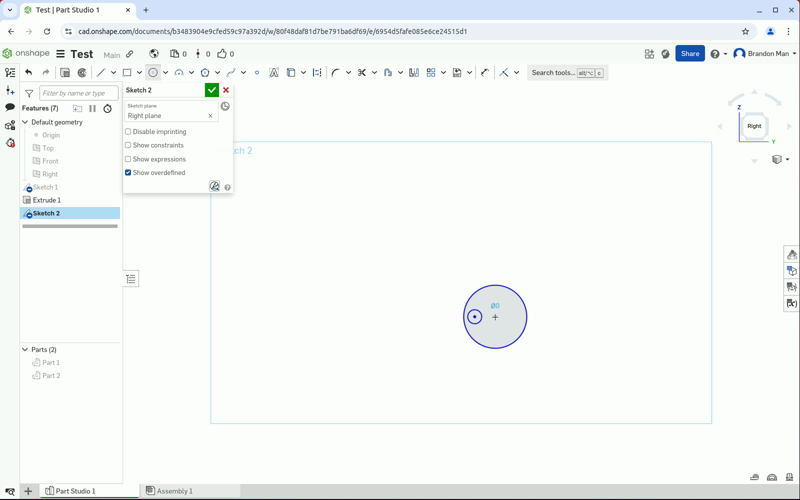
mouse_move(505, 316)
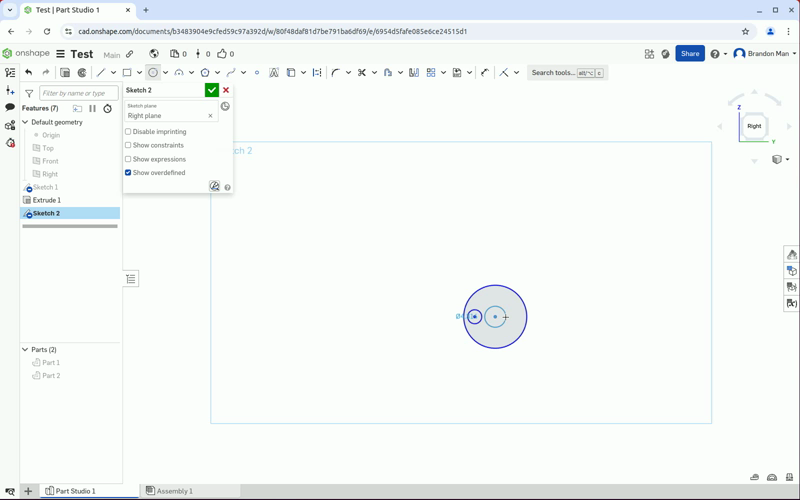
click(505, 316)
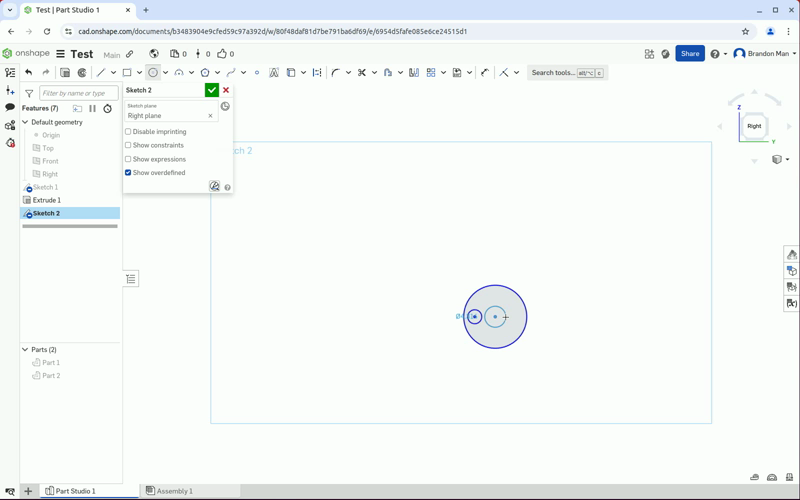
key(esc)
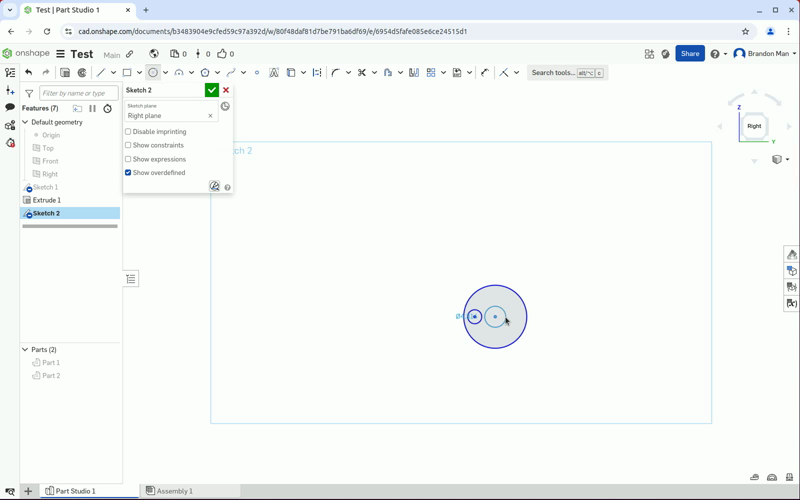
key(c)
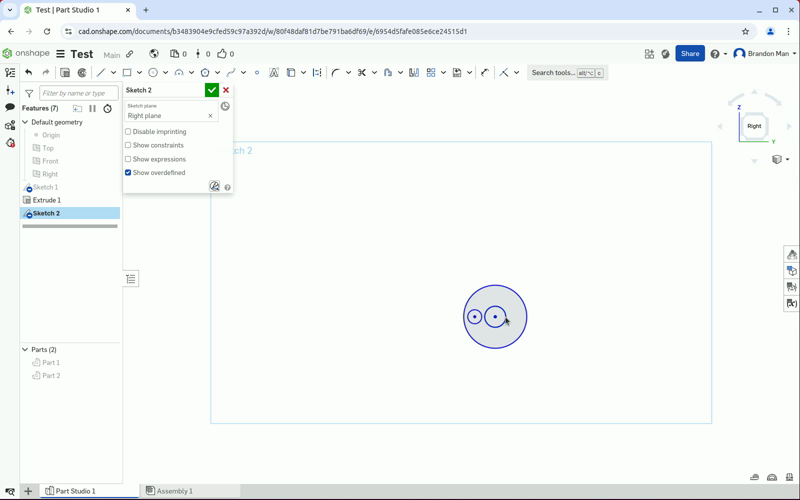
key_down(shift)
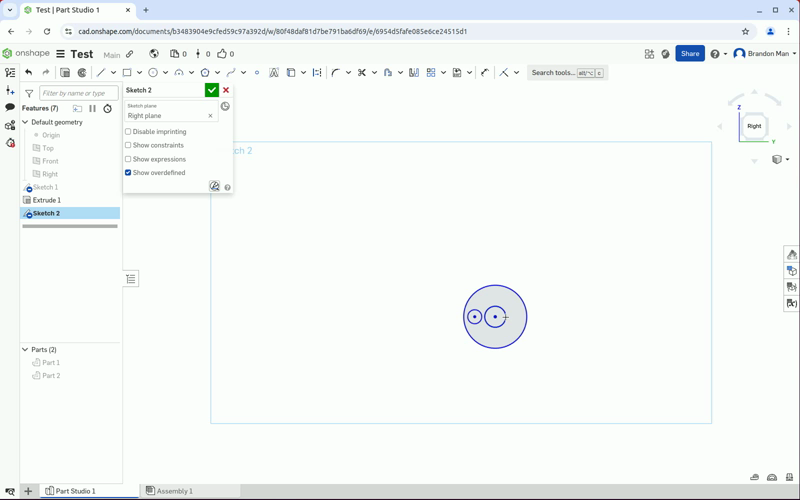
mouse_move(495, 337)
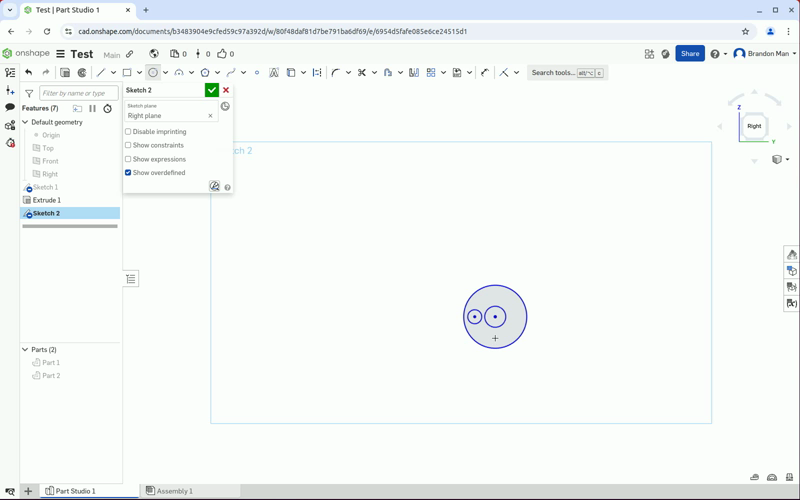
click(495, 337)
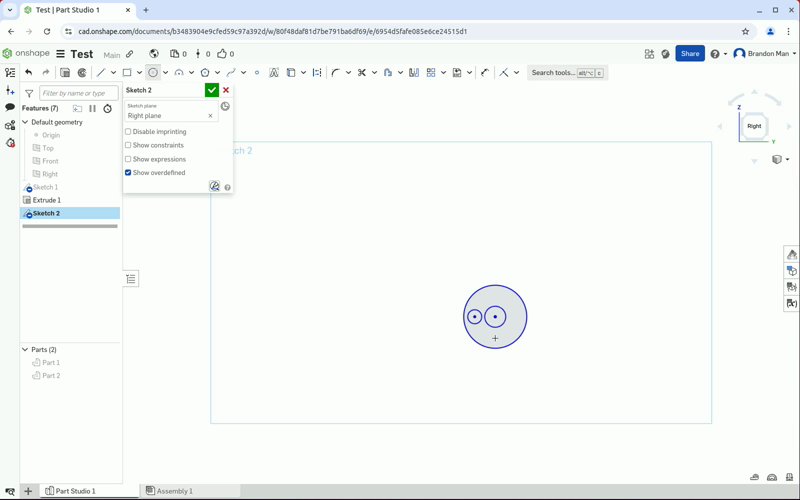
key_up(shift)
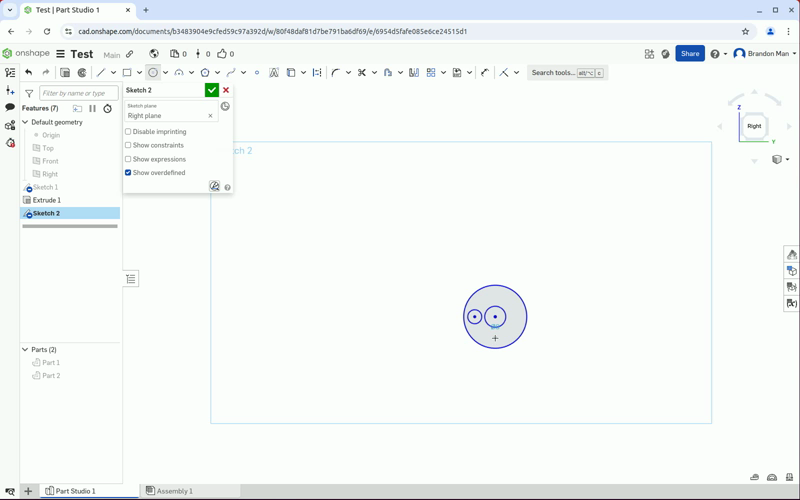
mouse_move(502, 337)
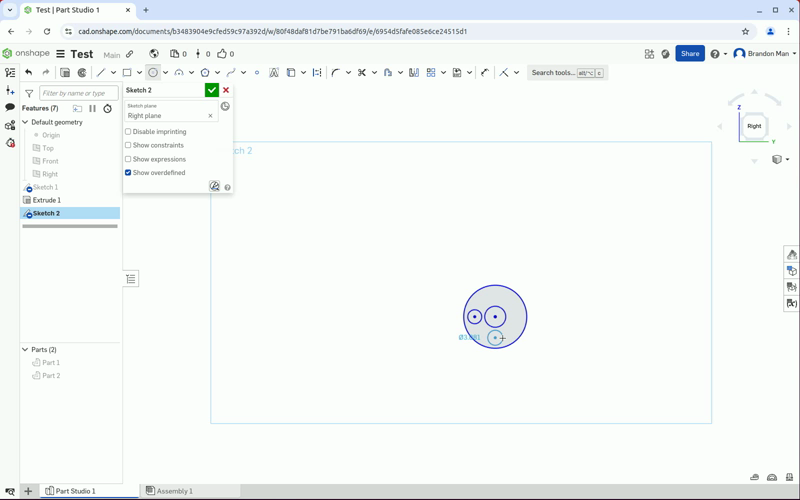
click(502, 337)
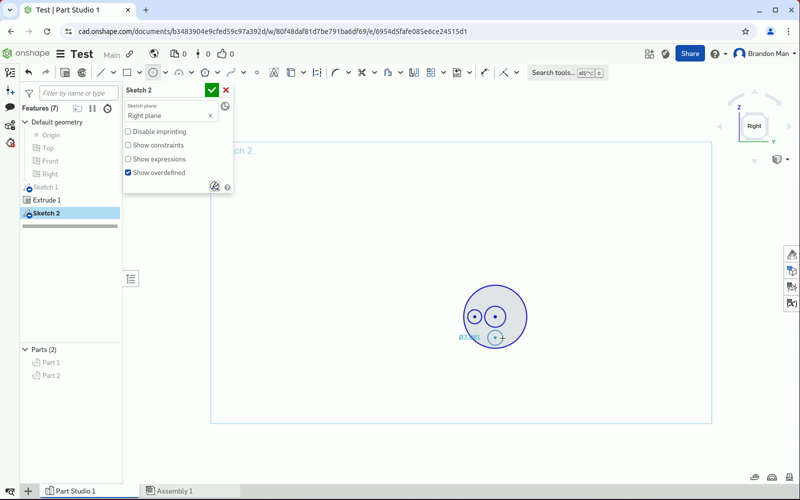
key(esc)
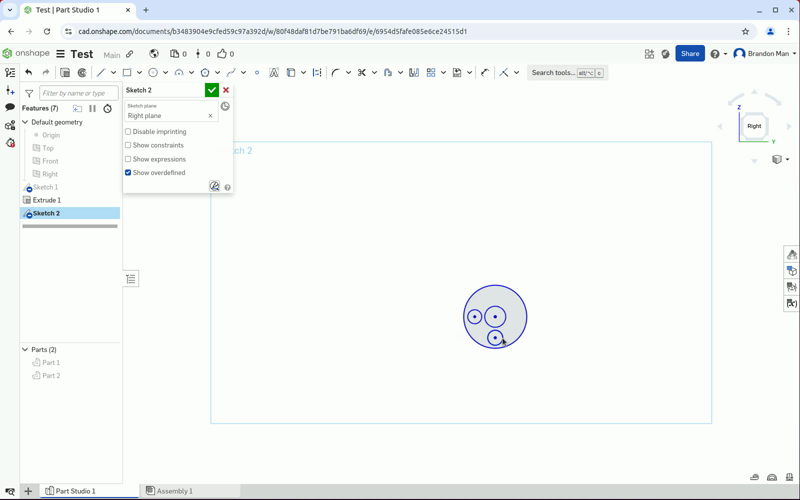
key(c)
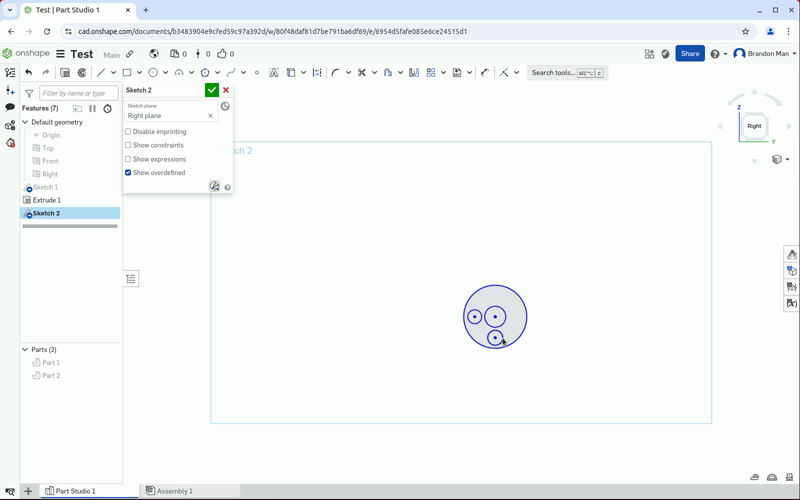
key_down(shift)
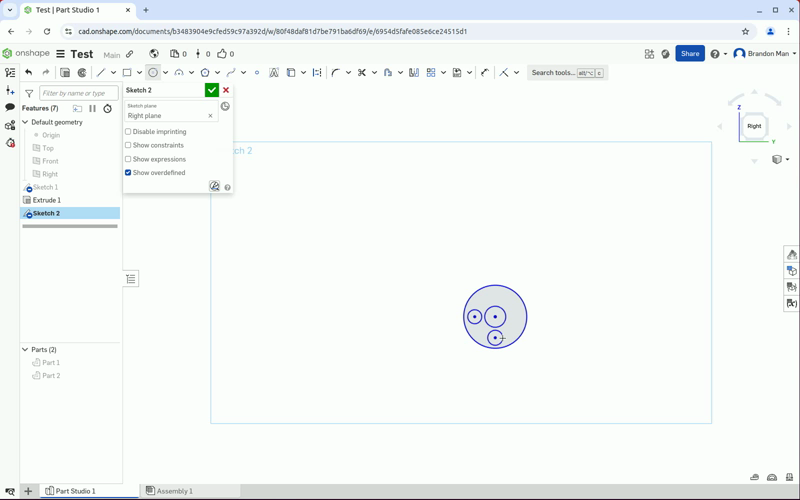
mouse_move(495, 296)
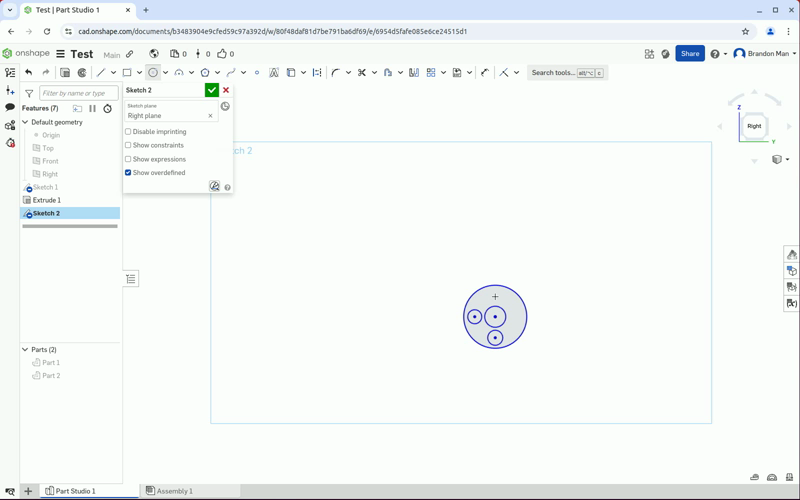
click(495, 296)
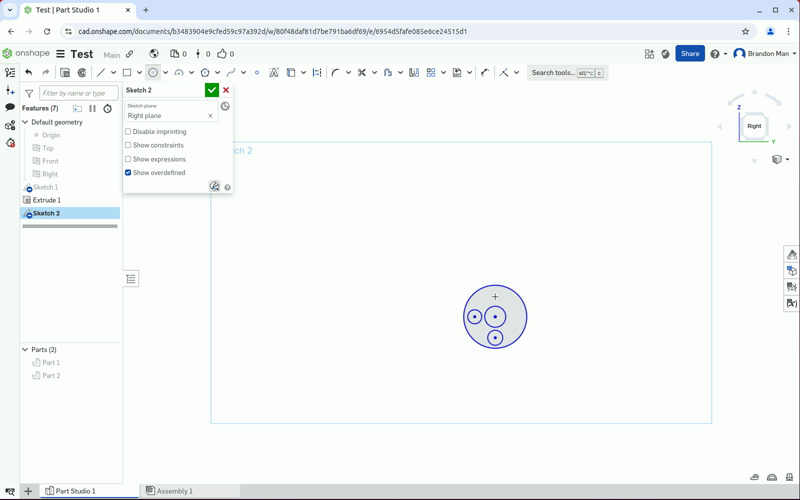
key_up(shift)
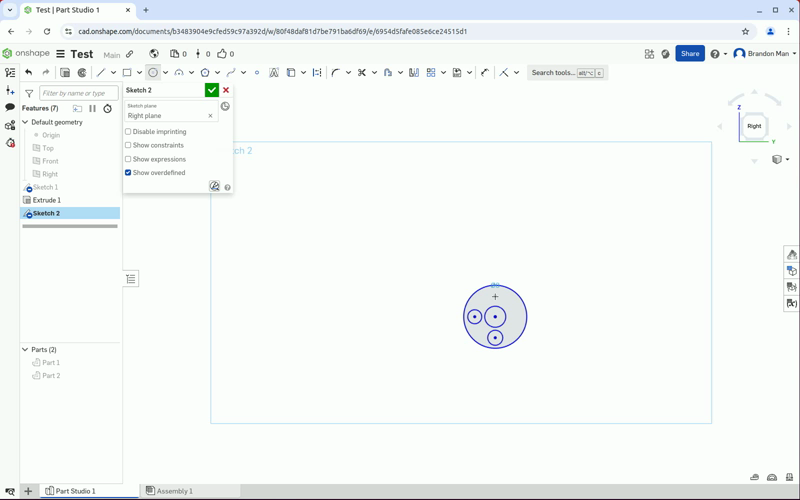
mouse_move(502, 296)
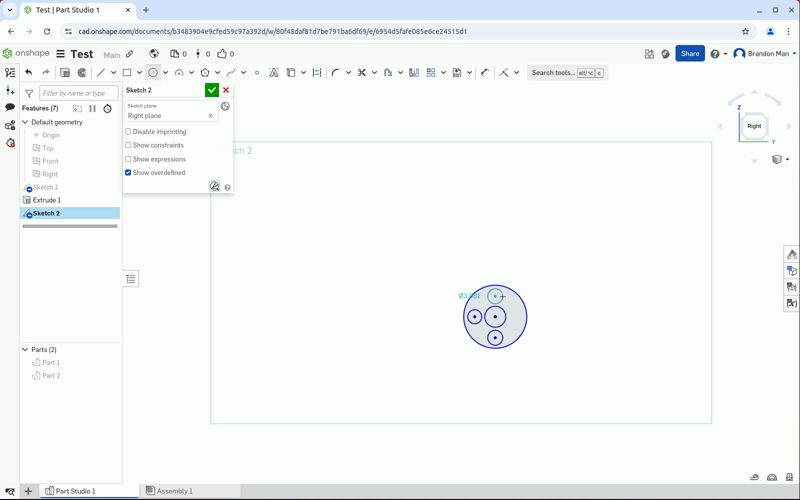
click(502, 296)
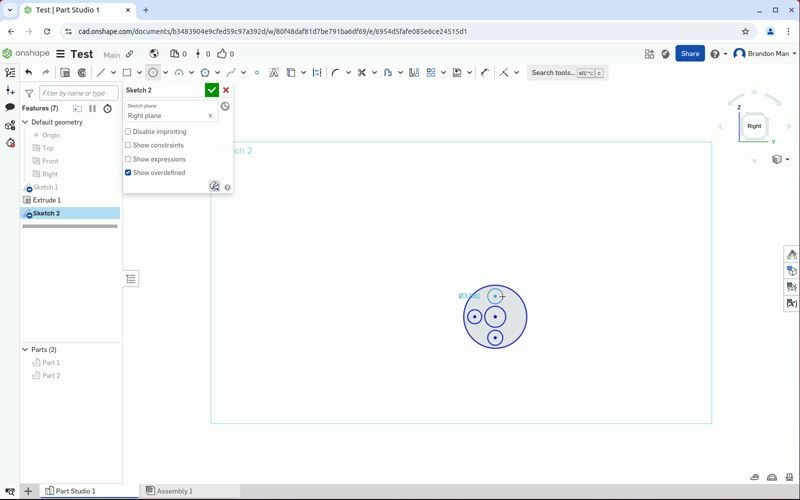
key(esc)
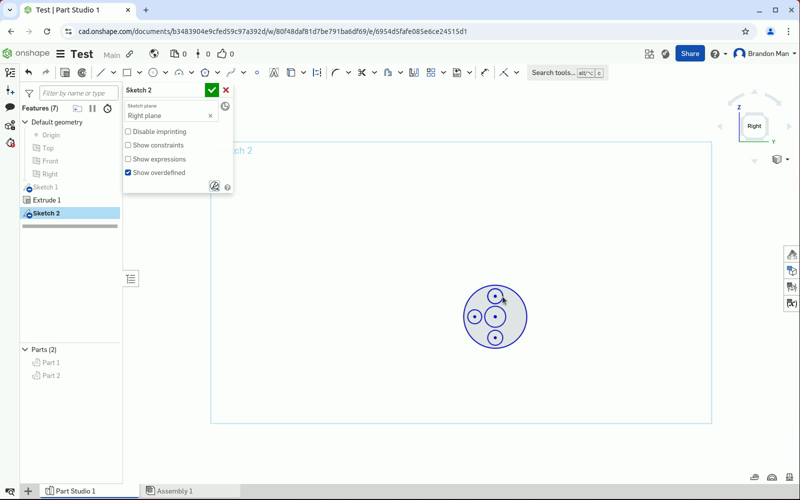
key(c)
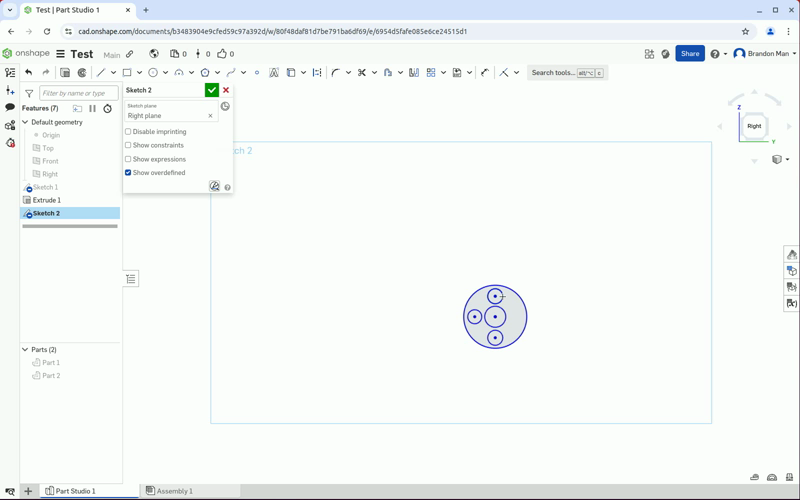
key_down(shift)
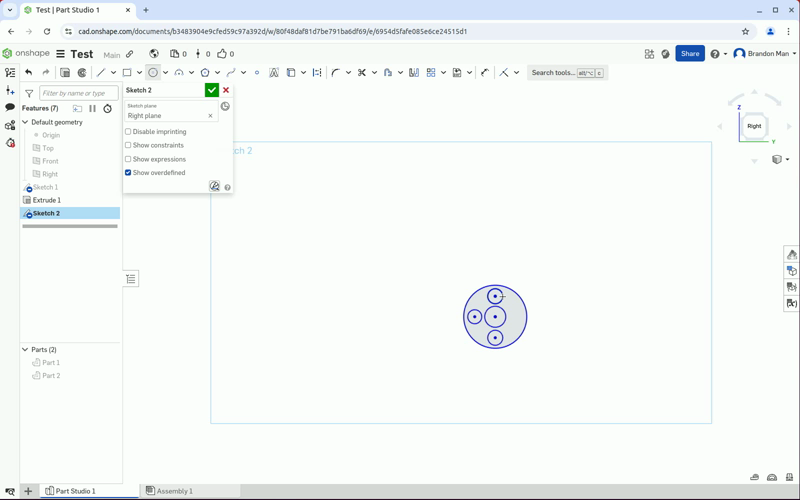
mouse_move(515, 316)
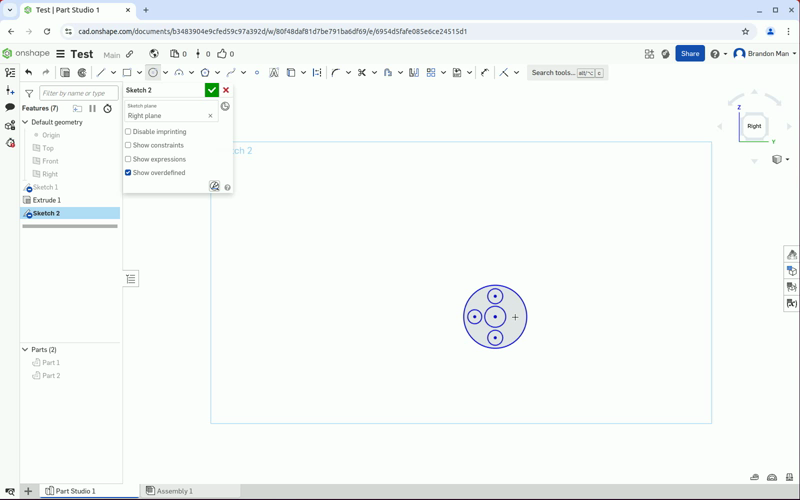
click(515, 316)
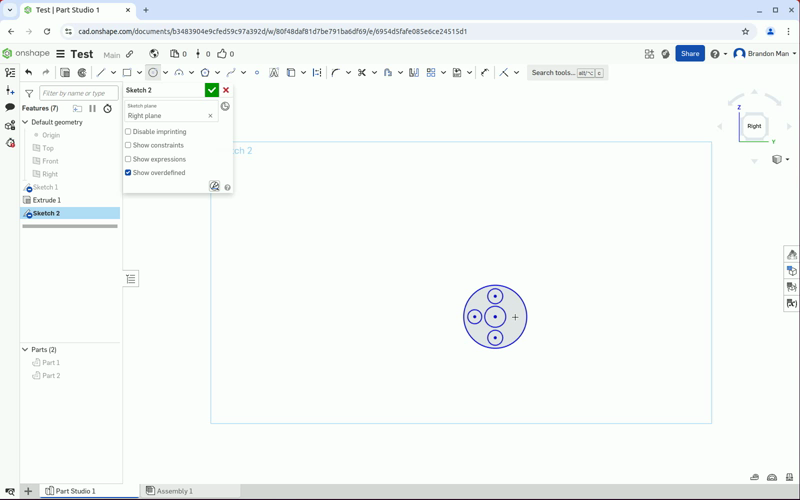
key_up(shift)
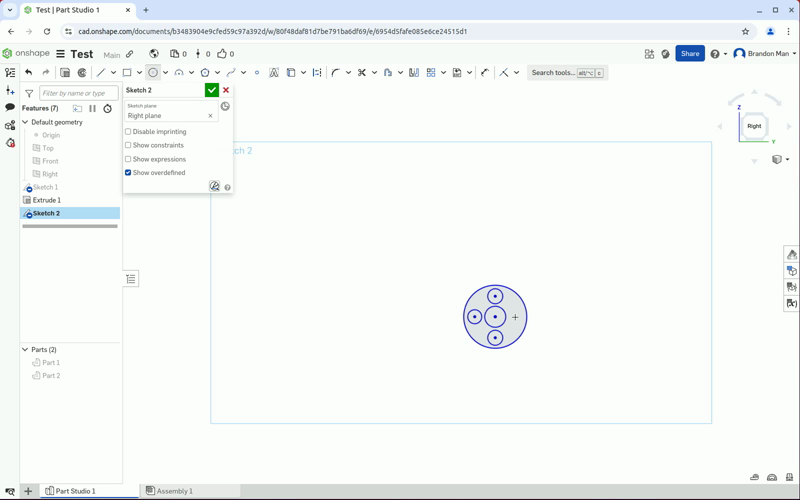
mouse_move(522, 316)
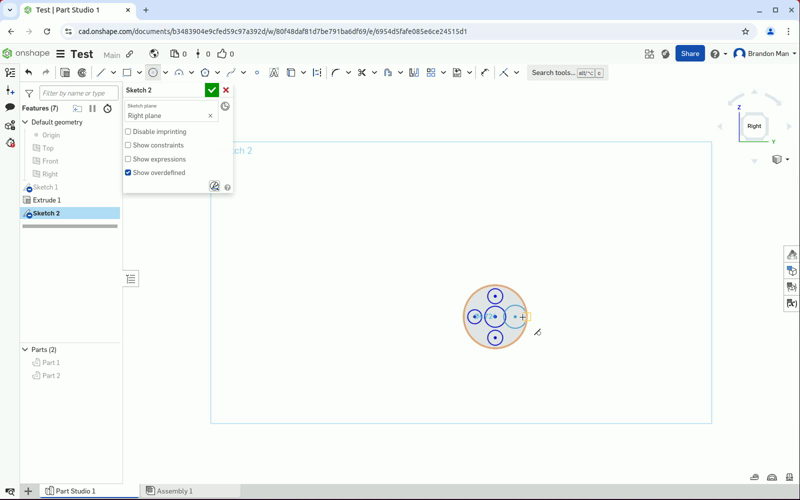
scroll(6)
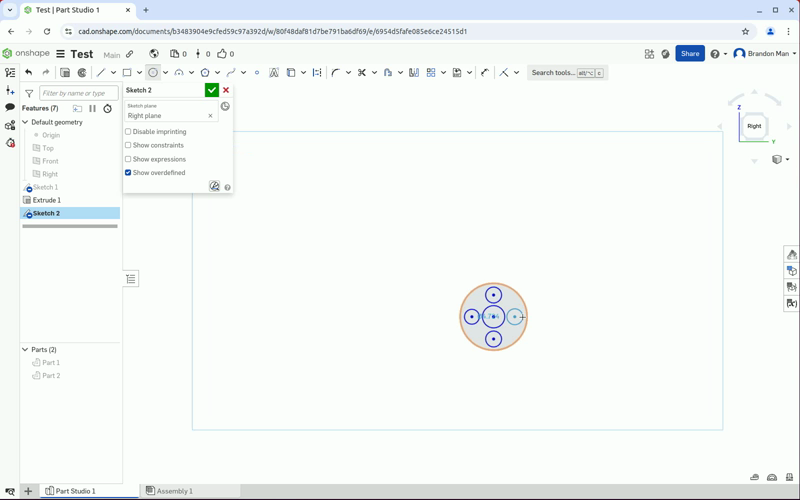
scroll(6)
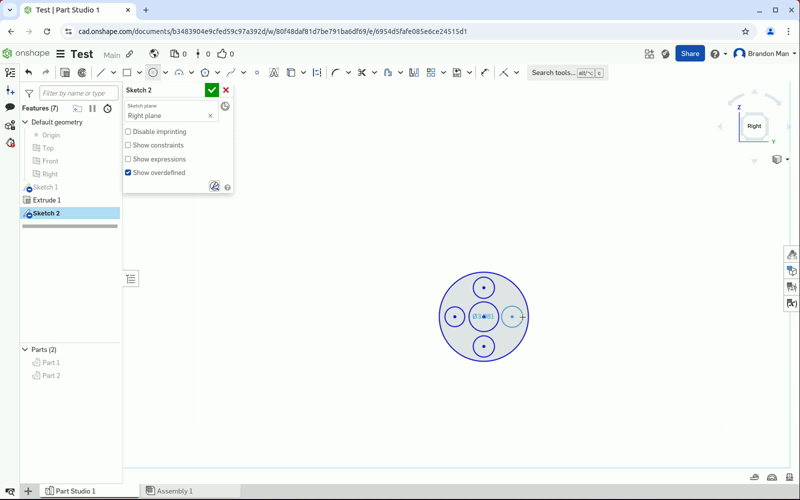
scroll(6)
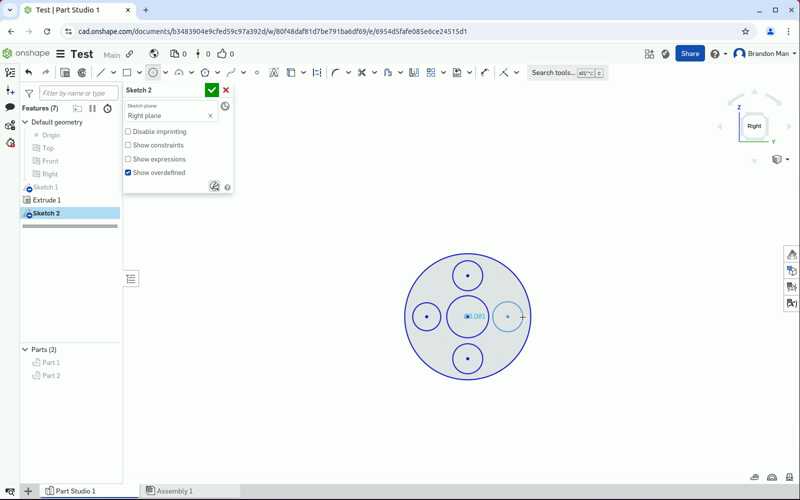
scroll(6)
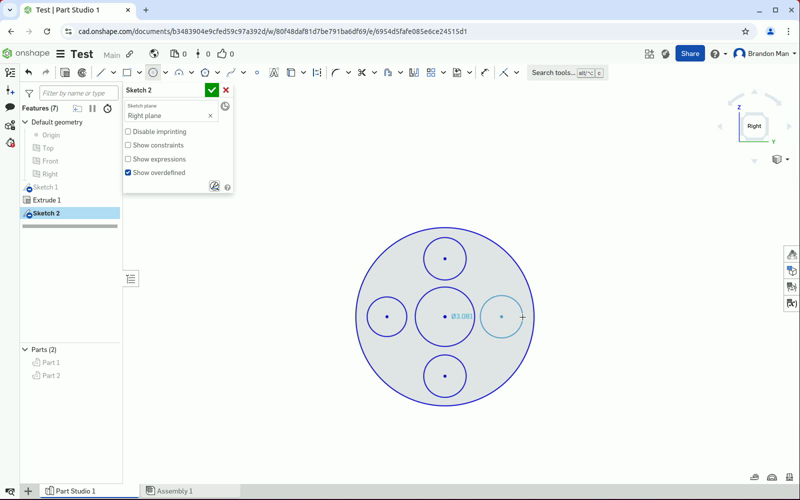
scroll(6)
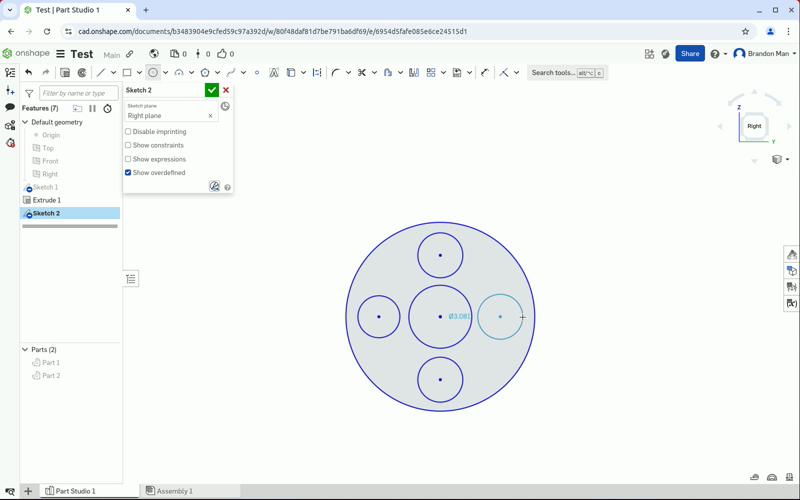
scroll(6)
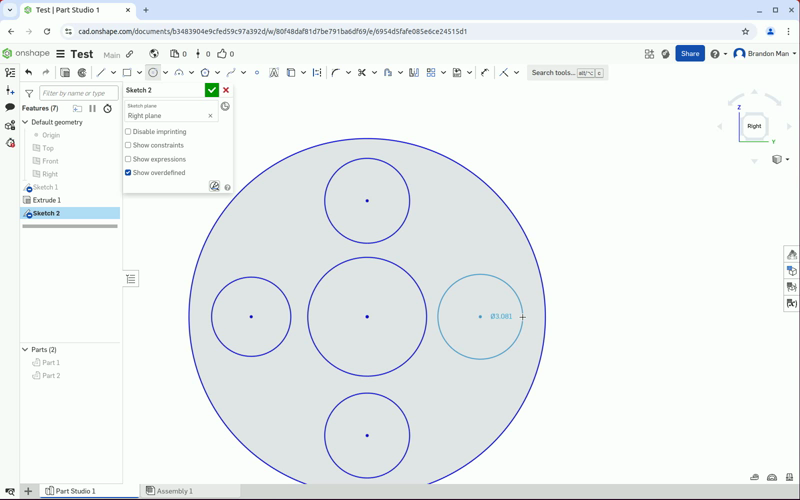
scroll(6)
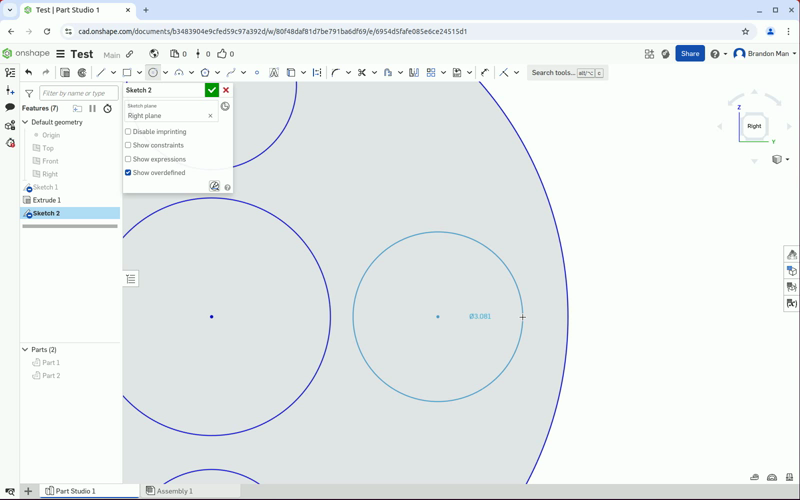
click(522, 316)
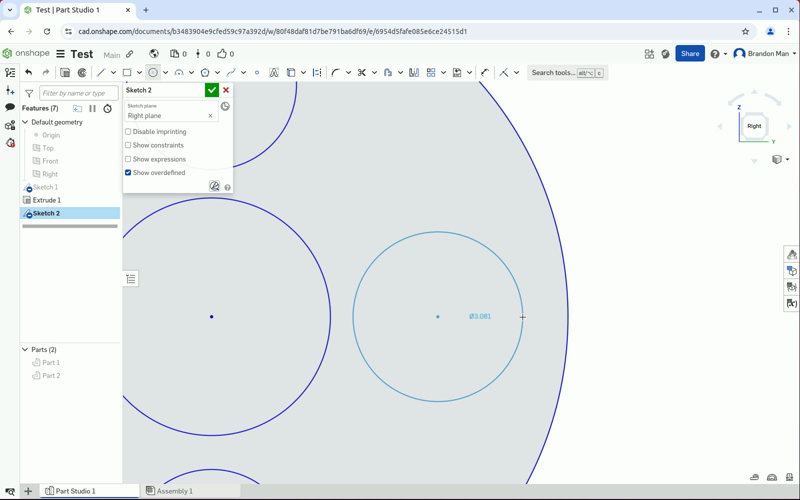
scroll(-6)
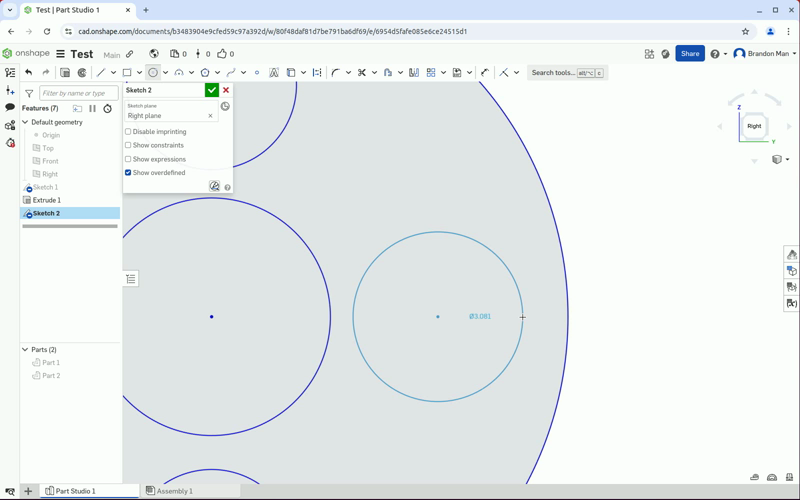
scroll(-6)
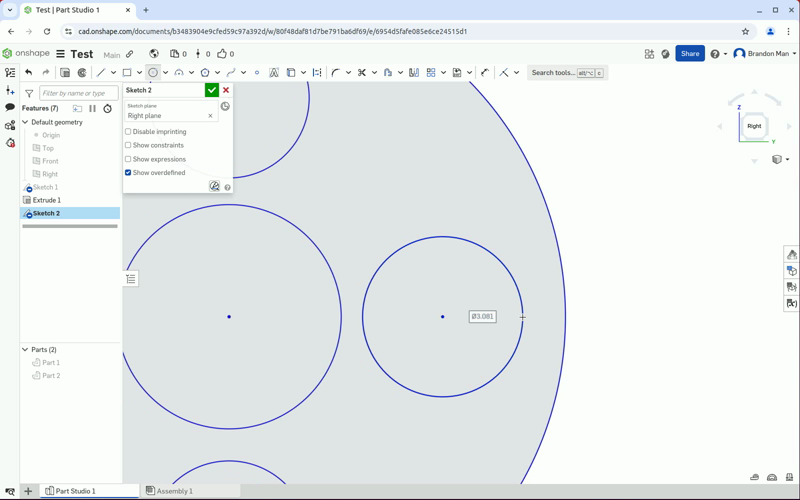
scroll(-6)
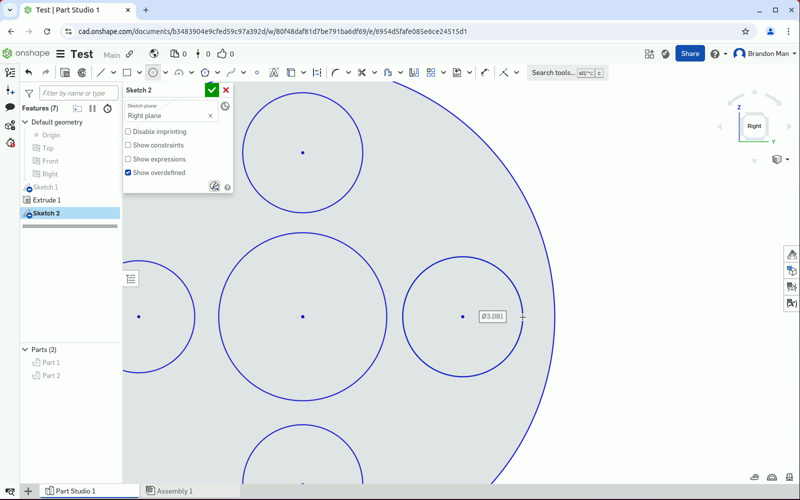
scroll(-6)
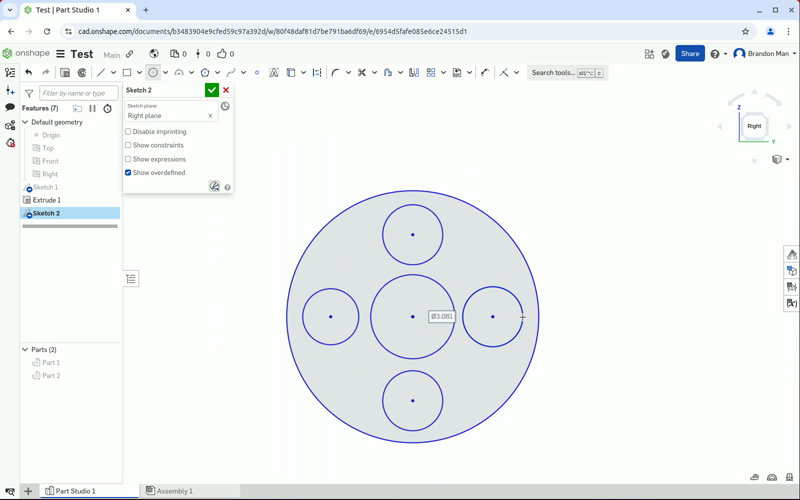
scroll(-6)
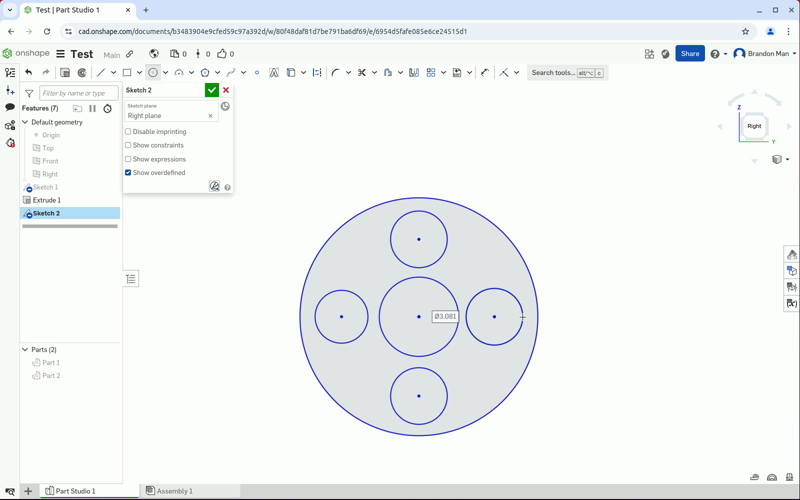
scroll(-6)
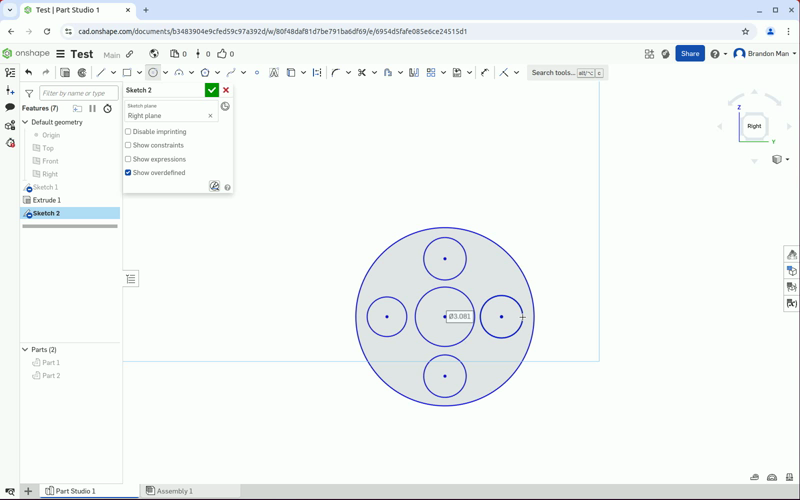
scroll(-6)
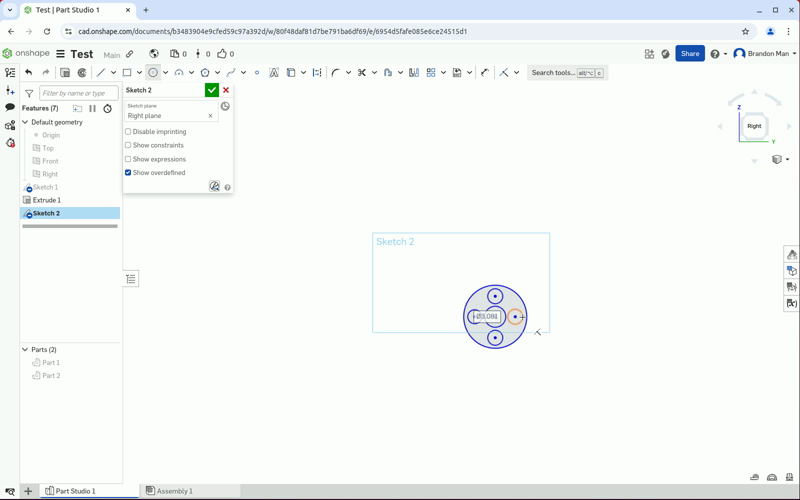
key(esc)
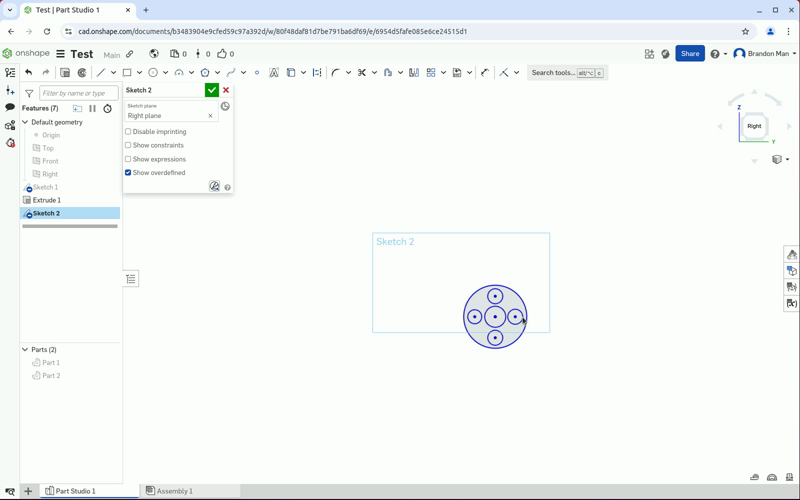
mouse_move(507, 290)
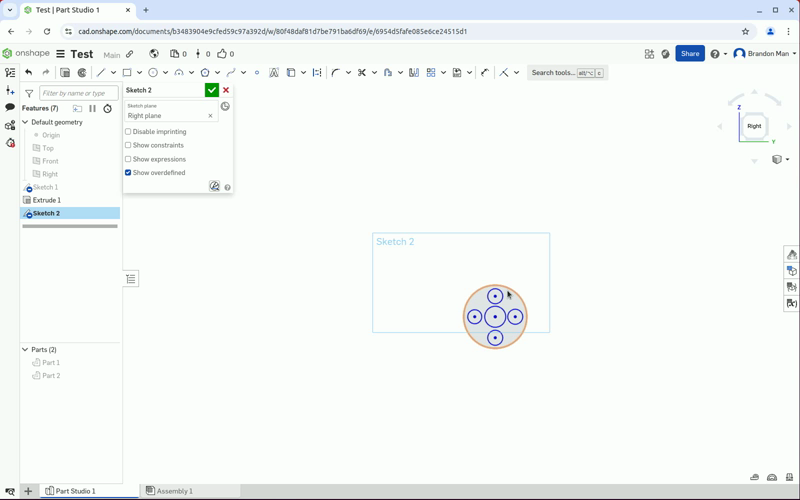
click(507, 290)
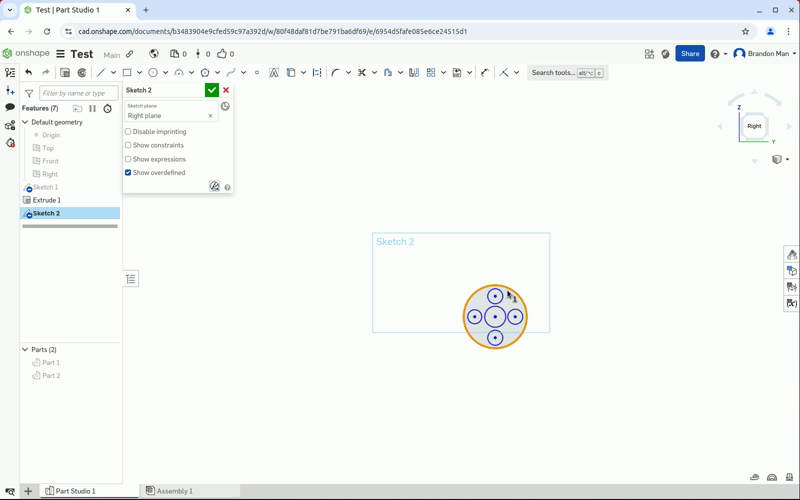
mouse_move(73, 352)
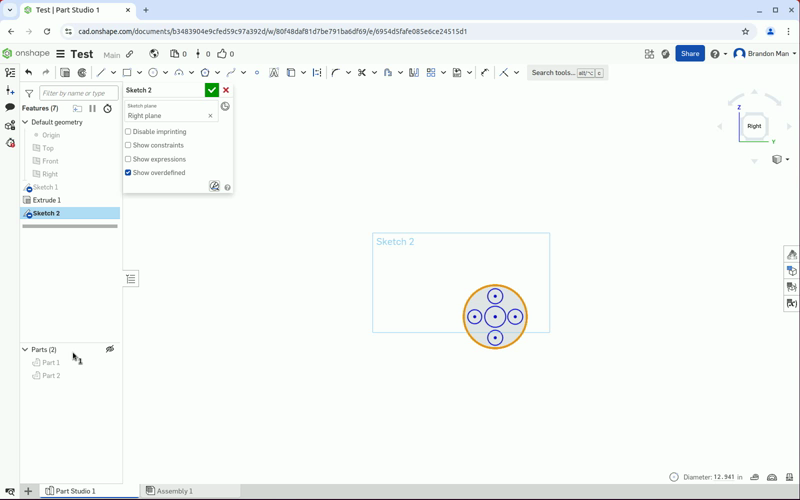
key(shift+y)
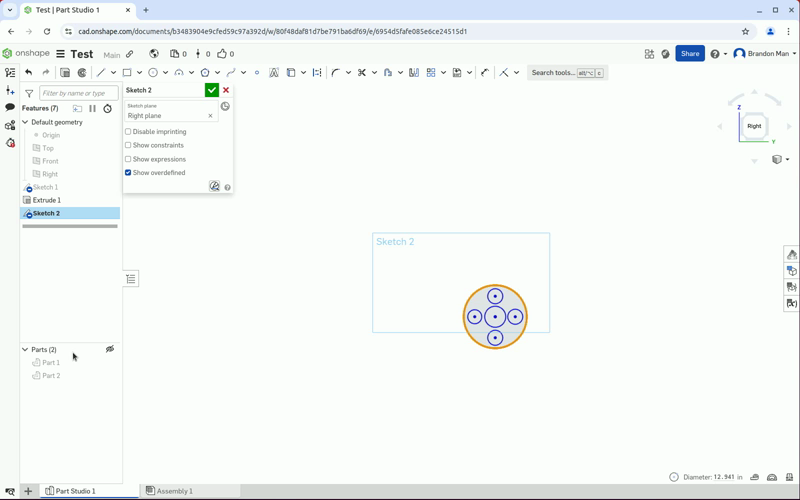
key(shift+e)
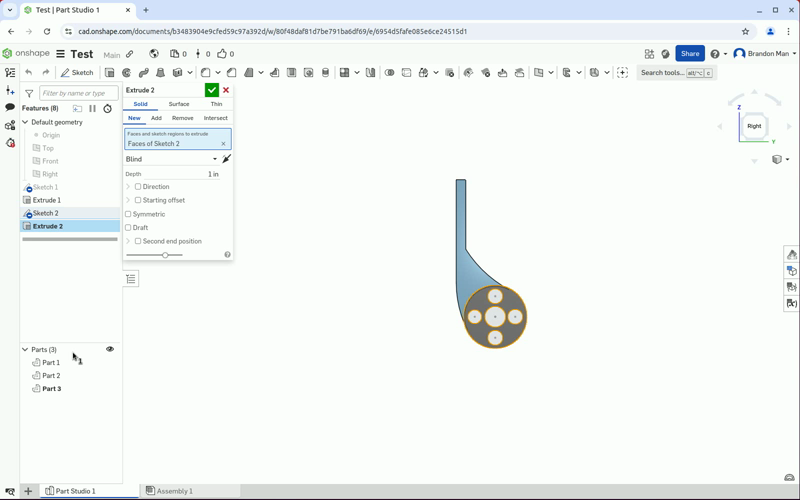
mouse_move(143, 106)
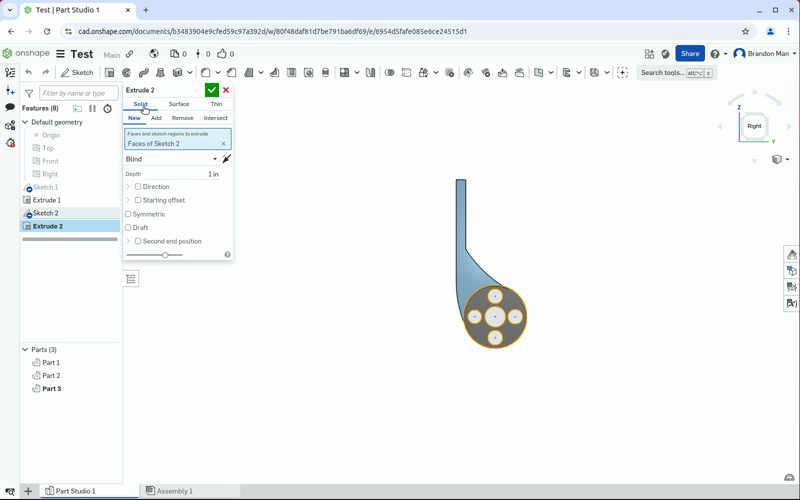
click(143, 106)
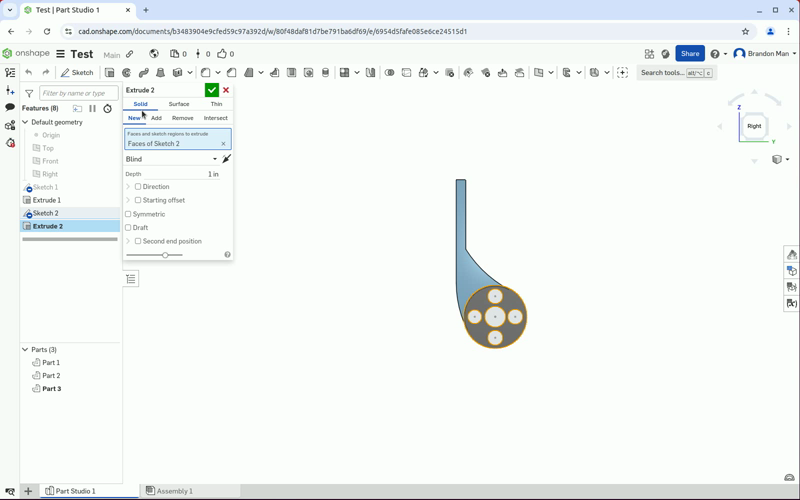
mouse_move(137, 120)
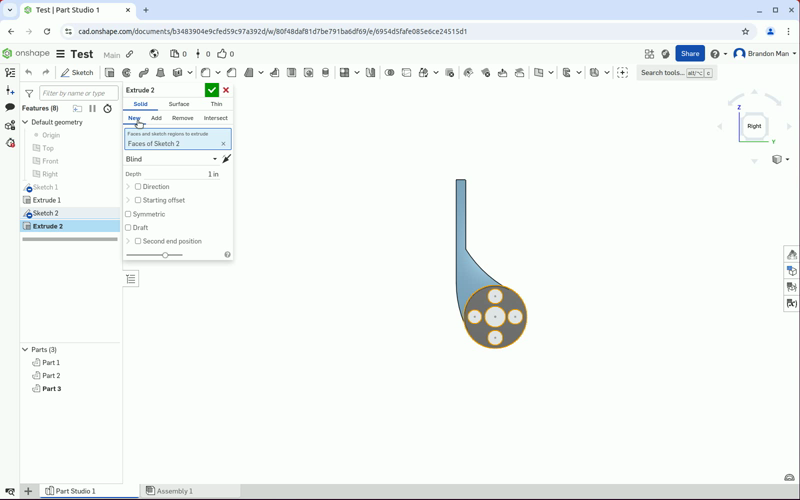
click(137, 120)
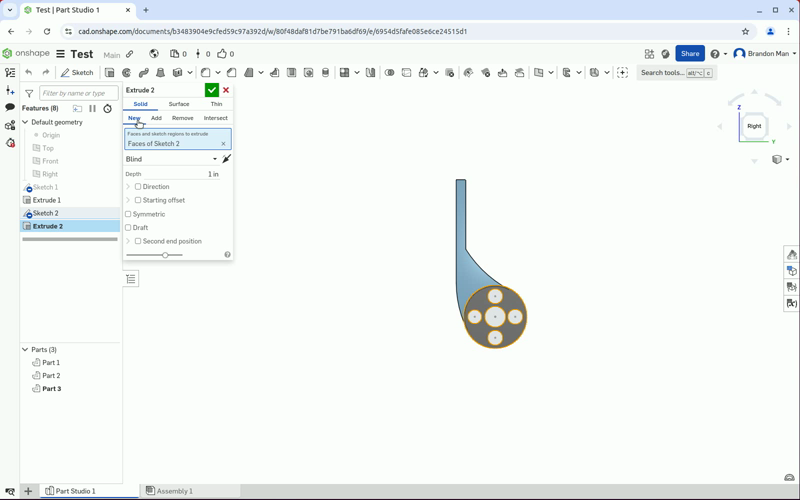
key(tab, 4)
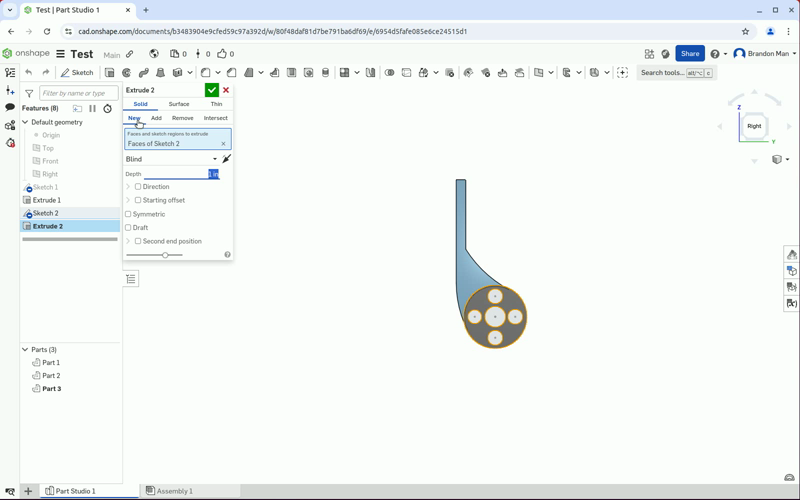
text(23.108)
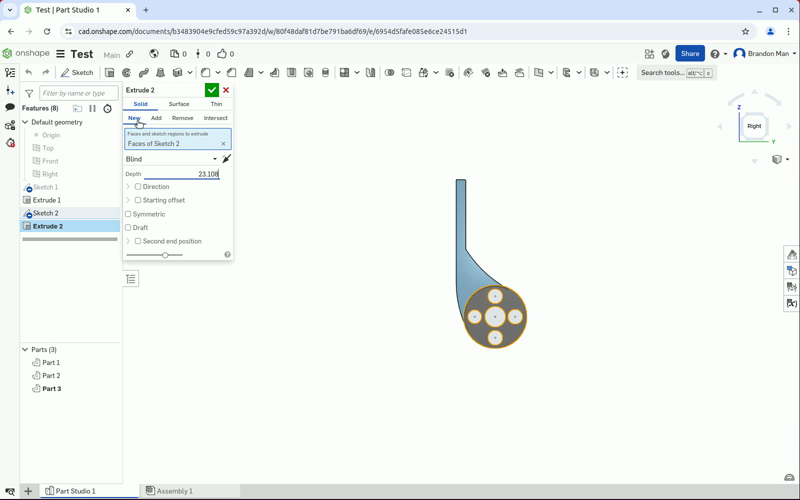
key(enter)
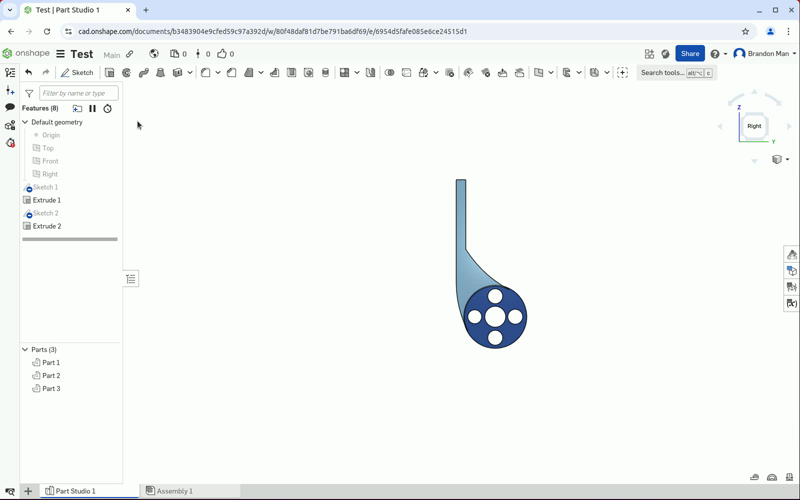
key(shift+h)
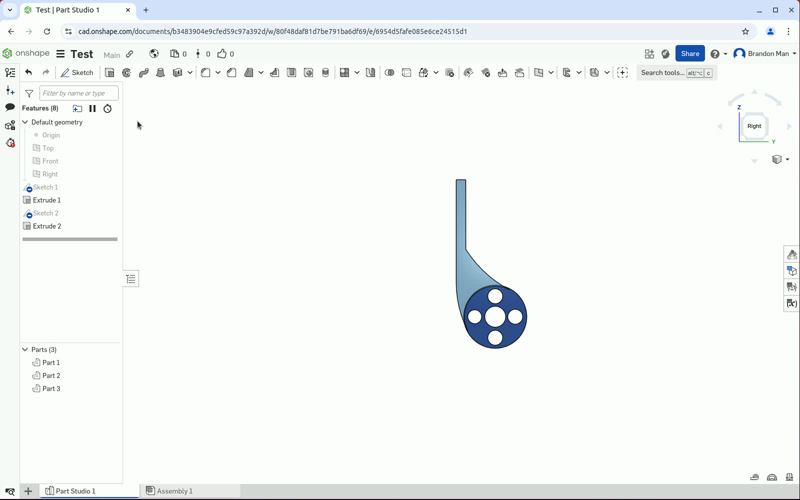
key(shift+h)
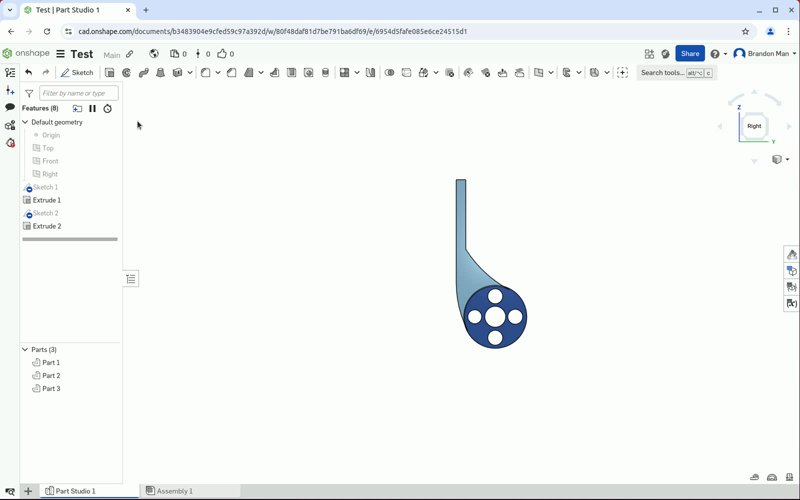
mouse_move(73, 189)
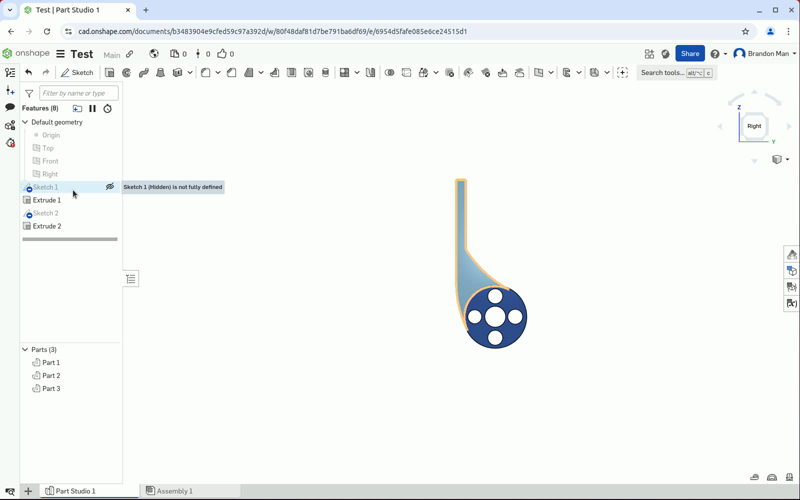
click(73, 189)
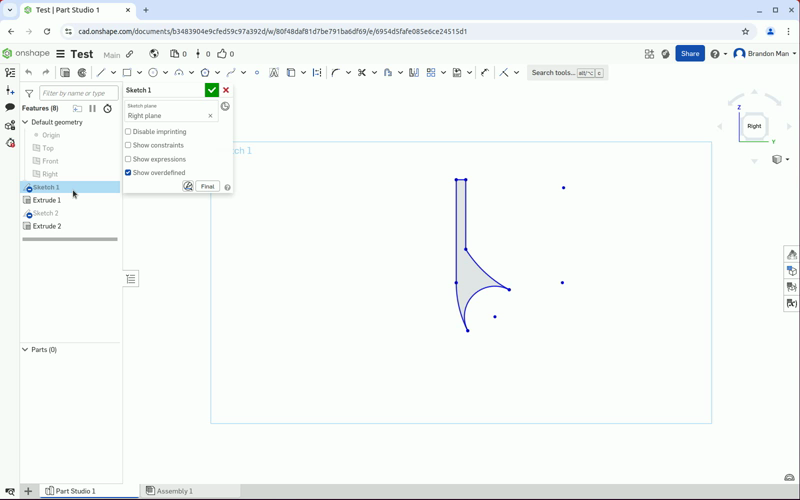
mouse_move(229, 92)
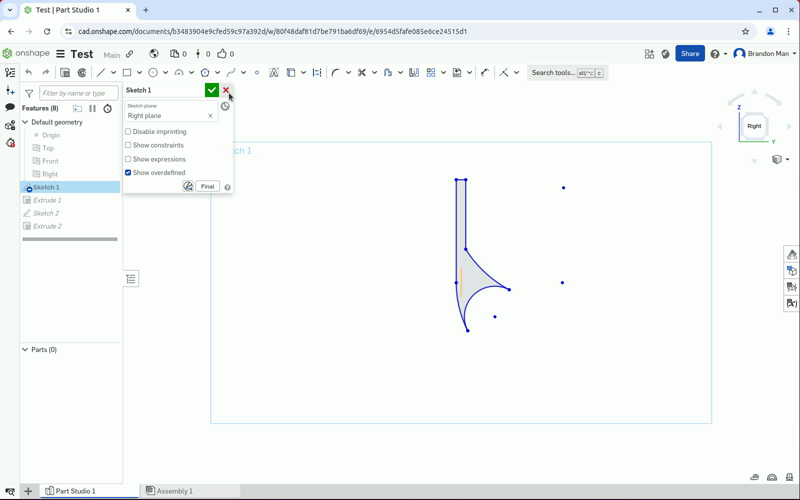
click(229, 92)
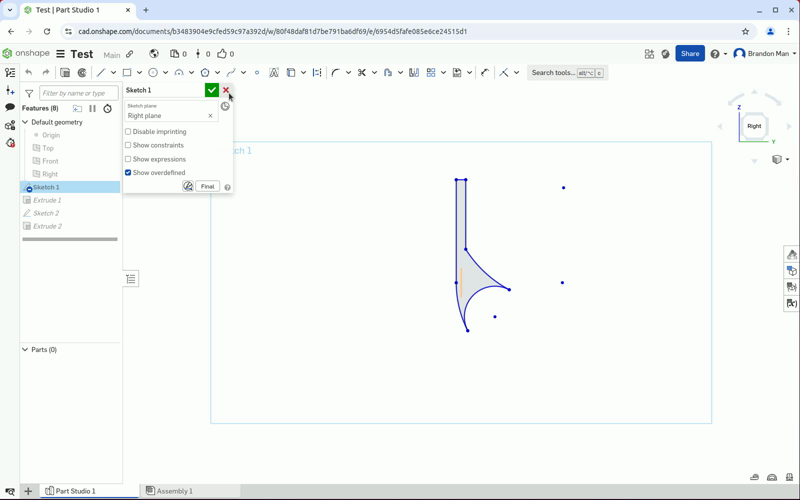
key(shift+s)
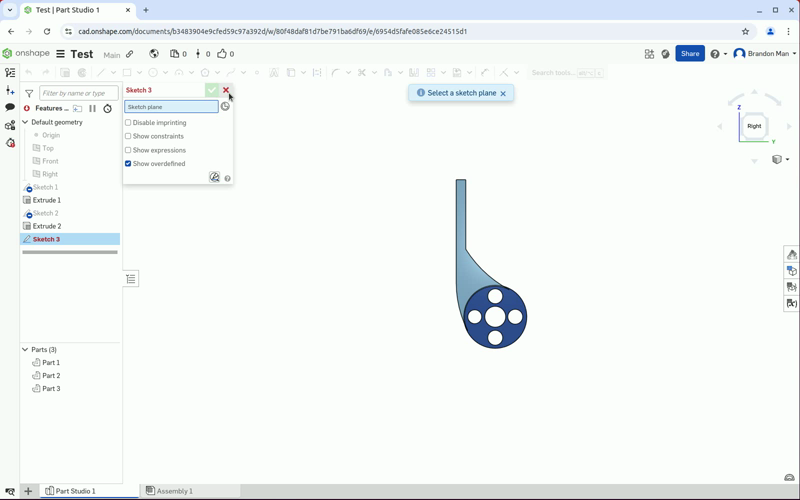
mouse_move(73, 176)
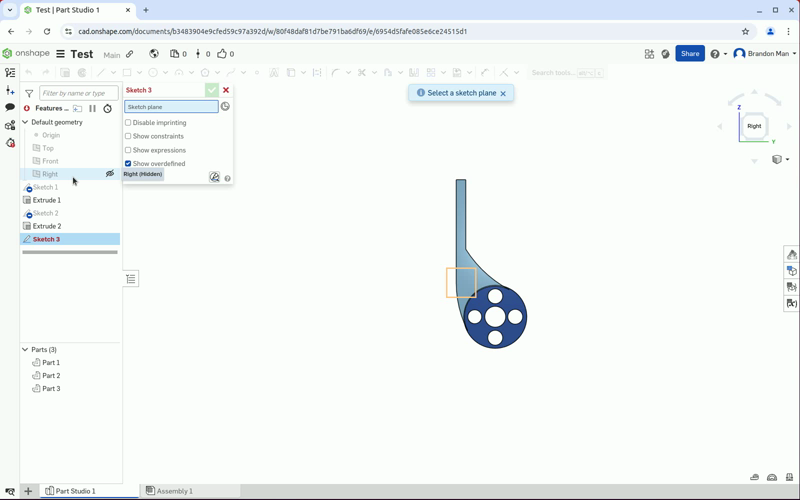
click(73, 176)
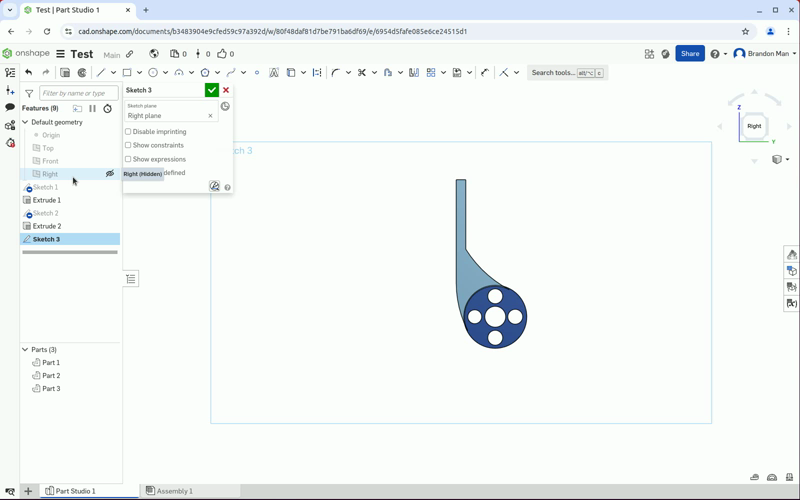
mouse_move(73, 352)
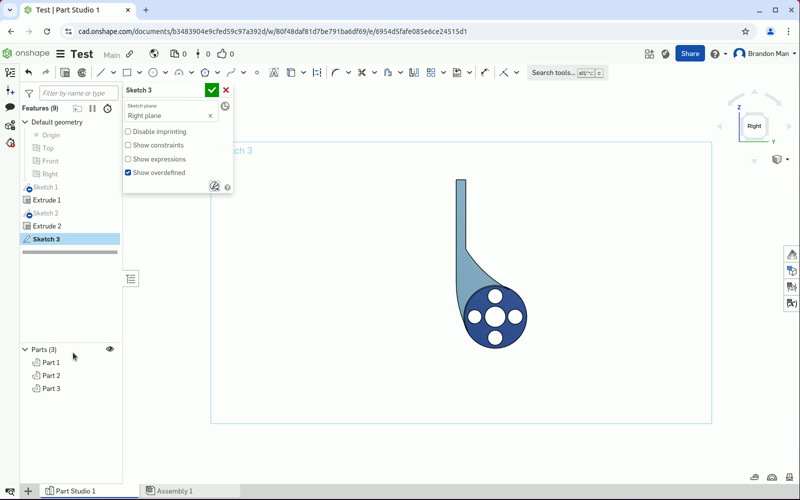
key(y)
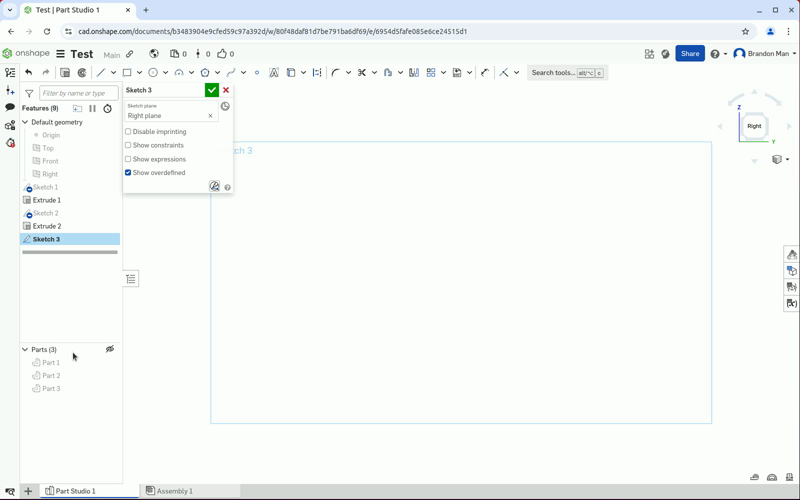
key(c)
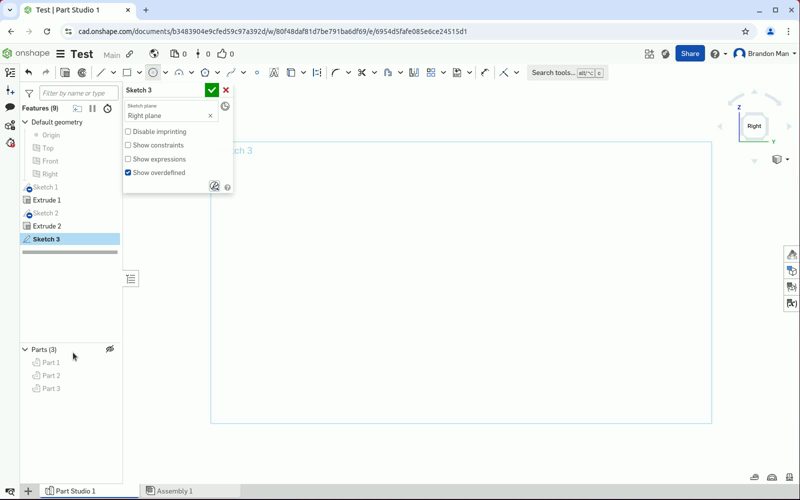
key_down(shift)
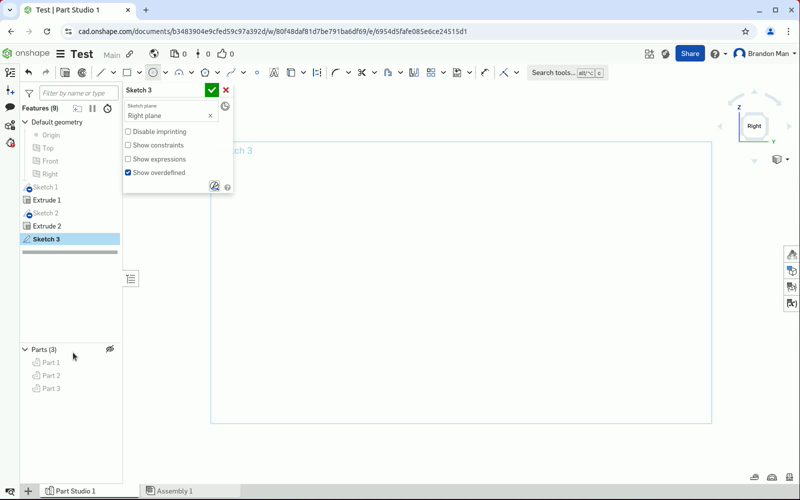
mouse_move(475, 316)
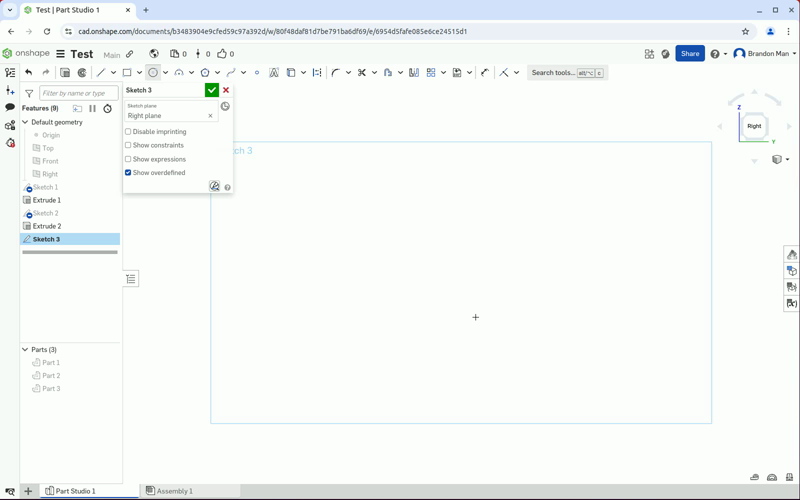
click(475, 316)
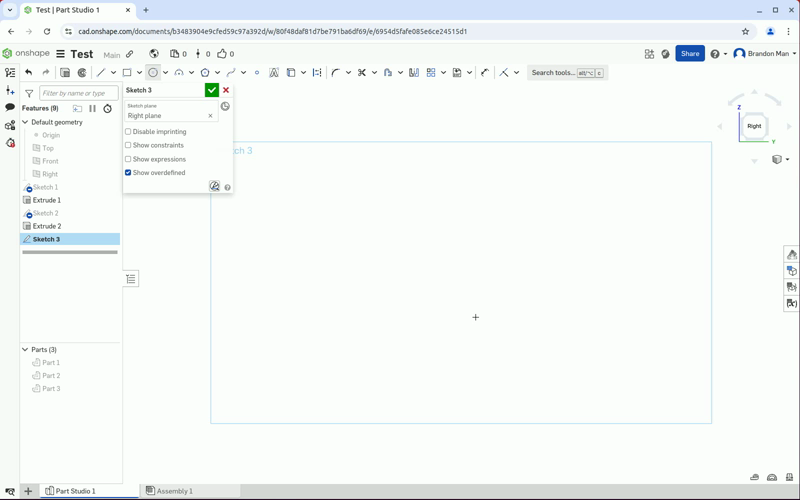
key_up(shift)
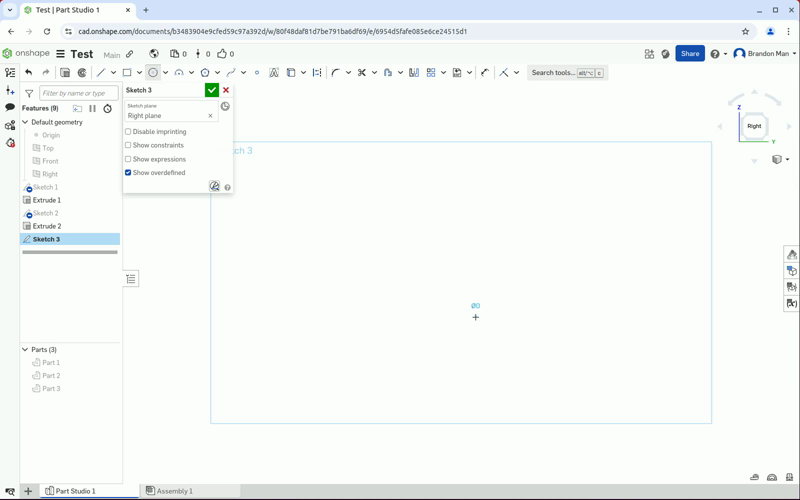
mouse_move(483, 316)
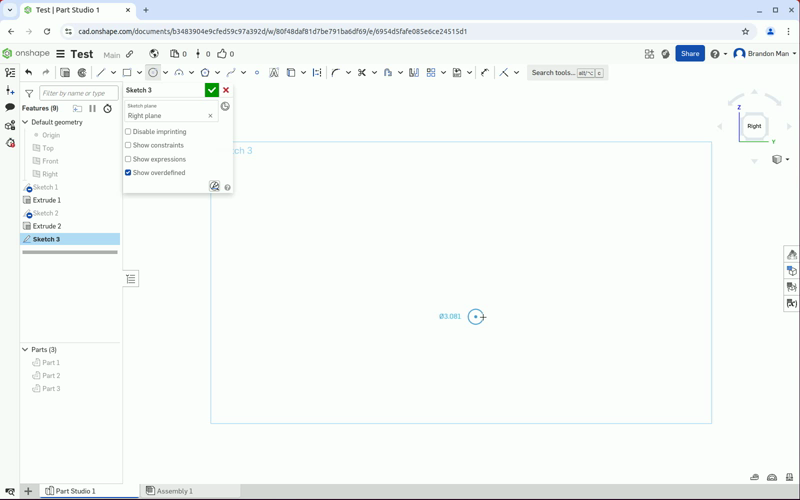
click(483, 316)
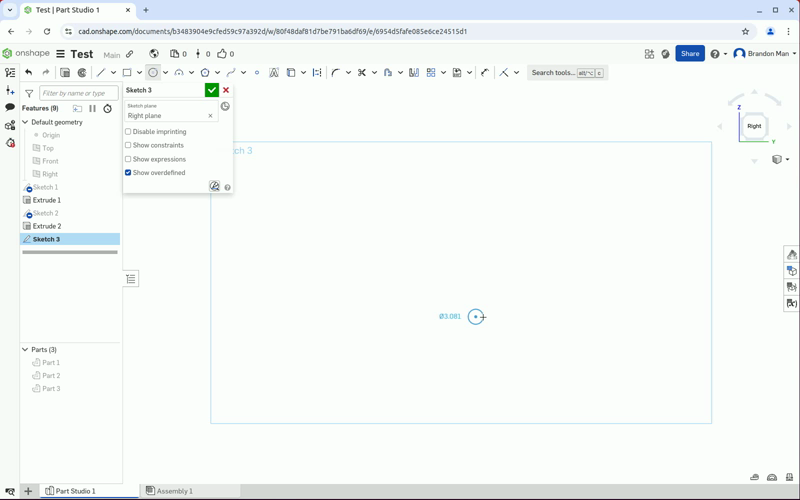
key(esc)
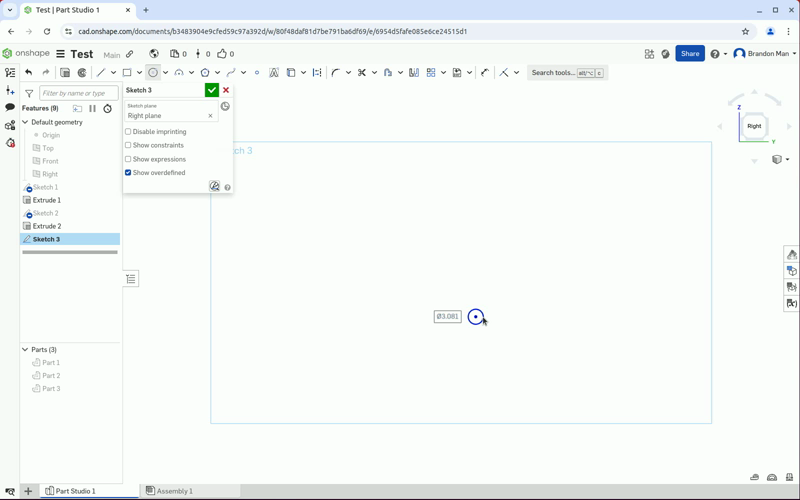
key(c)
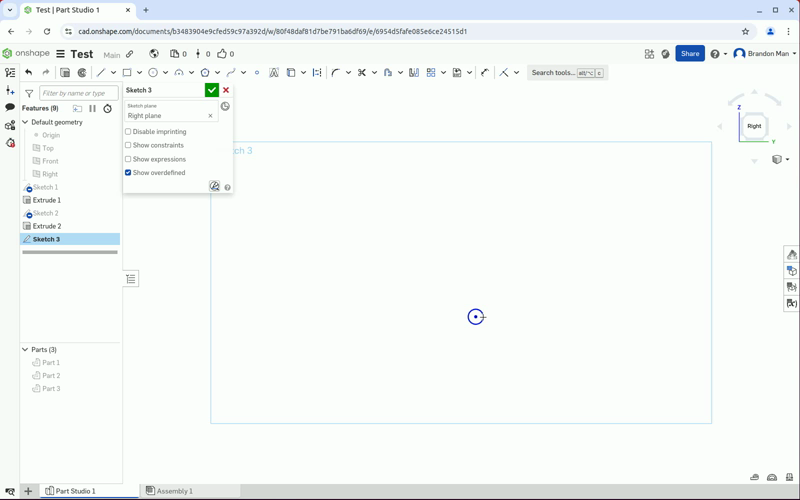
key_down(shift)
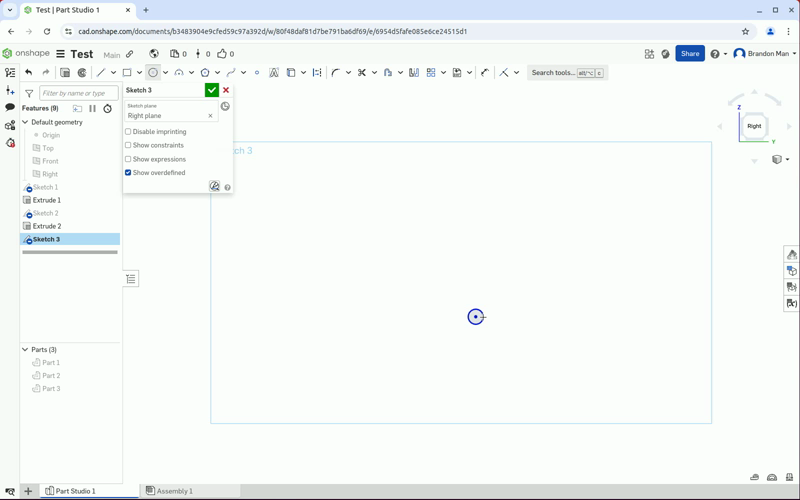
mouse_move(475, 316)
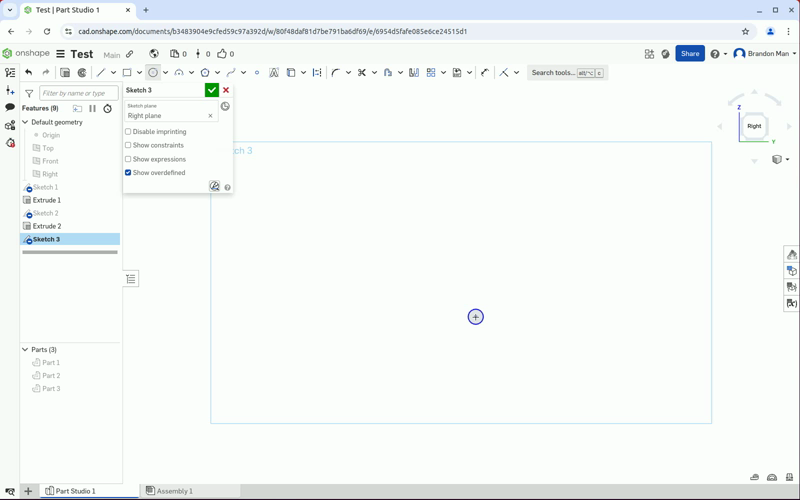
click(475, 316)
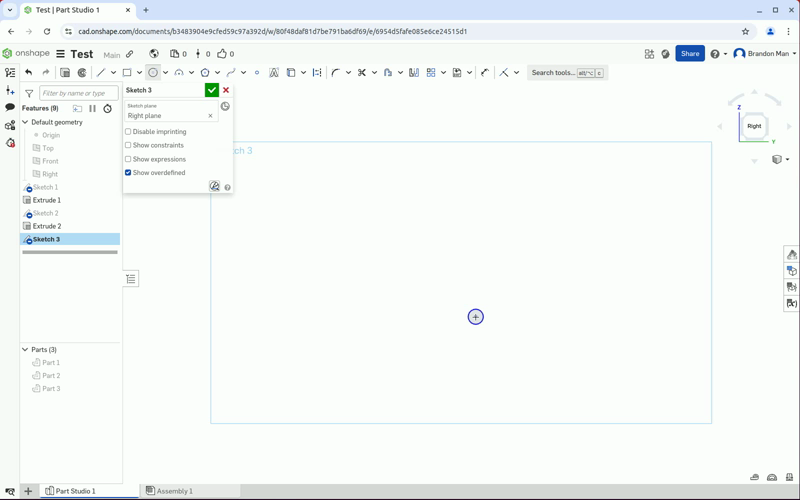
key_up(shift)
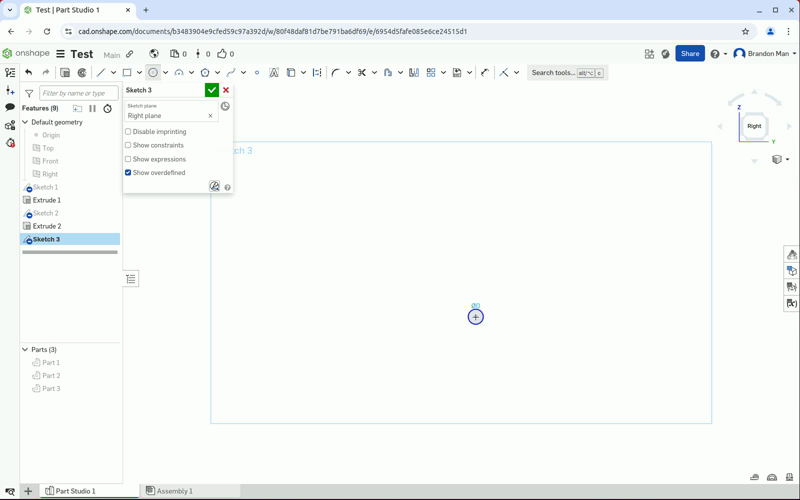
mouse_move(479, 316)
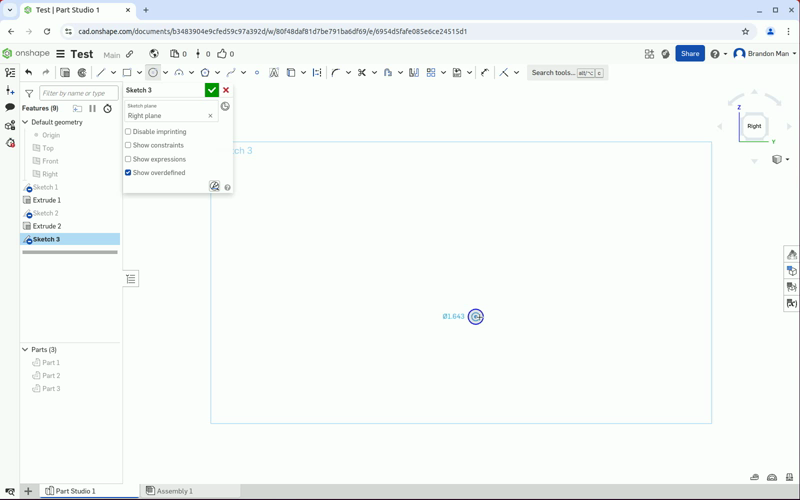
scroll(6)
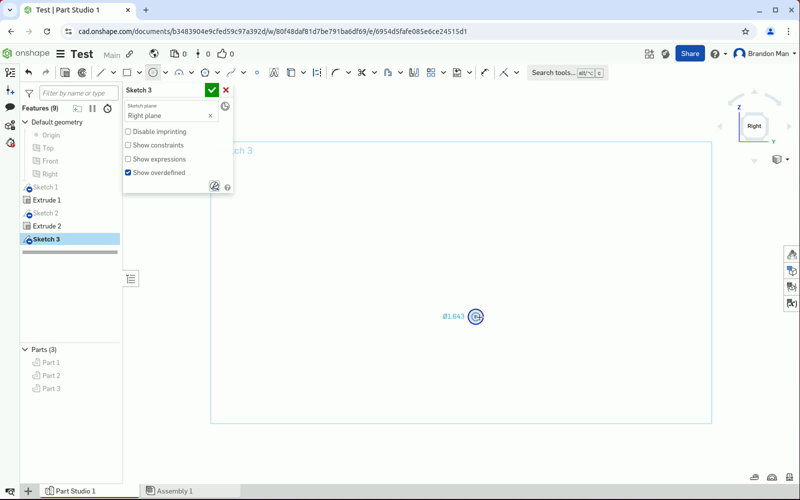
scroll(6)
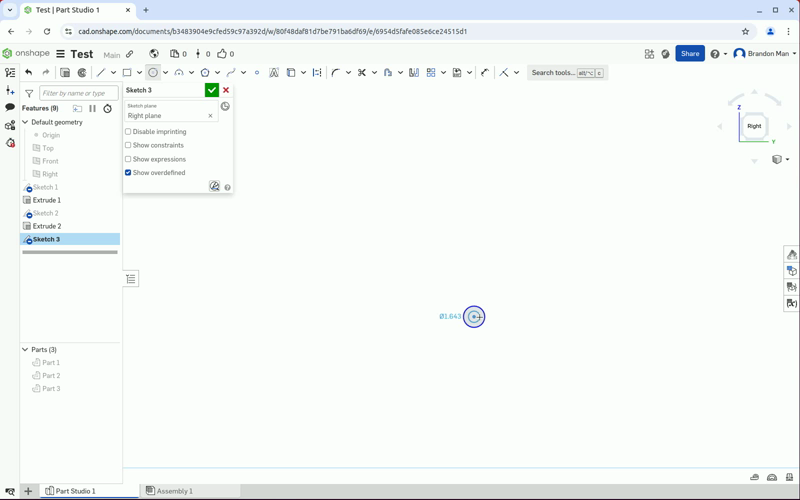
scroll(6)
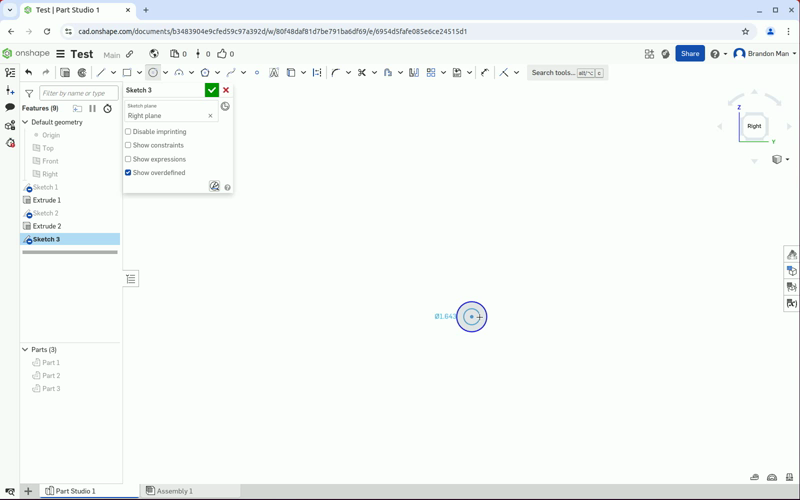
scroll(6)
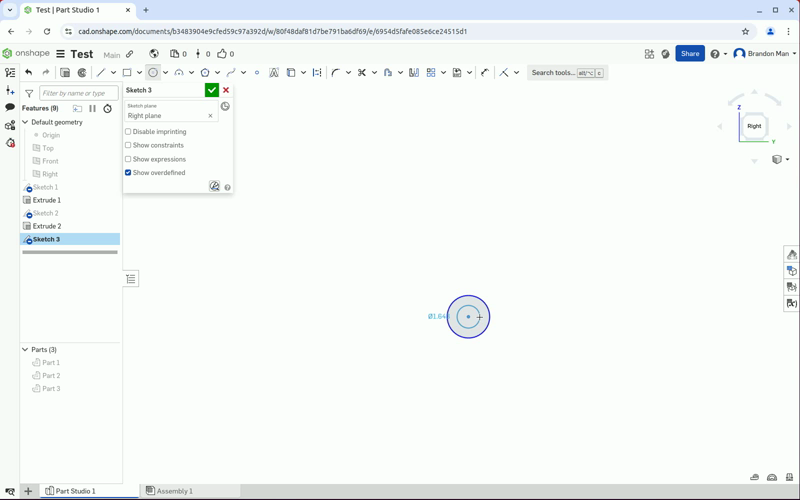
scroll(6)
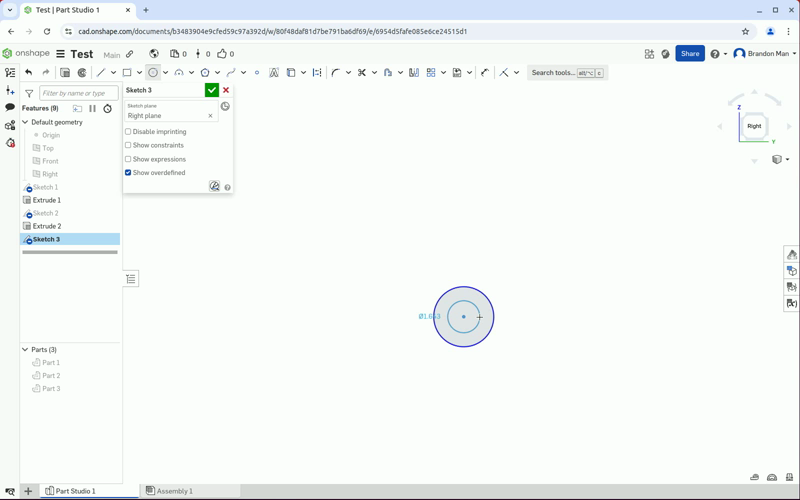
scroll(6)
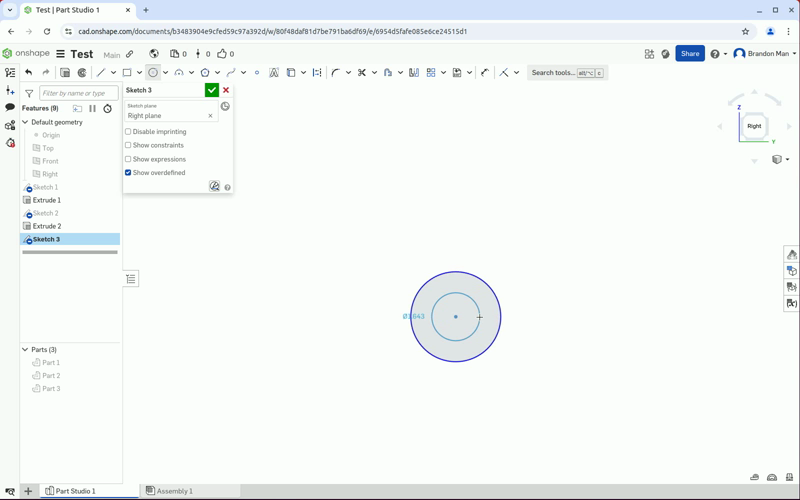
scroll(6)
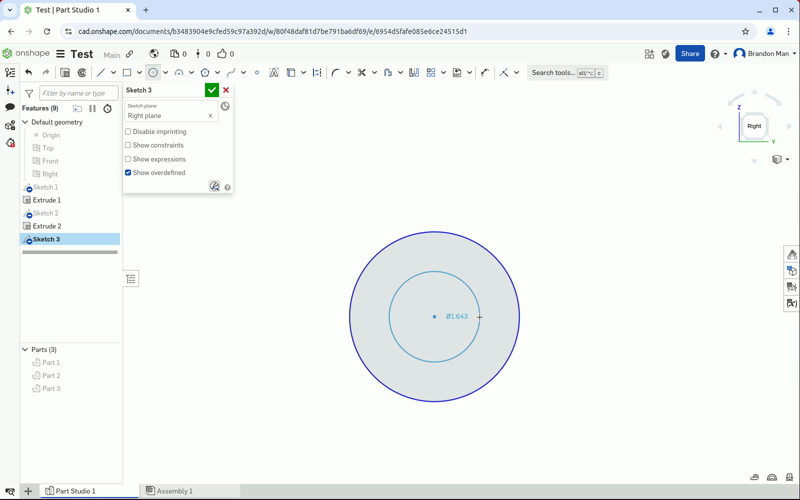
click(479, 316)
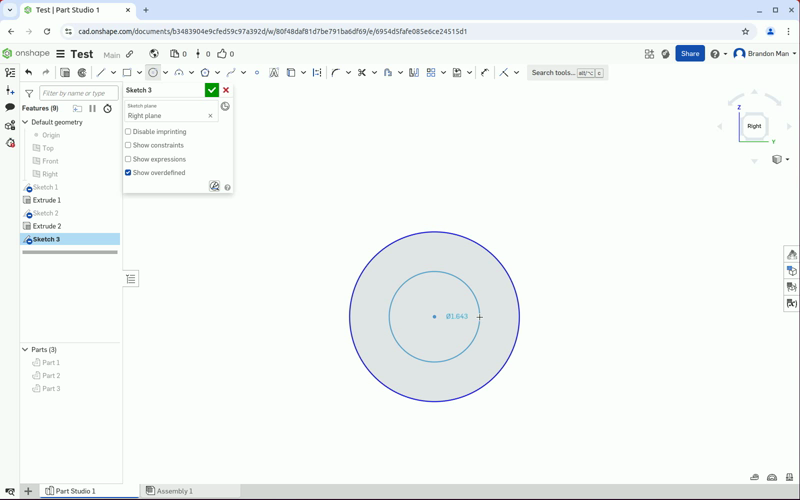
scroll(-6)
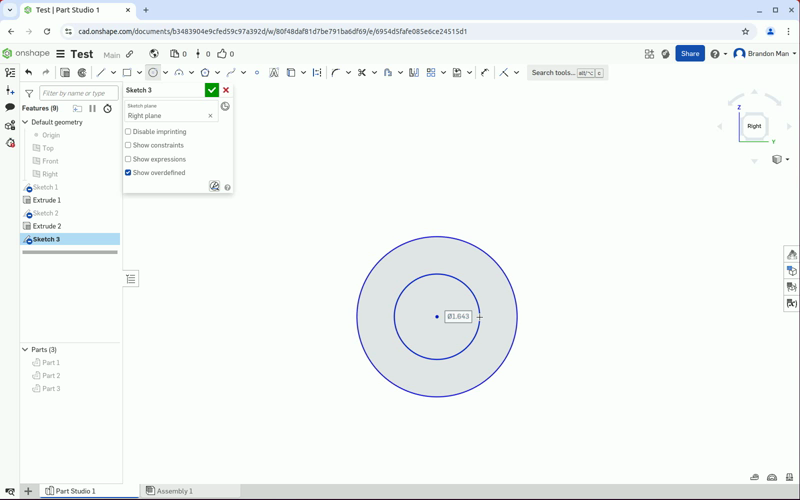
scroll(-6)
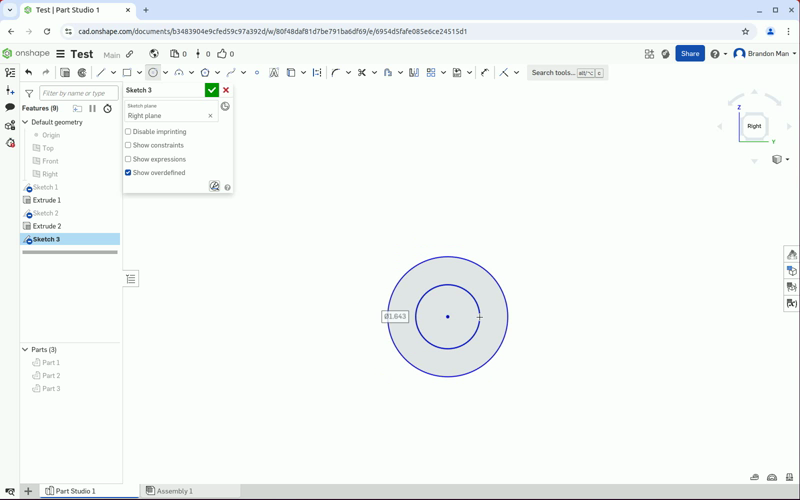
scroll(-6)
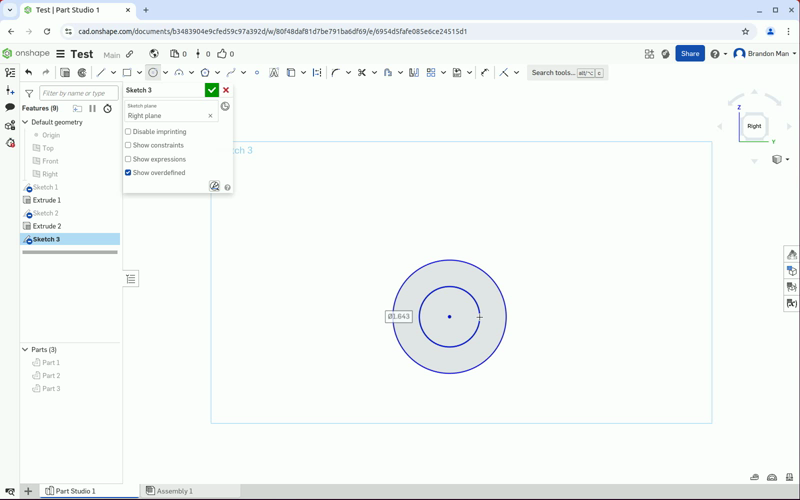
scroll(-6)
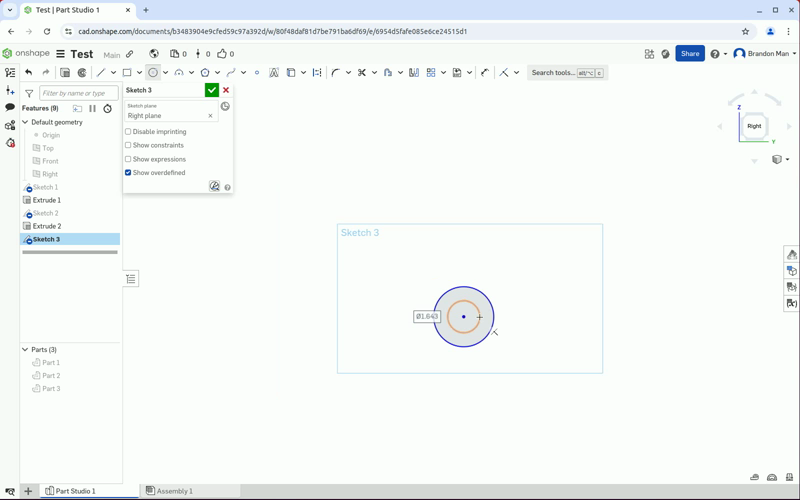
scroll(-6)
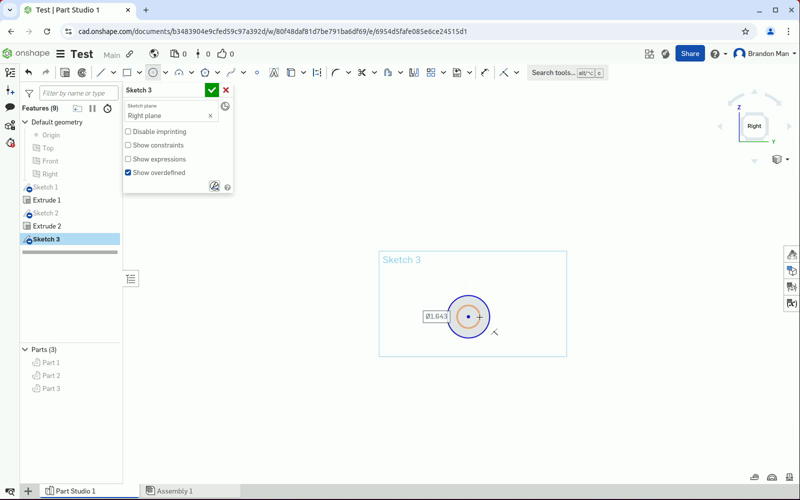
scroll(-6)
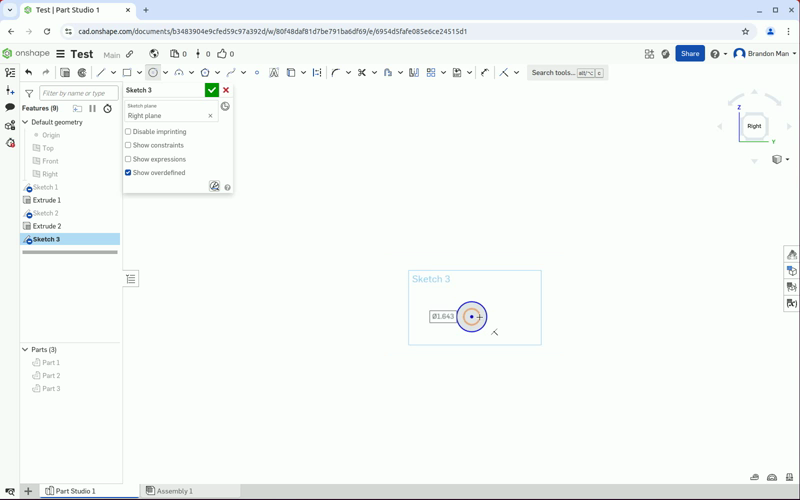
scroll(-6)
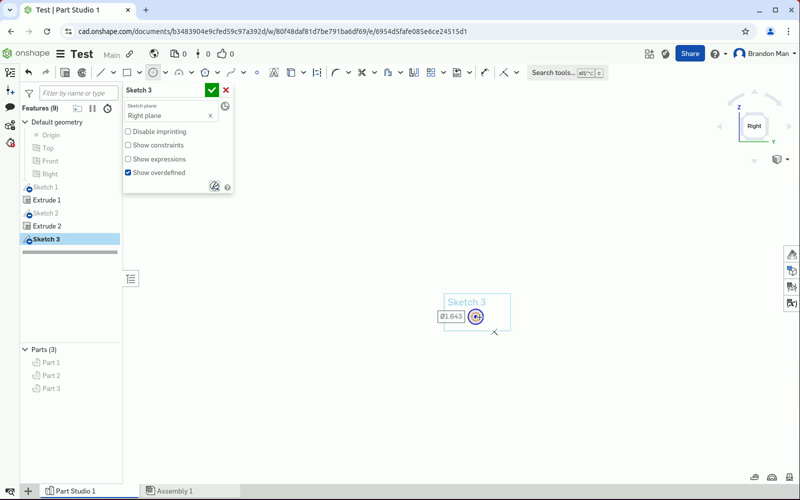
key(esc)
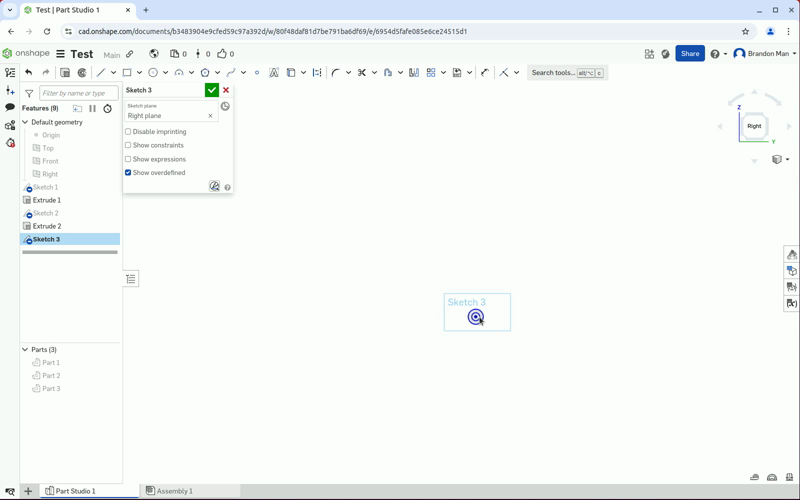
mouse_move(480, 313)
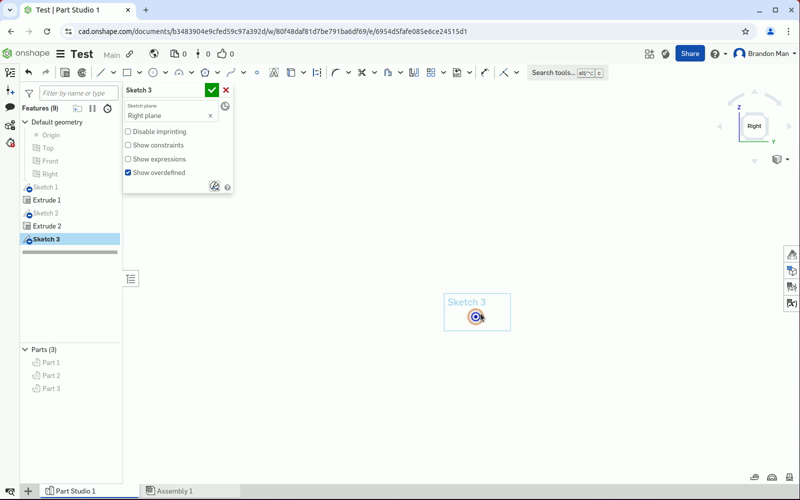
scroll(6)
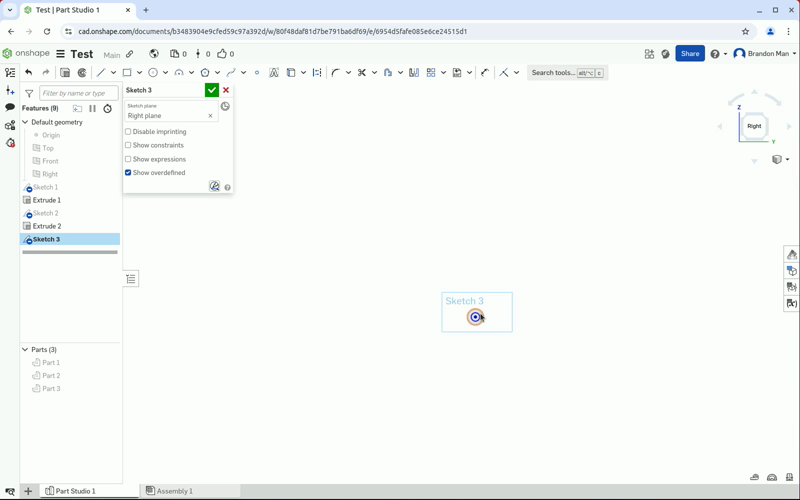
scroll(6)
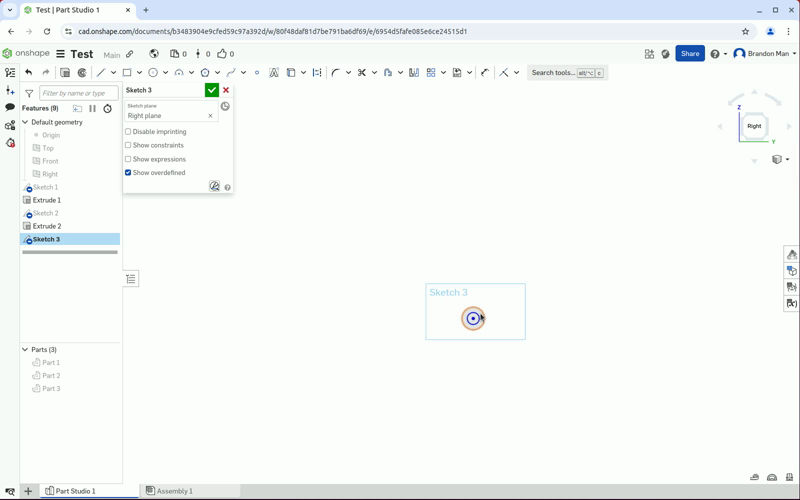
scroll(6)
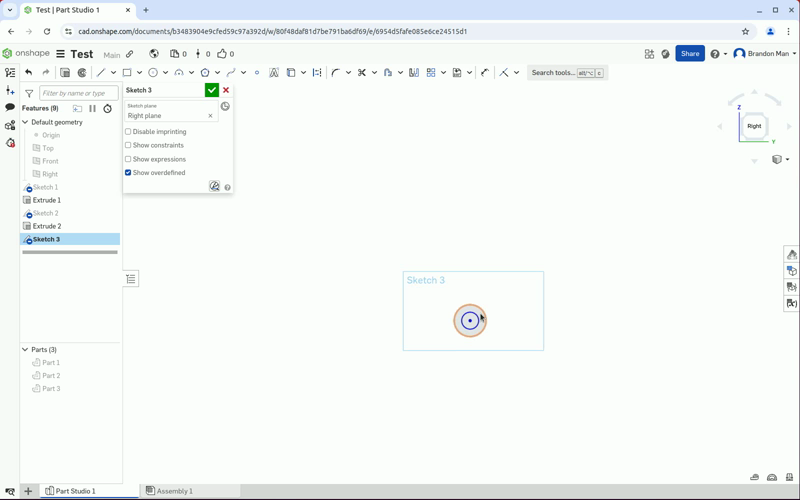
scroll(6)
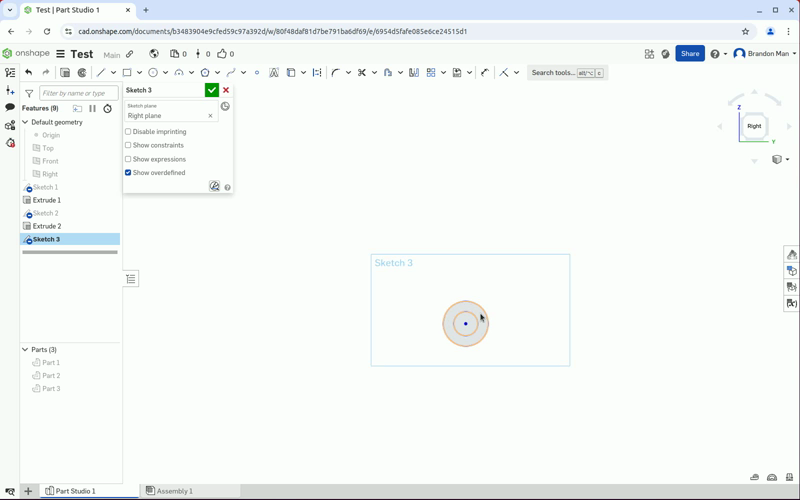
scroll(6)
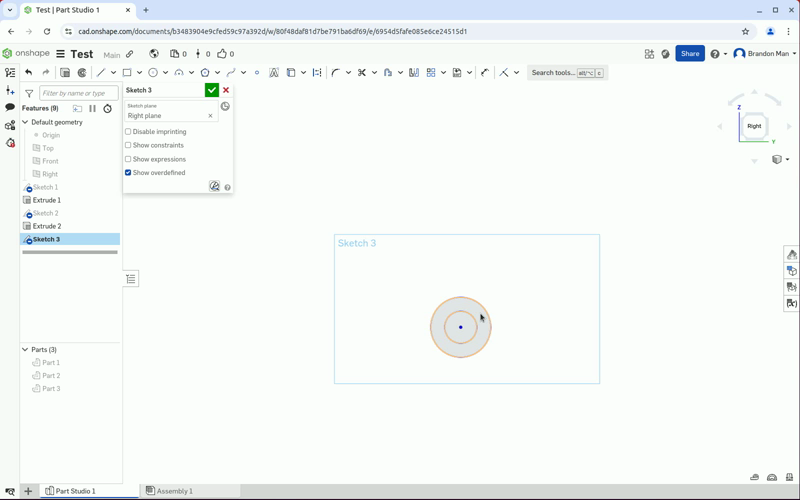
scroll(6)
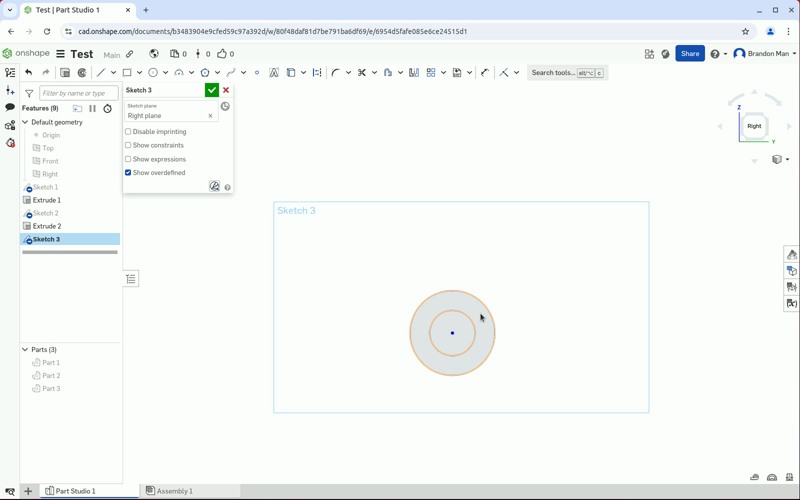
scroll(6)
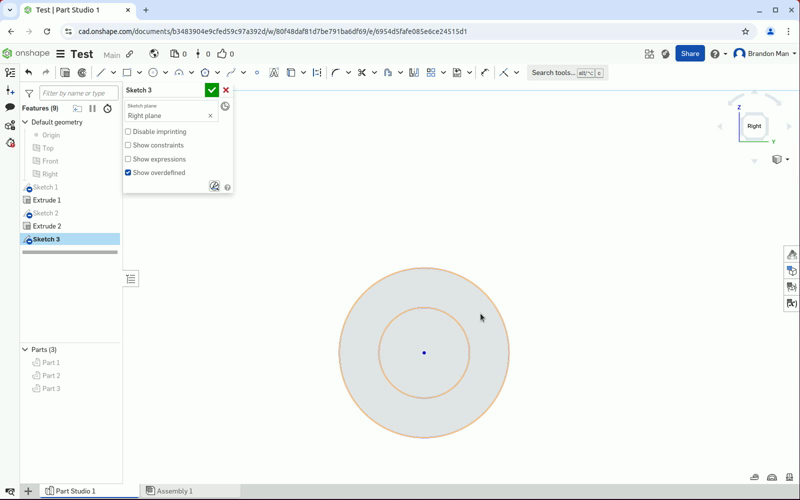
click(480, 313)
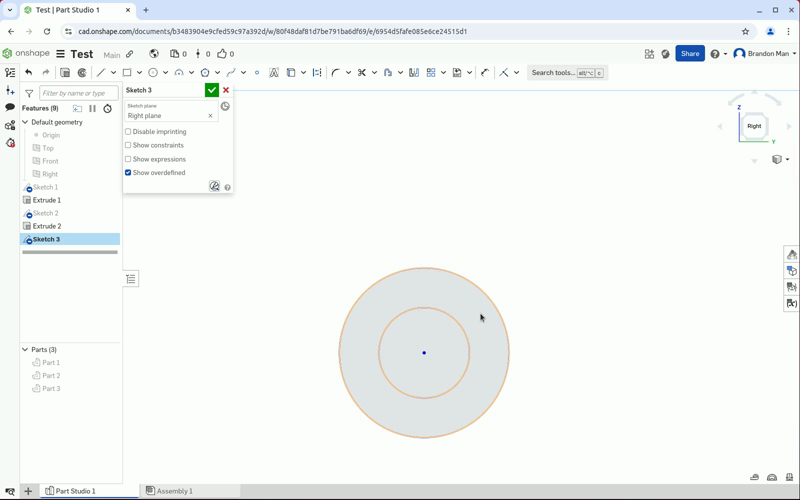
scroll(-6)
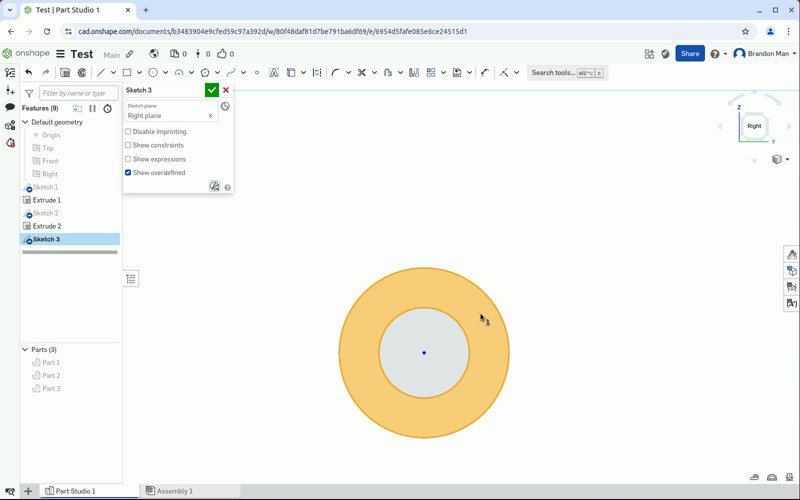
scroll(-6)
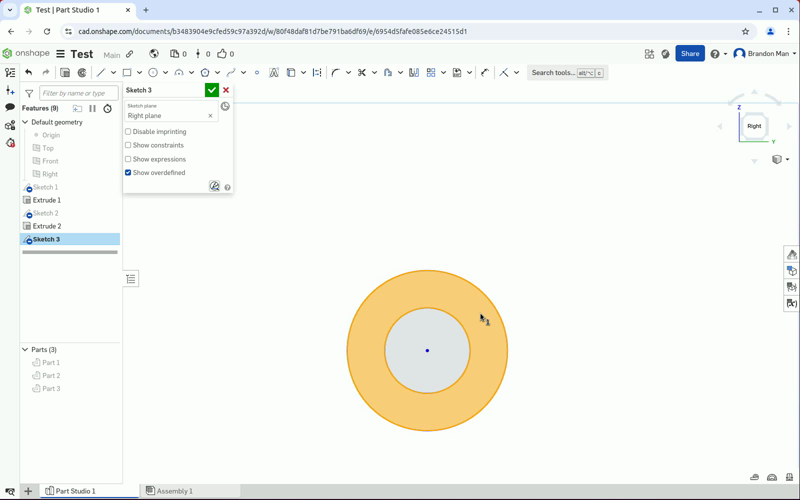
scroll(-6)
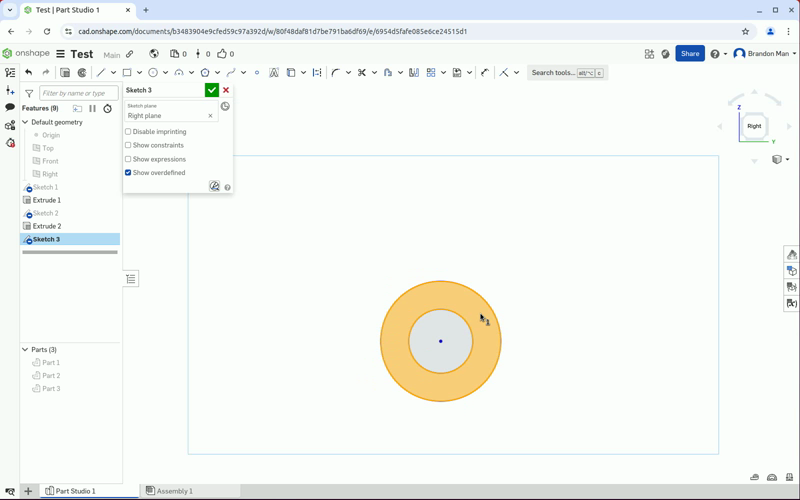
scroll(-6)
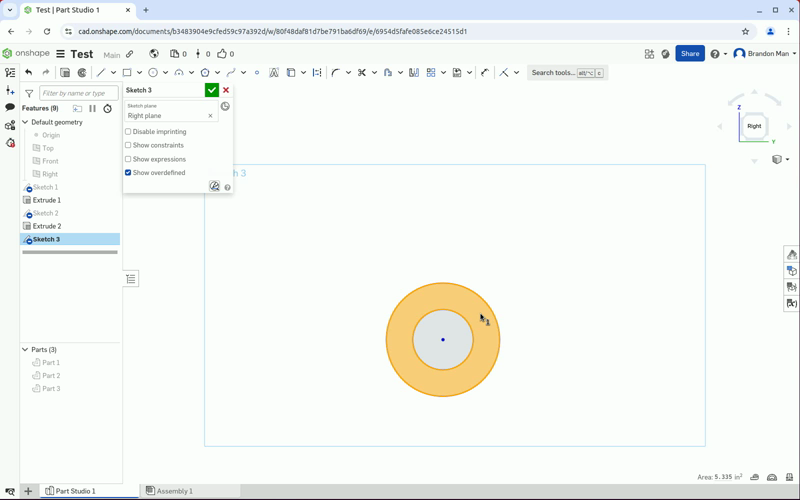
scroll(-6)
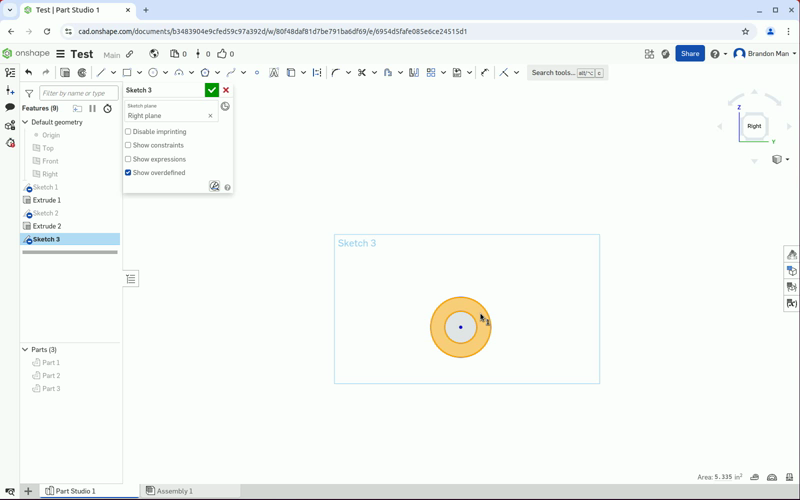
scroll(-6)
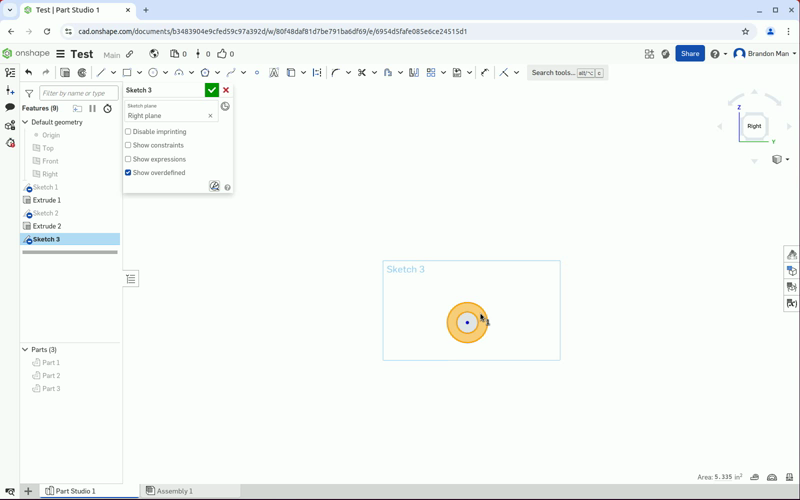
scroll(-6)
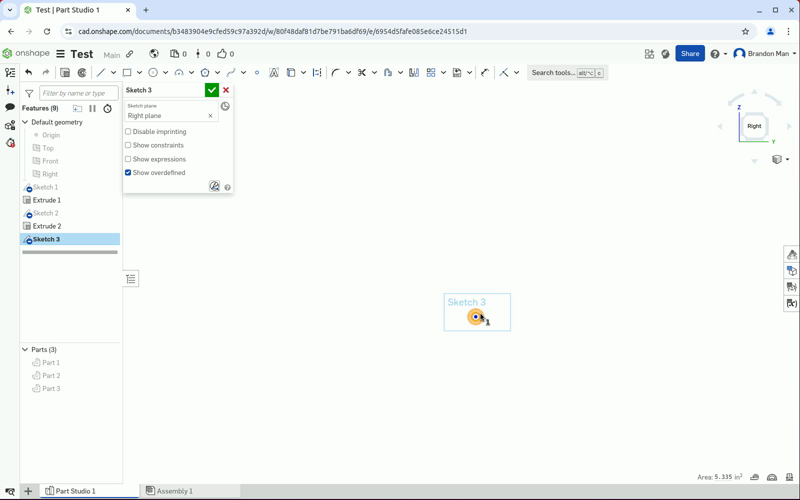
mouse_move(73, 352)
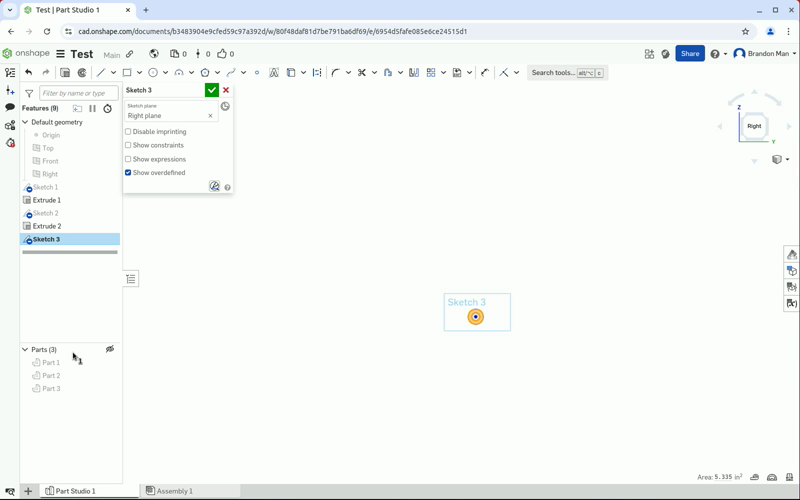
key(shift+y)
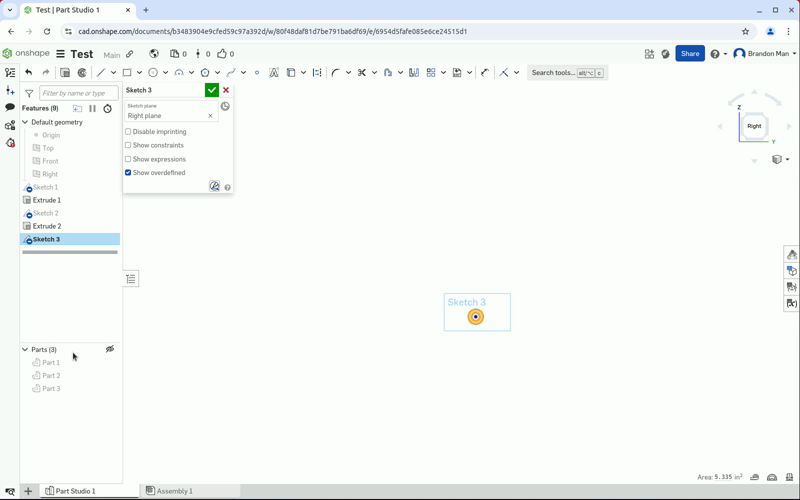
key(shift+e)
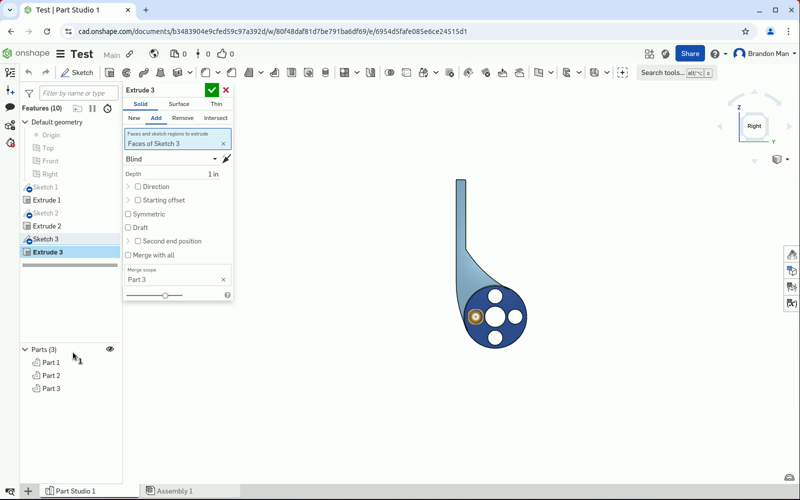
mouse_move(143, 106)
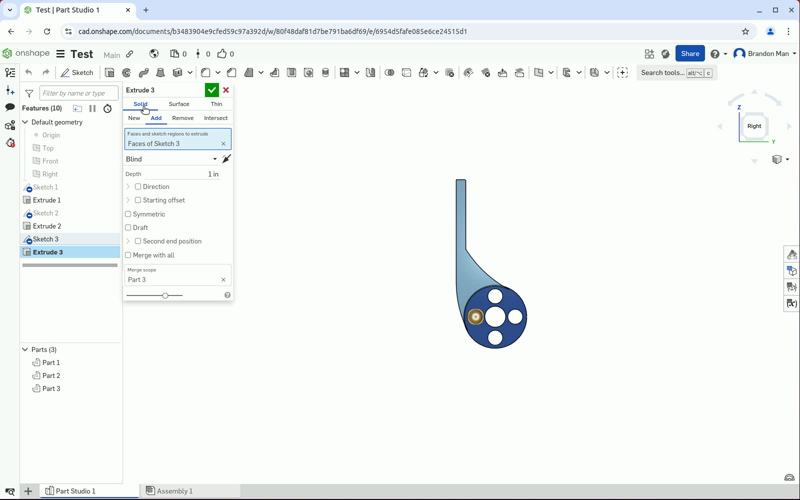
click(143, 106)
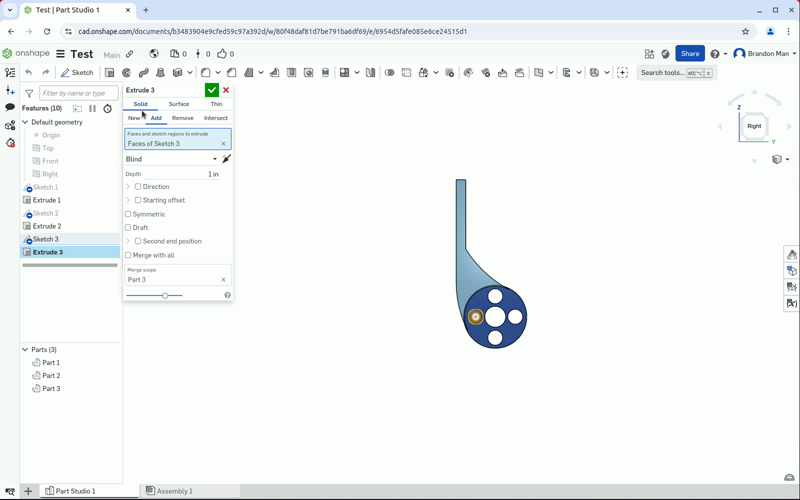
mouse_move(137, 120)
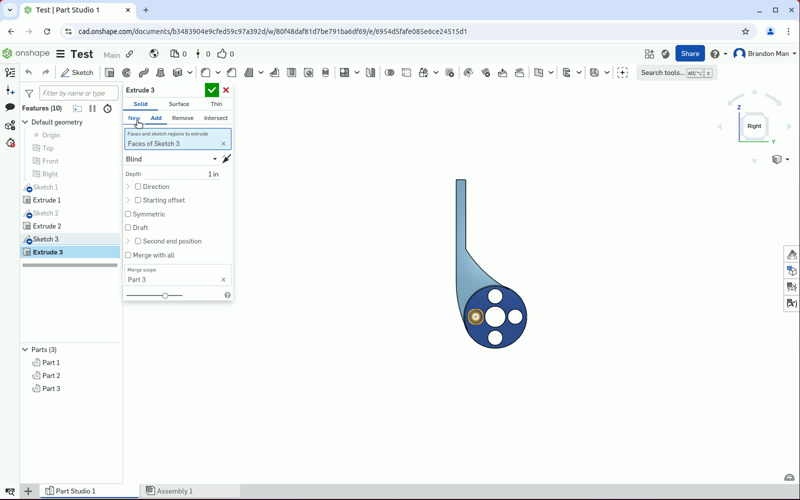
click(137, 120)
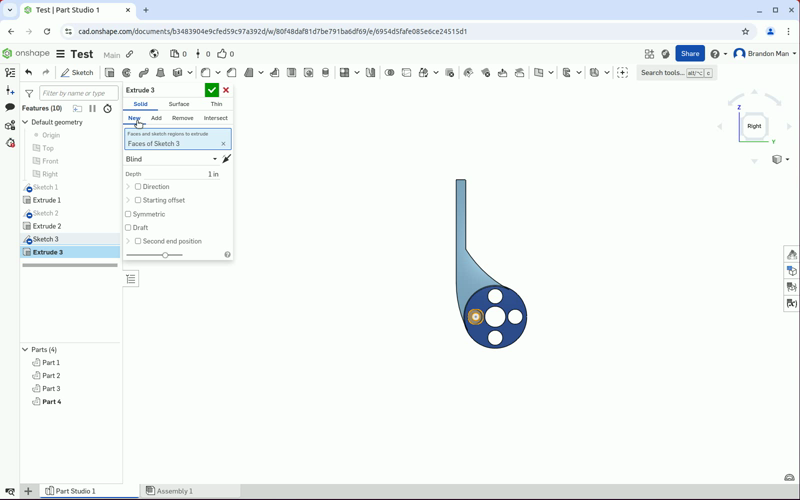
key(tab, 4)
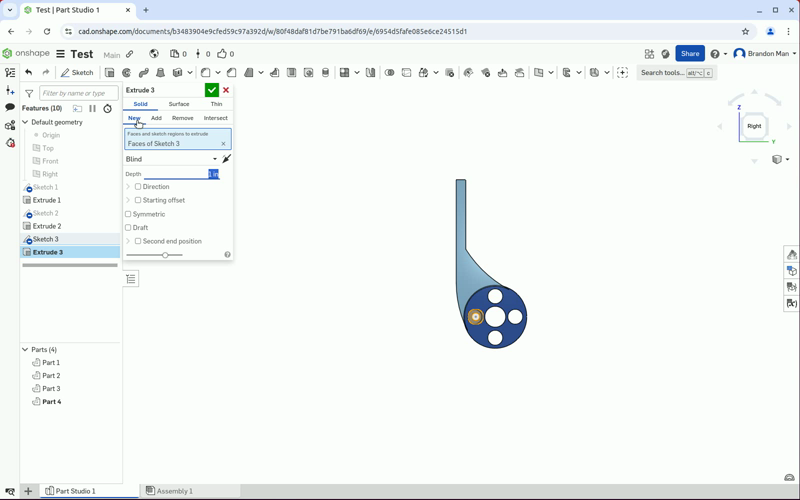
text(23.108)
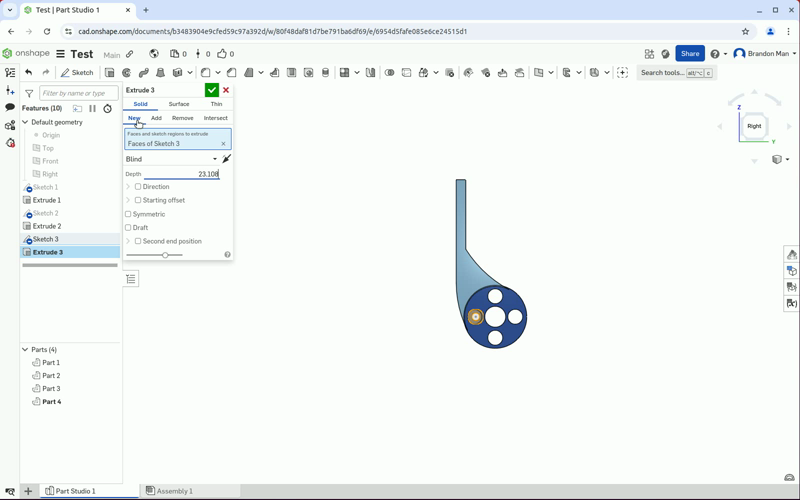
key(enter)
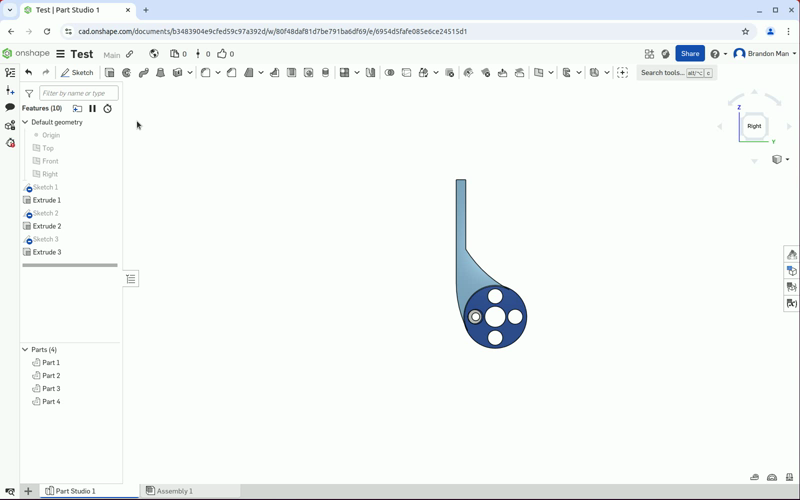
key(shift+h)
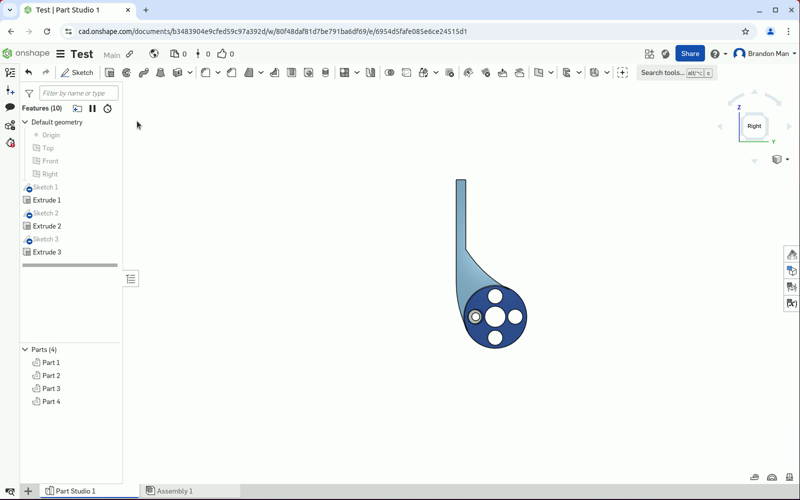
key(shift+h)
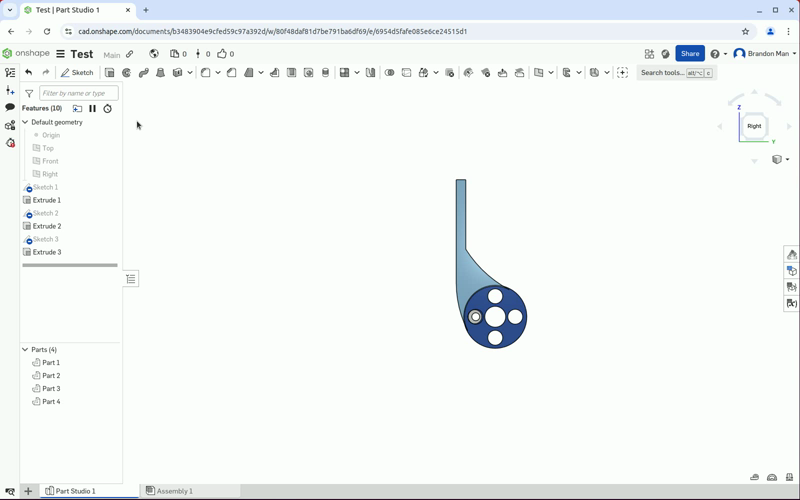
mouse_move(73, 189)
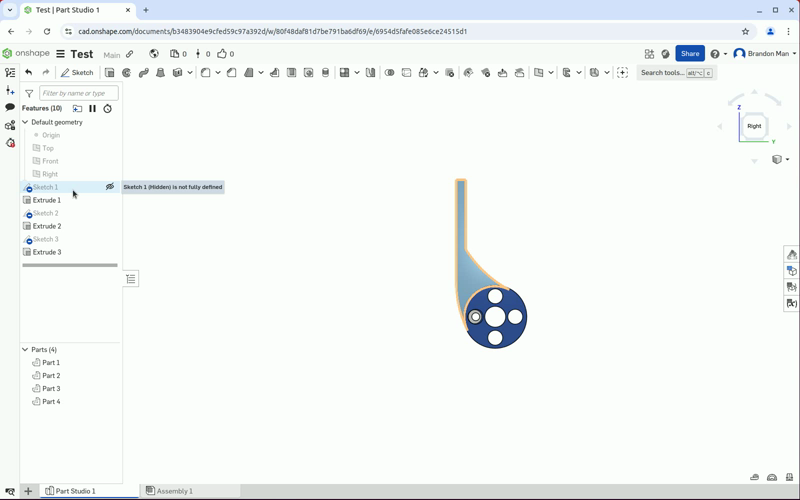
click(73, 189)
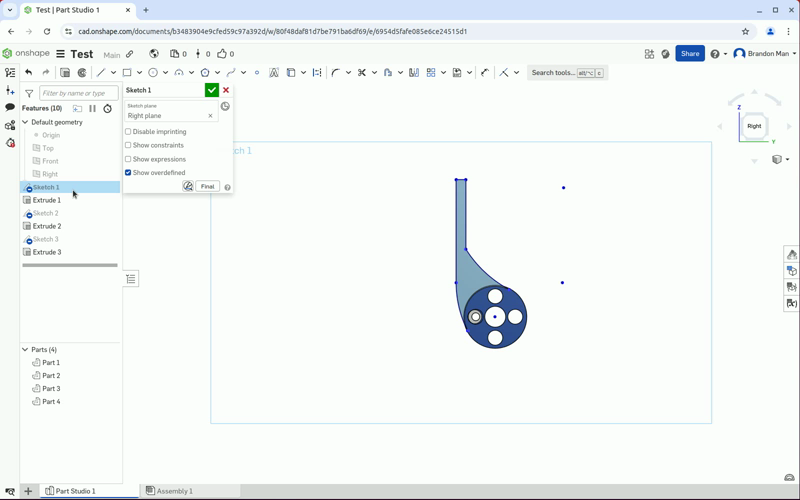
mouse_move(229, 92)
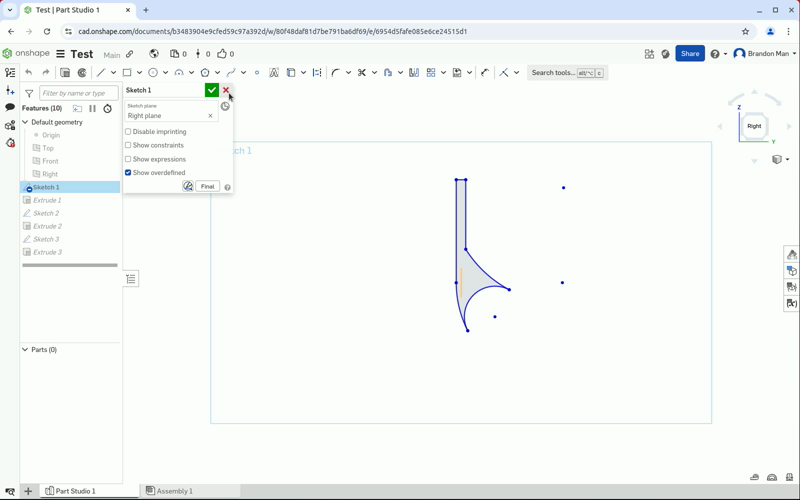
click(229, 92)
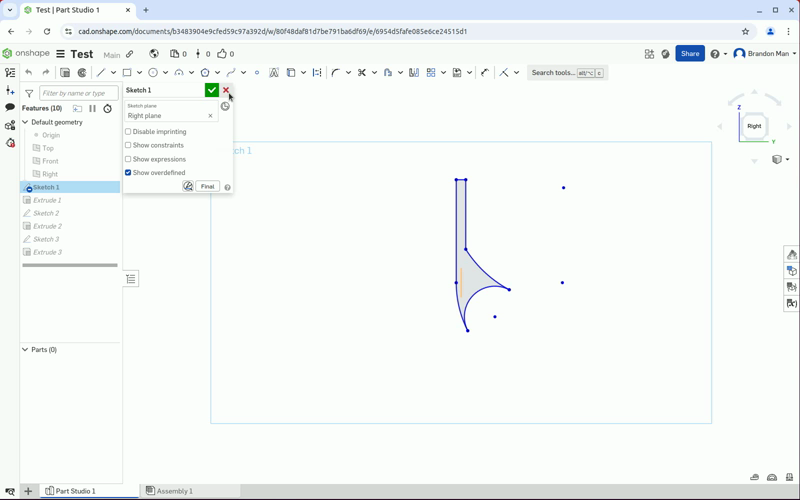
key(shift+s)
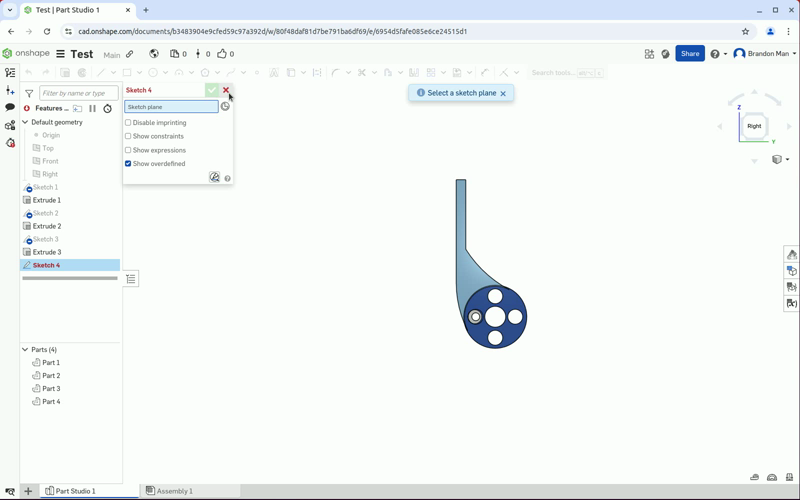
mouse_move(73, 176)
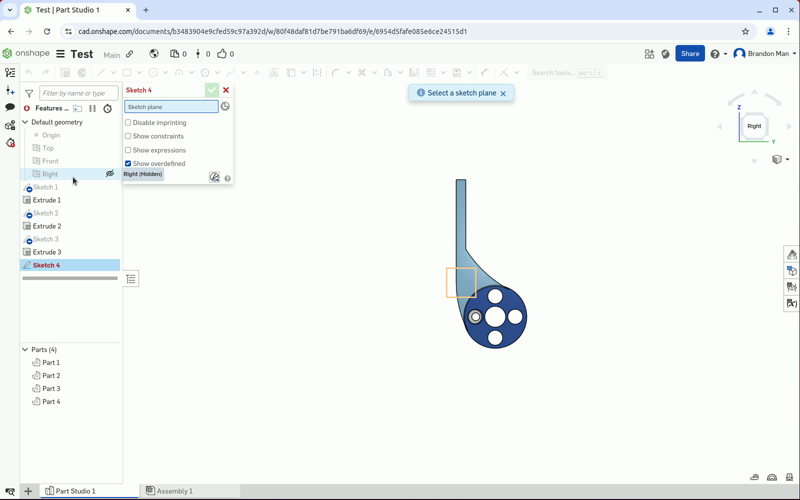
click(73, 176)
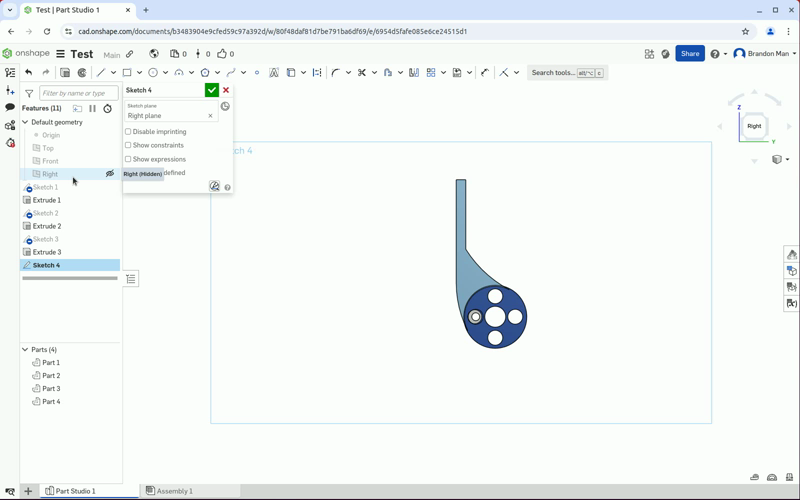
mouse_move(73, 352)
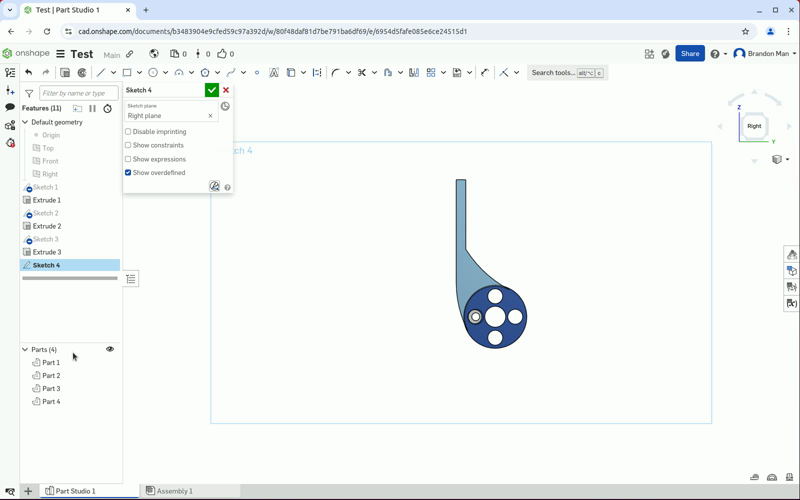
key(y)
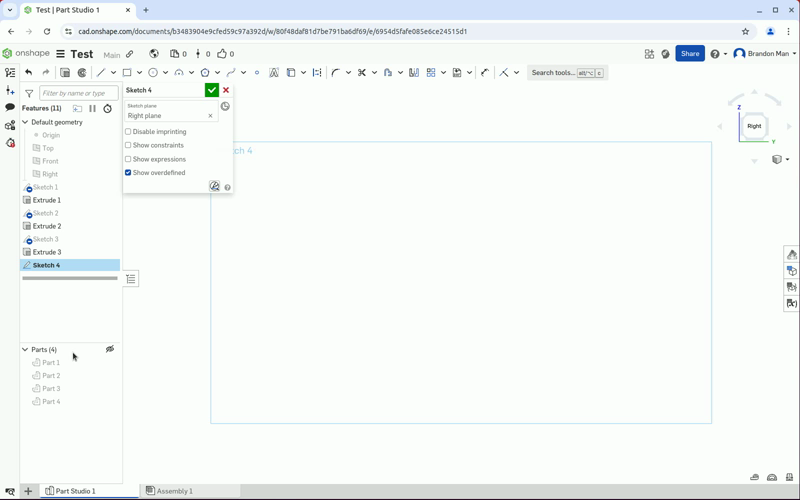
key(c)
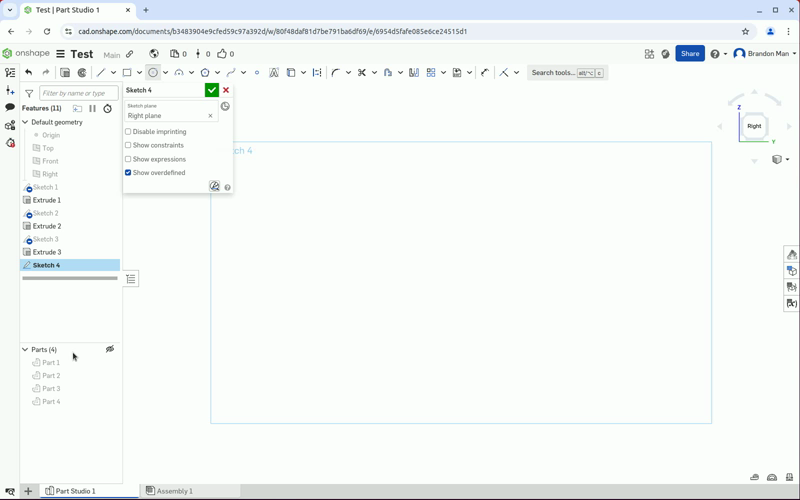
key_down(shift)
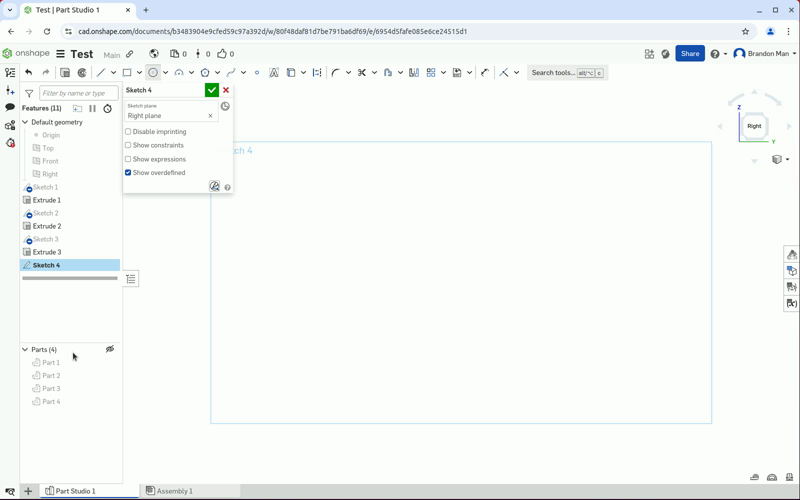
mouse_move(515, 316)
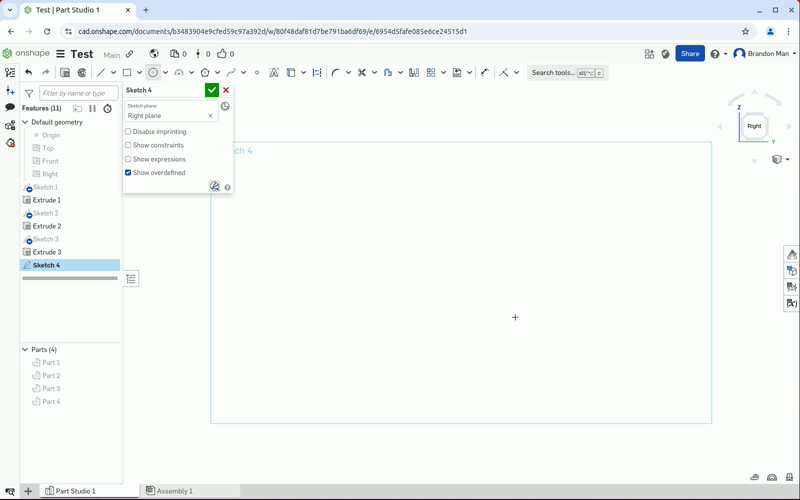
click(515, 316)
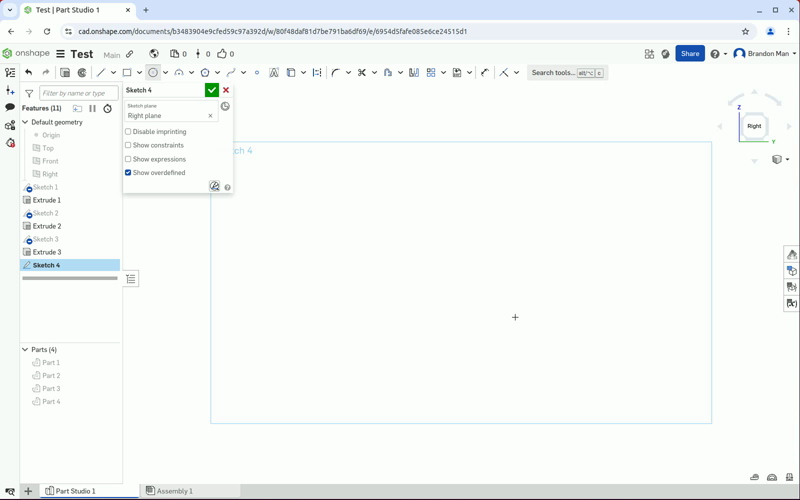
key_up(shift)
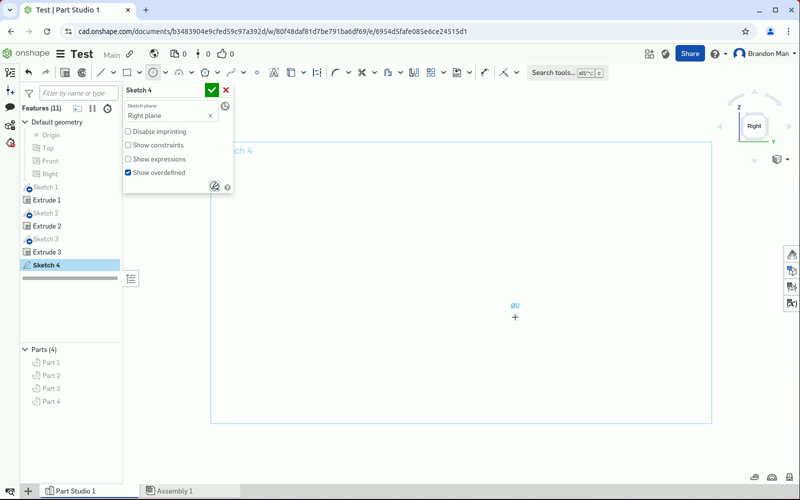
mouse_move(522, 316)
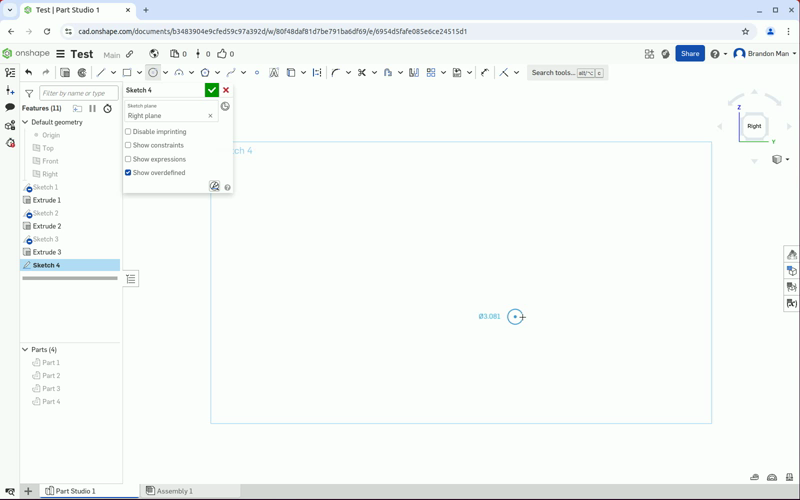
click(522, 316)
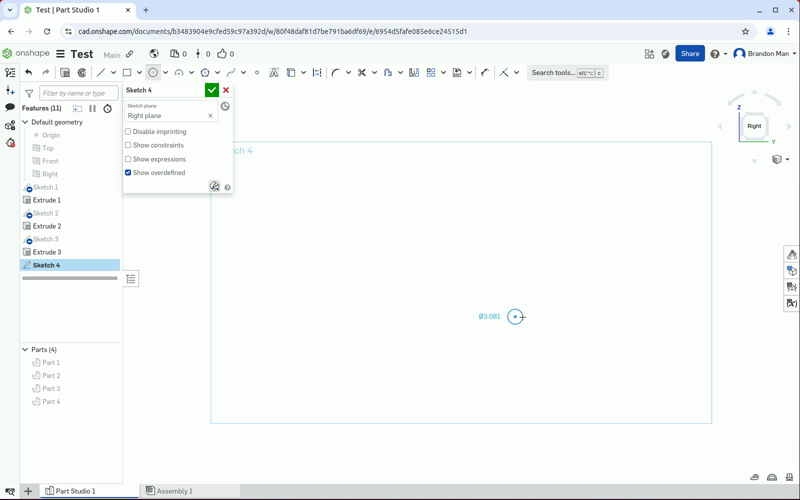
key(esc)
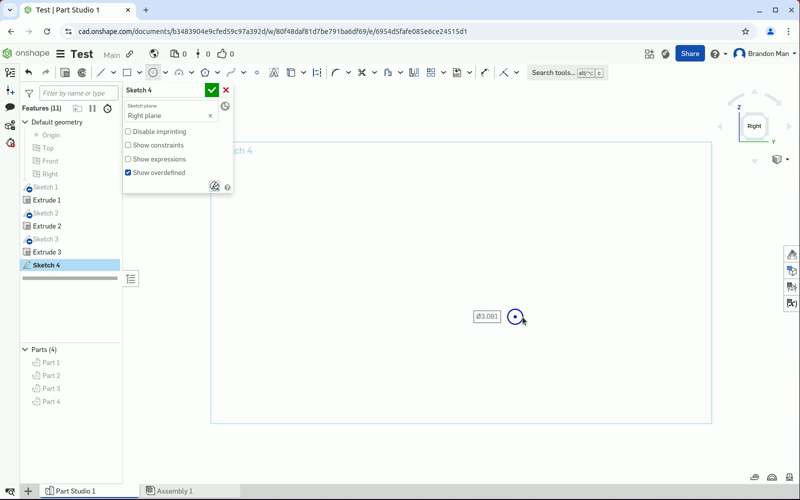
key(c)
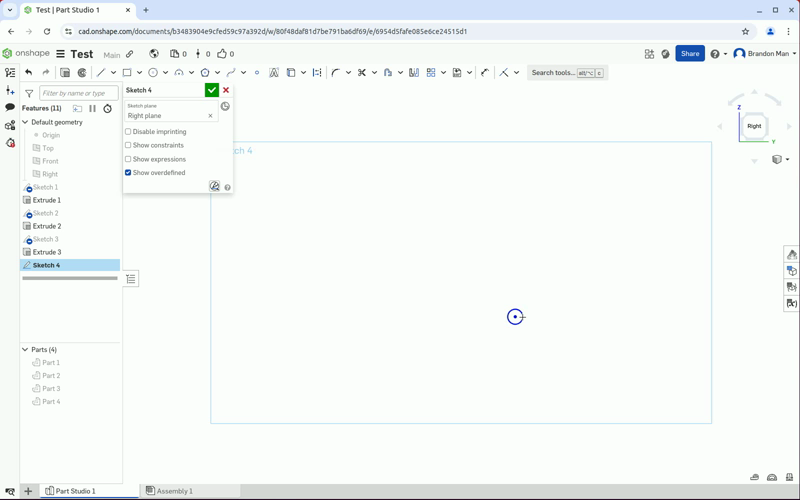
key_down(shift)
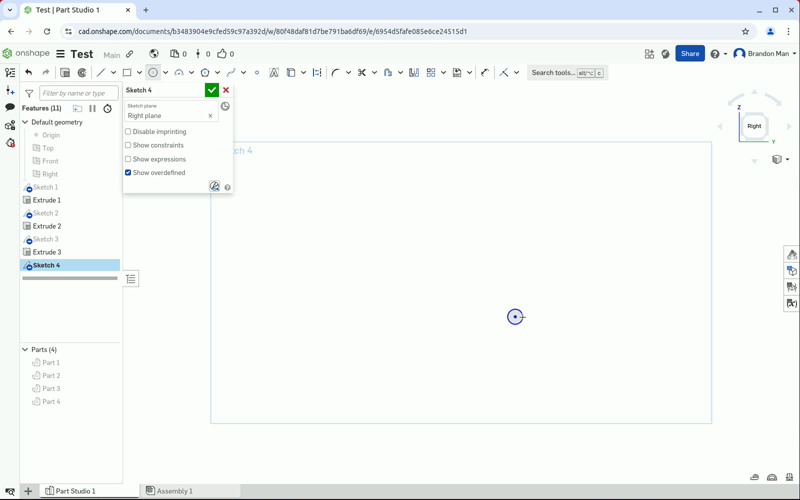
mouse_move(515, 316)
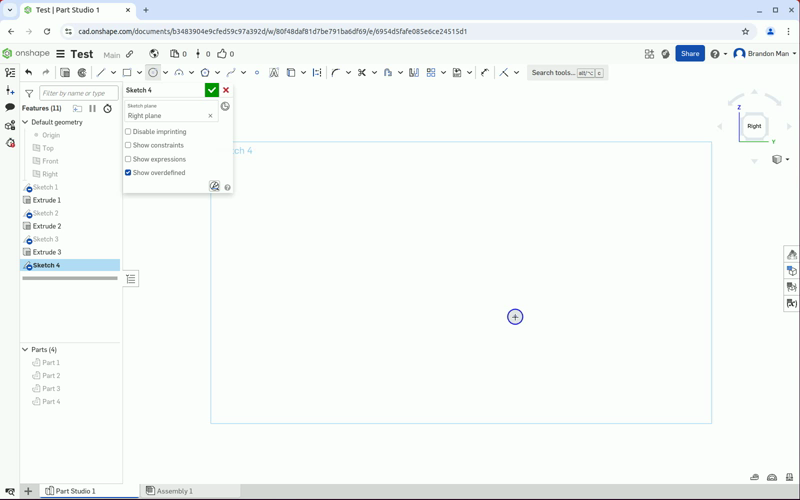
click(515, 316)
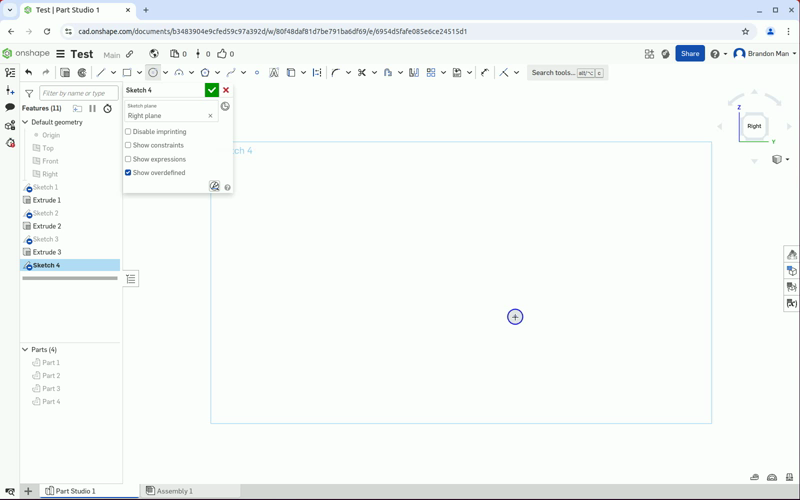
key_up(shift)
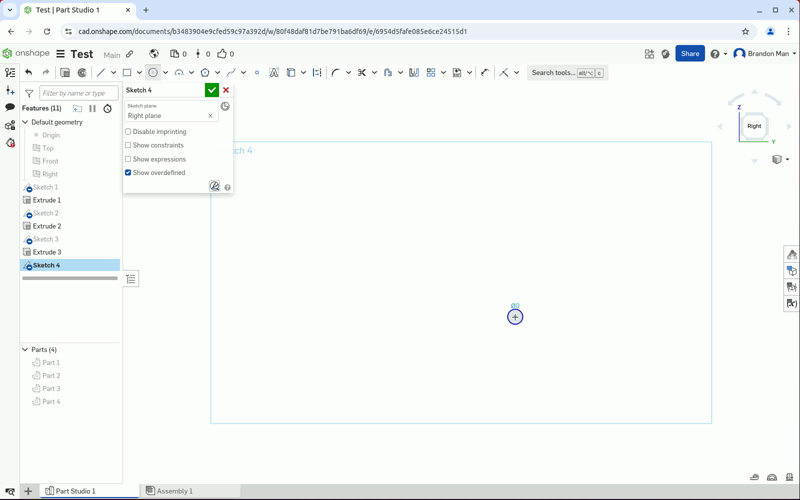
mouse_move(519, 316)
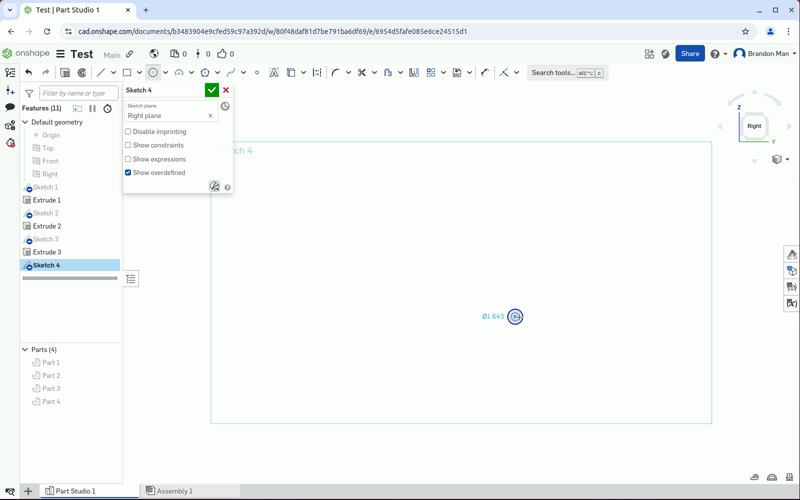
scroll(6)
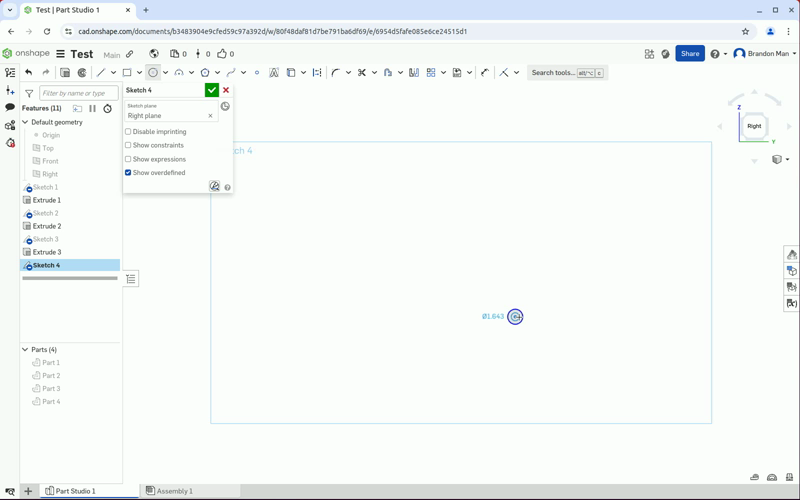
scroll(6)
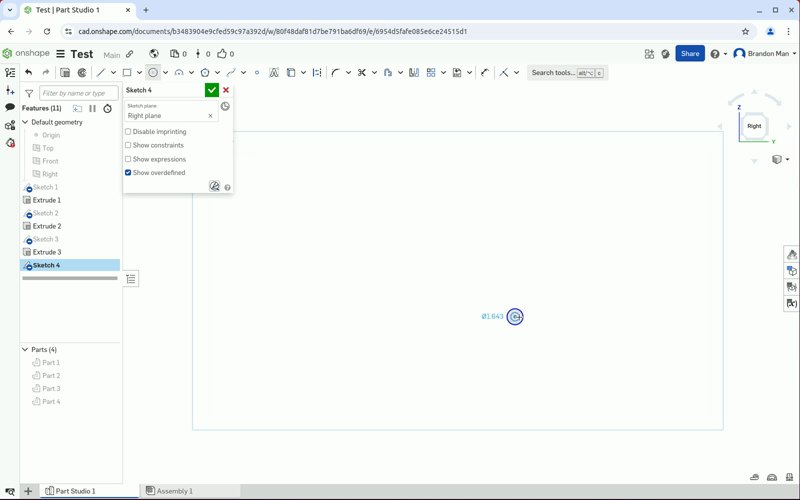
scroll(6)
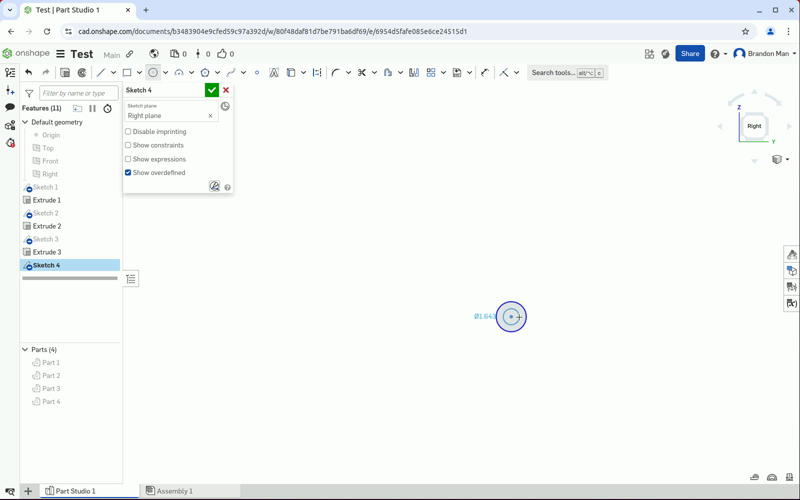
scroll(6)
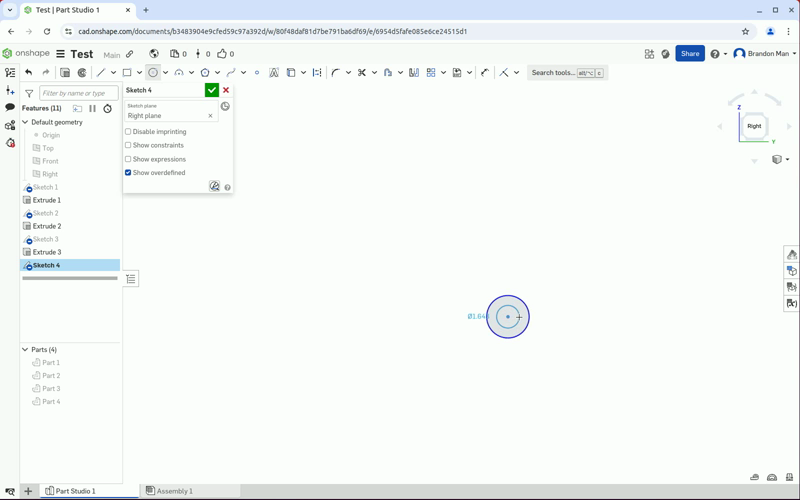
scroll(6)
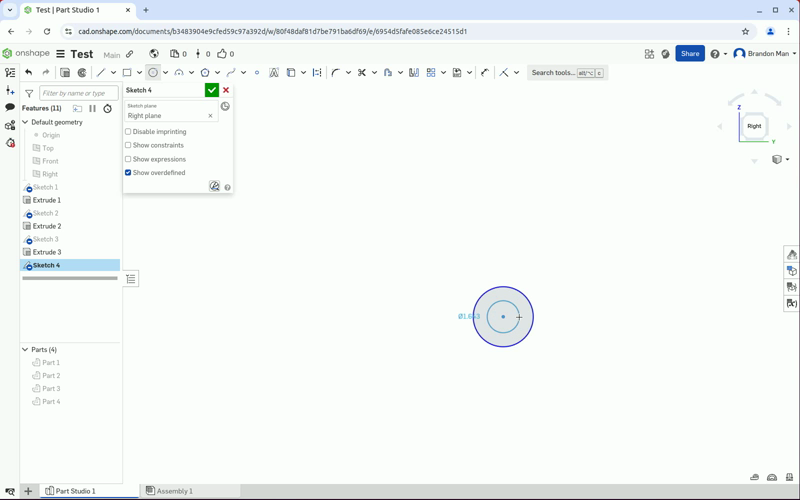
scroll(6)
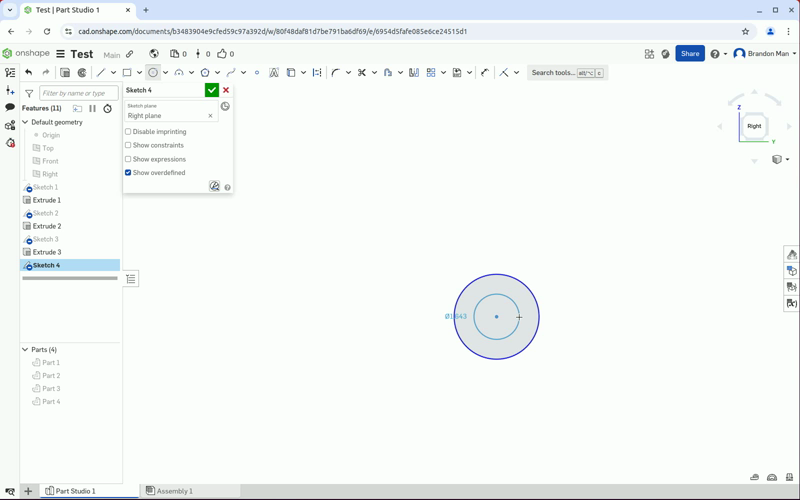
scroll(6)
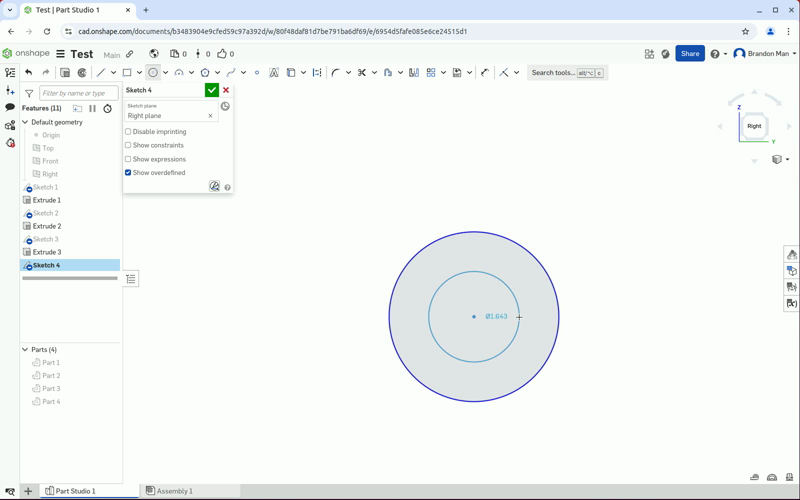
click(519, 316)
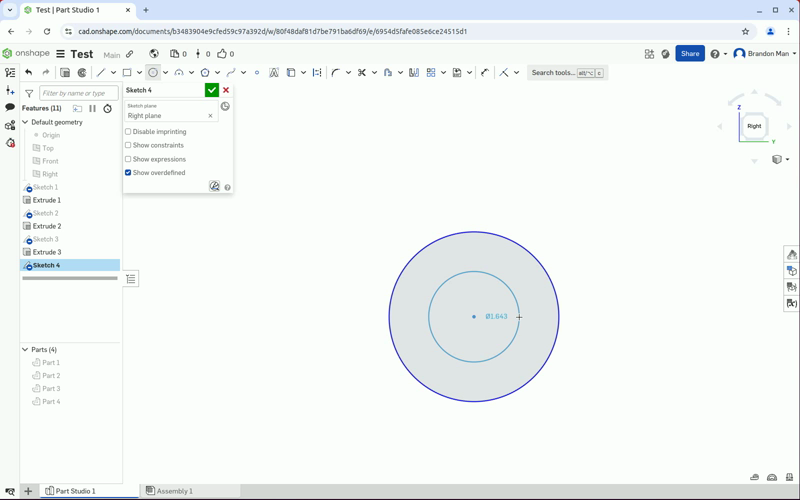
scroll(-6)
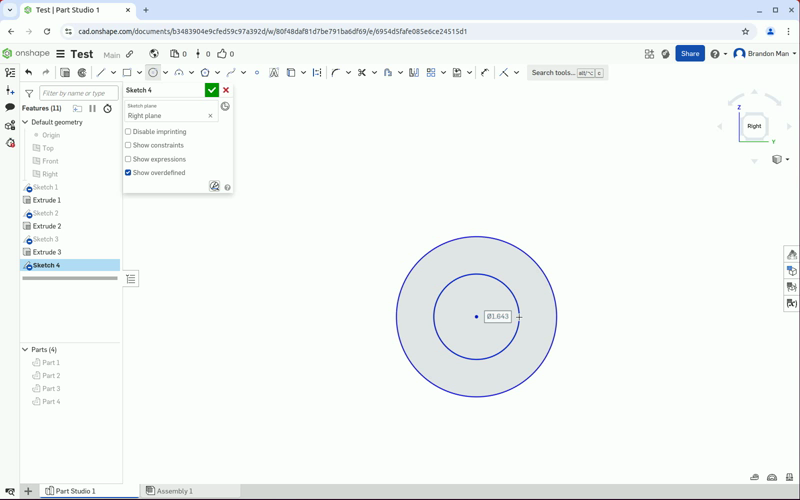
scroll(-6)
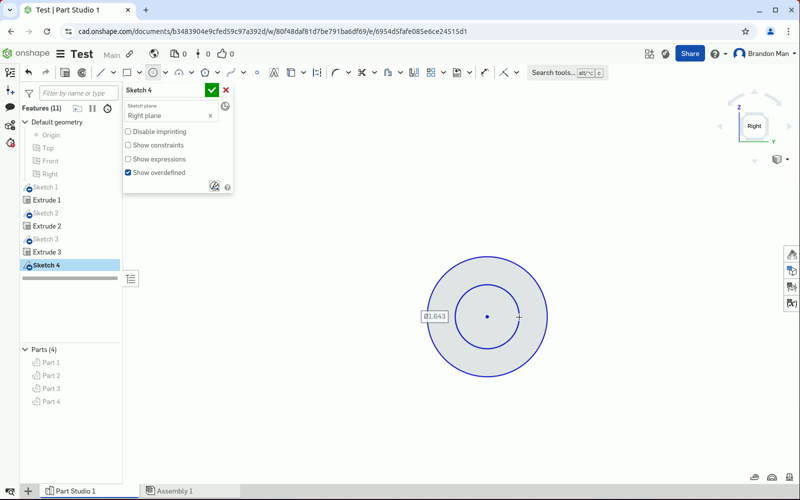
scroll(-6)
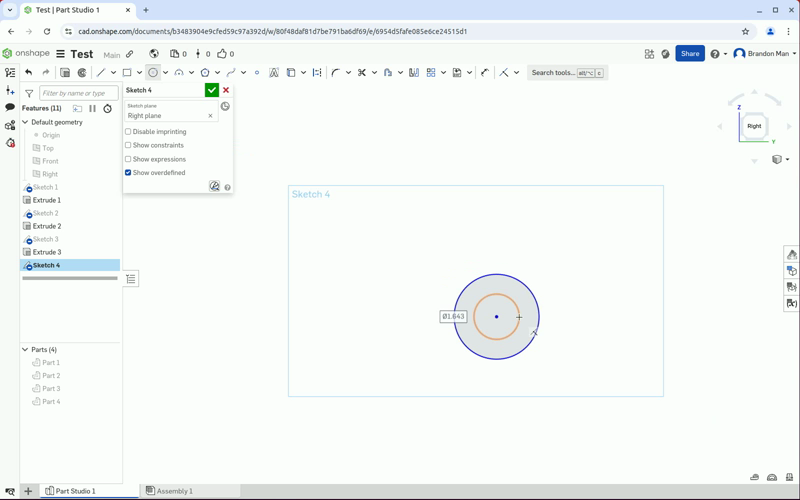
scroll(-6)
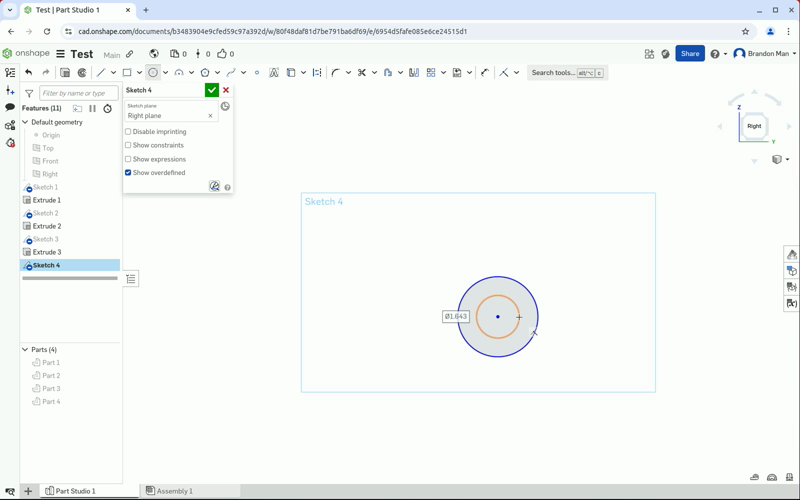
scroll(-6)
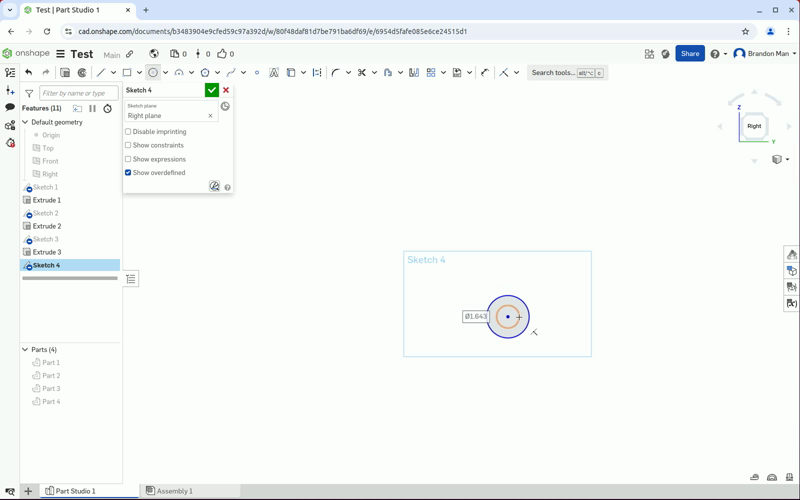
scroll(-6)
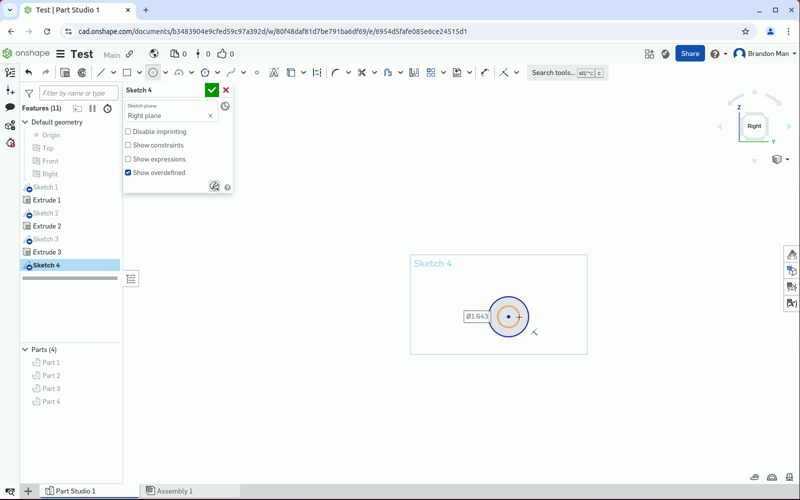
scroll(-6)
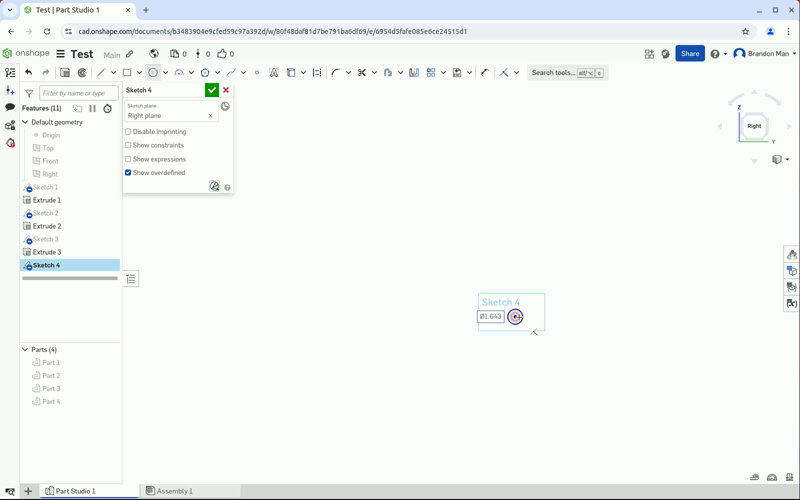
key(esc)
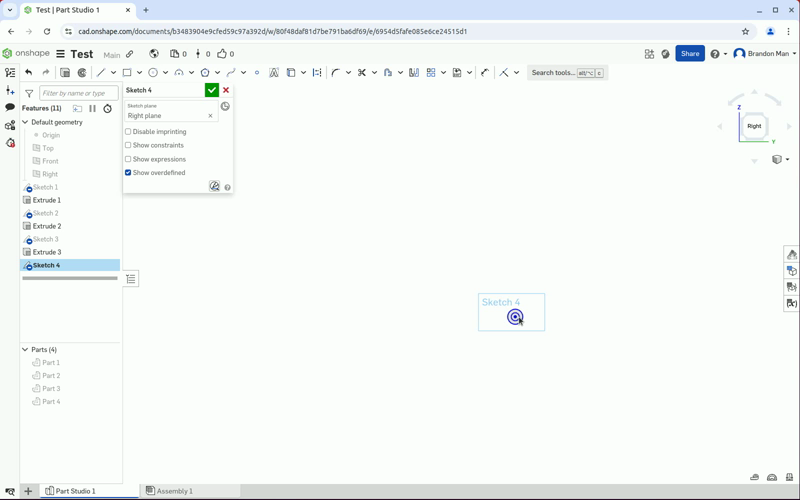
mouse_move(511, 319)
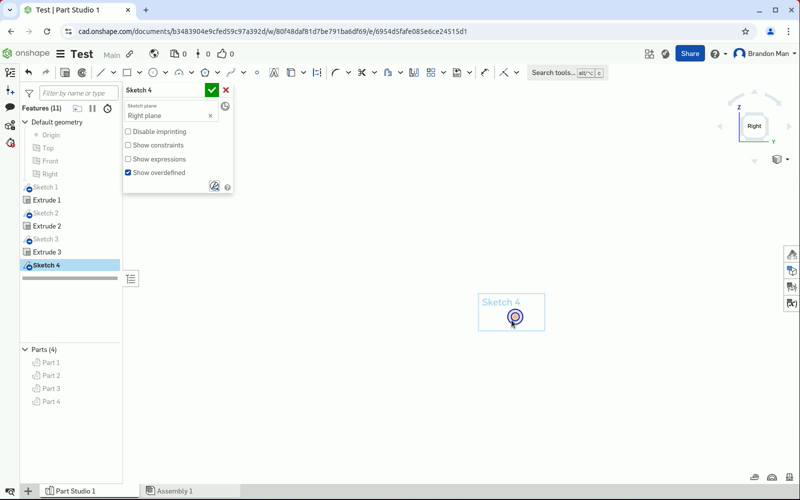
scroll(6)
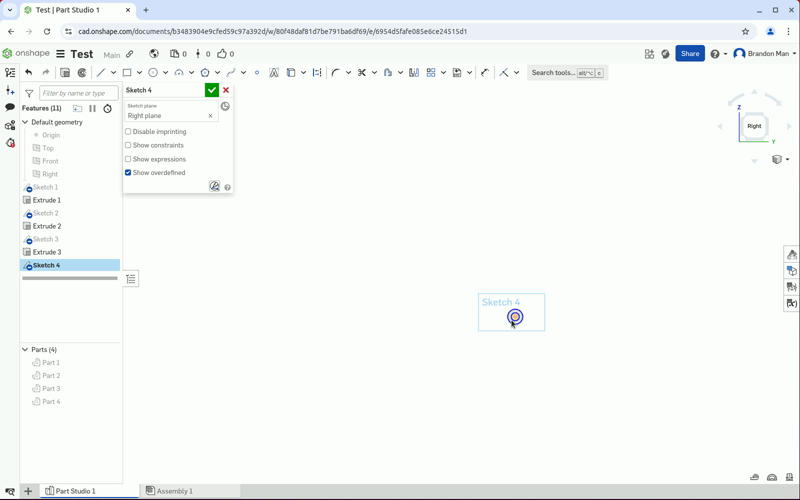
scroll(6)
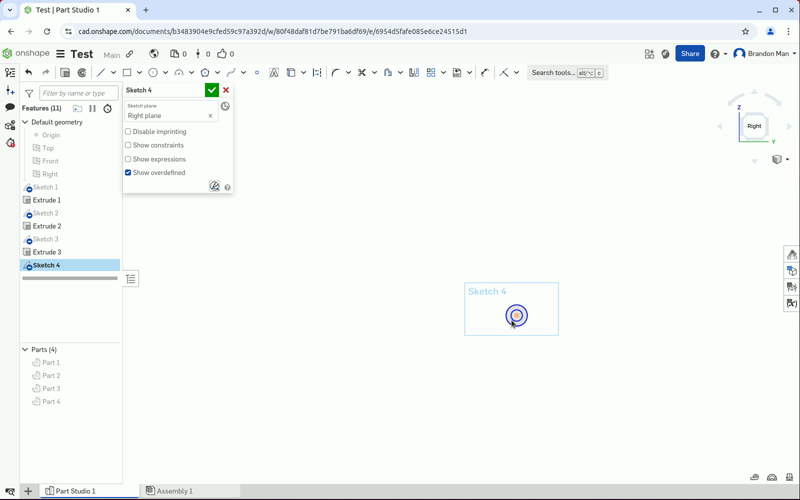
scroll(6)
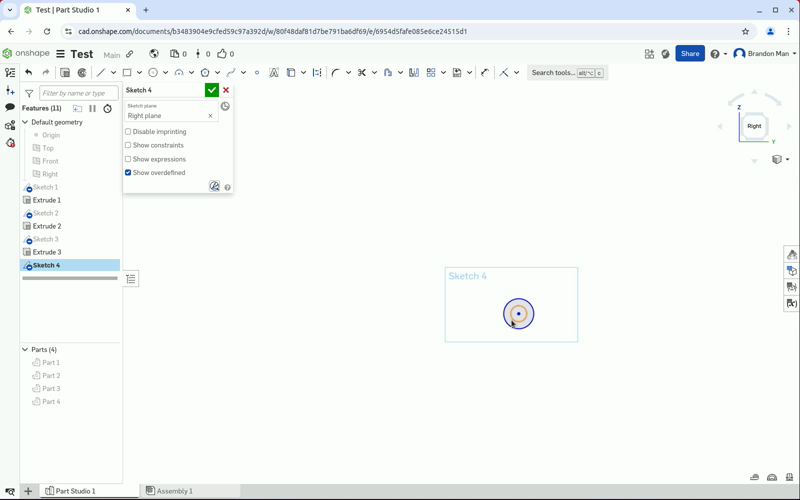
scroll(6)
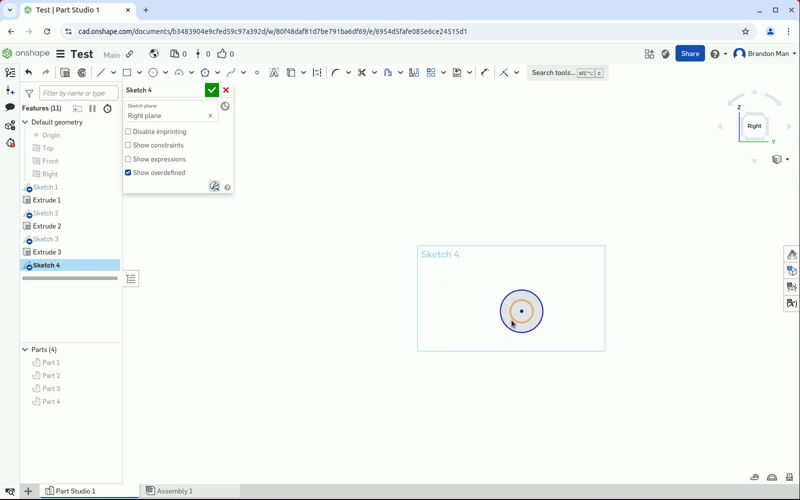
scroll(6)
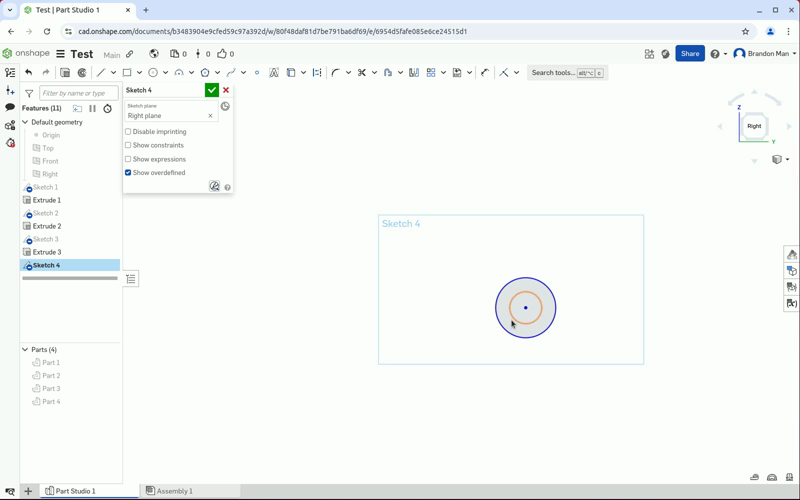
scroll(6)
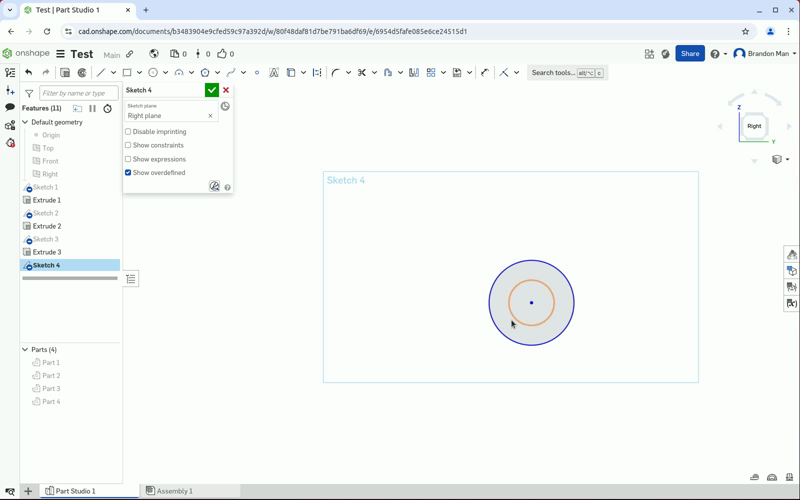
scroll(6)
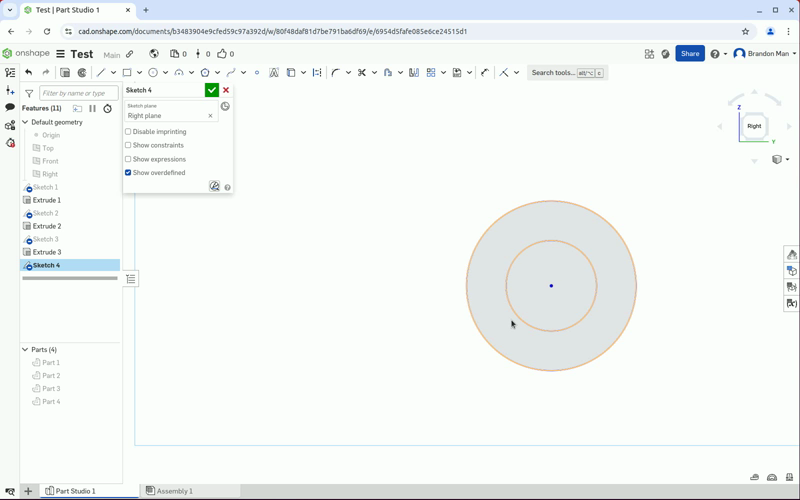
click(511, 319)
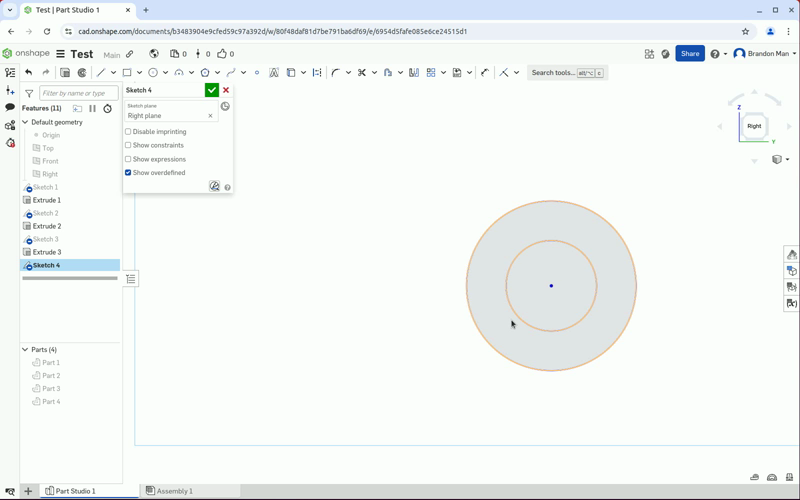
scroll(-6)
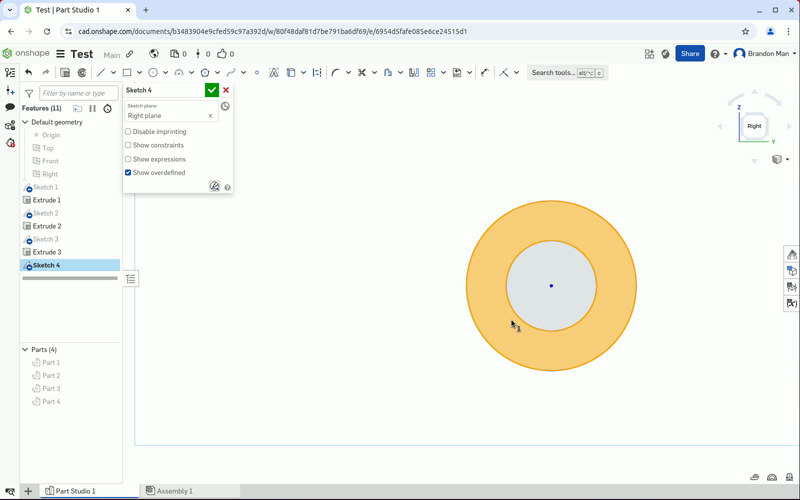
scroll(-6)
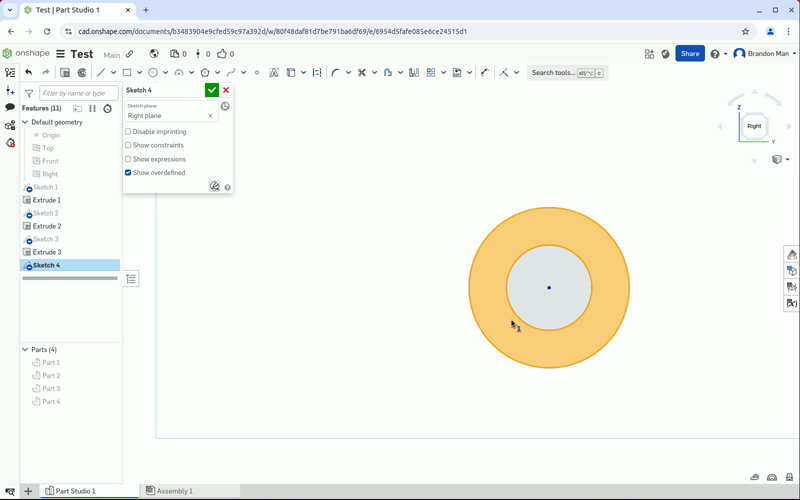
scroll(-6)
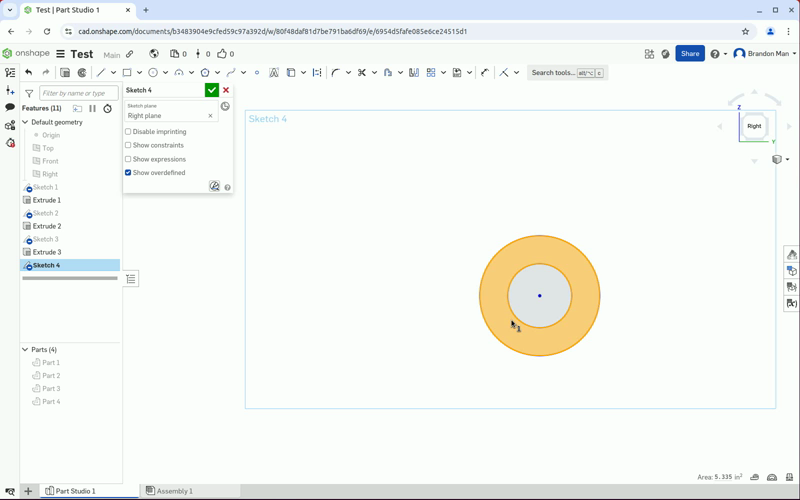
scroll(-6)
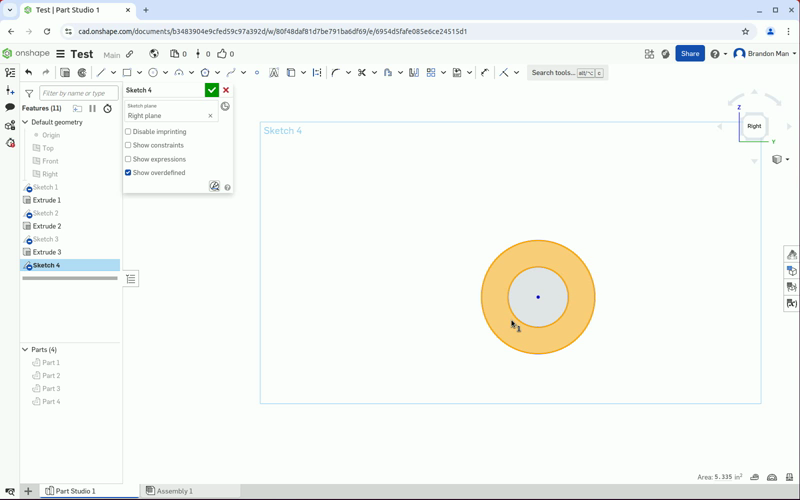
scroll(-6)
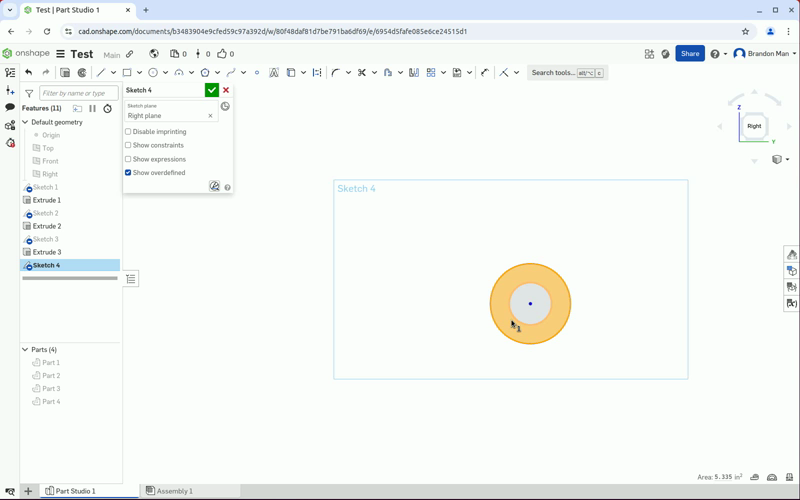
scroll(-6)
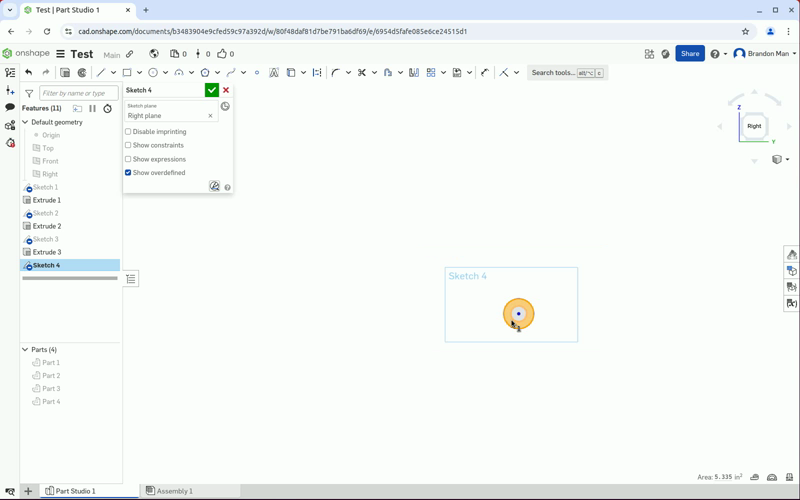
scroll(-6)
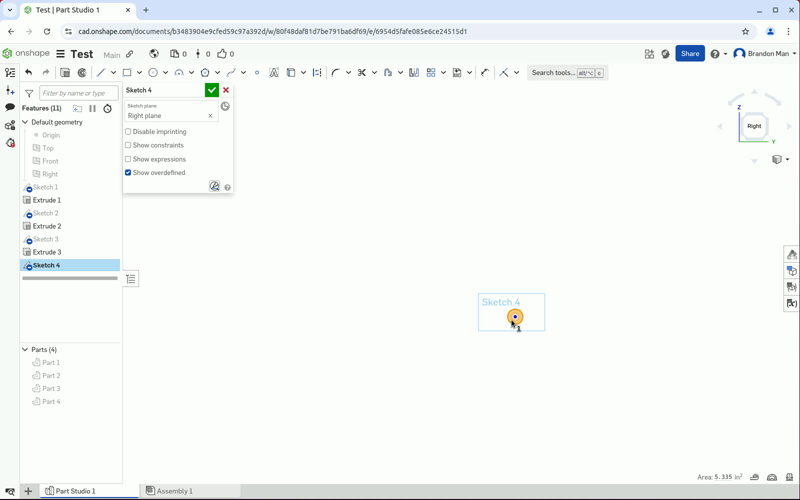
mouse_move(73, 352)
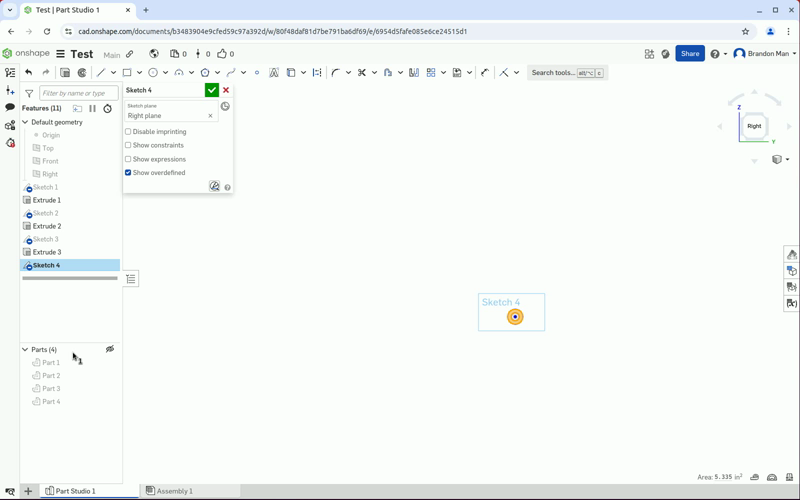
key(shift+y)
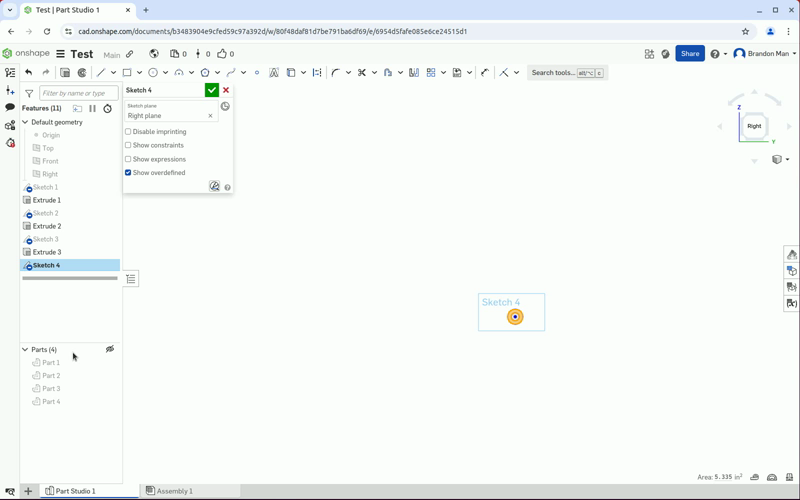
key(shift+e)
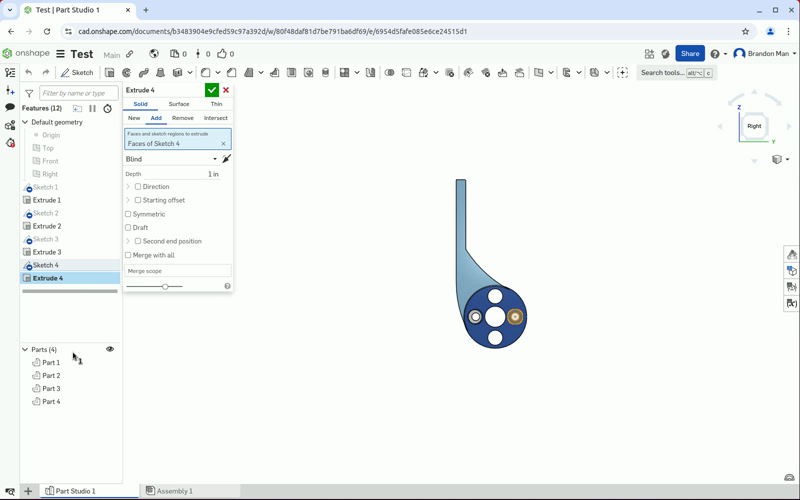
mouse_move(143, 106)
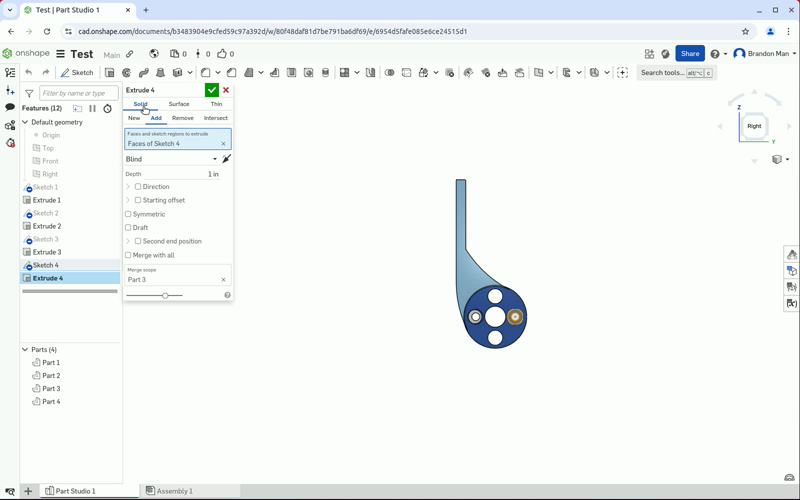
click(143, 106)
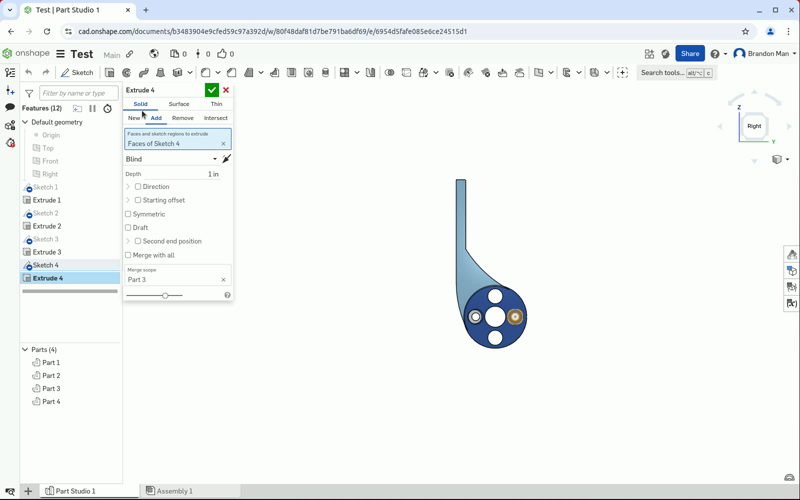
mouse_move(137, 120)
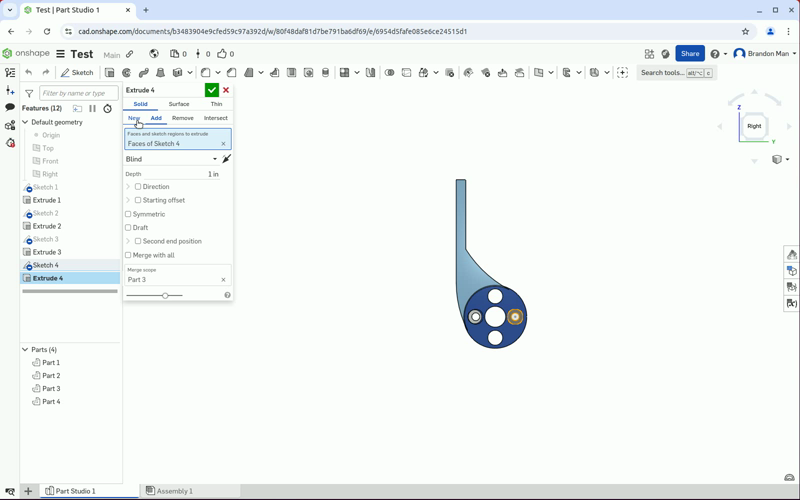
click(137, 120)
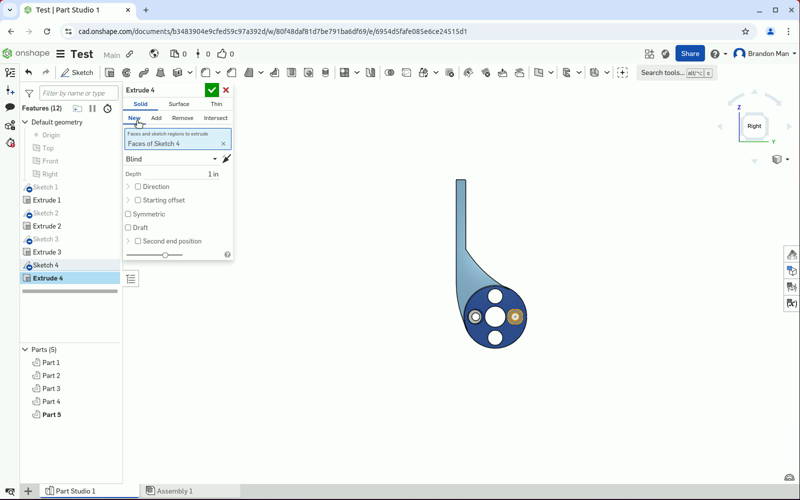
key(tab, 4)
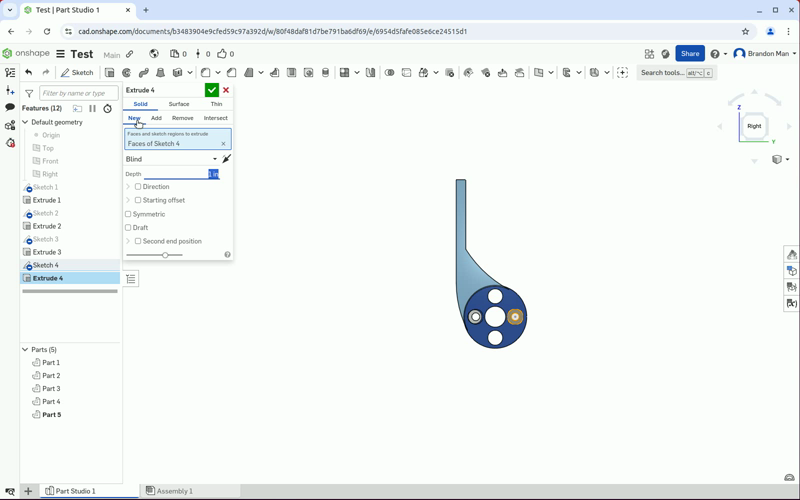
text(23.108)
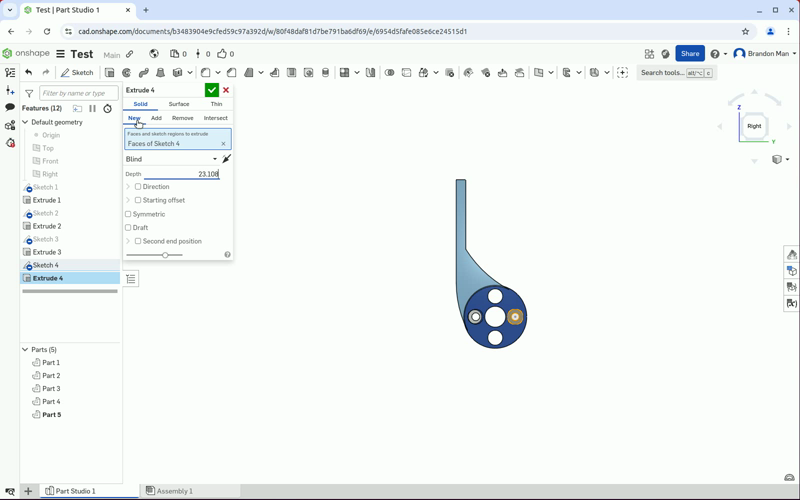
key(enter)
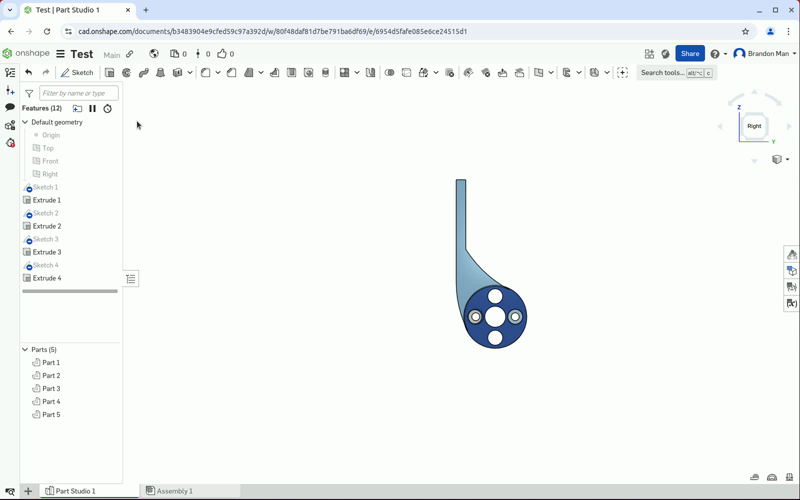
key(shift+h)
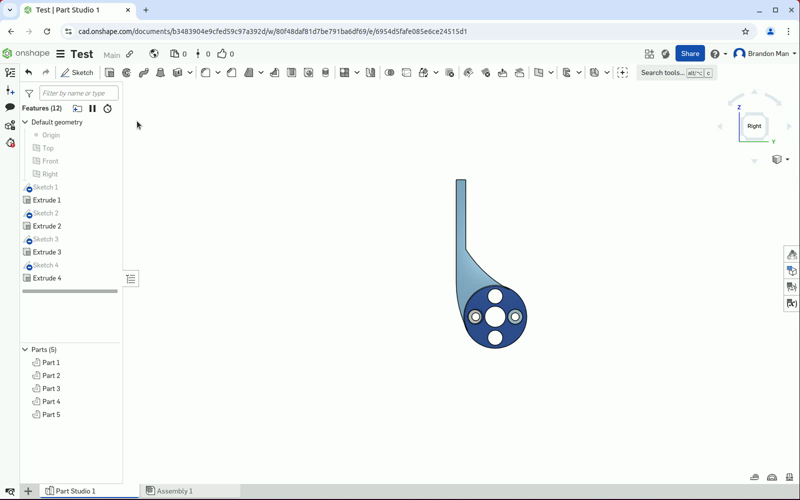
key(shift+h)
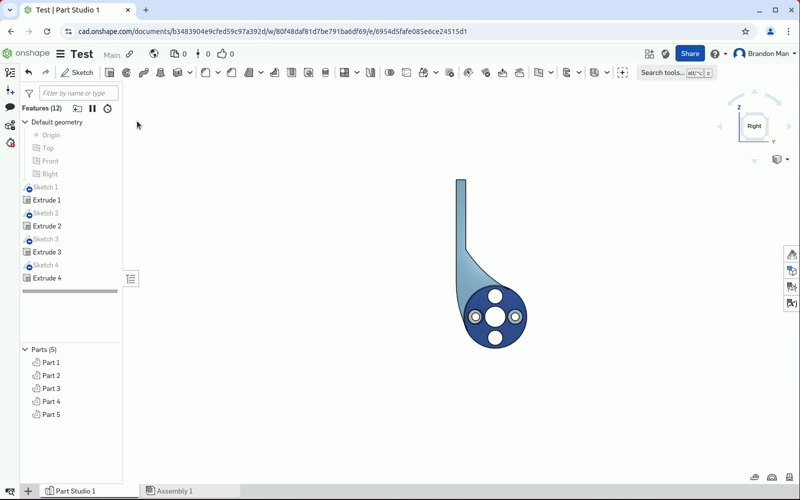
mouse_move(73, 189)
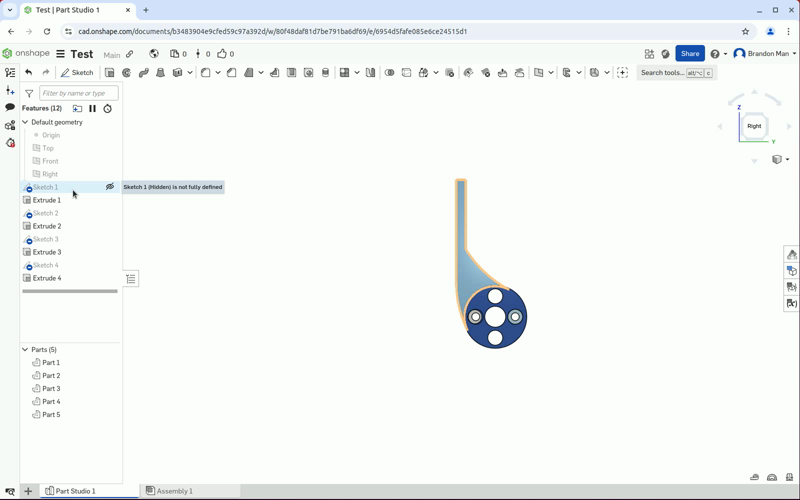
click(73, 189)
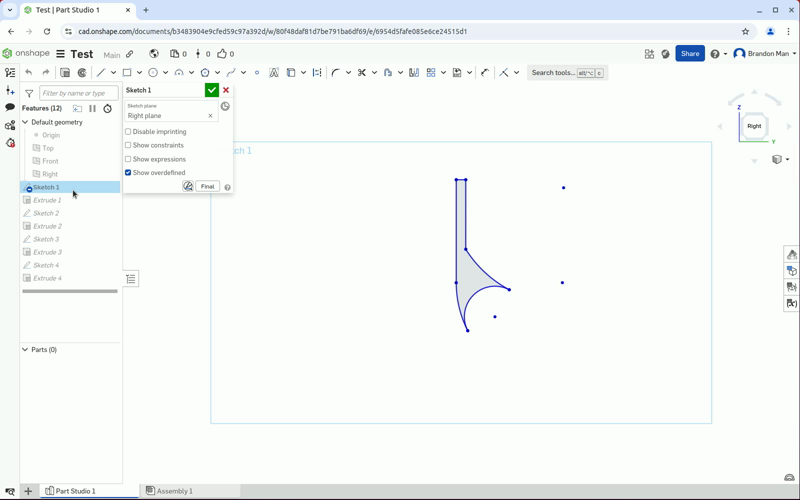
mouse_move(229, 92)
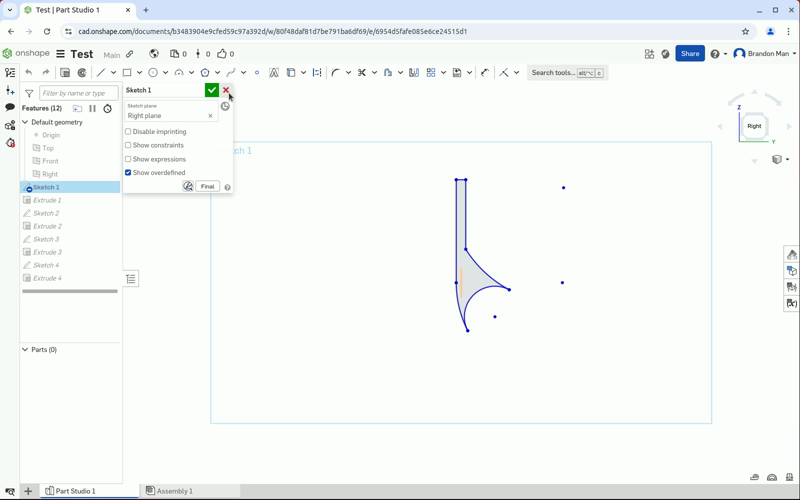
click(229, 92)
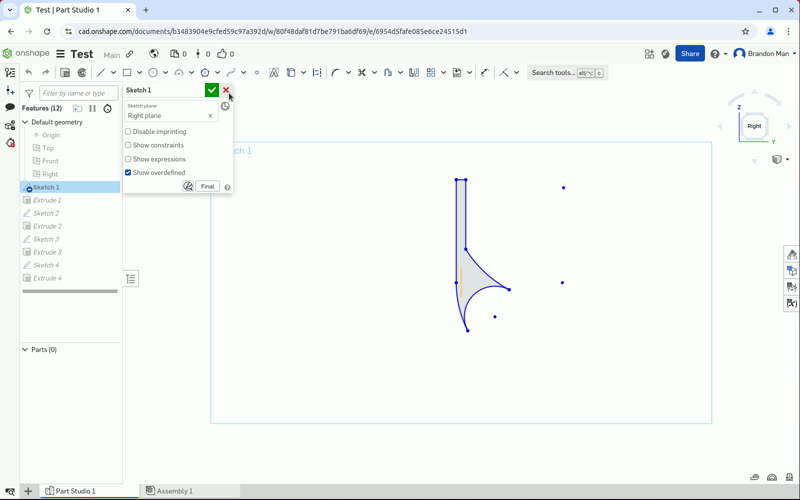
key(shift+s)
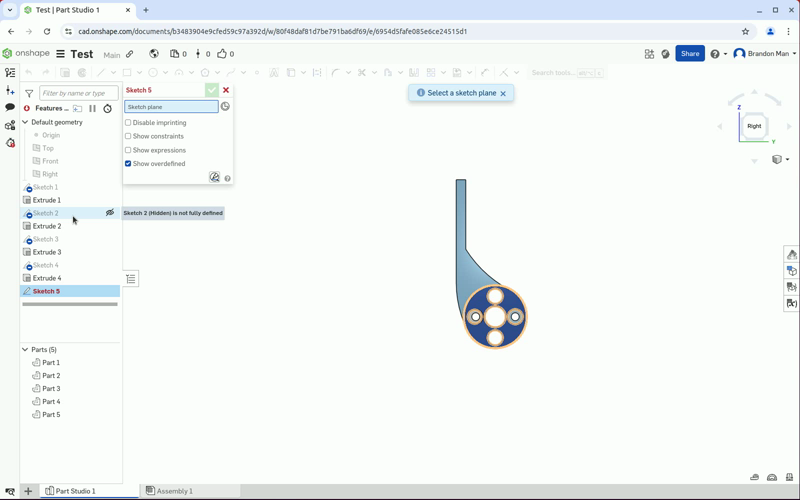
scroll(3)
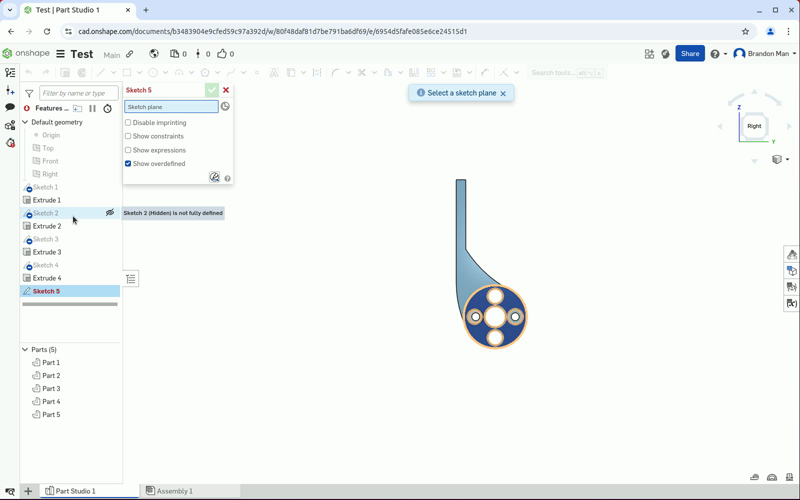
mouse_move(73, 176)
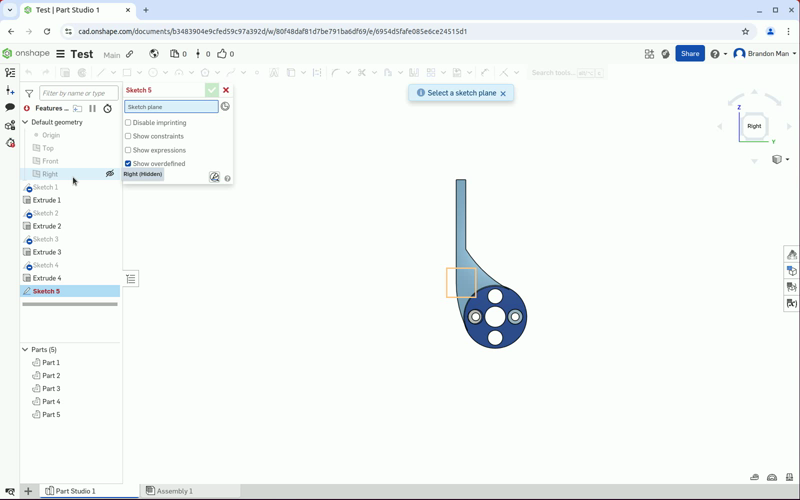
click(73, 176)
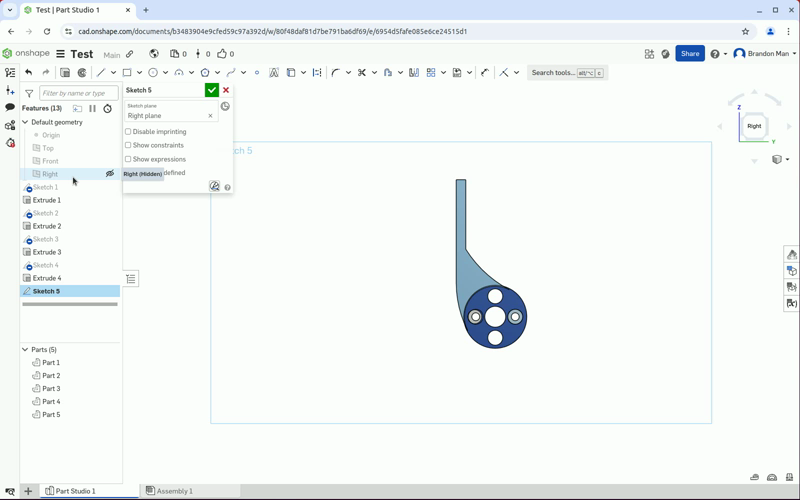
mouse_move(73, 352)
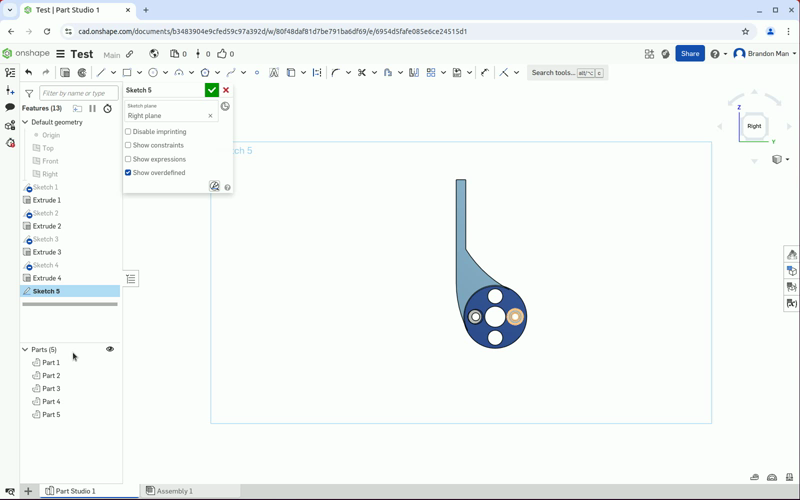
key(y)
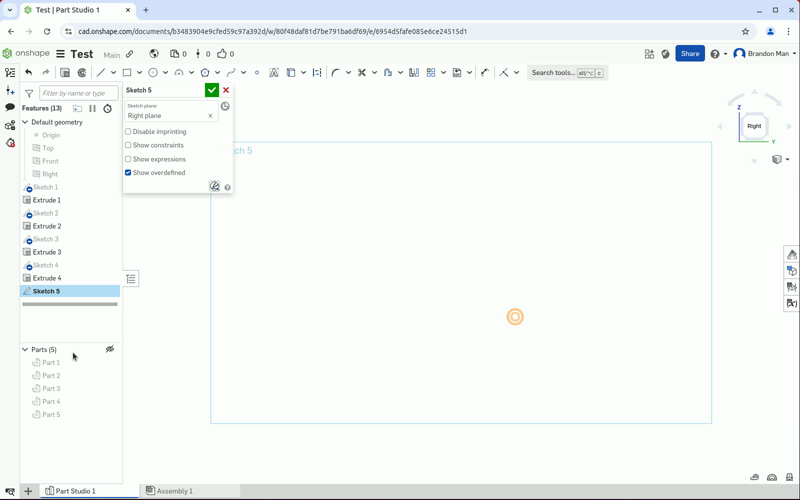
key(c)
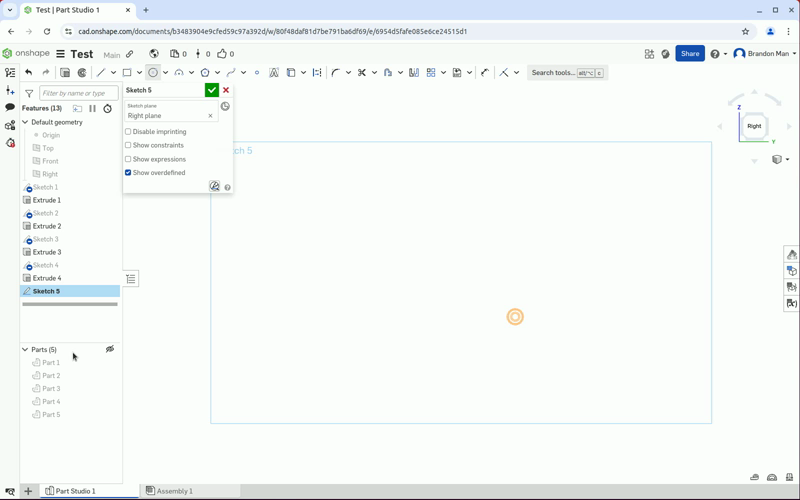
key_down(shift)
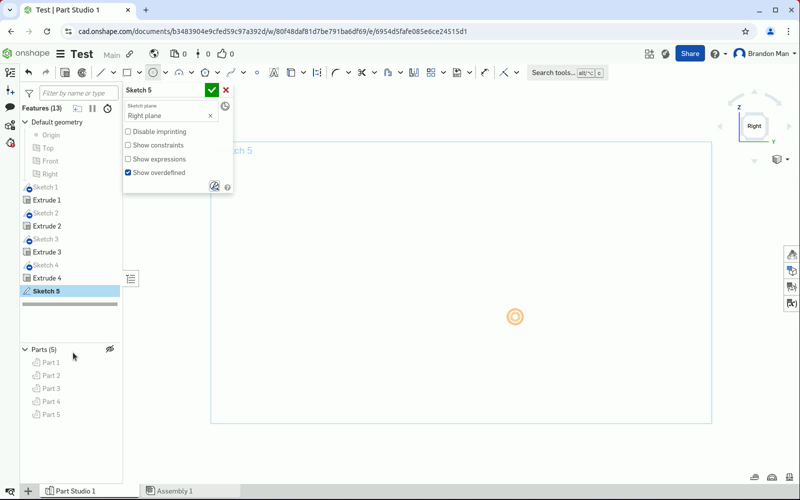
mouse_move(495, 295)
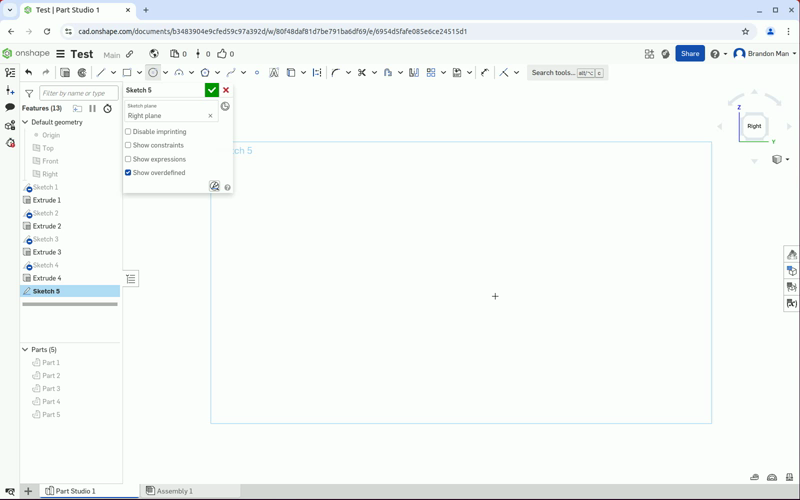
click(495, 295)
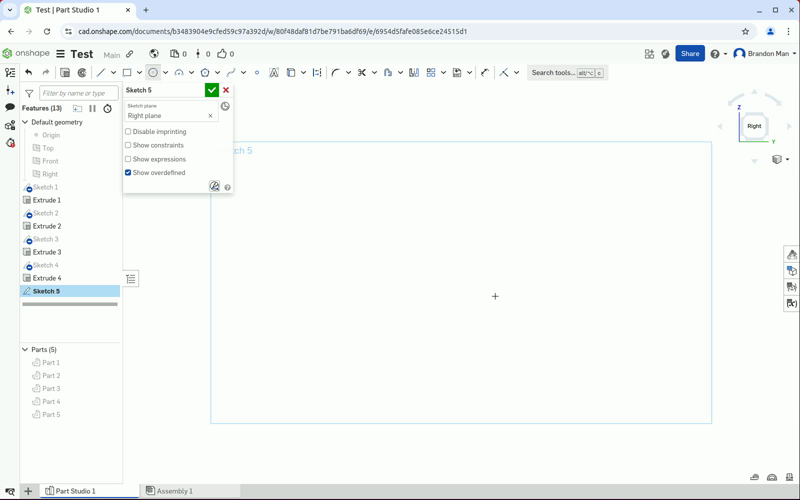
key_up(shift)
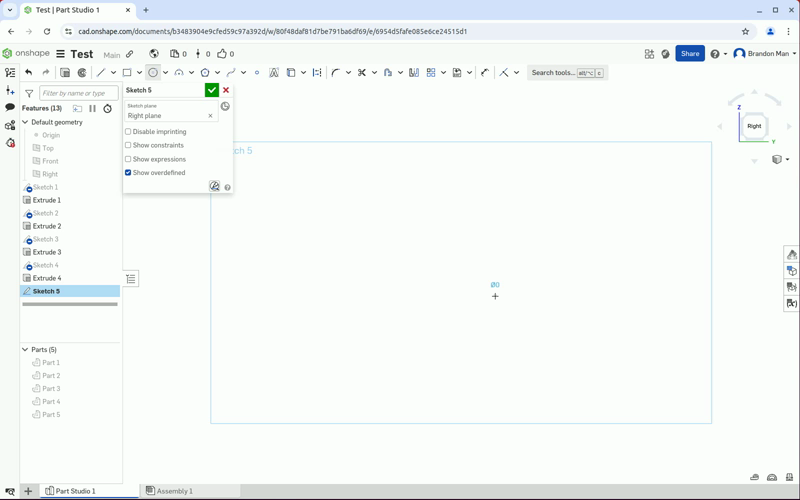
mouse_move(502, 295)
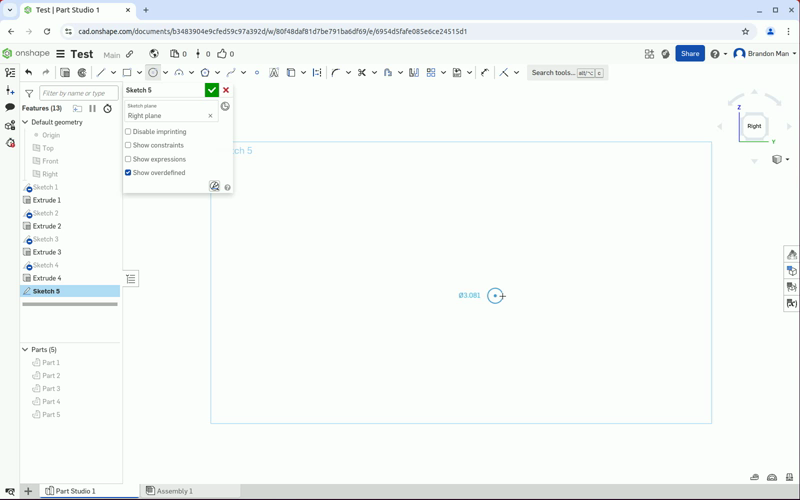
click(502, 295)
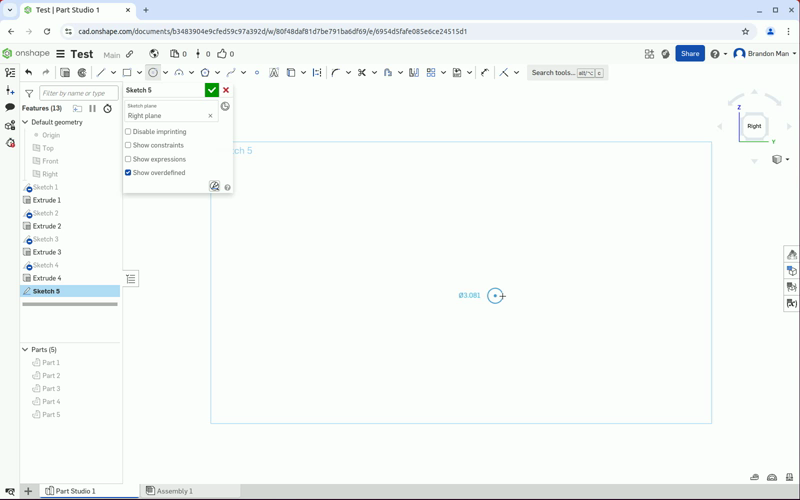
key(esc)
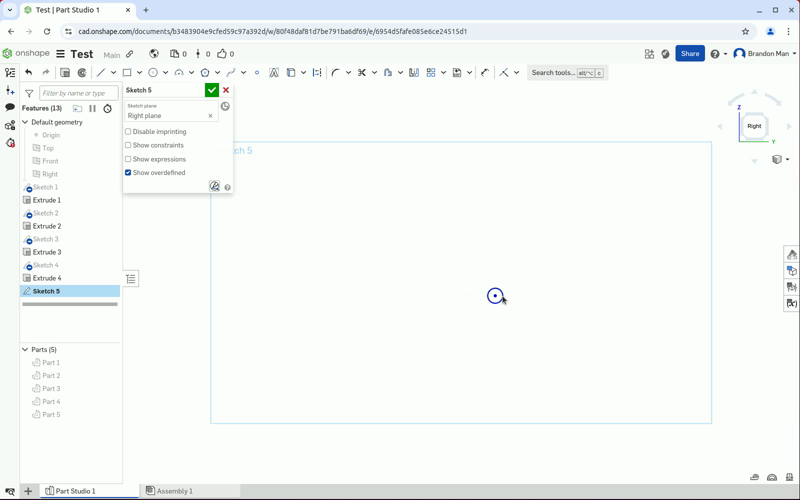
key(c)
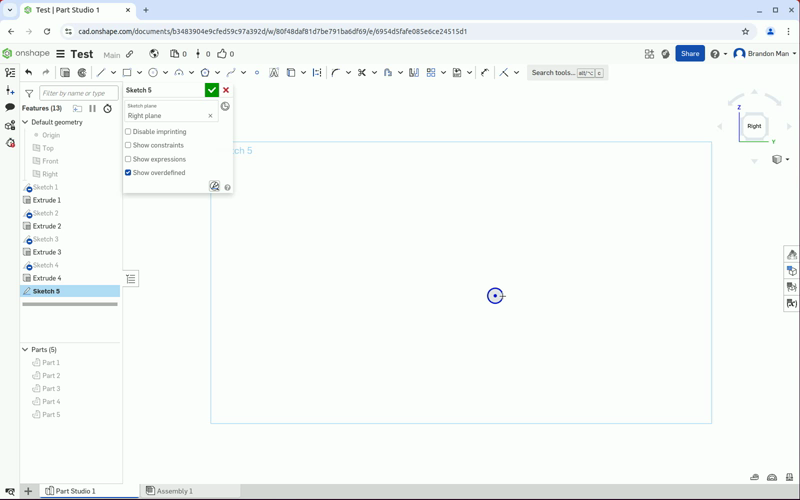
key_down(shift)
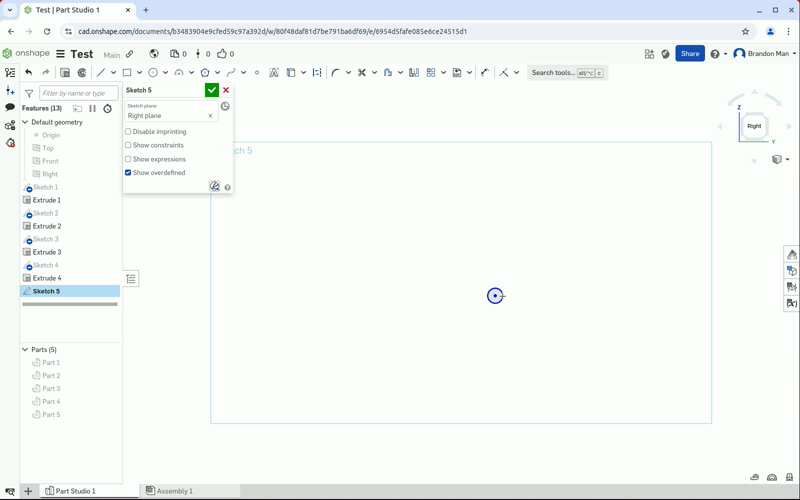
mouse_move(495, 295)
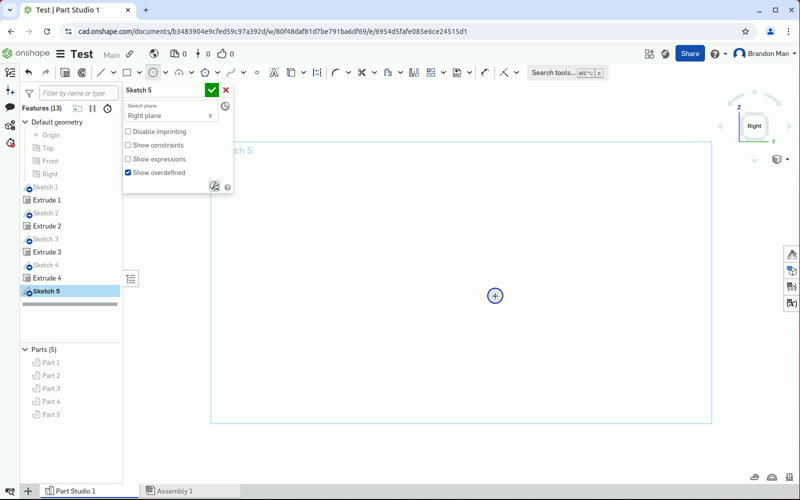
click(495, 295)
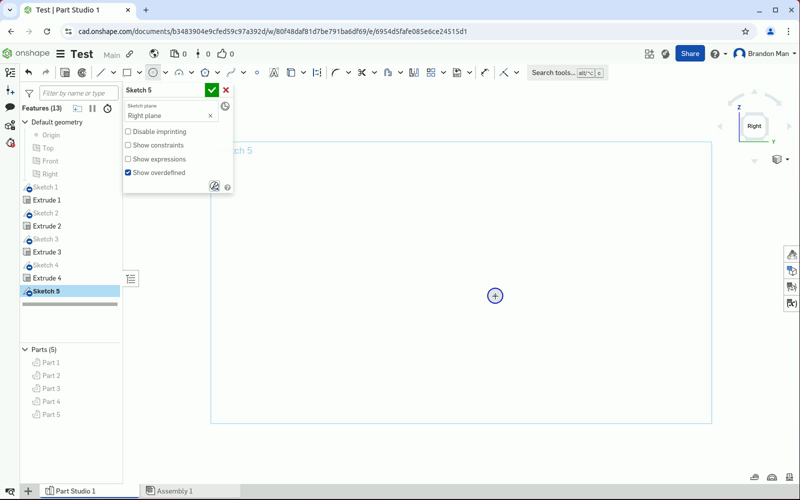
key_up(shift)
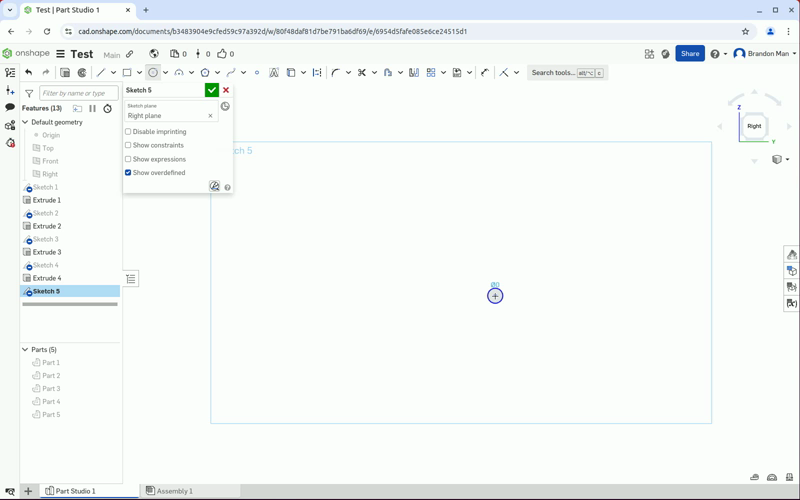
mouse_move(499, 295)
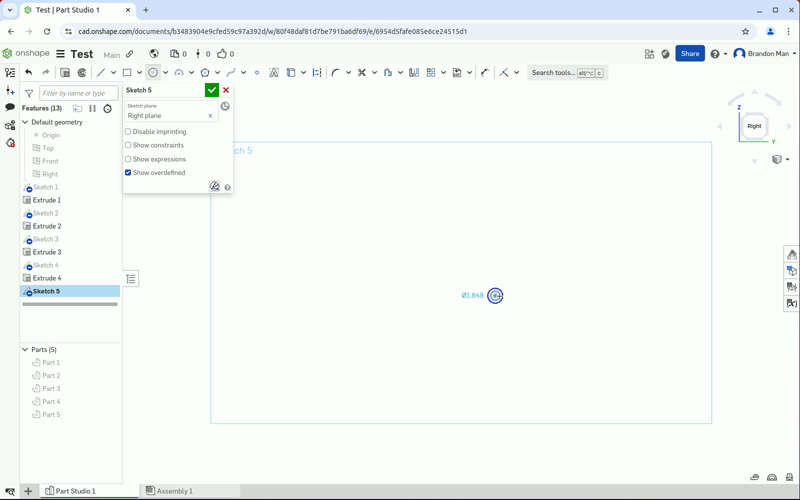
scroll(6)
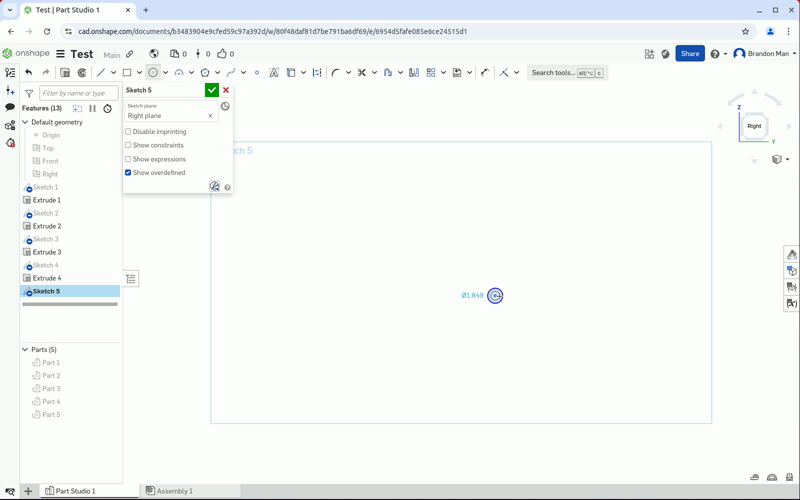
scroll(6)
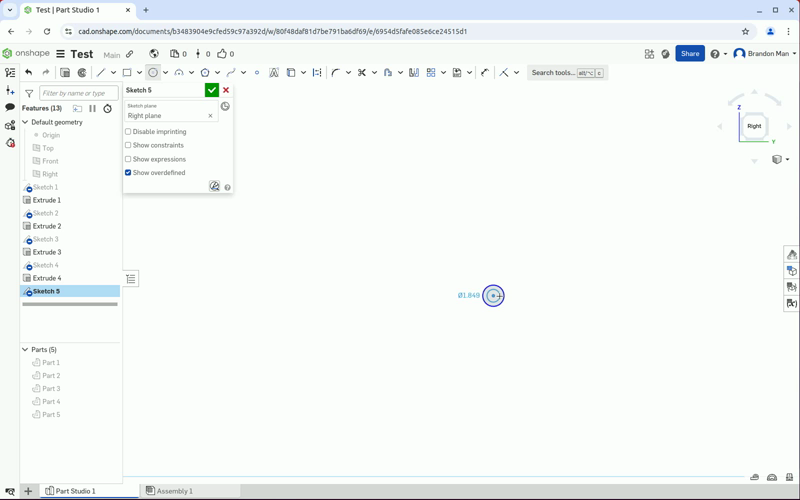
scroll(6)
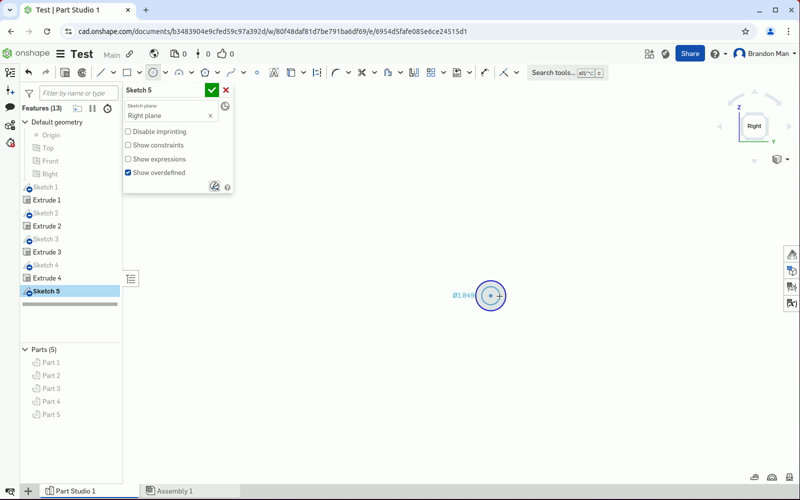
scroll(6)
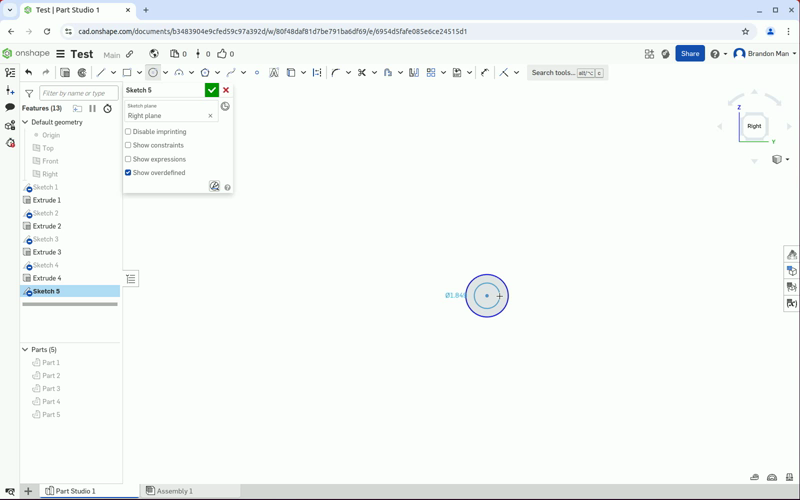
scroll(6)
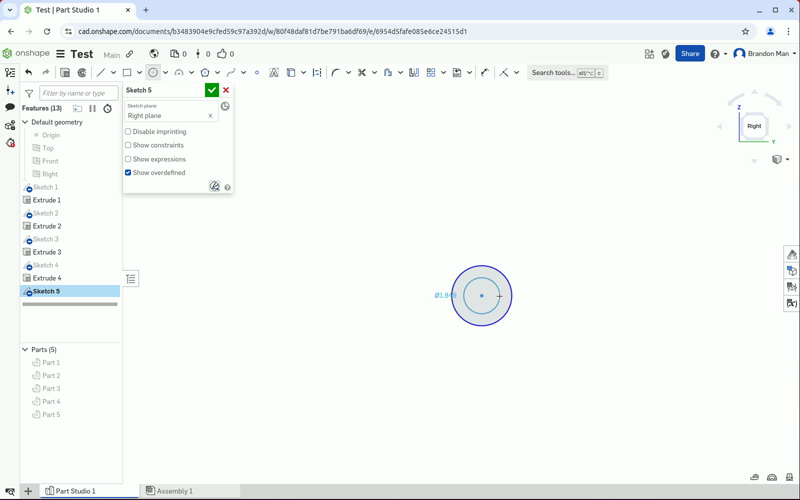
scroll(6)
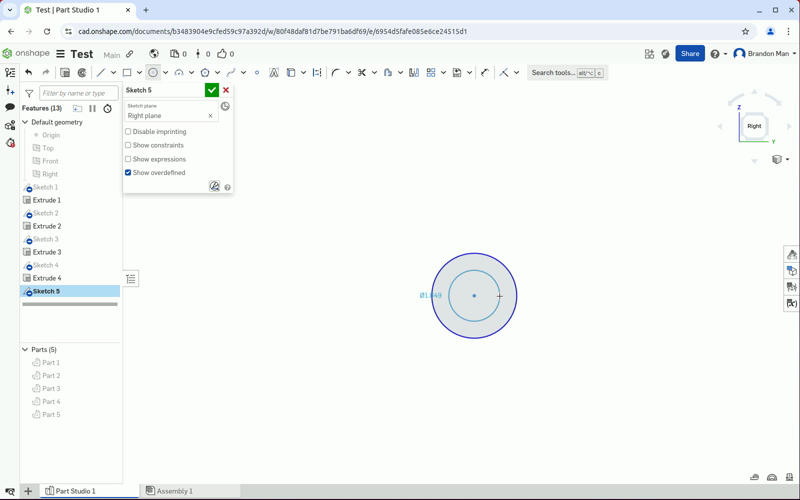
scroll(6)
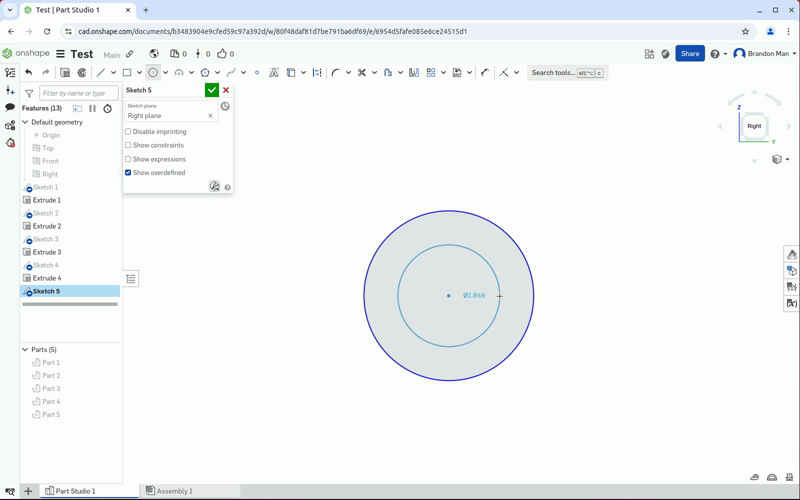
click(499, 295)
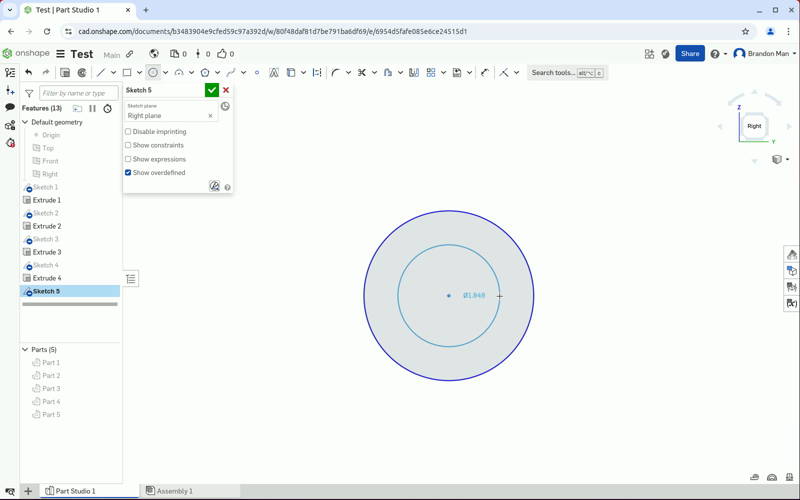
scroll(-6)
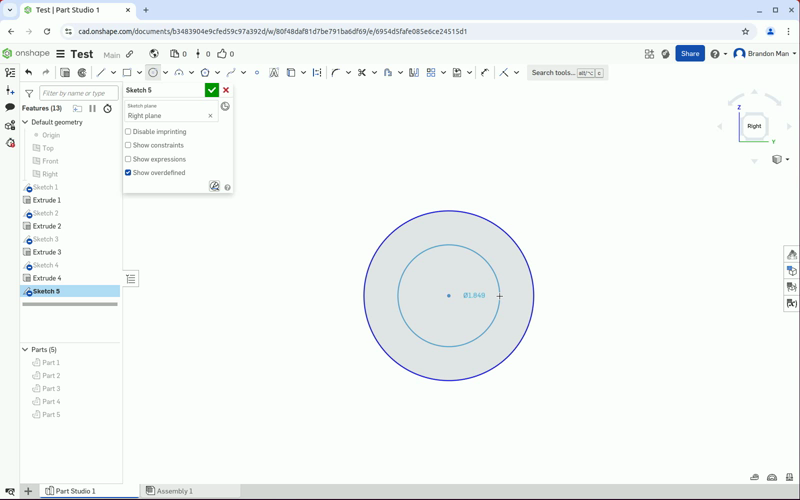
scroll(-6)
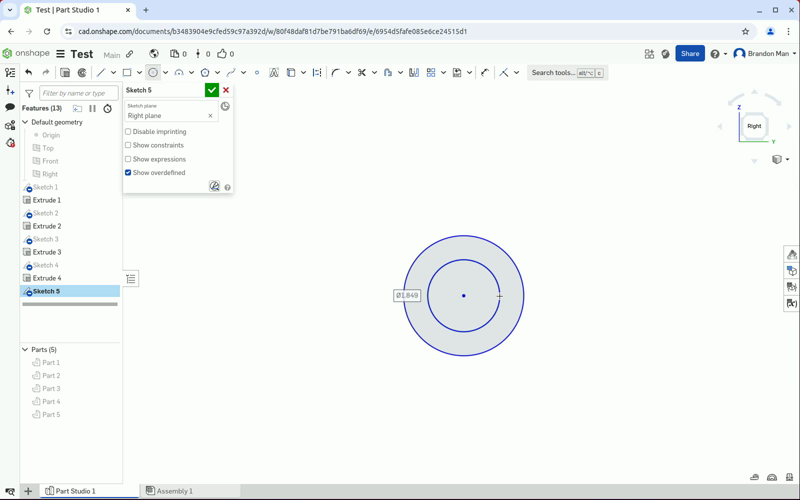
scroll(-6)
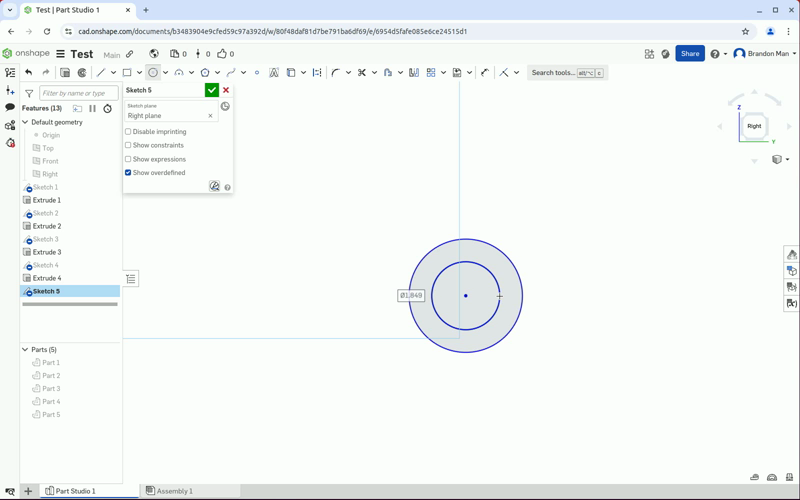
scroll(-6)
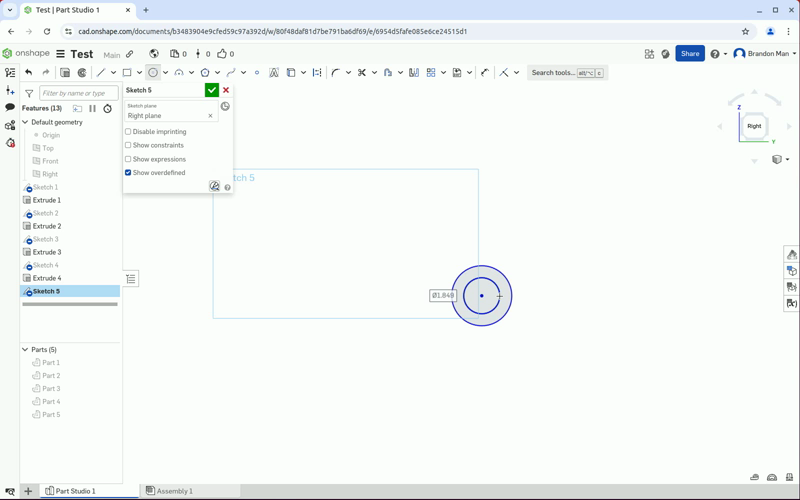
scroll(-6)
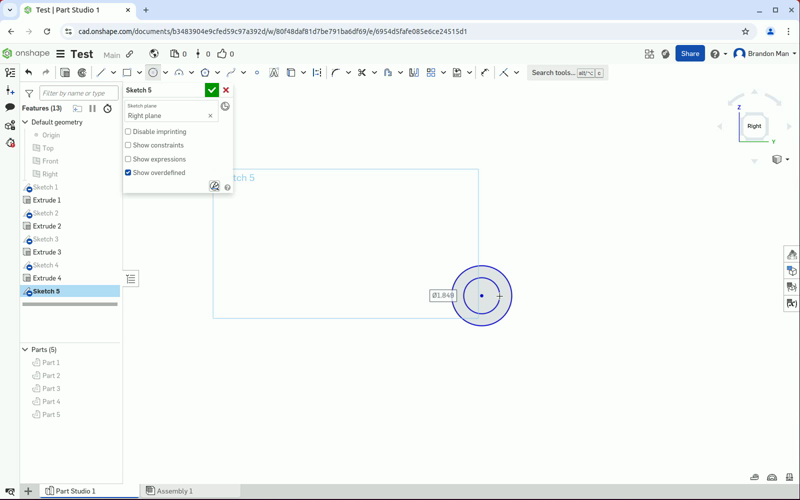
scroll(-6)
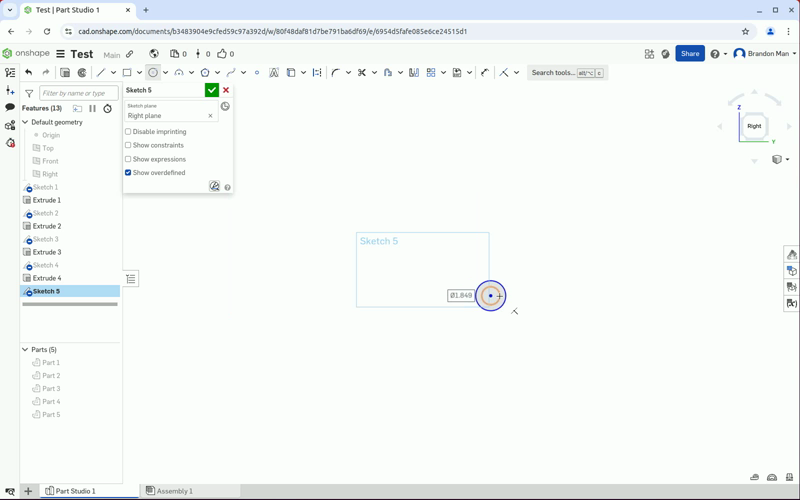
scroll(-6)
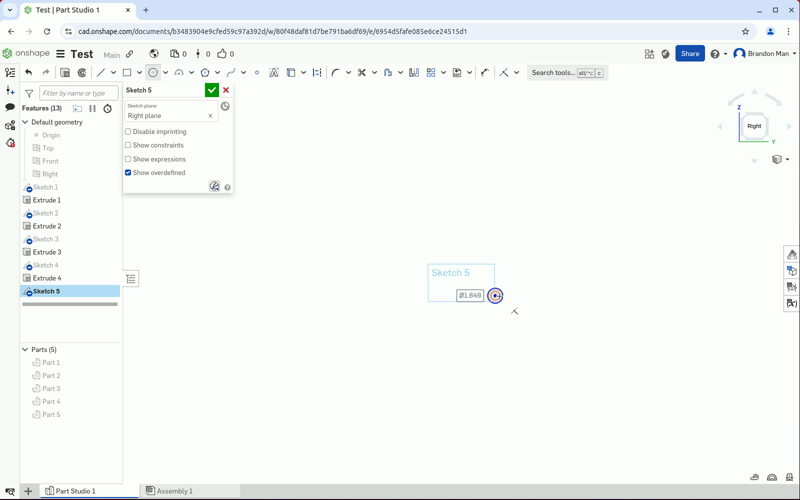
key(esc)
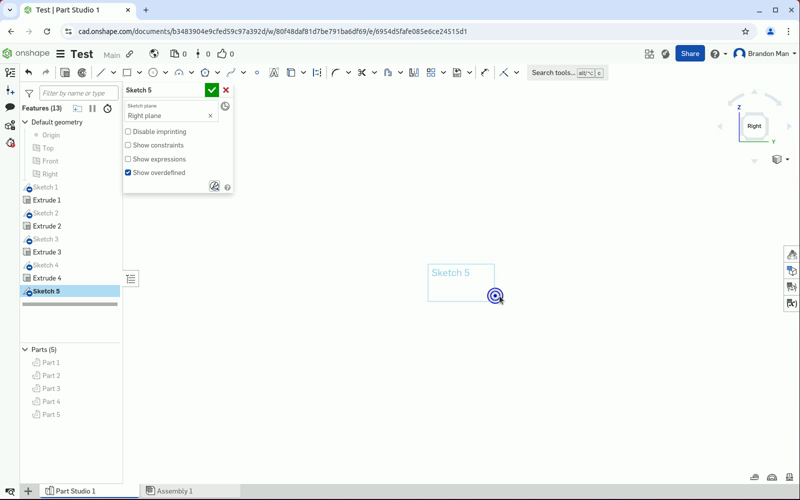
mouse_move(499, 290)
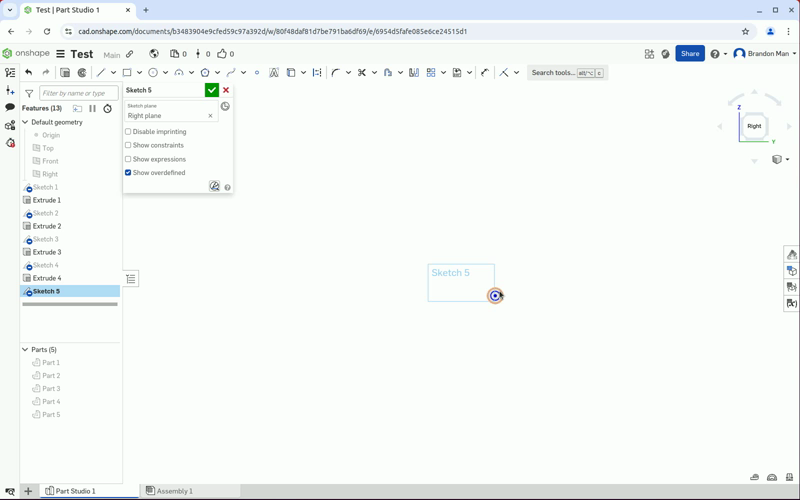
scroll(6)
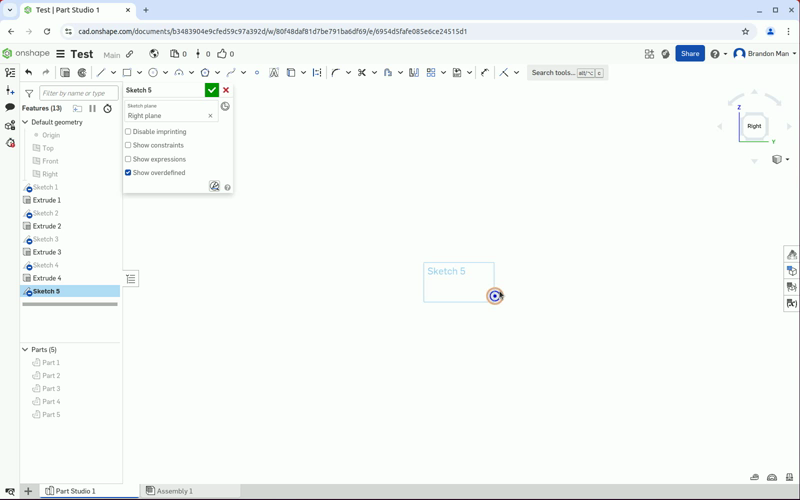
scroll(6)
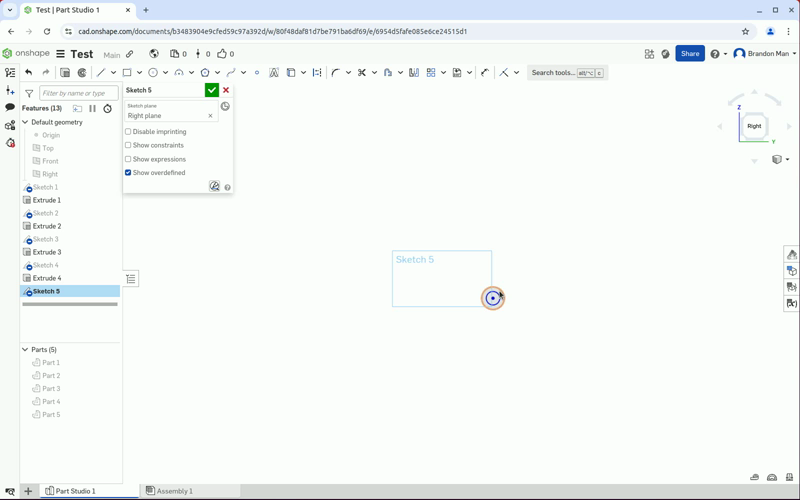
scroll(6)
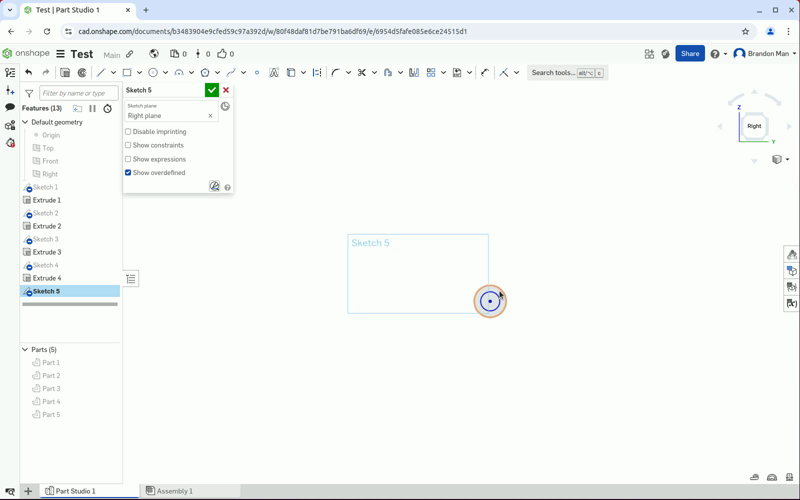
scroll(6)
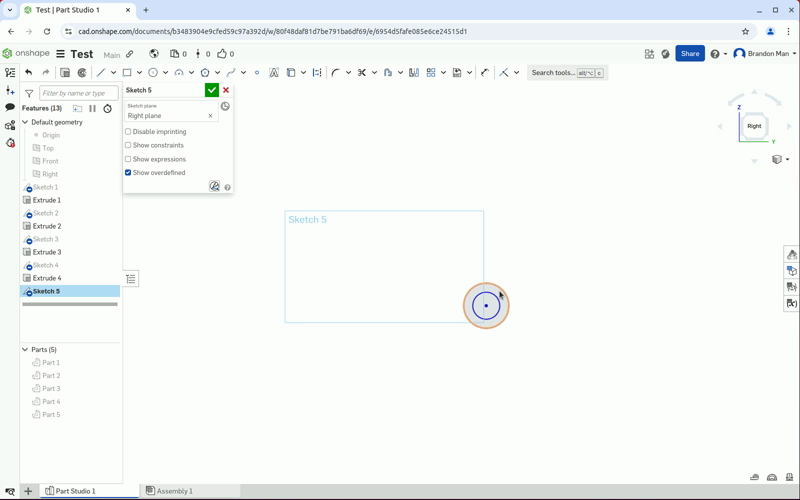
scroll(6)
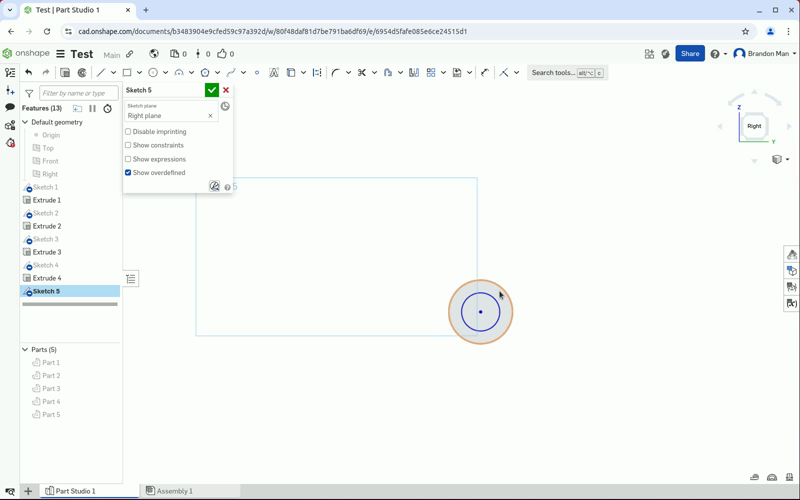
scroll(6)
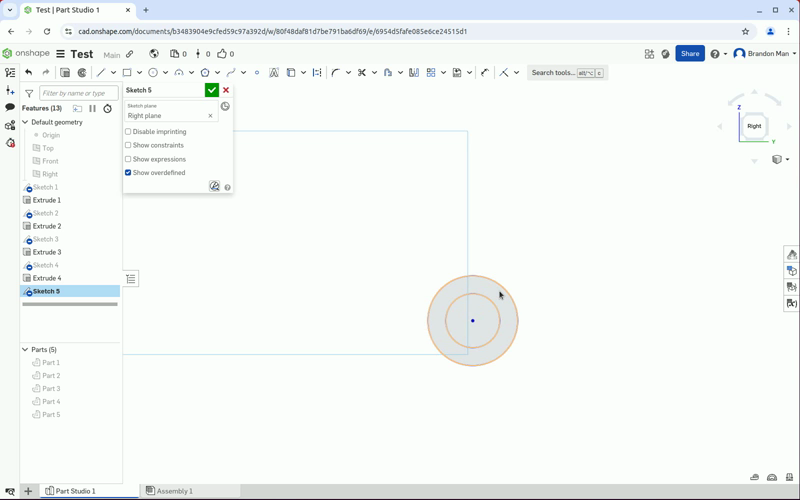
scroll(6)
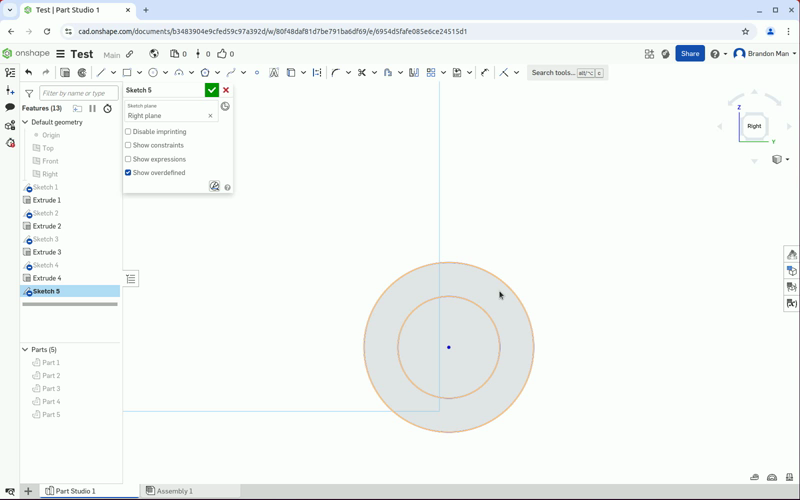
click(499, 290)
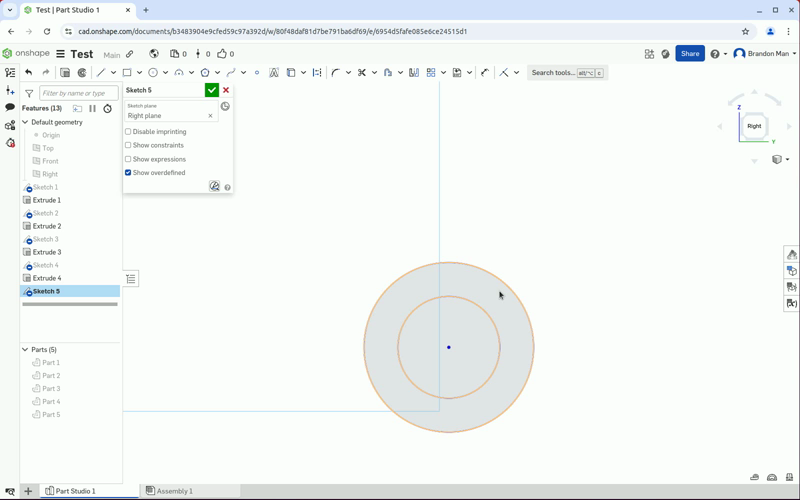
scroll(-6)
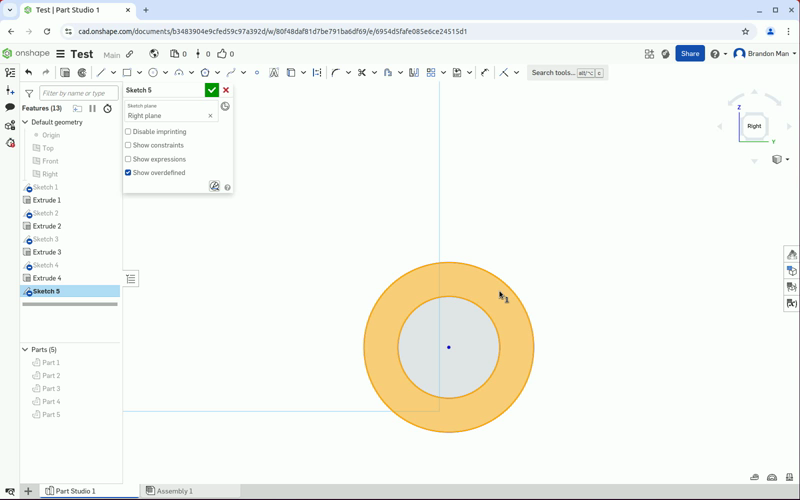
scroll(-6)
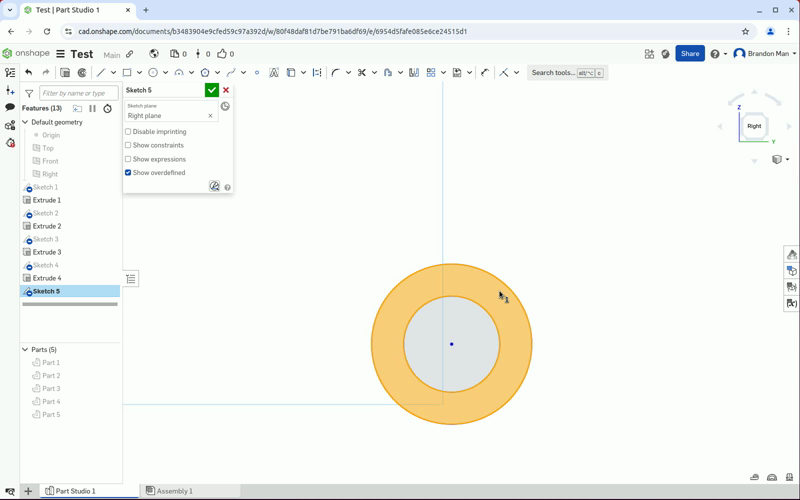
scroll(-6)
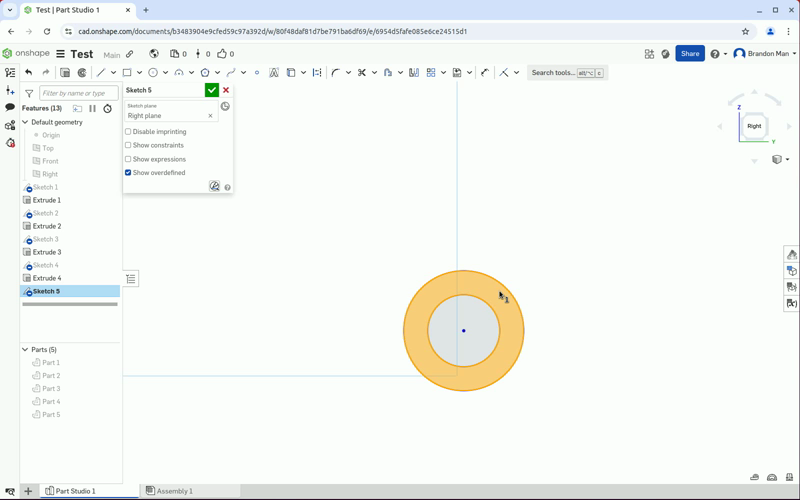
scroll(-6)
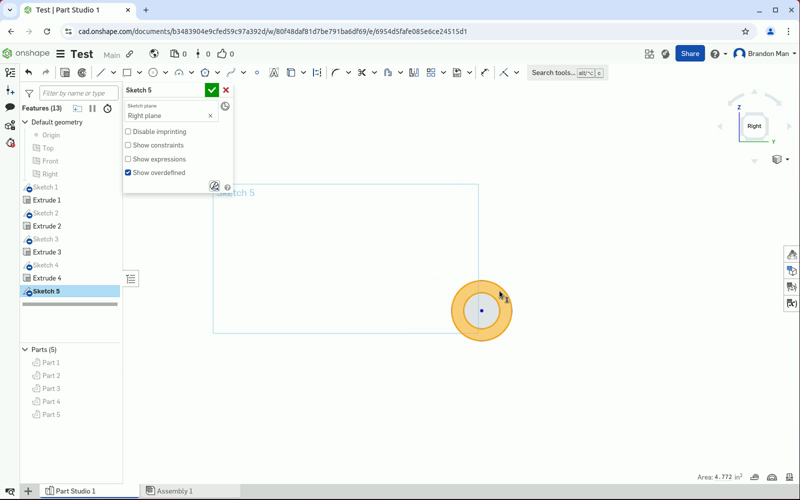
scroll(-6)
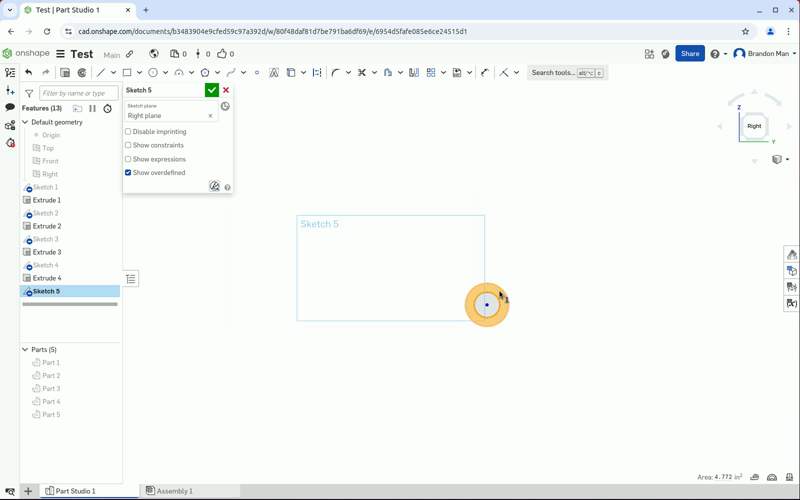
scroll(-6)
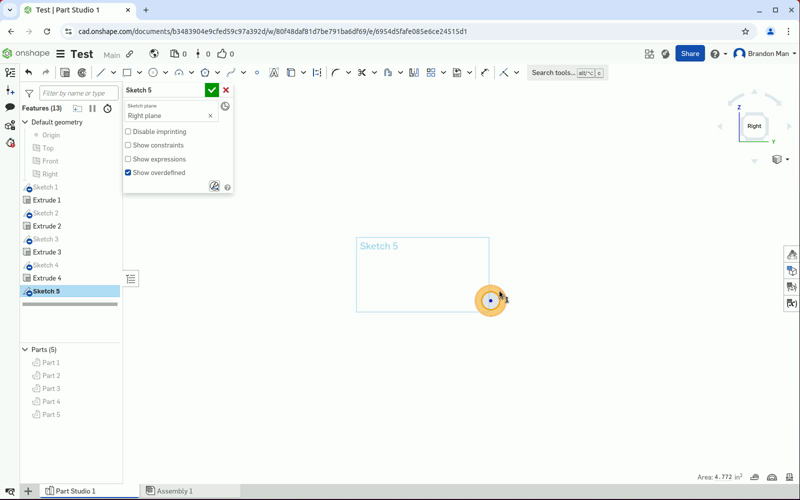
scroll(-6)
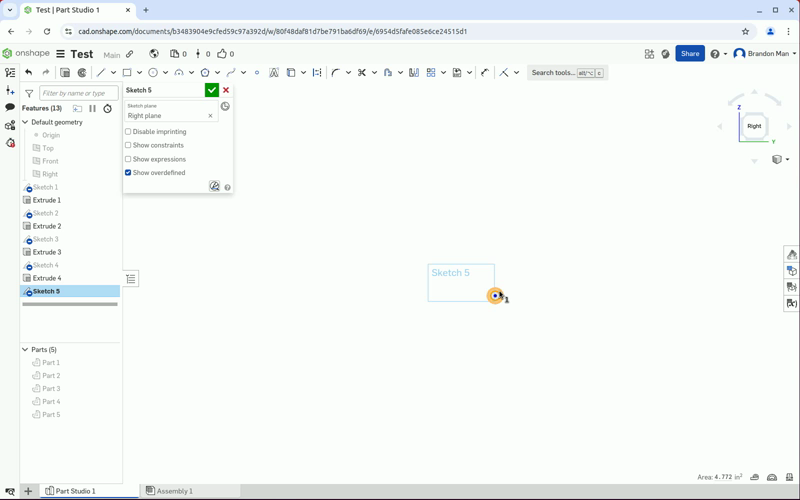
mouse_move(73, 352)
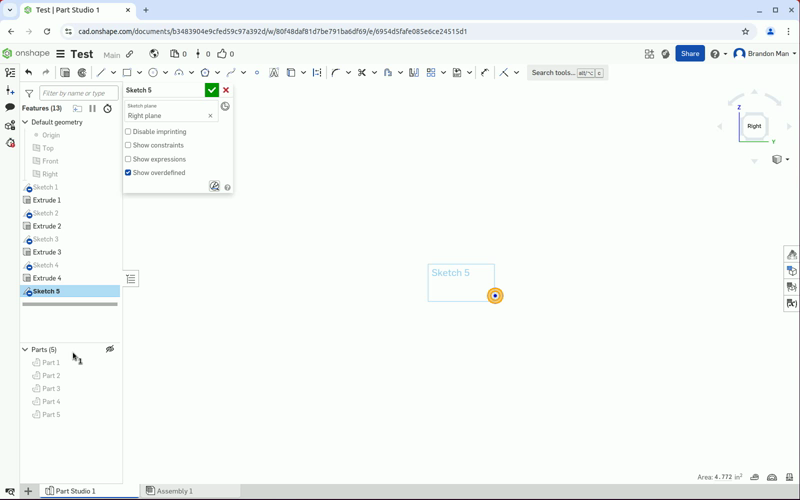
key(shift+y)
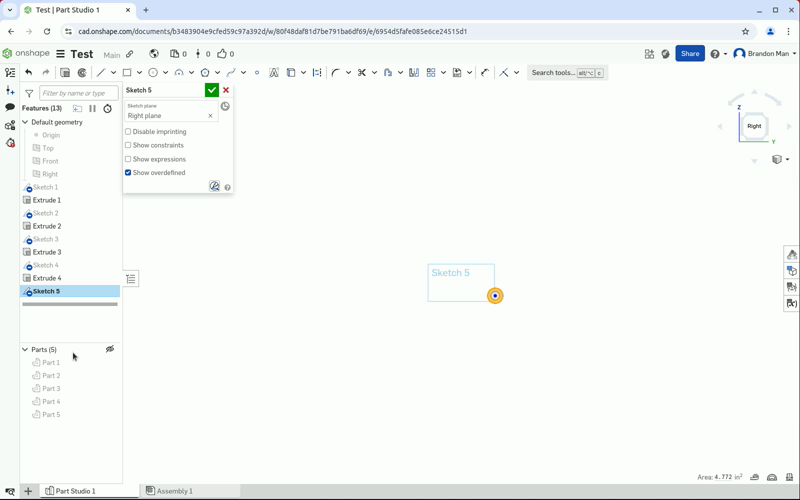
key(shift+e)
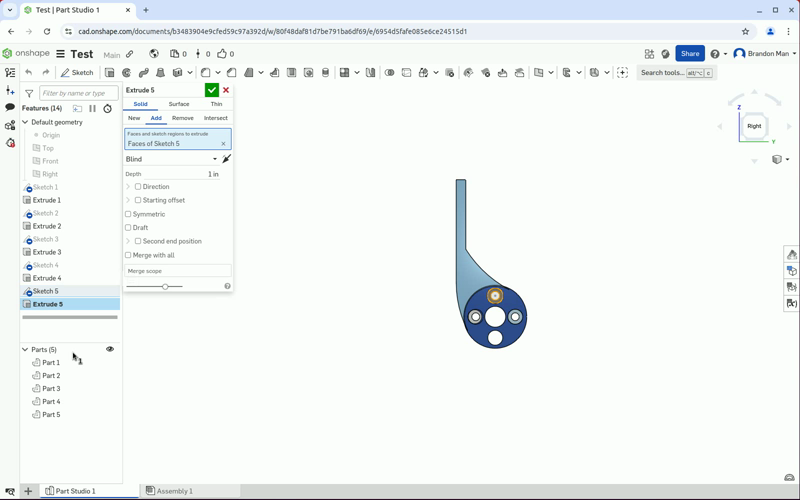
mouse_move(143, 106)
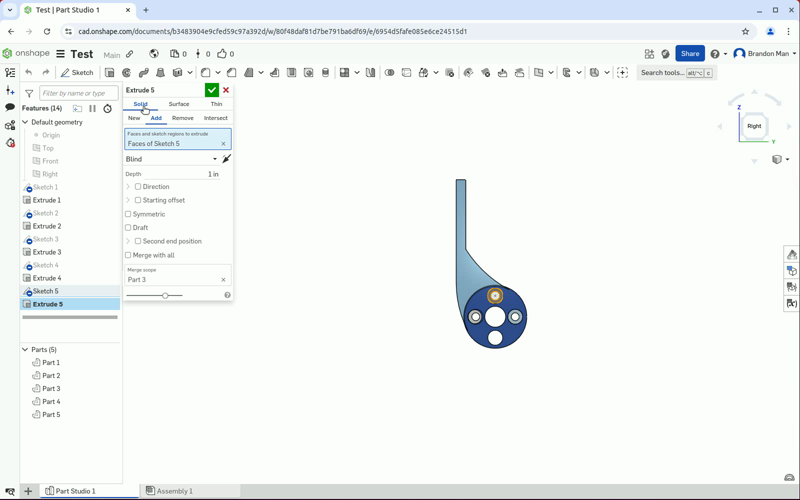
click(143, 106)
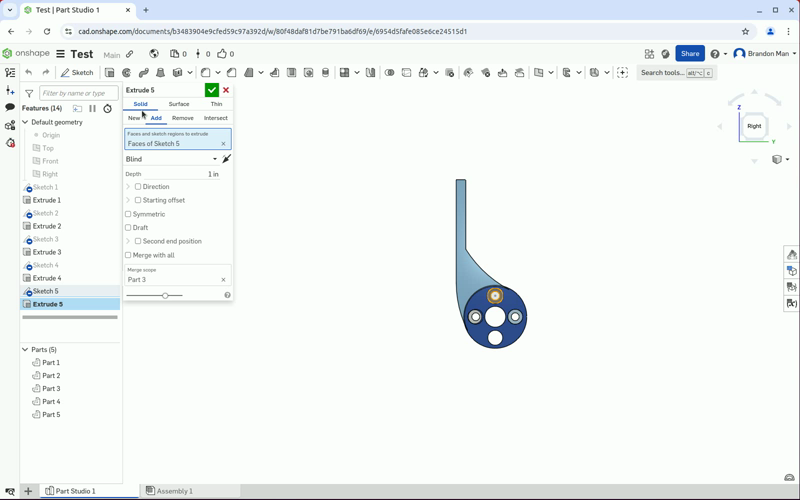
mouse_move(137, 120)
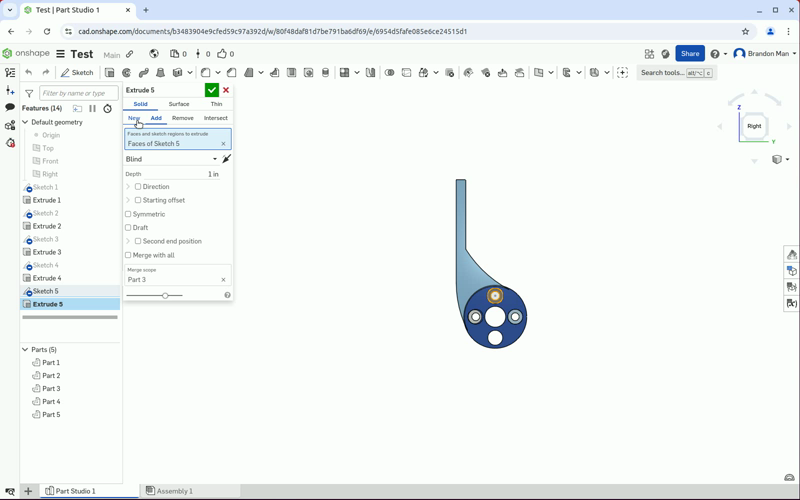
click(137, 120)
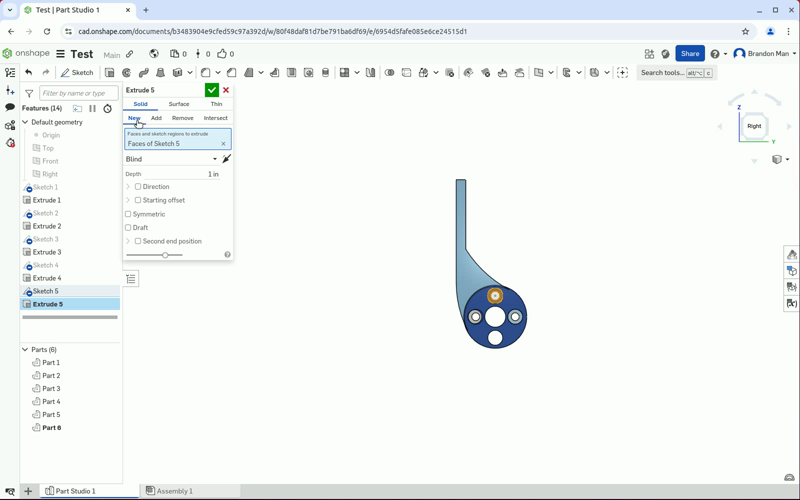
key(tab, 4)
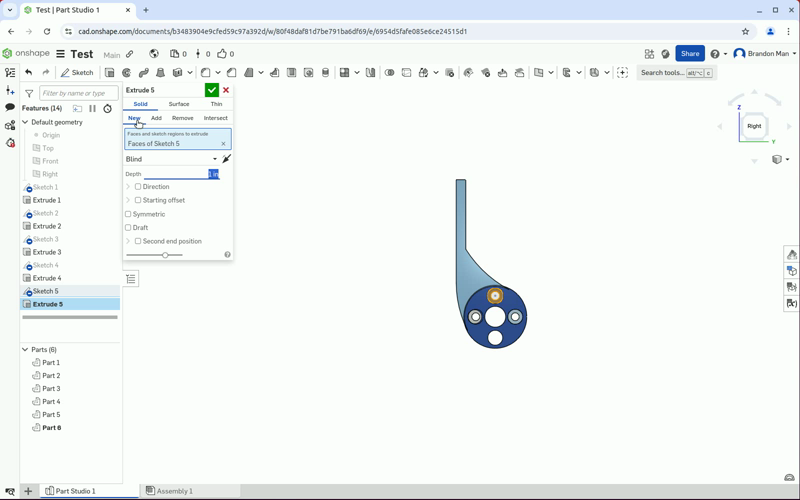
text(23.108)
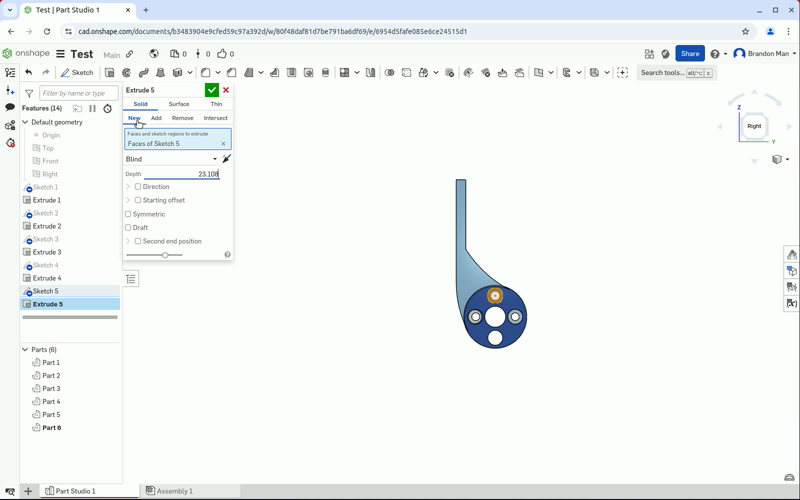
key(enter)
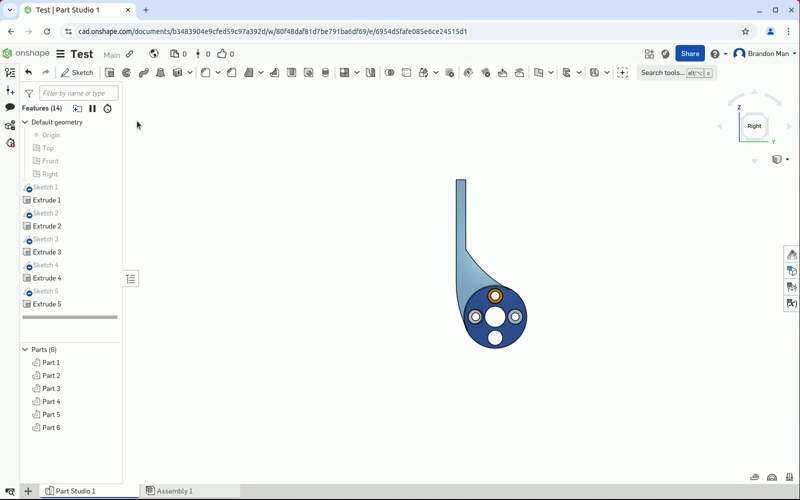
key(shift+h)
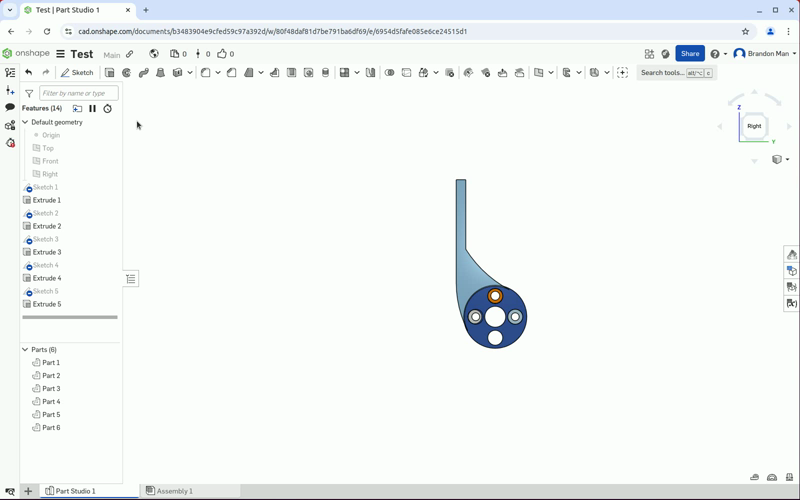
key(shift+h)
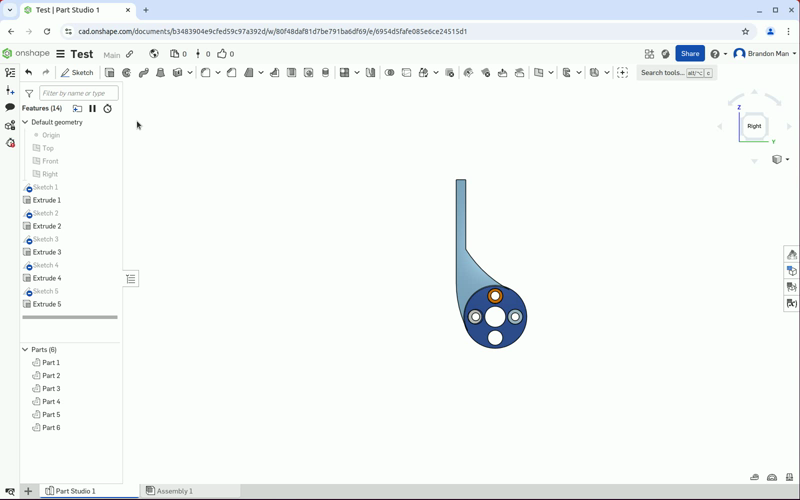
mouse_move(73, 189)
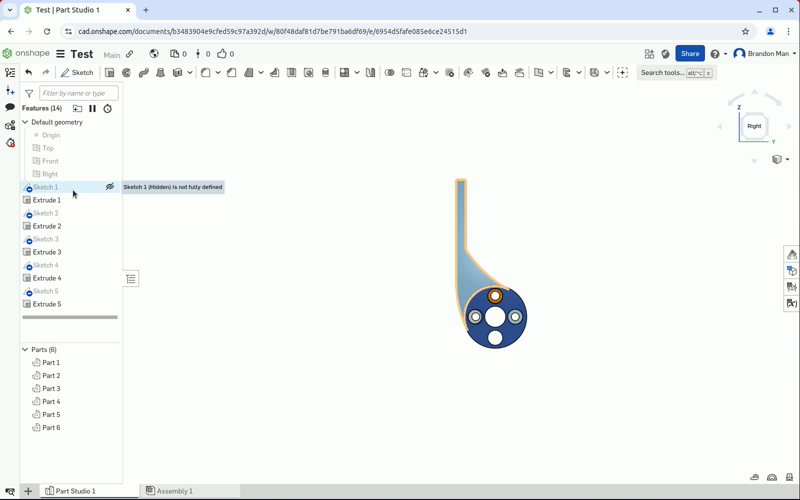
click(73, 189)
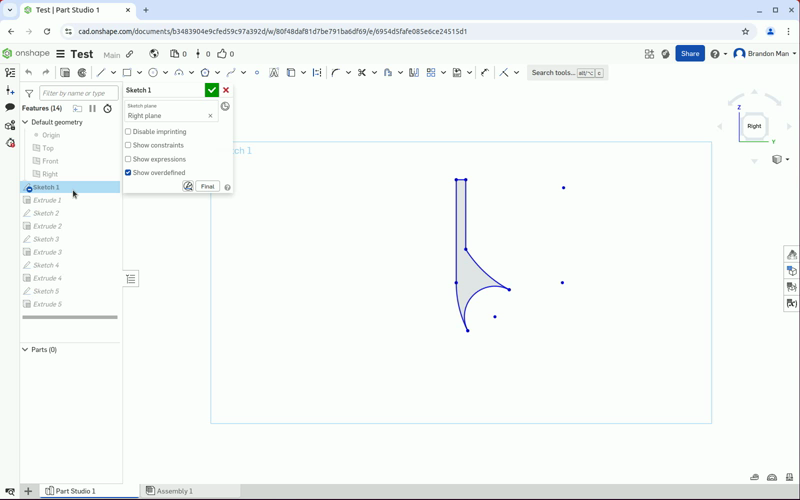
mouse_move(229, 92)
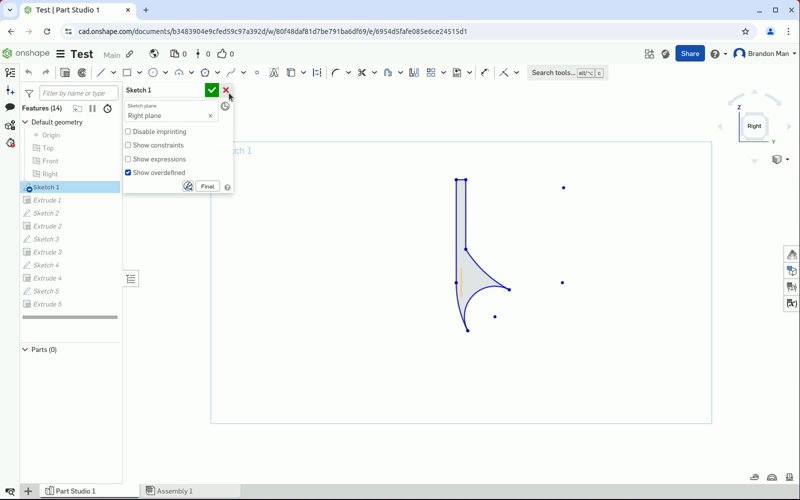
click(229, 92)
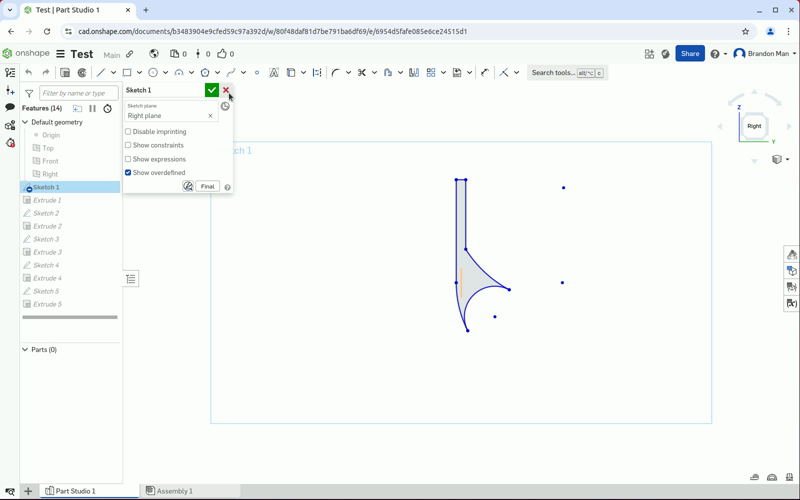
key(shift+s)
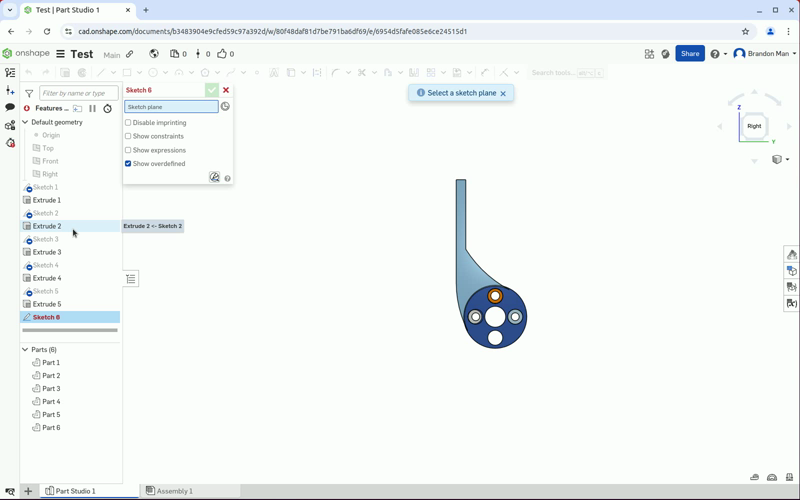
scroll(3)
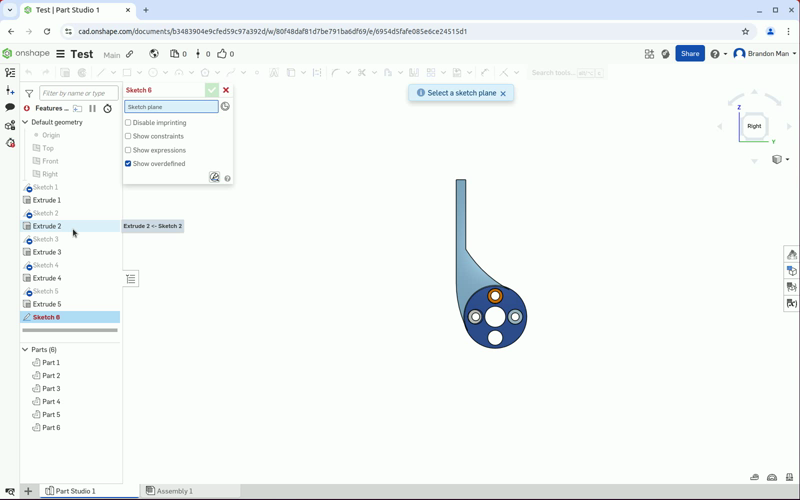
mouse_move(73, 176)
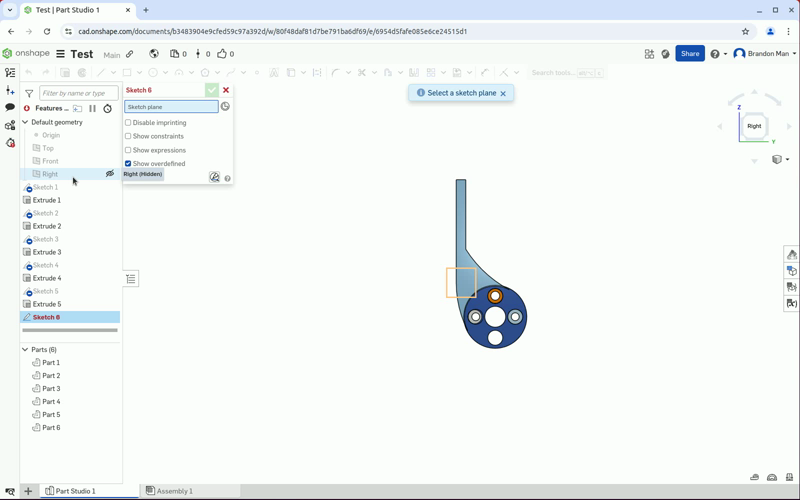
click(73, 176)
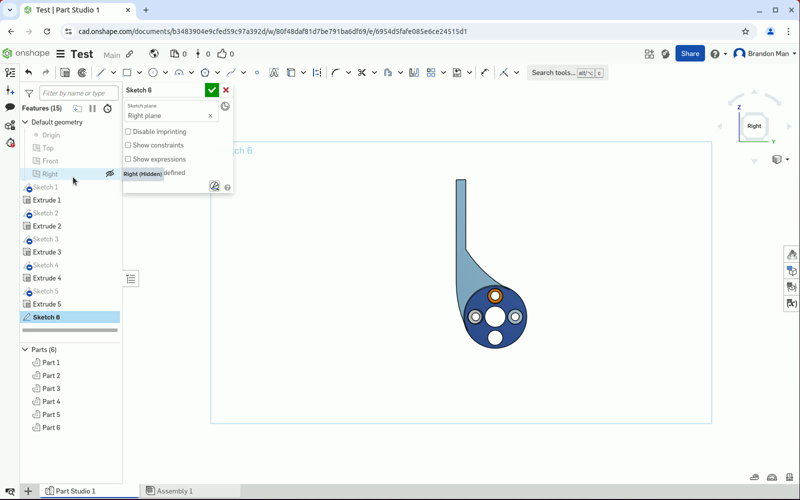
mouse_move(73, 352)
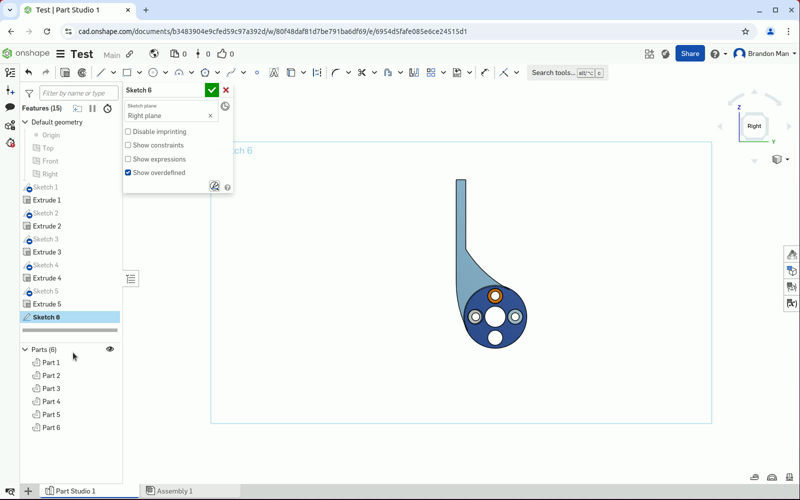
key(y)
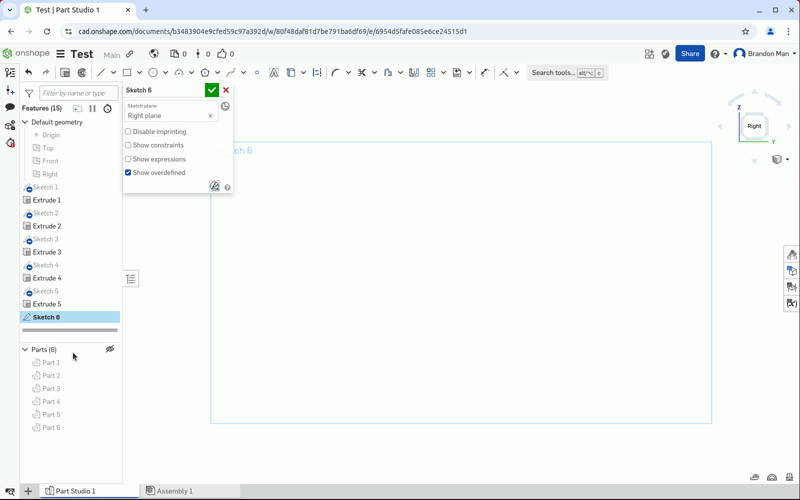
key(c)
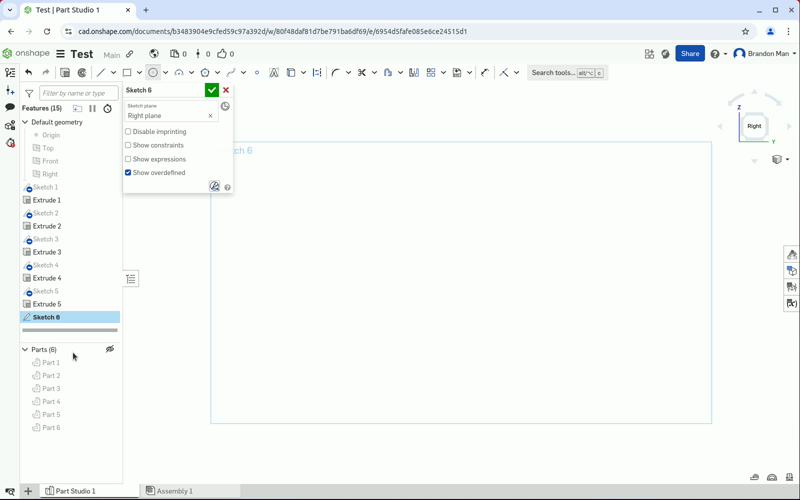
key_down(shift)
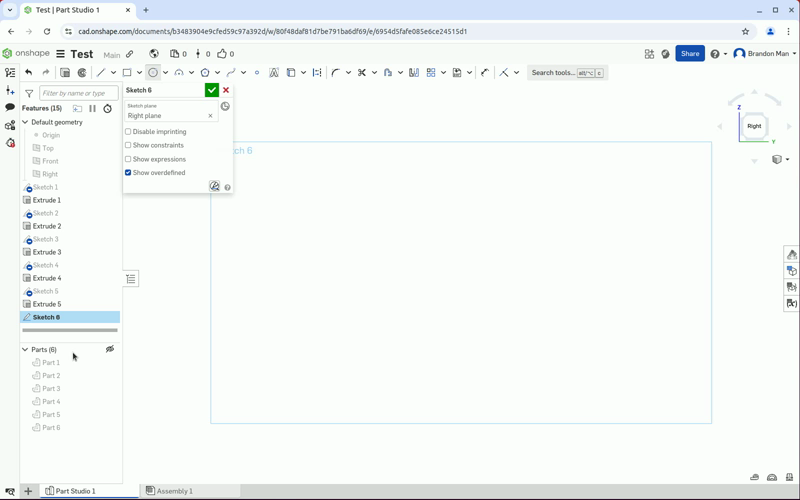
mouse_move(495, 336)
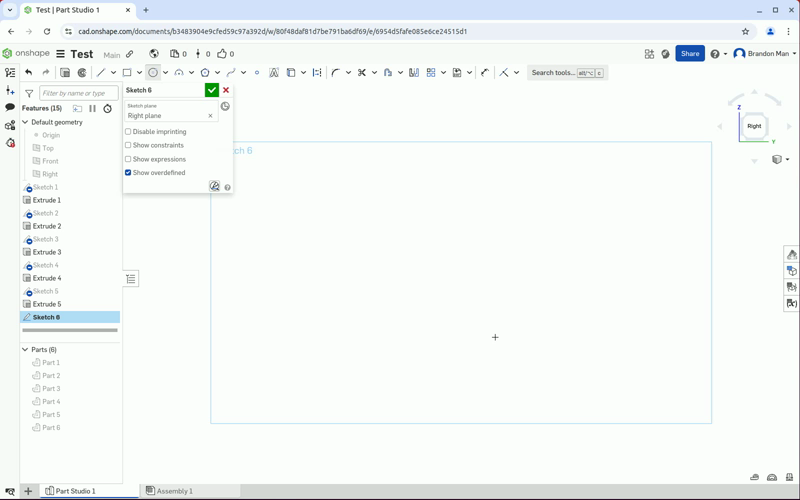
click(495, 336)
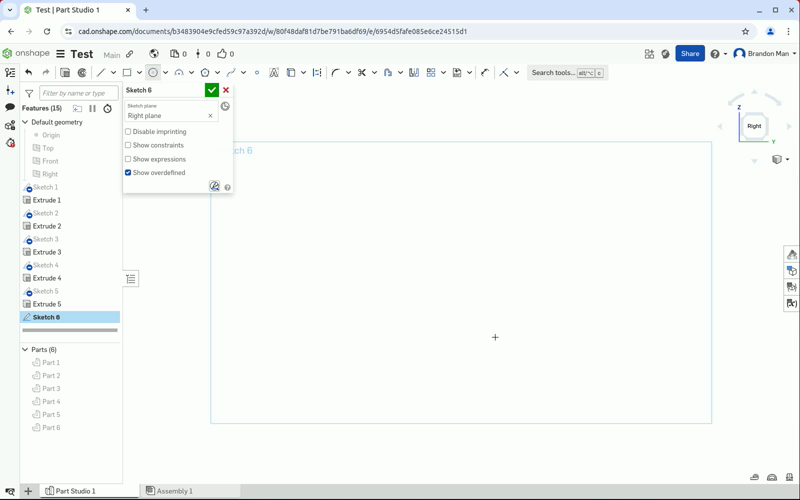
key_up(shift)
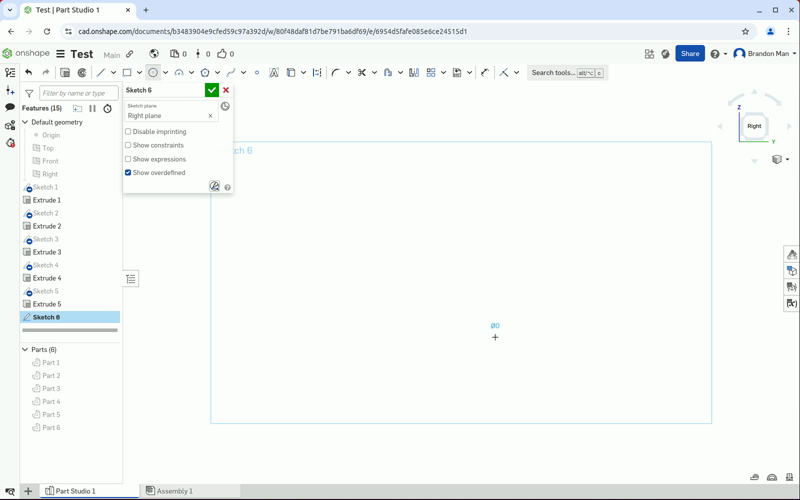
mouse_move(502, 336)
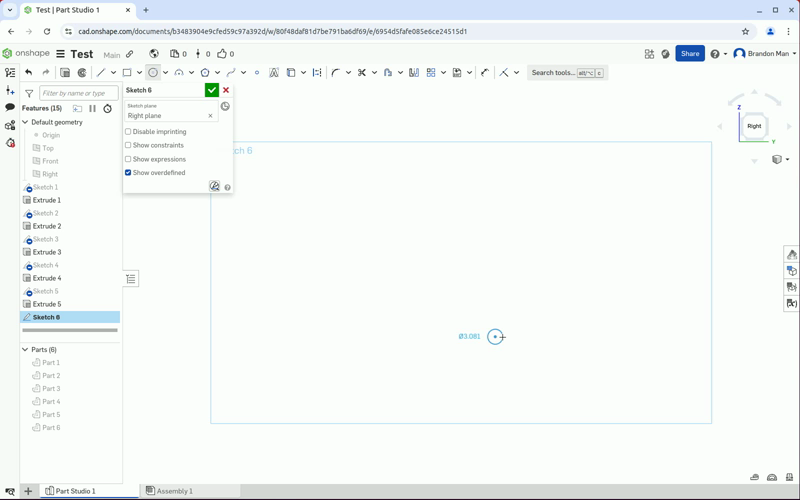
click(502, 336)
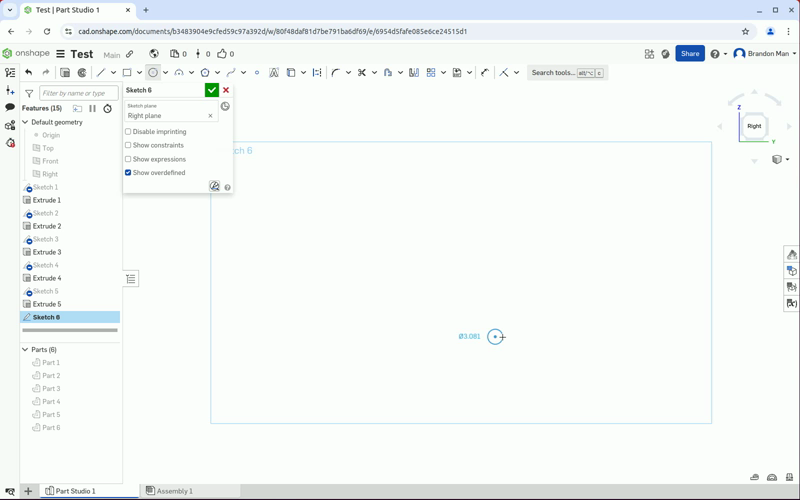
key(esc)
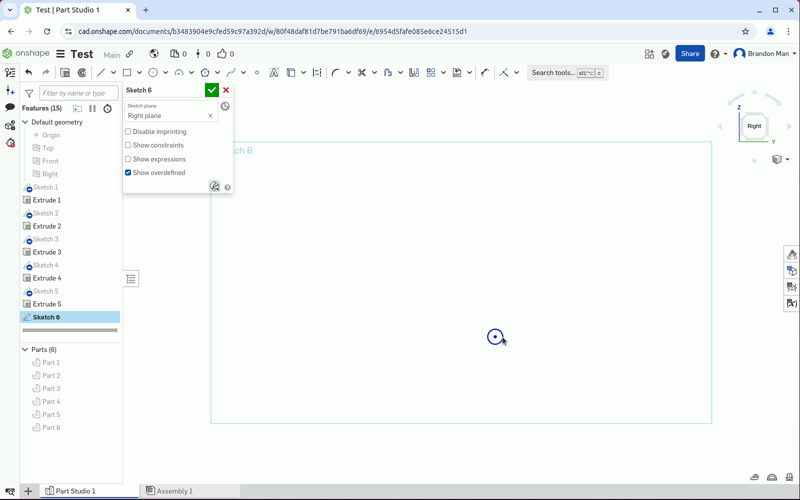
key(c)
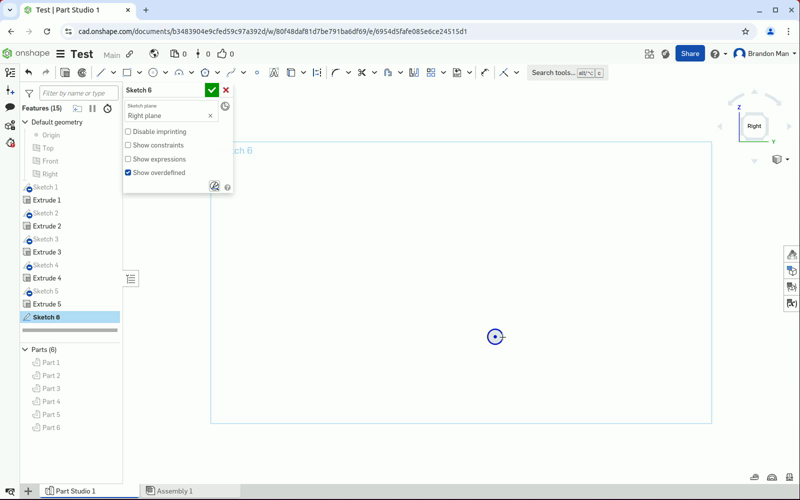
key_down(shift)
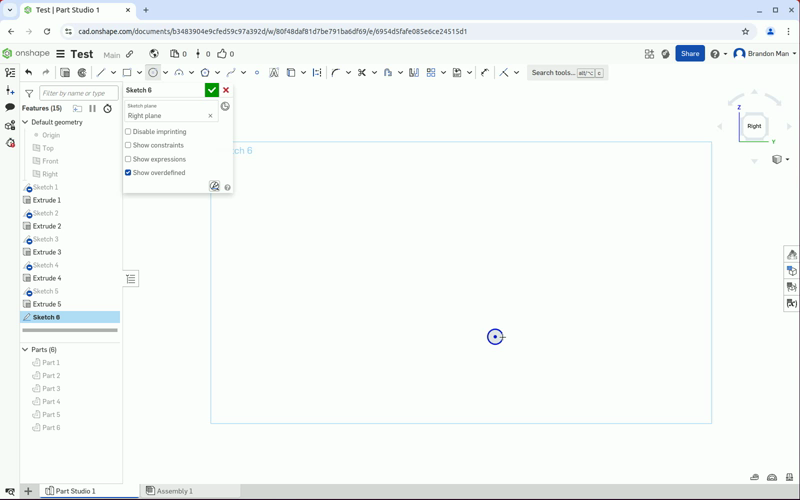
mouse_move(495, 336)
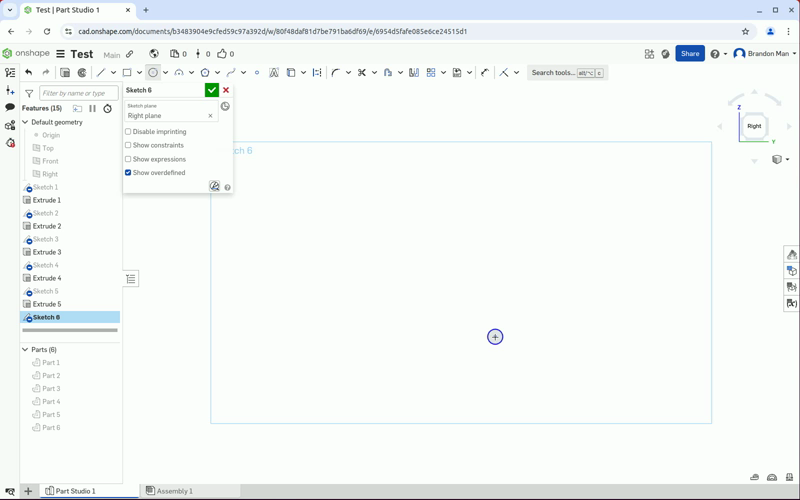
click(495, 336)
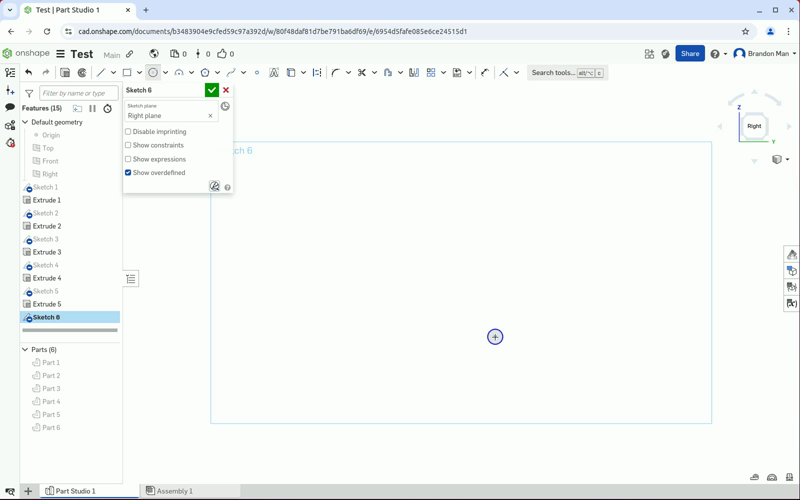
key_up(shift)
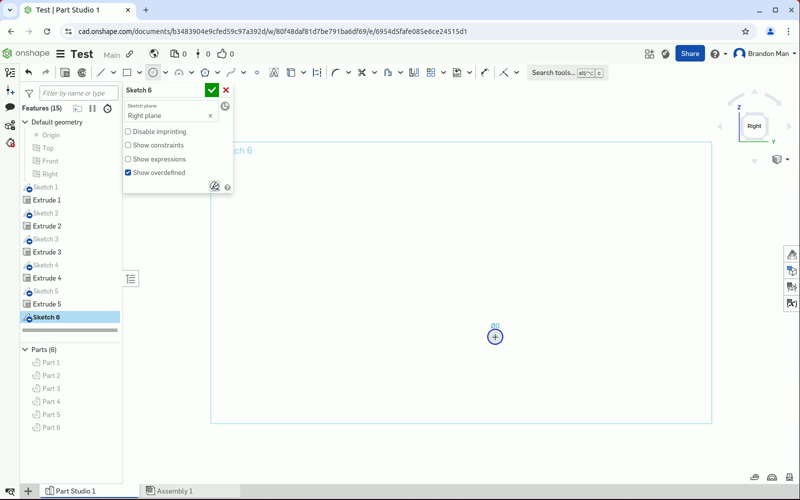
mouse_move(499, 336)
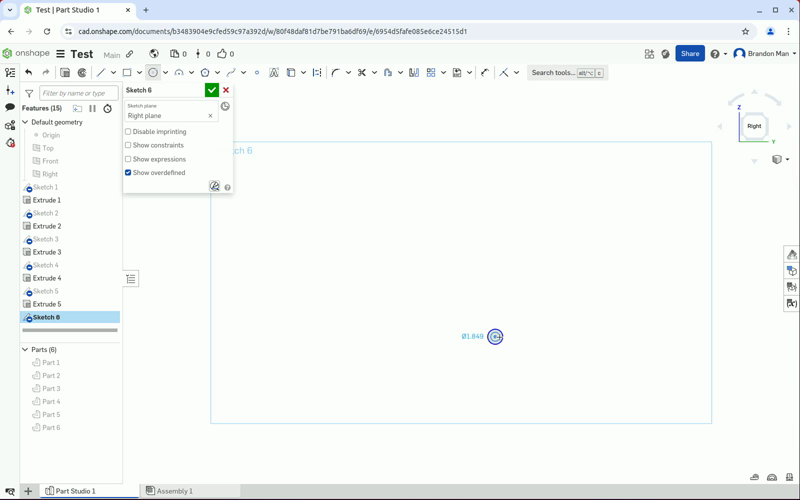
scroll(6)
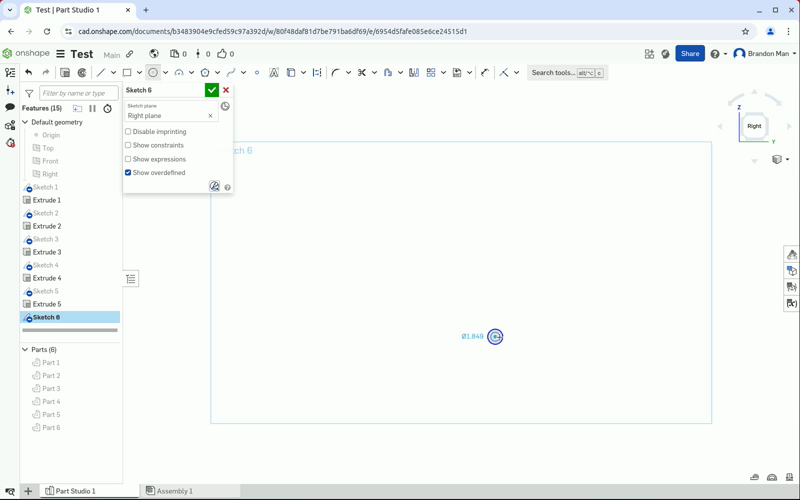
scroll(6)
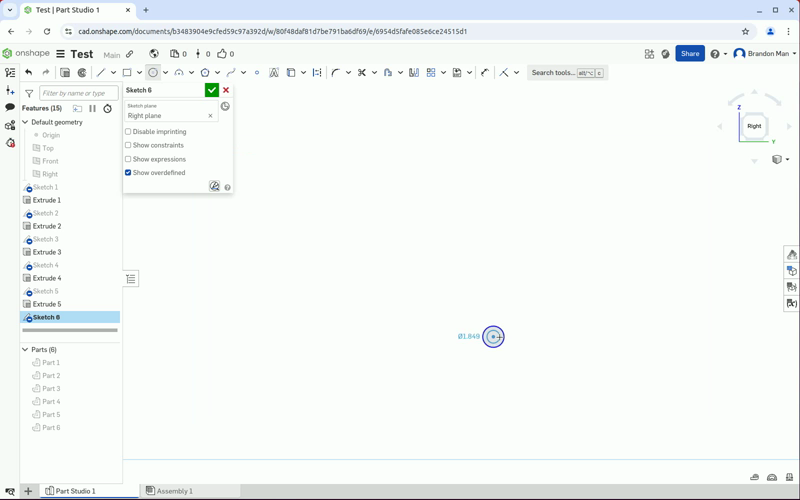
scroll(6)
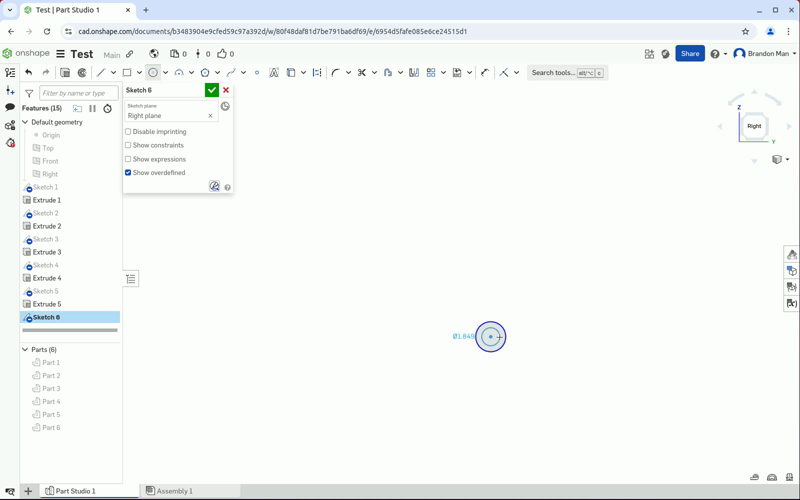
scroll(6)
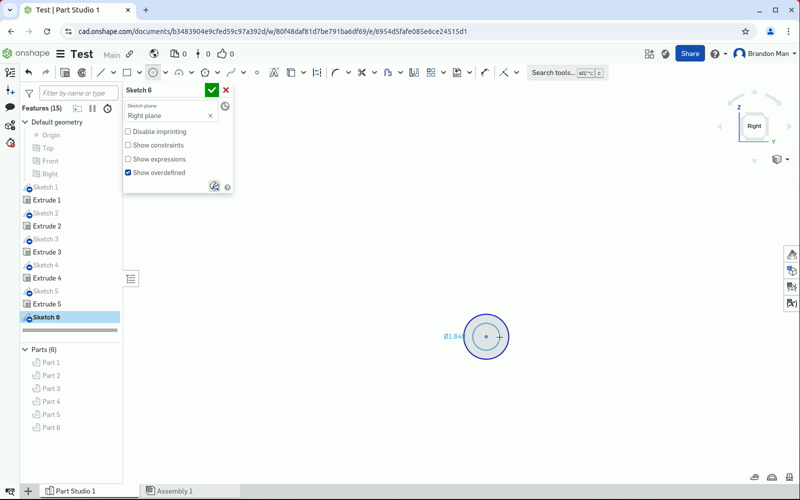
scroll(6)
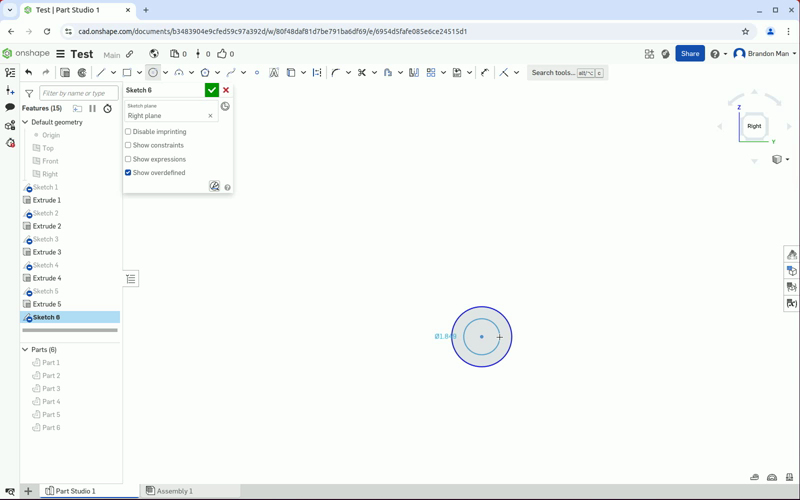
scroll(6)
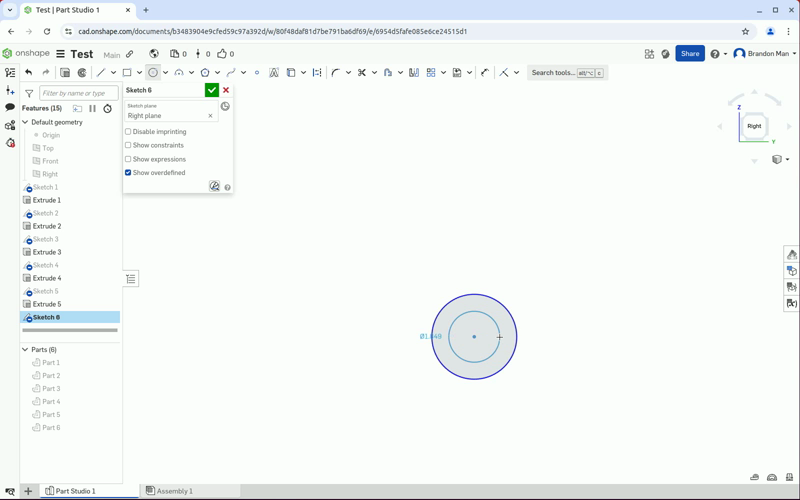
scroll(6)
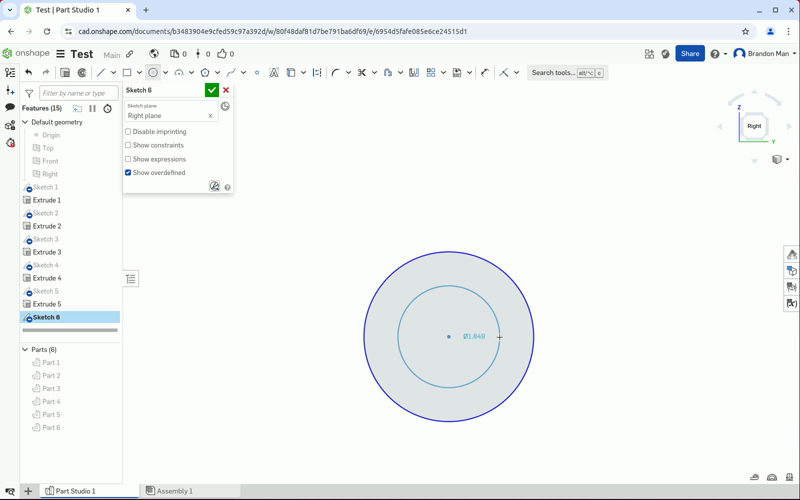
click(499, 336)
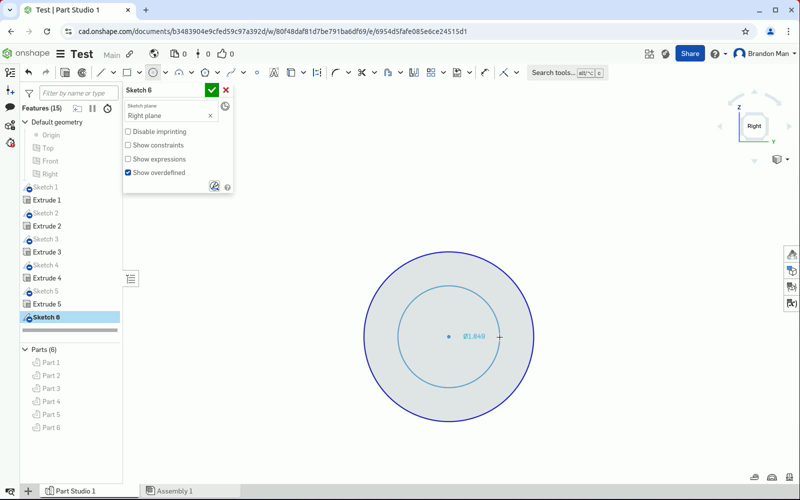
scroll(-6)
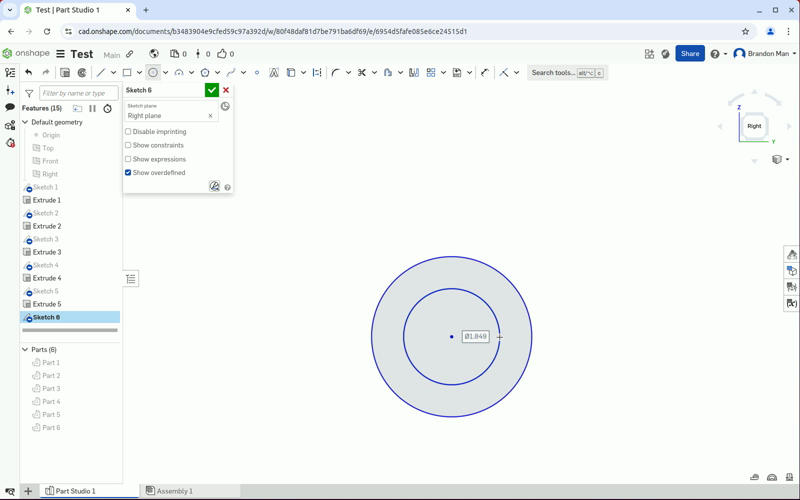
scroll(-6)
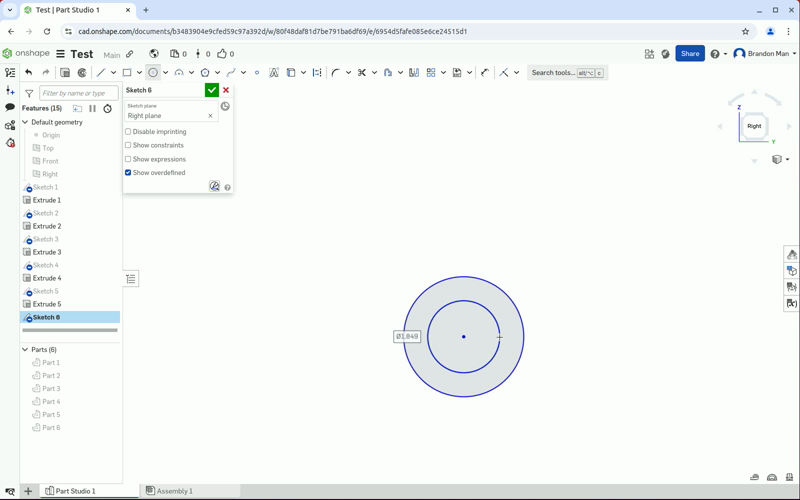
scroll(-6)
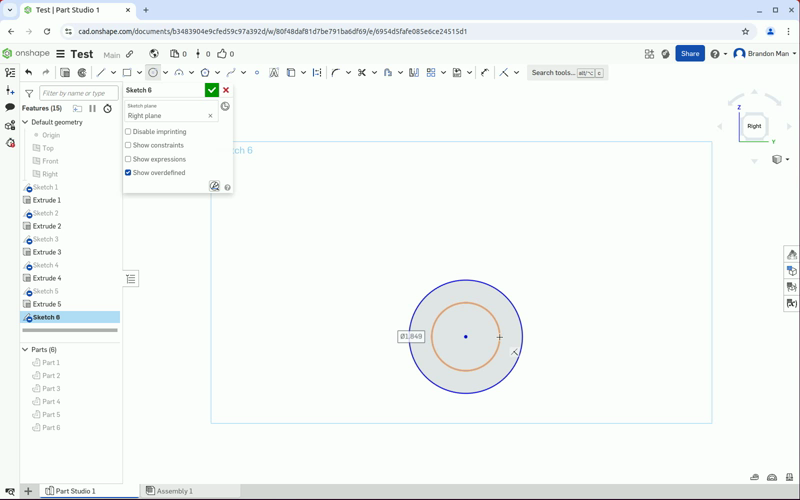
scroll(-6)
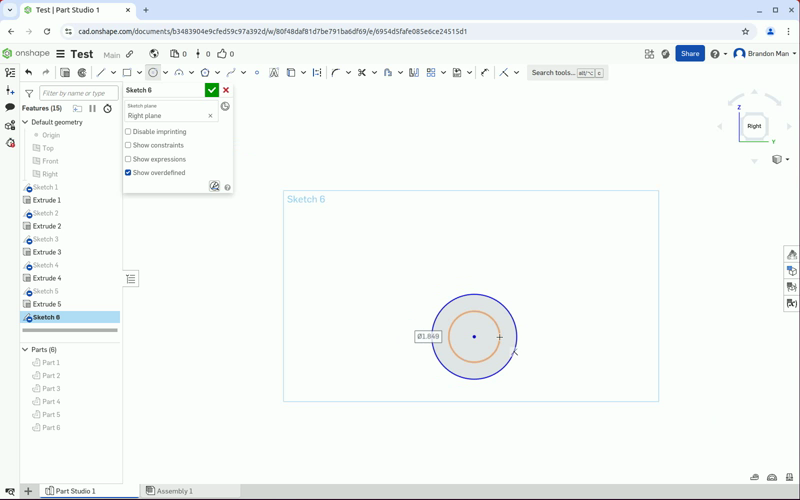
scroll(-6)
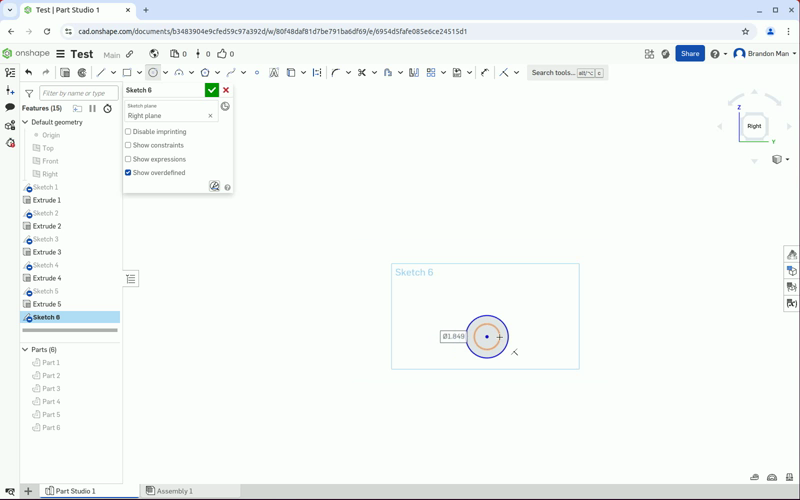
scroll(-6)
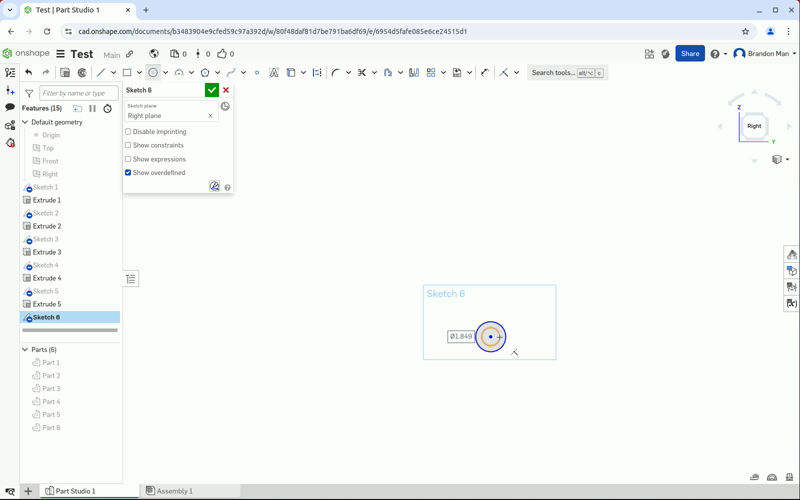
scroll(-6)
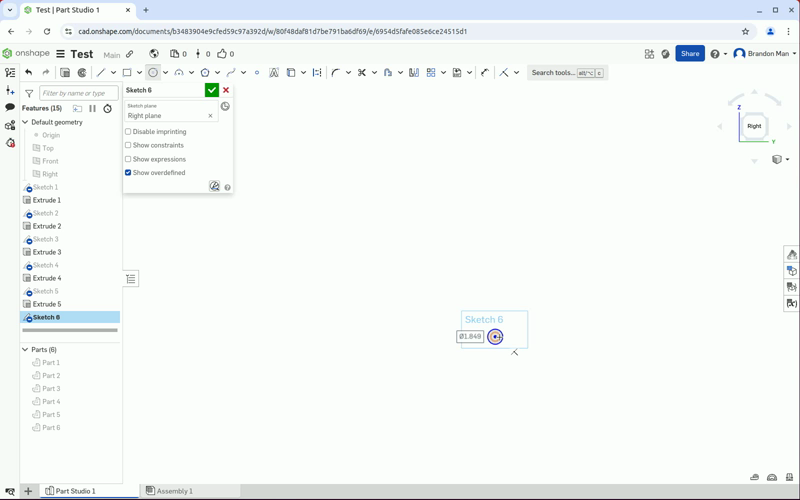
key(esc)
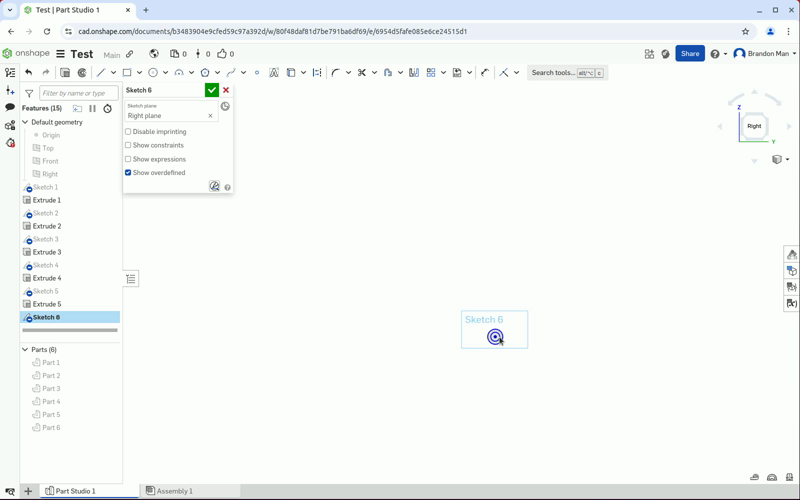
mouse_move(491, 334)
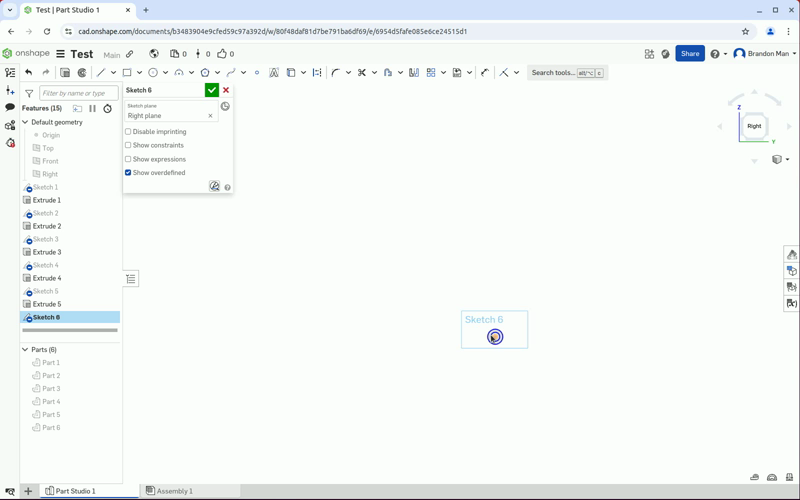
scroll(6)
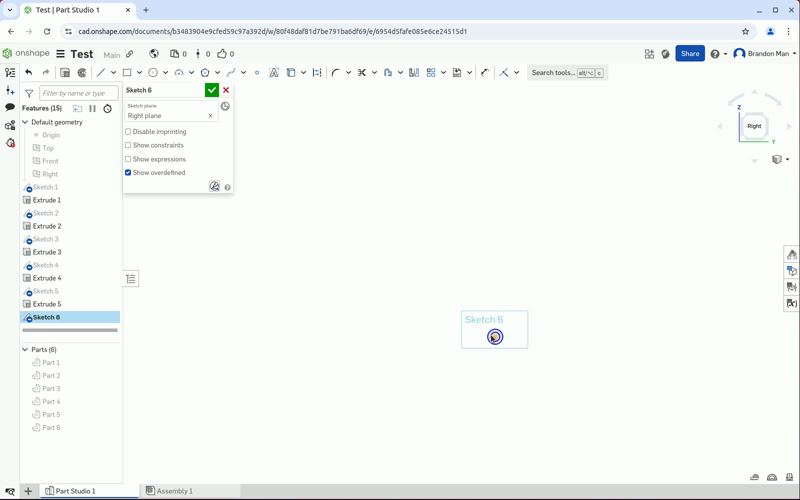
scroll(6)
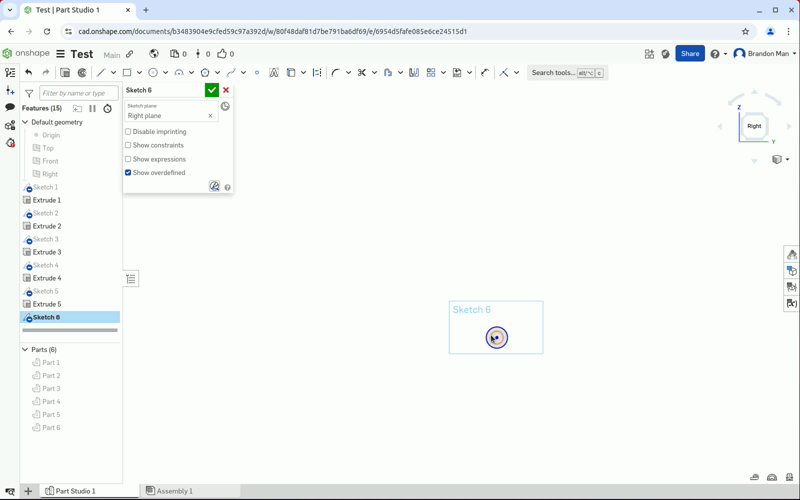
scroll(6)
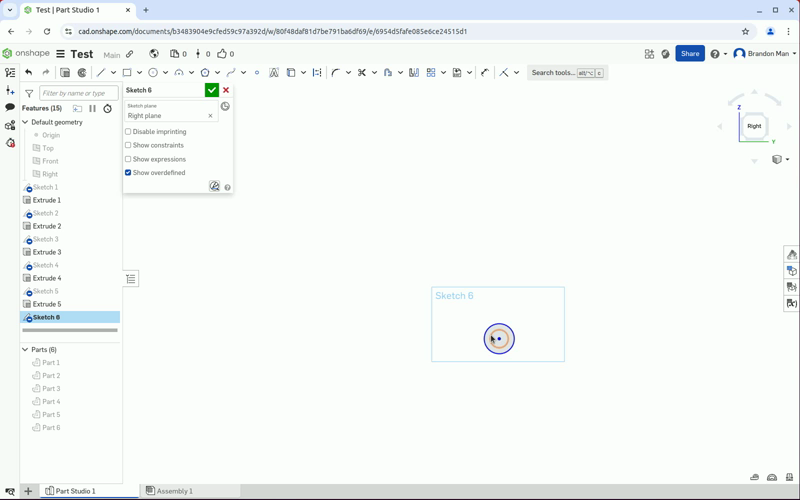
scroll(6)
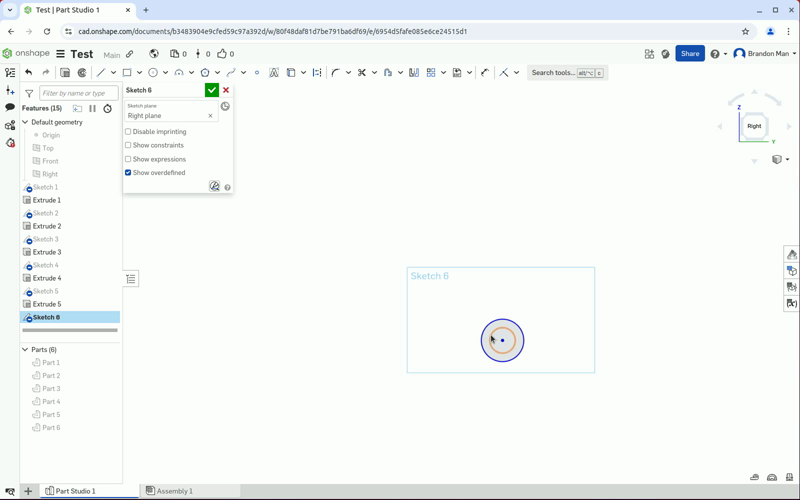
scroll(6)
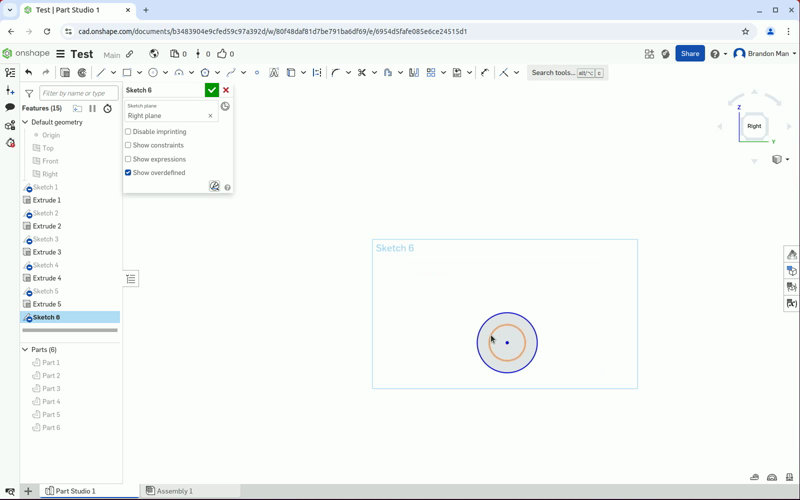
scroll(6)
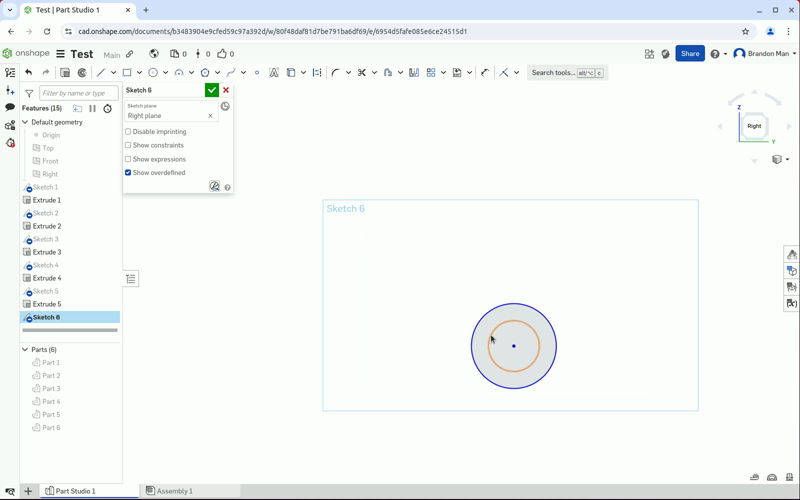
scroll(6)
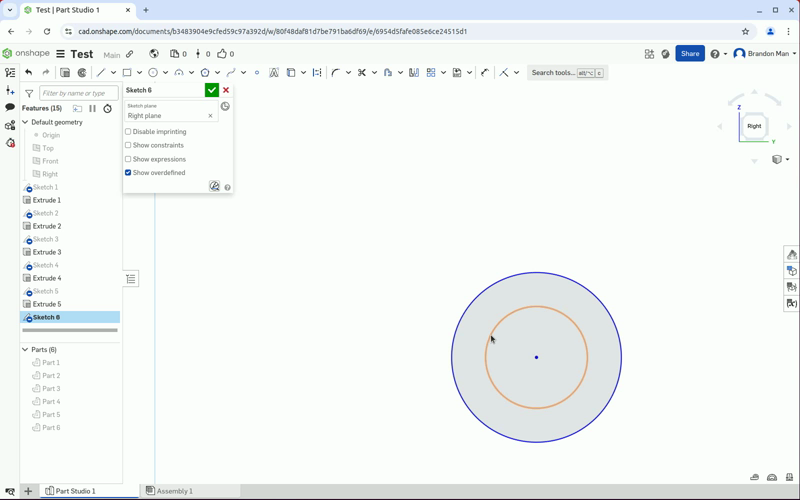
click(491, 334)
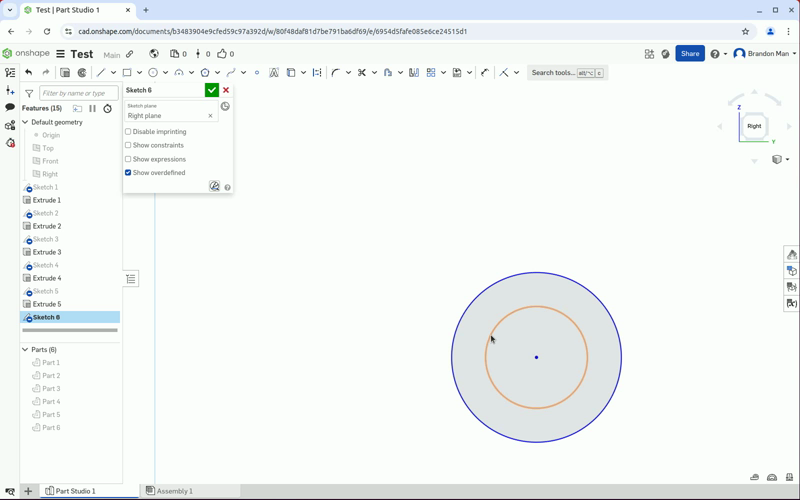
scroll(-6)
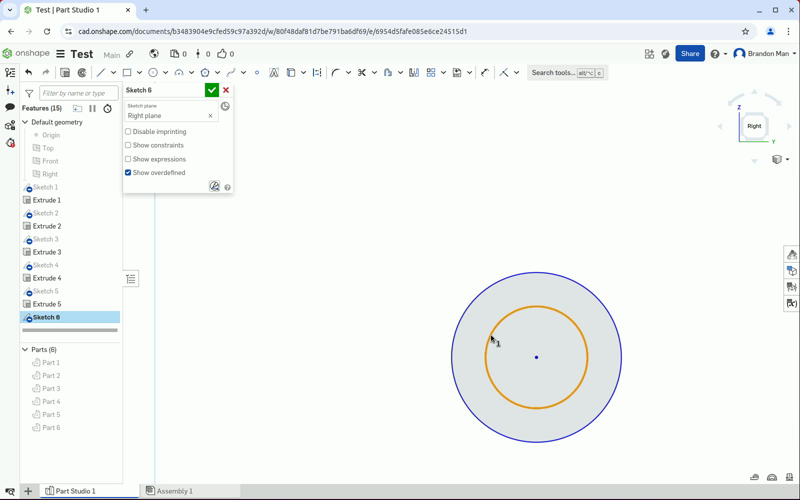
scroll(-6)
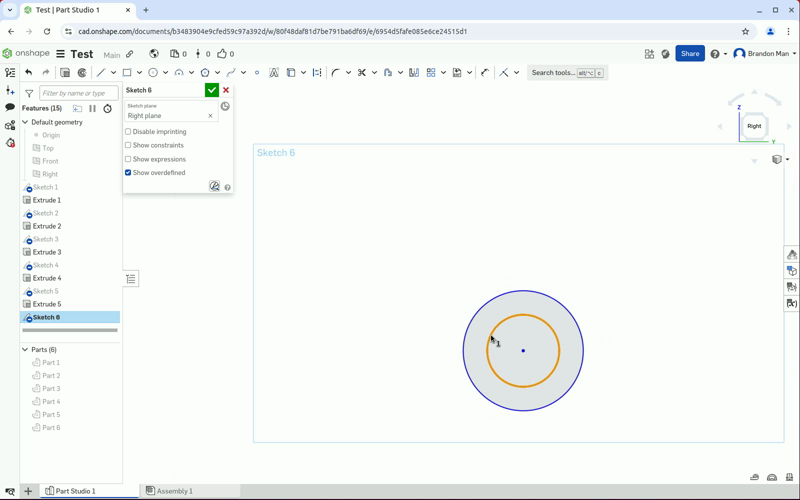
scroll(-6)
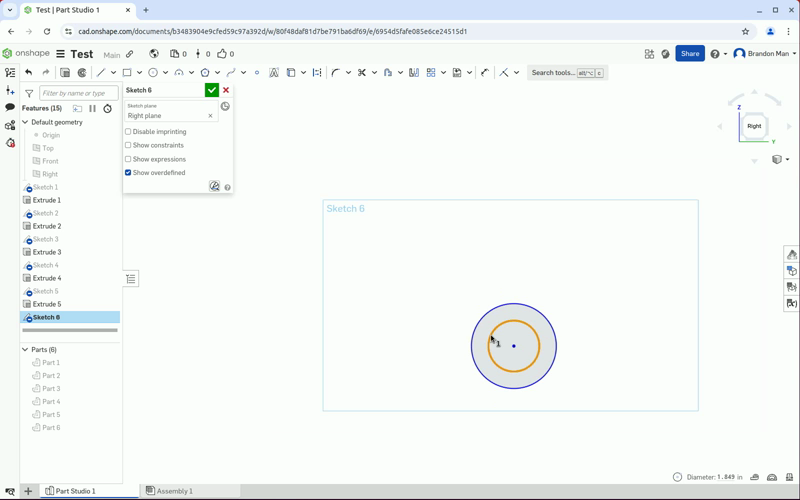
scroll(-6)
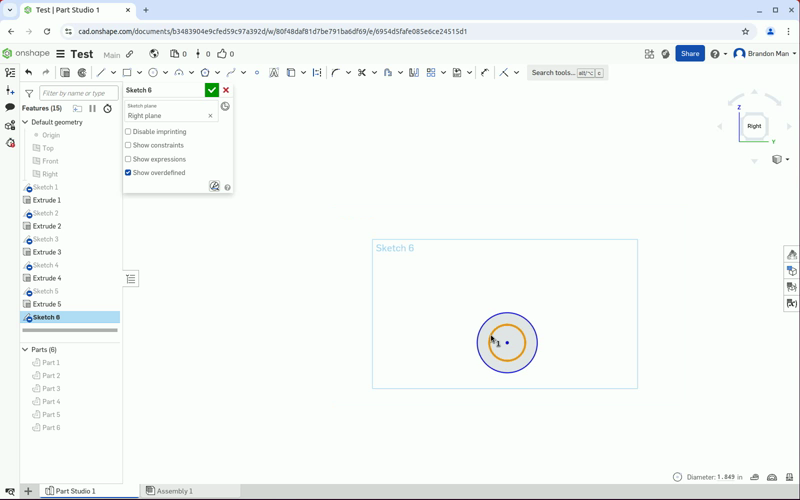
scroll(-6)
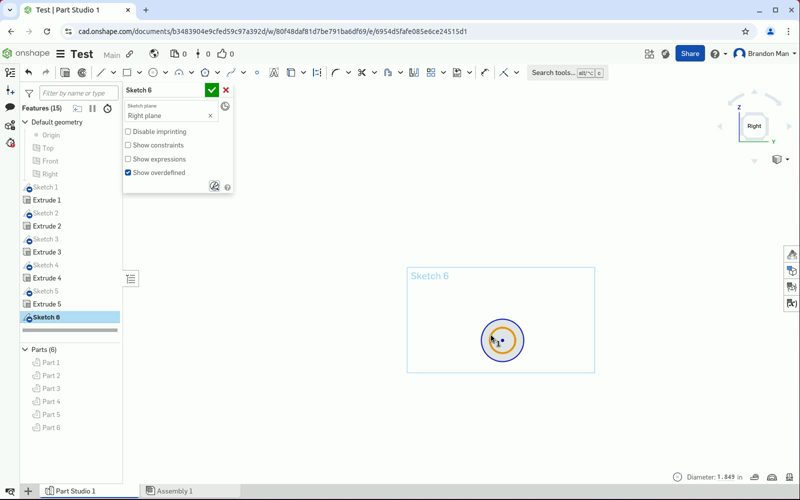
scroll(-6)
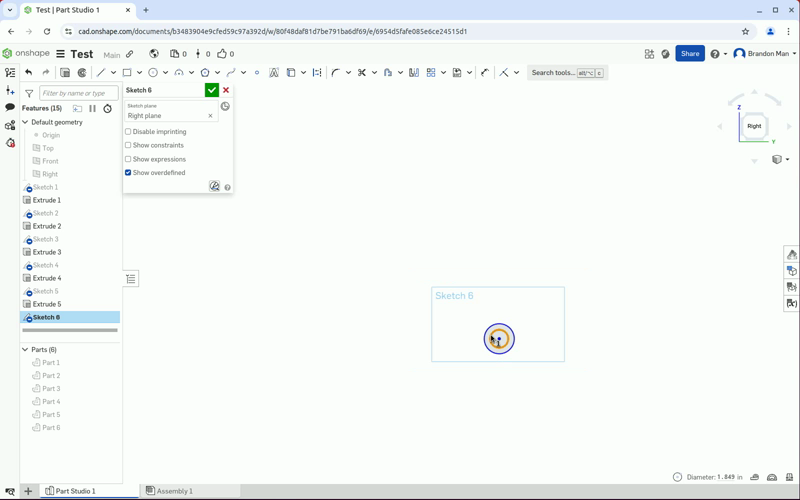
scroll(-6)
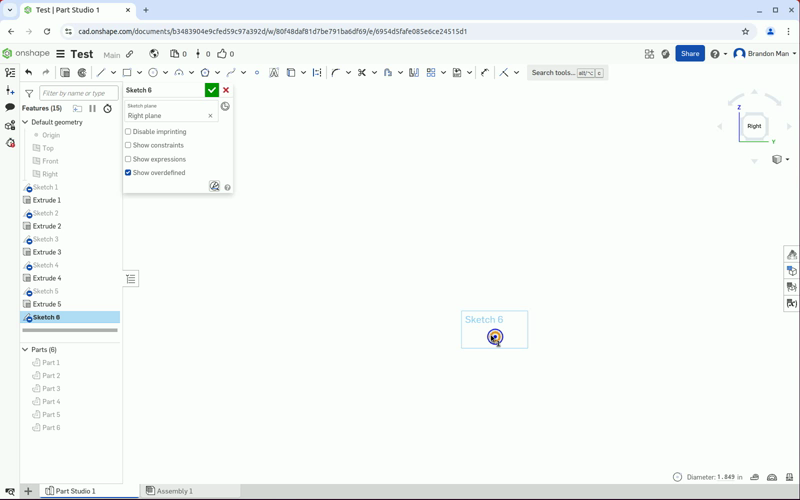
mouse_move(73, 352)
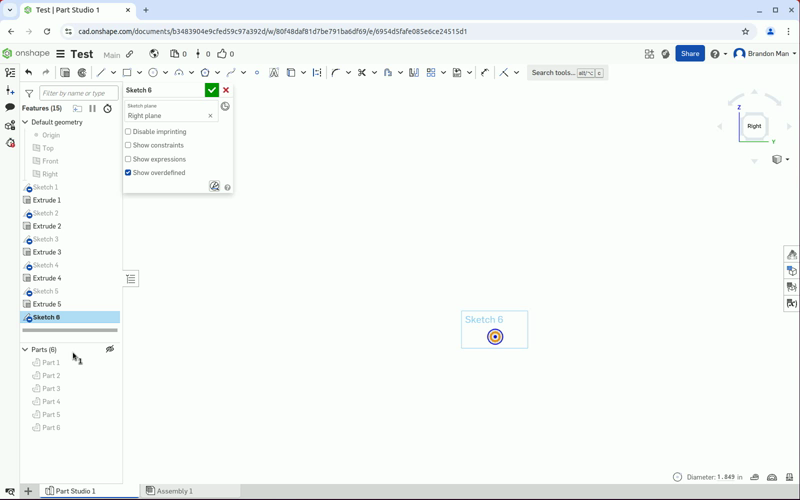
key(shift+y)
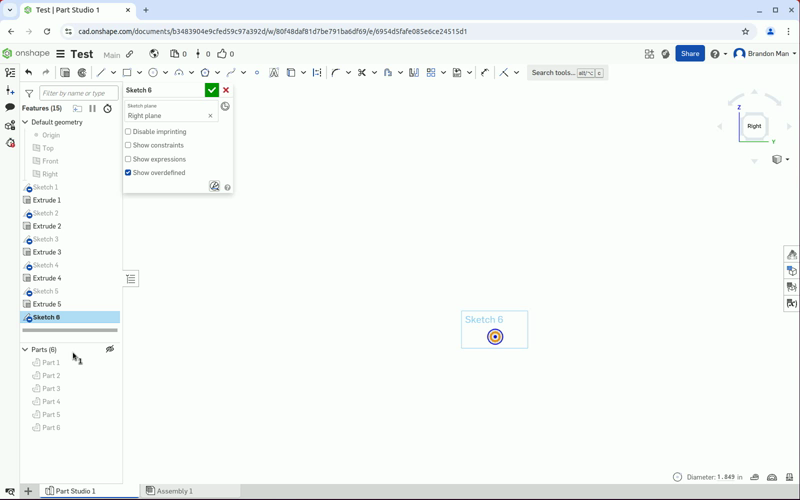
key(shift+e)
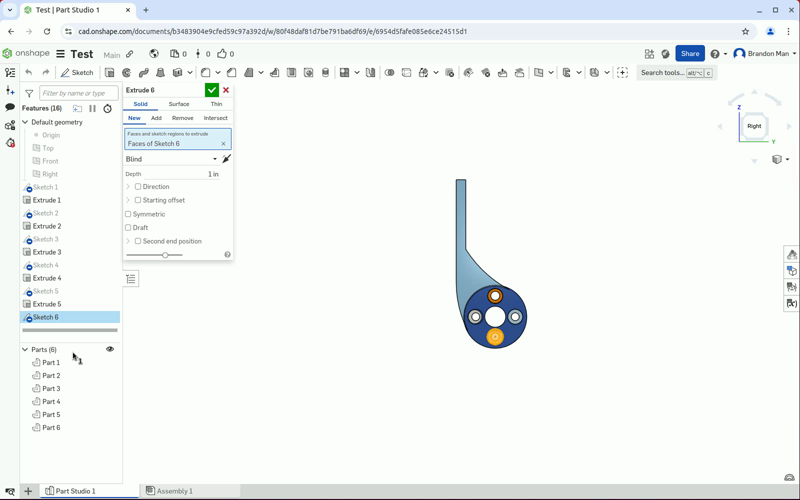
mouse_move(143, 106)
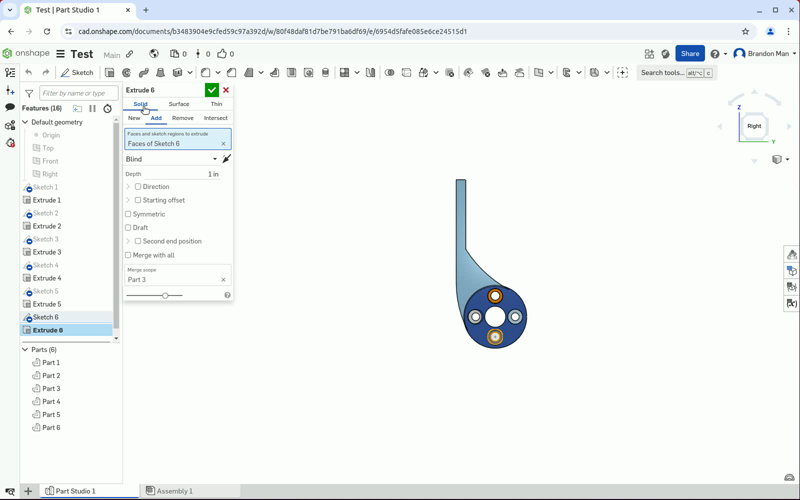
click(143, 106)
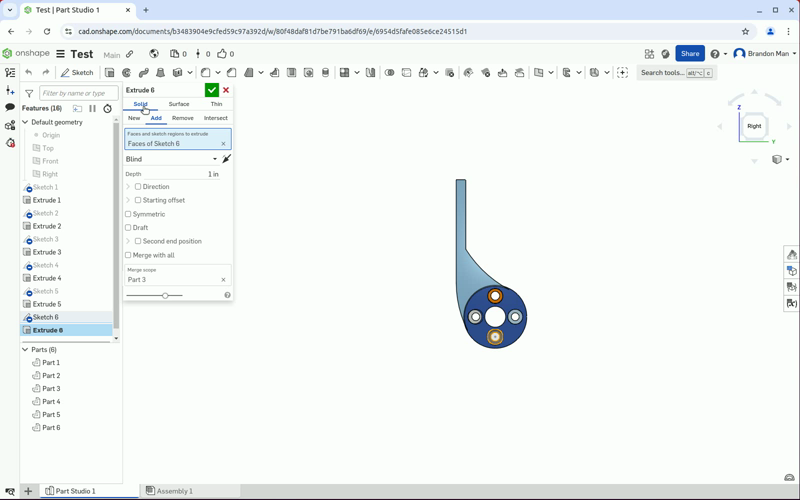
mouse_move(137, 120)
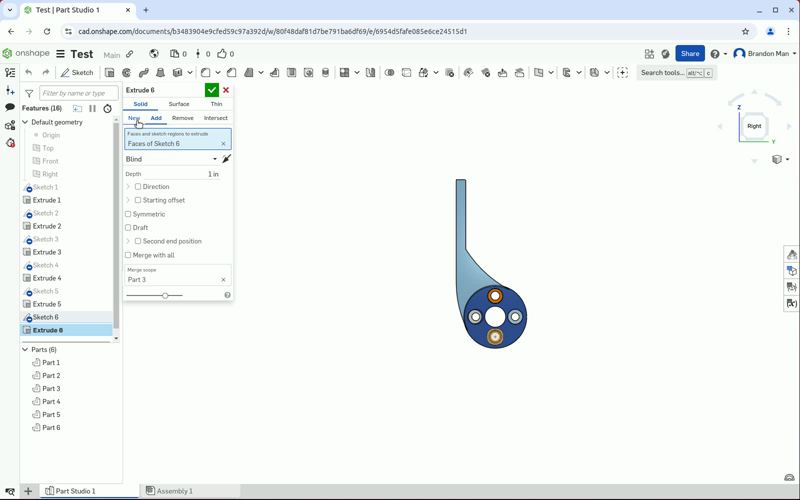
click(137, 120)
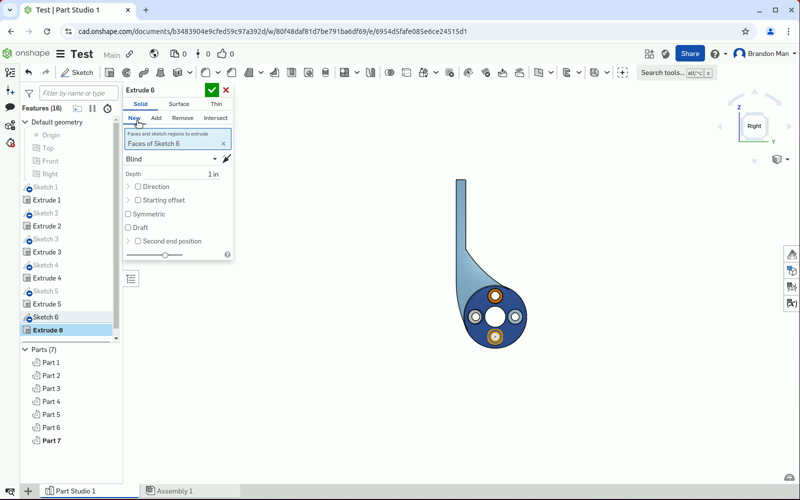
key(tab, 4)
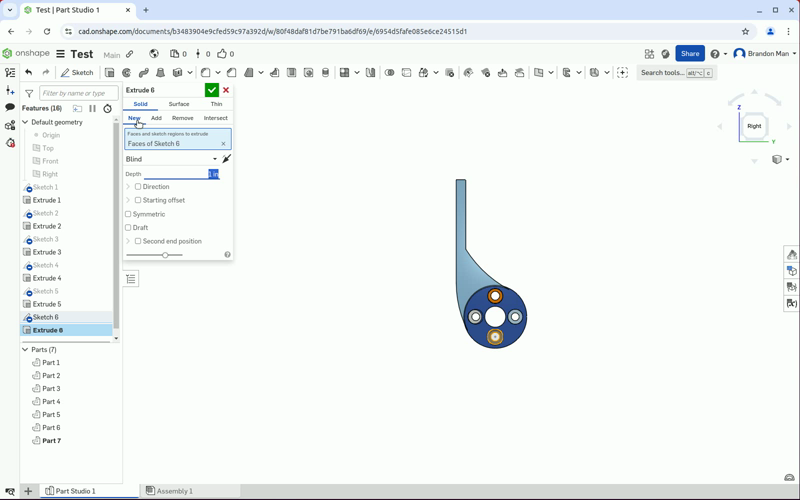
text(23.108)
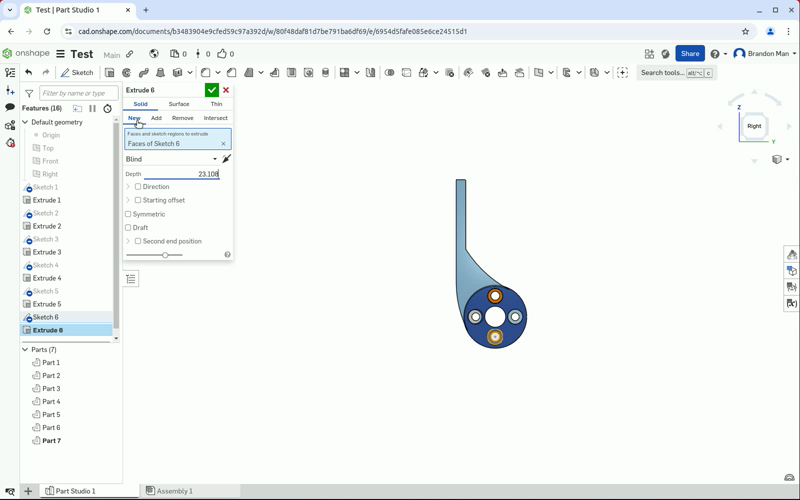
key(enter)
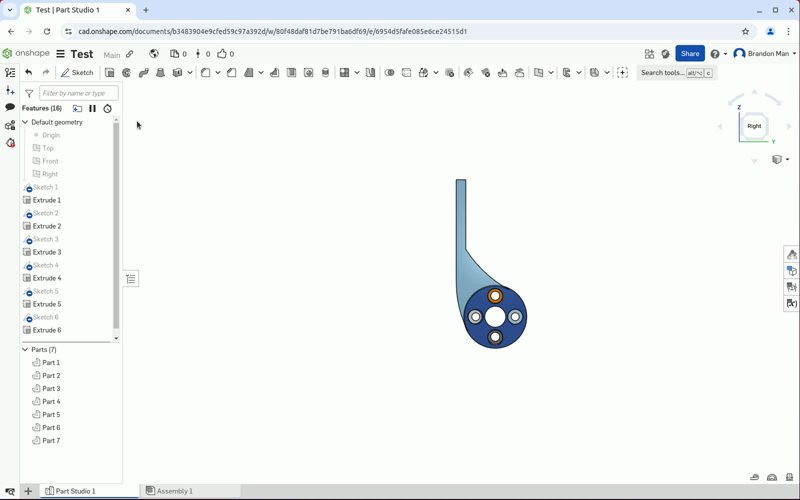
key(shift+h)
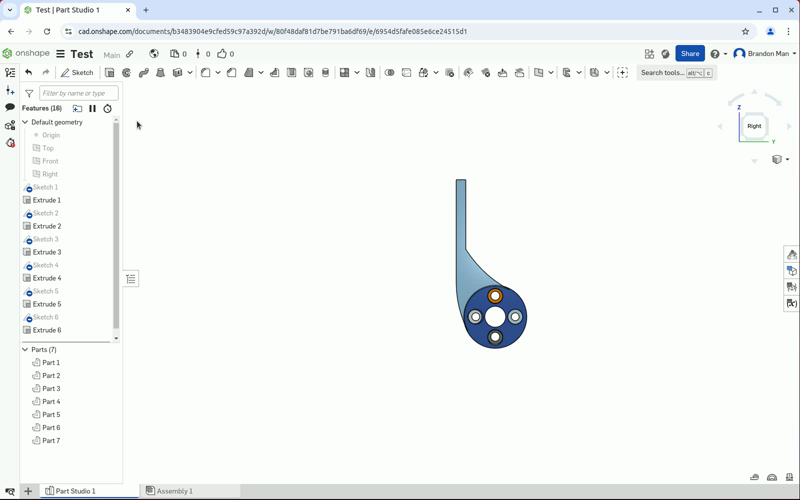
key(shift+h)
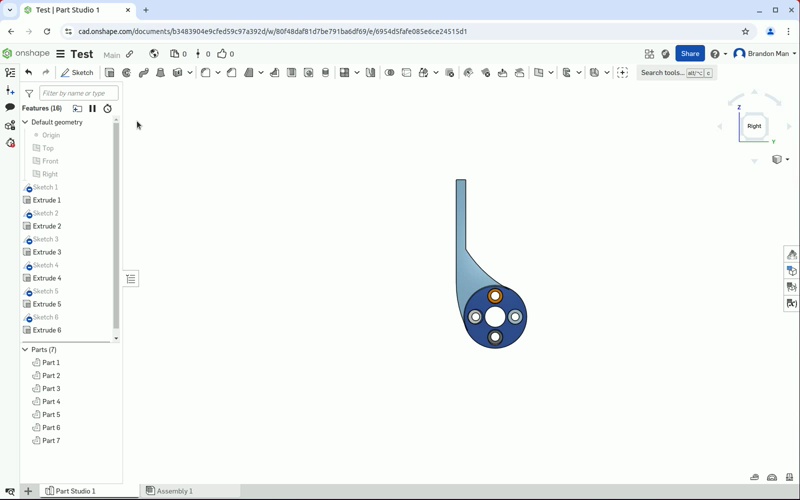
mouse_move(69, 189)
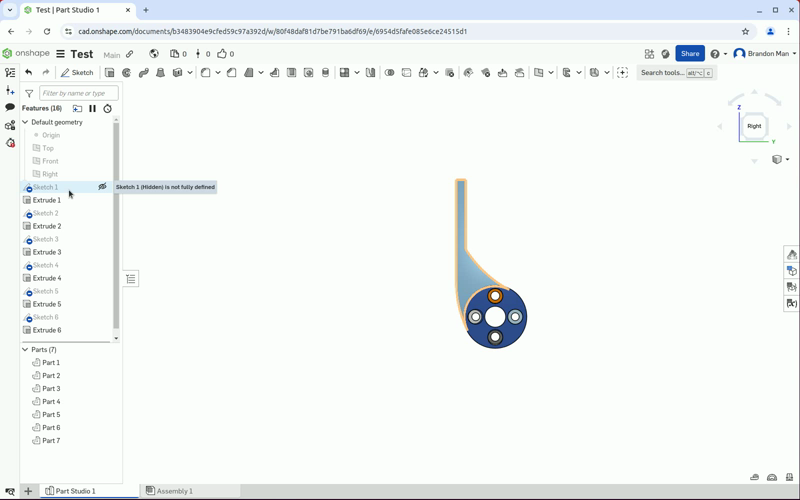
click(69, 189)
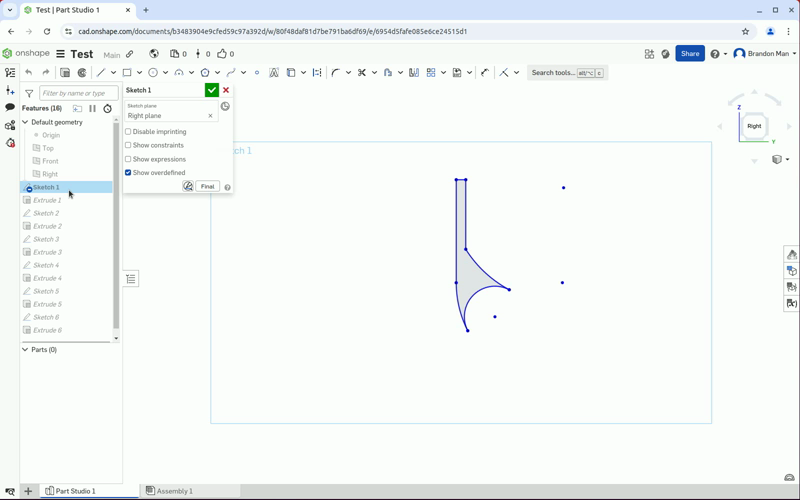
mouse_move(229, 92)
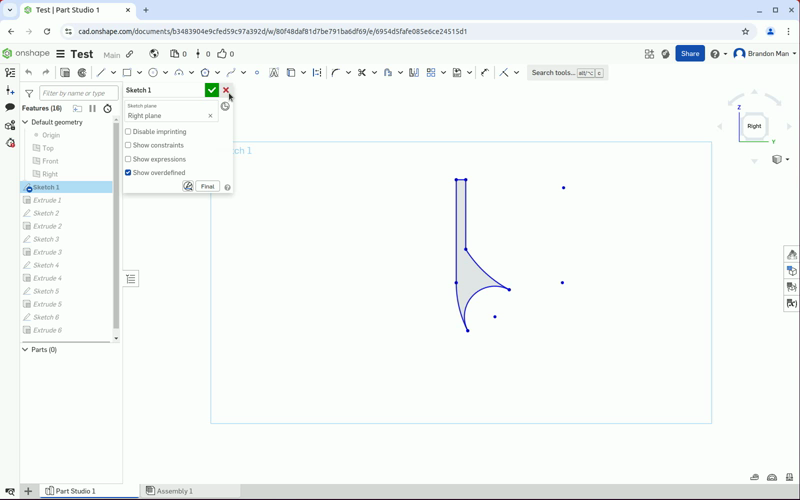
click(229, 92)
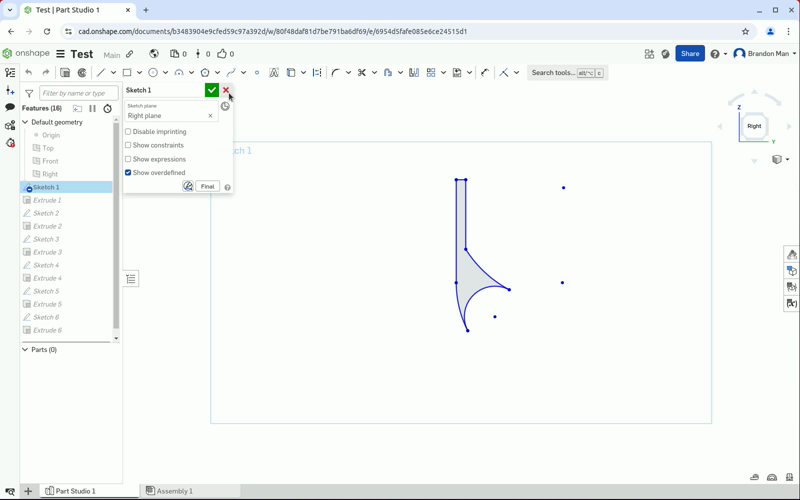
key(shift+s)
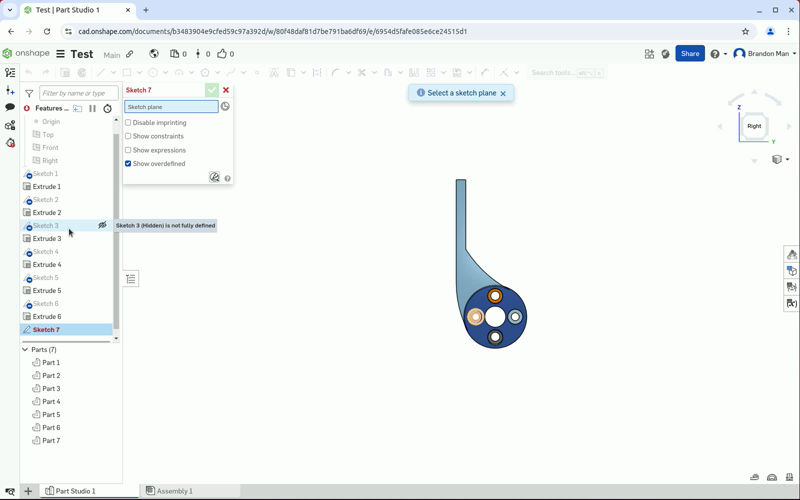
scroll(3)
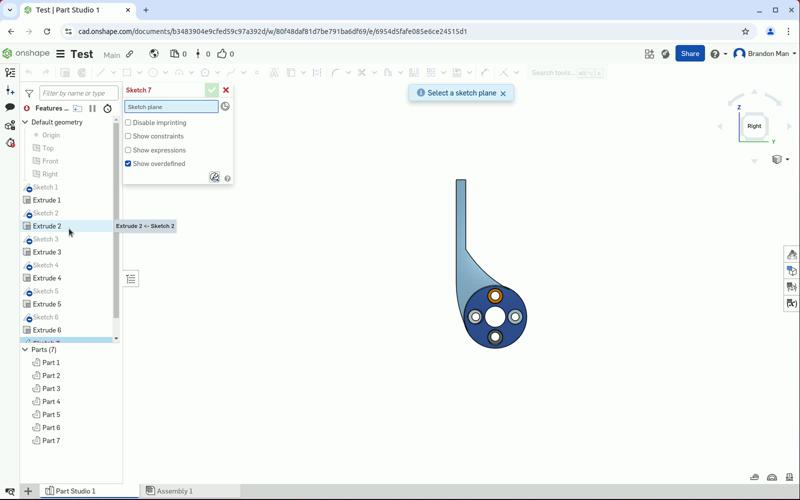
mouse_move(69, 176)
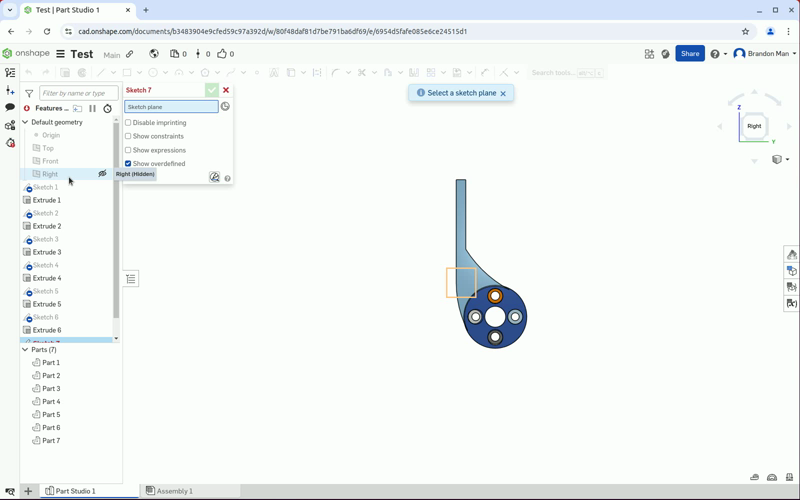
click(69, 176)
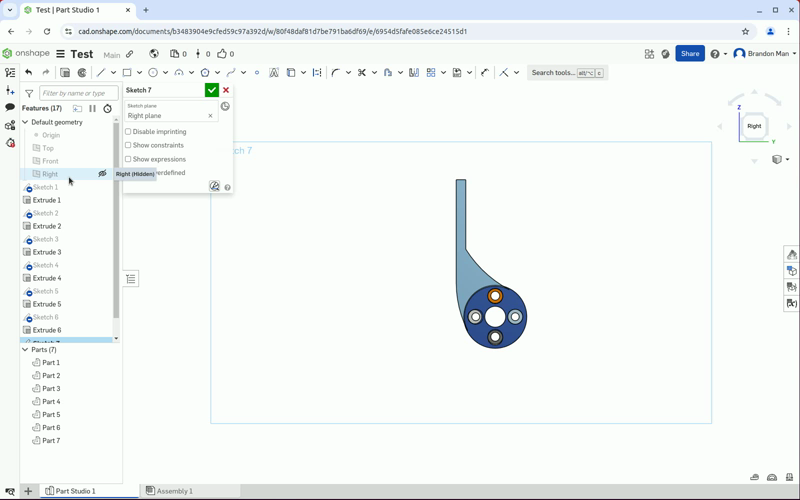
mouse_move(73, 352)
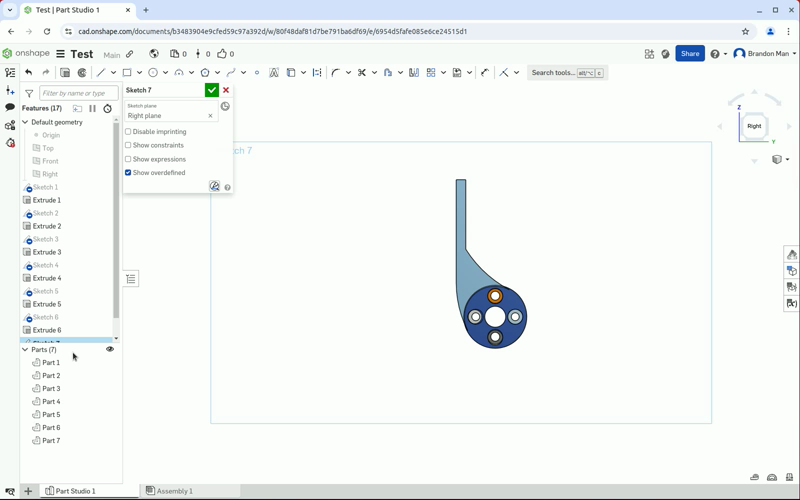
key(y)
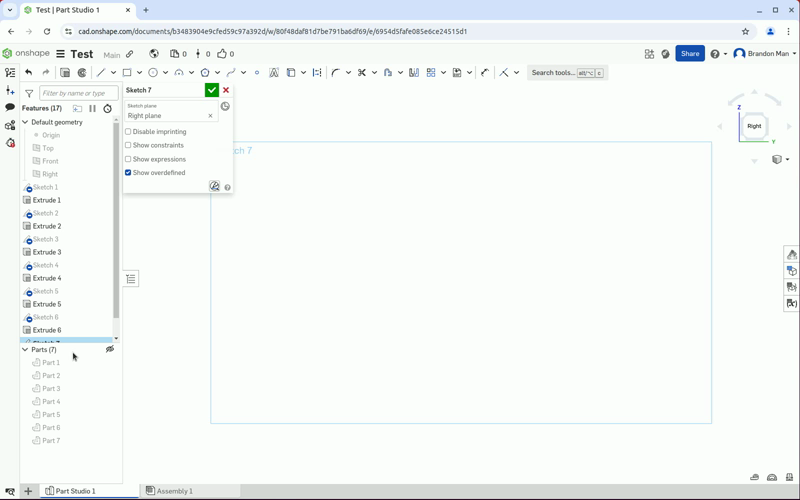
key(c)
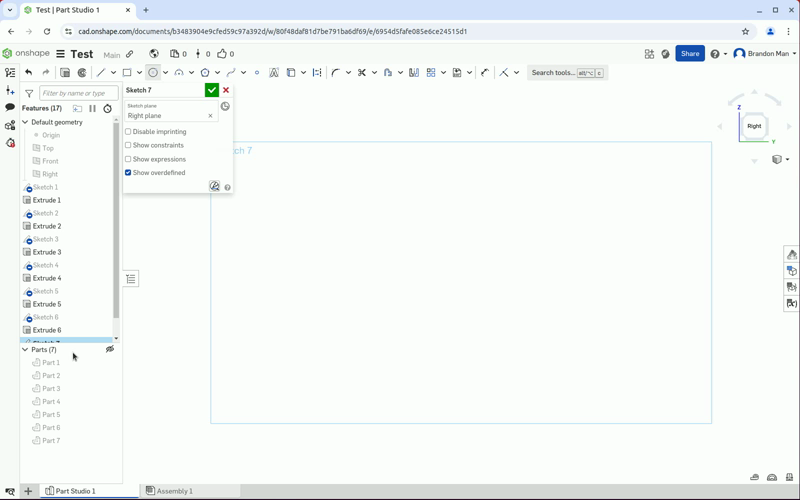
key_down(shift)
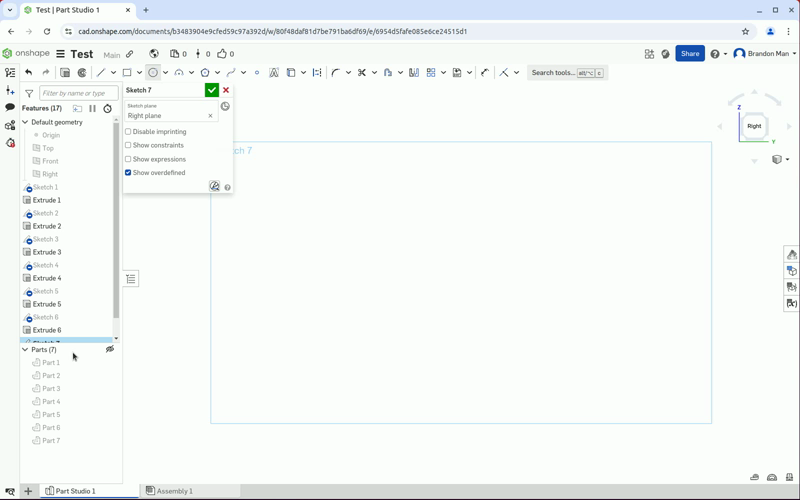
mouse_move(494, 316)
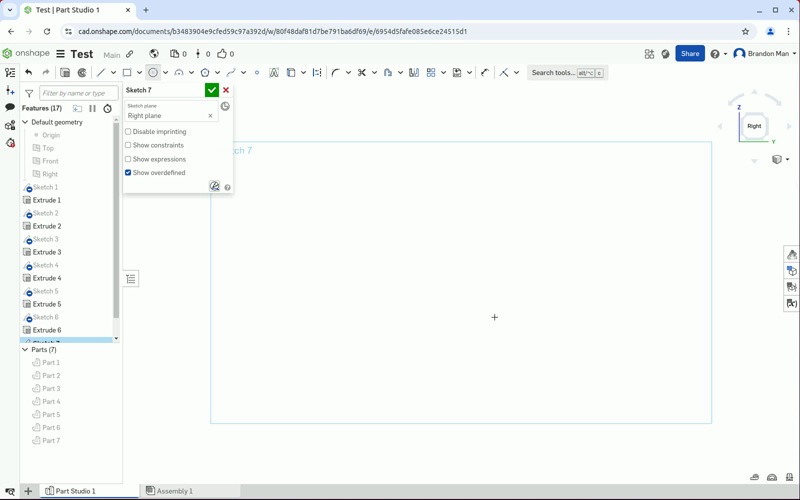
click(494, 316)
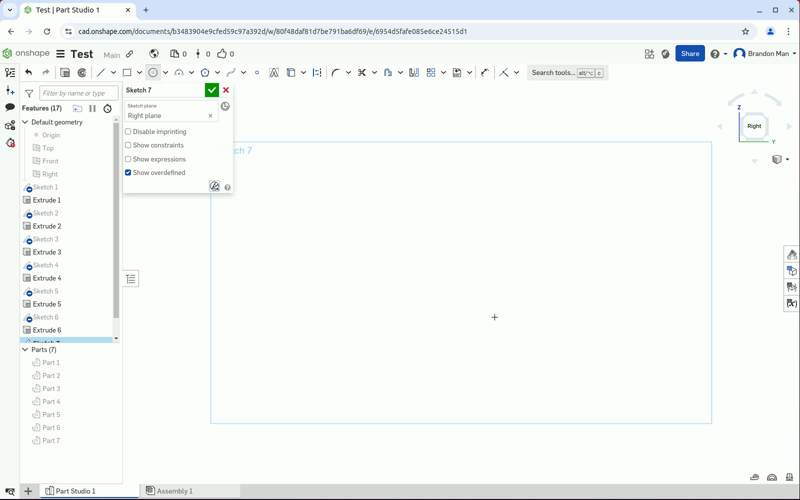
key_up(shift)
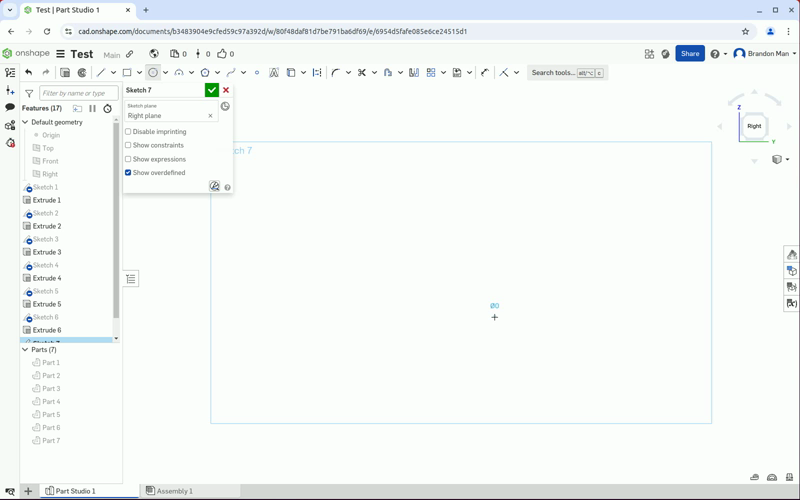
mouse_move(505, 316)
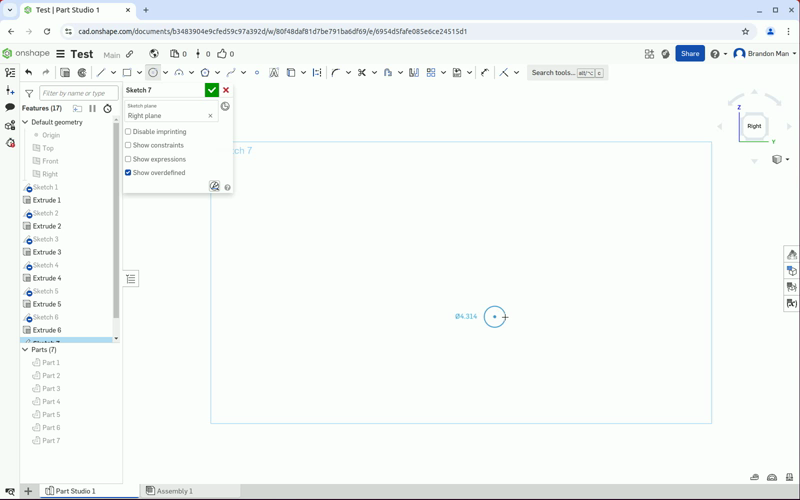
click(505, 316)
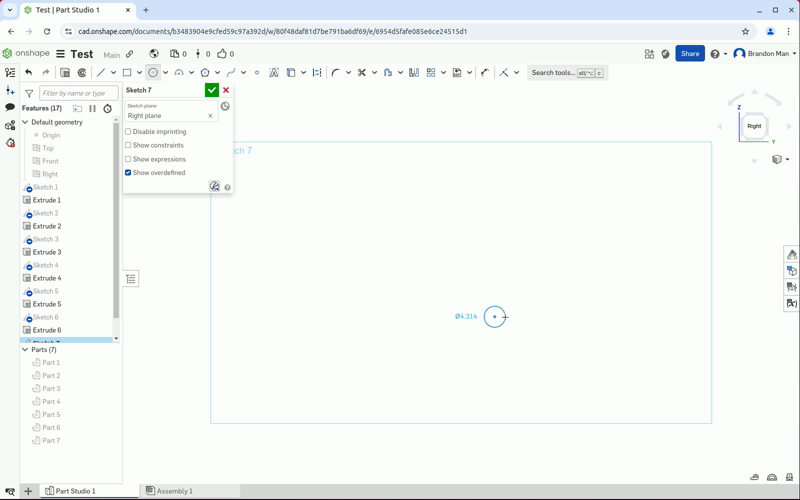
key(esc)
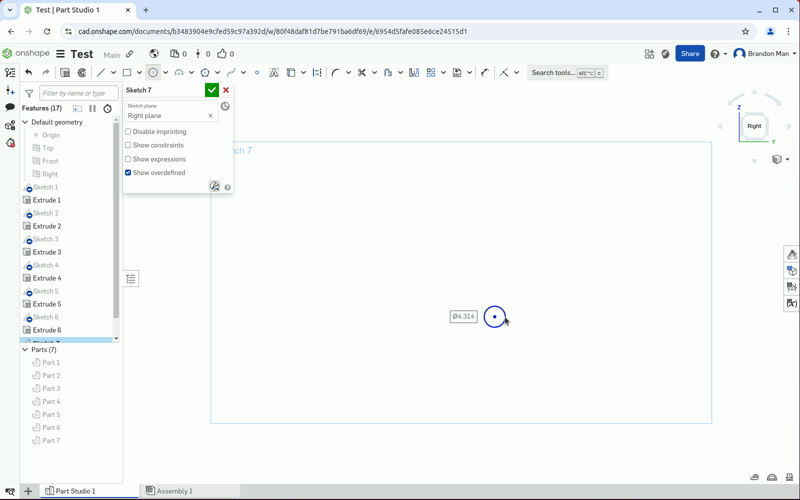
key(c)
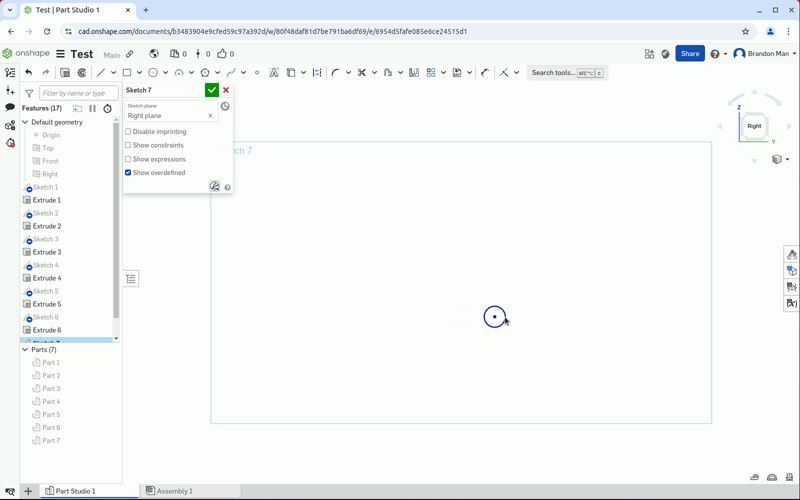
key_down(shift)
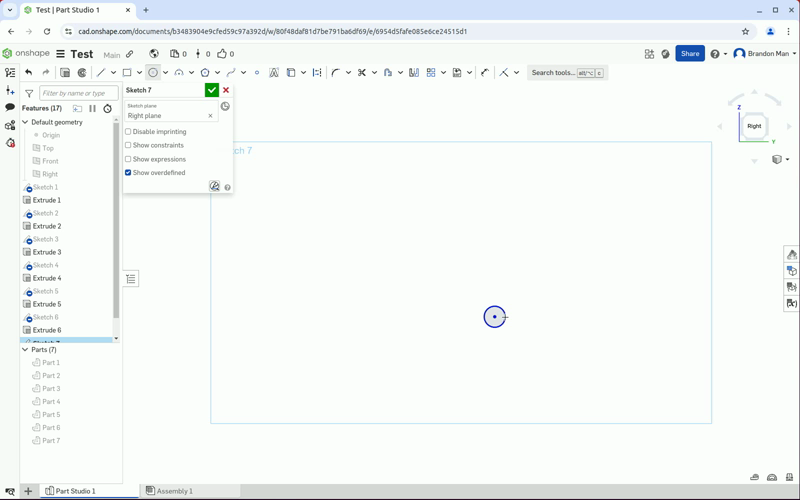
mouse_move(494, 316)
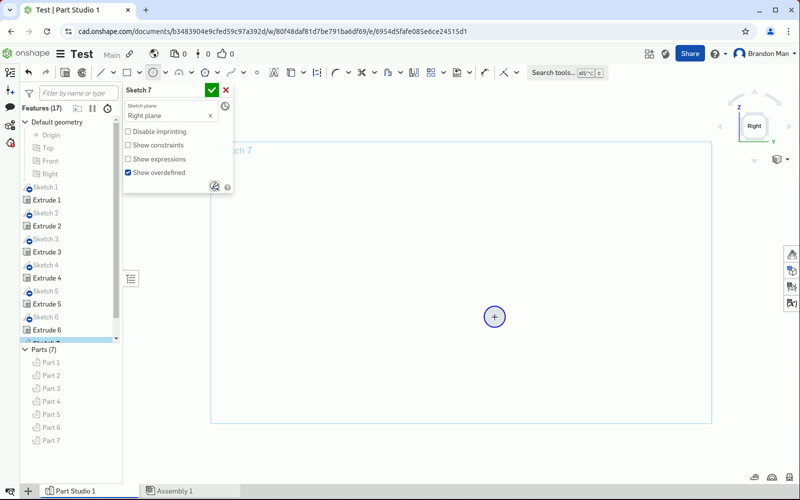
click(494, 316)
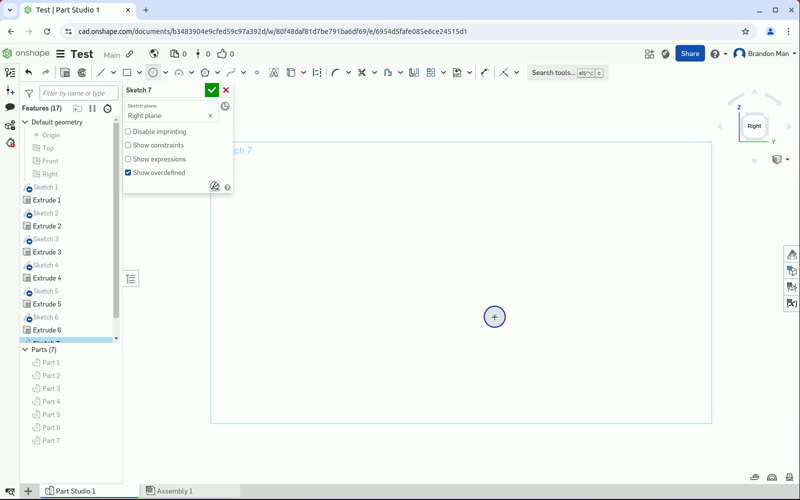
key_up(shift)
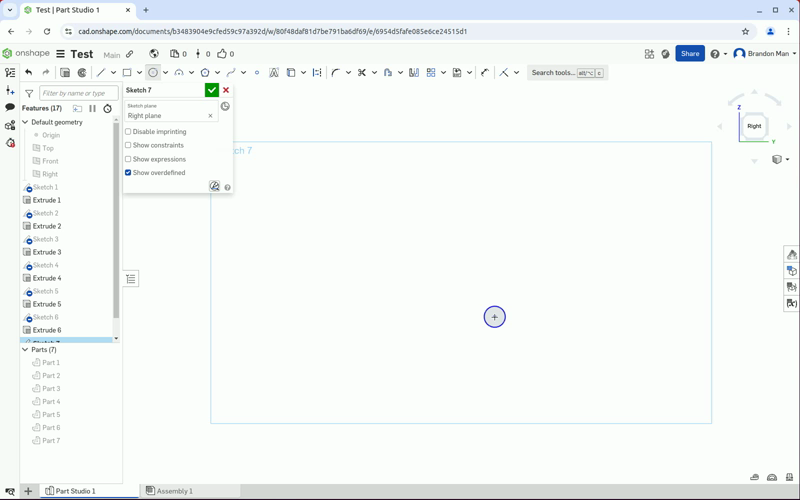
mouse_move(502, 316)
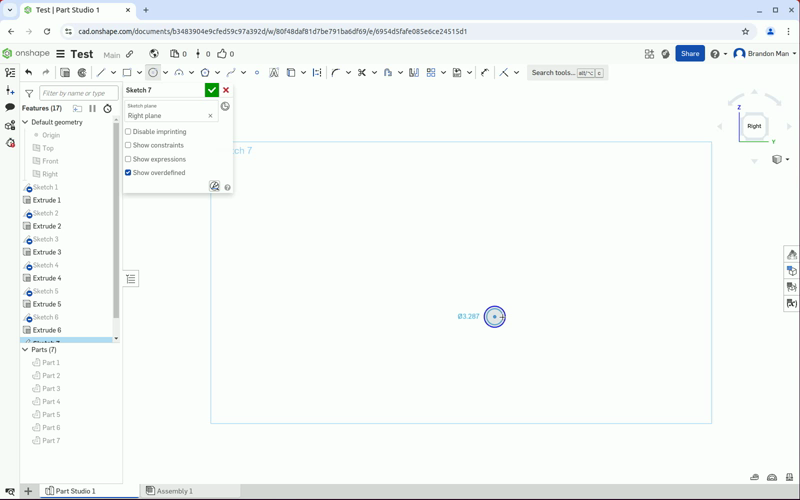
scroll(6)
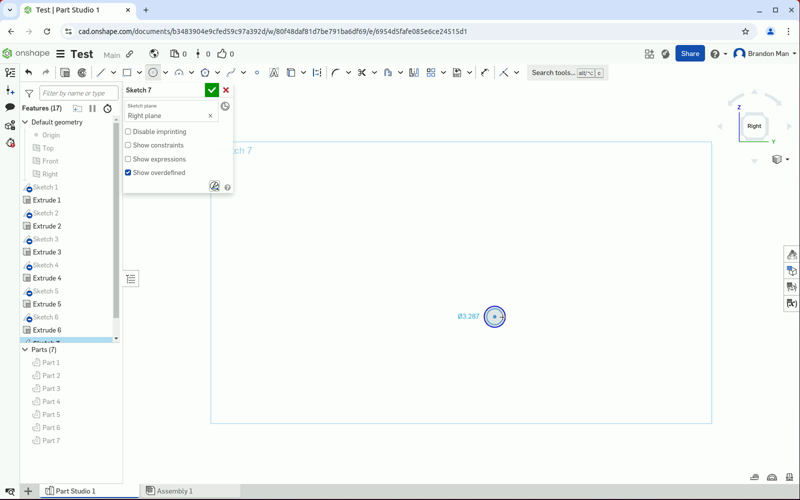
scroll(6)
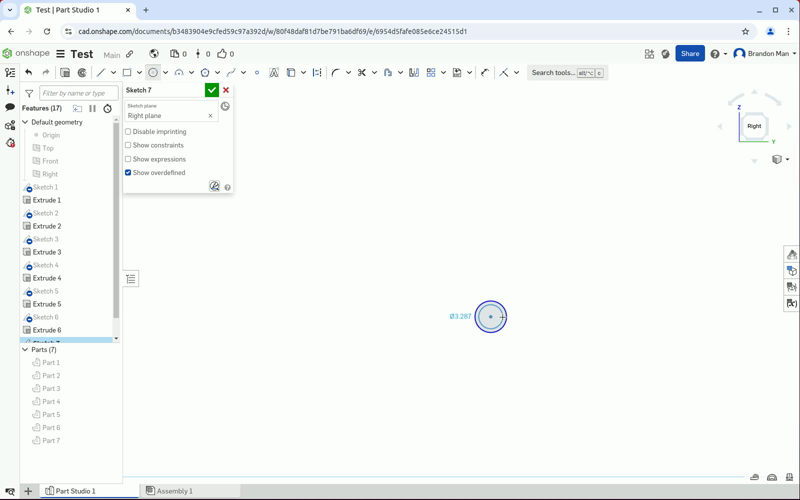
scroll(6)
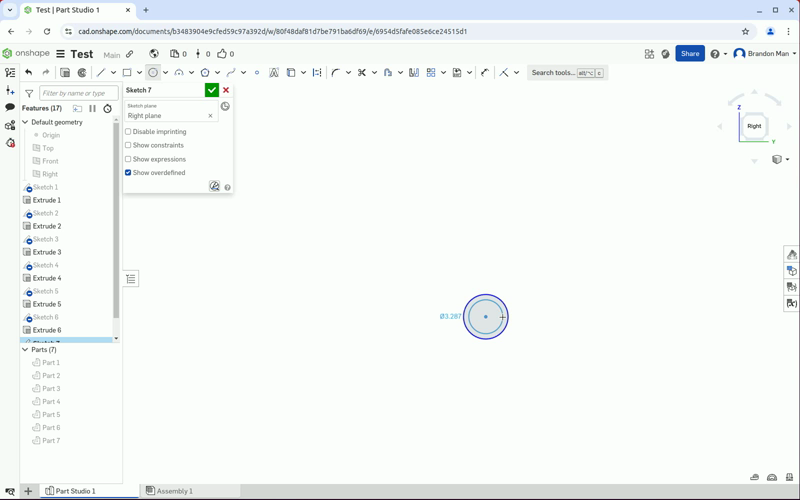
scroll(6)
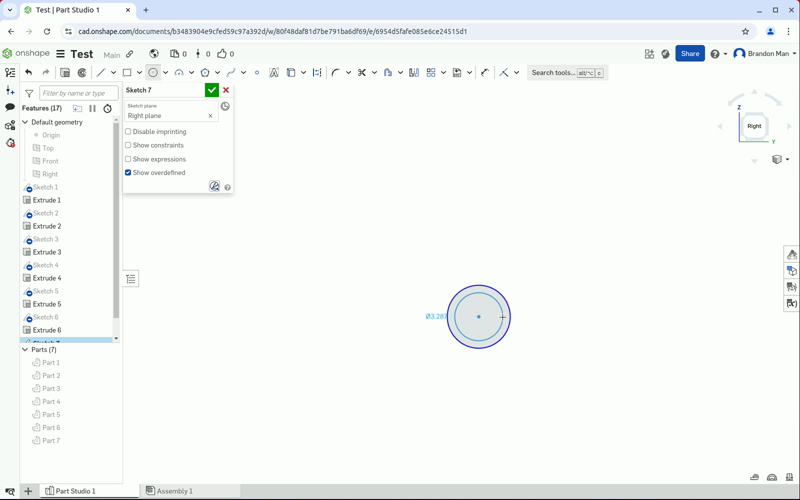
scroll(6)
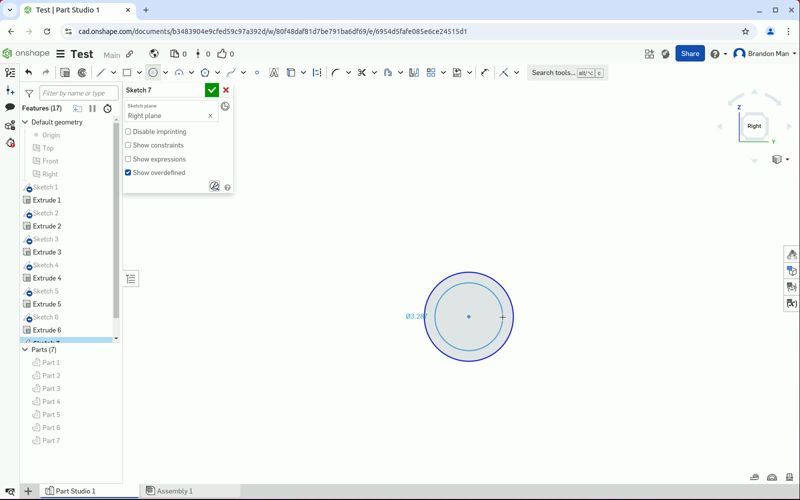
scroll(6)
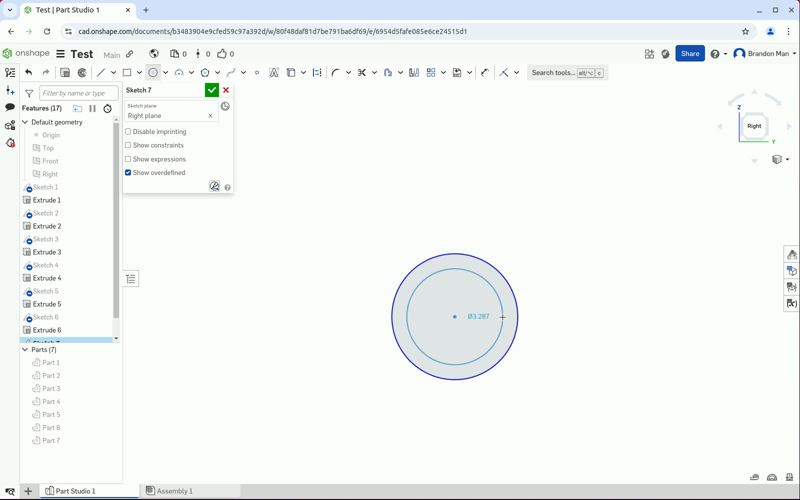
scroll(6)
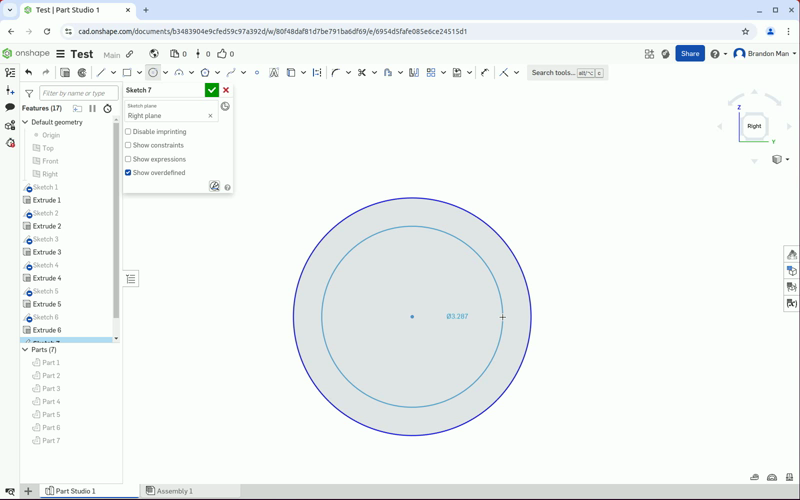
click(502, 316)
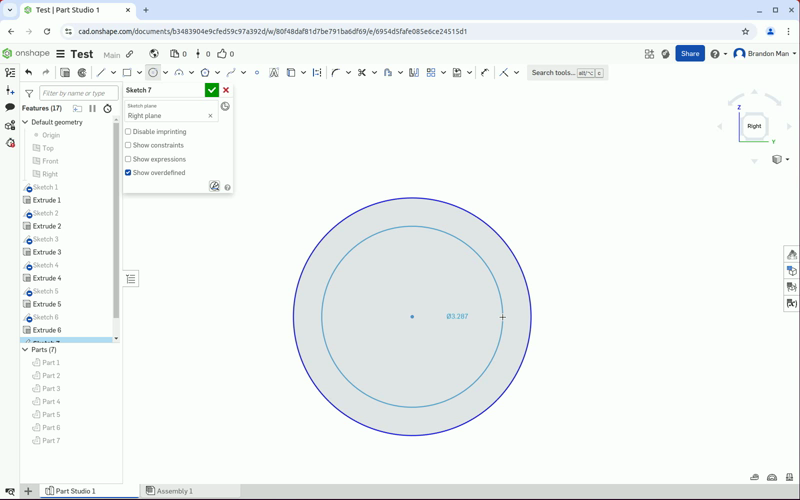
scroll(-6)
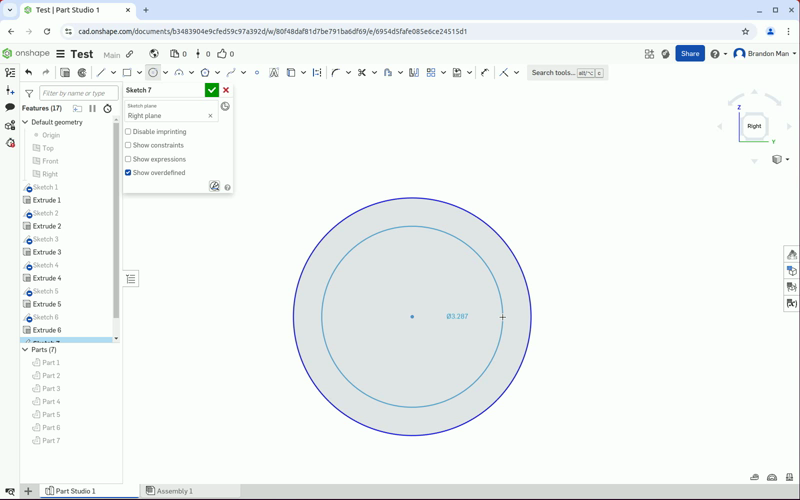
scroll(-6)
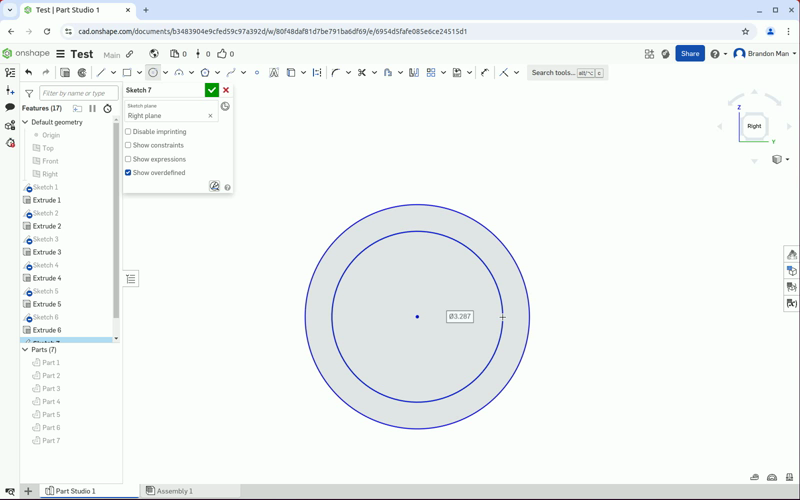
scroll(-6)
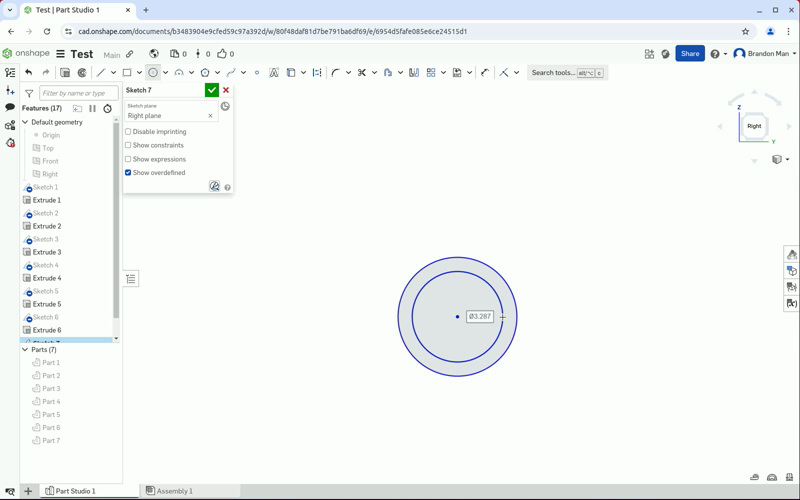
scroll(-6)
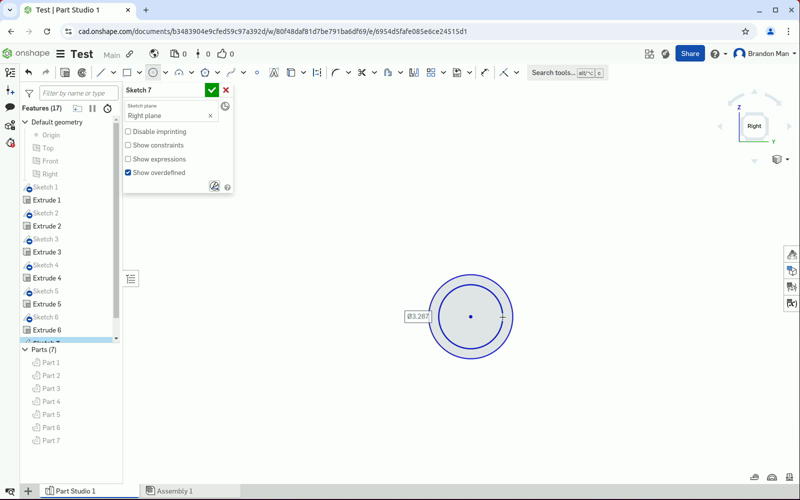
scroll(-6)
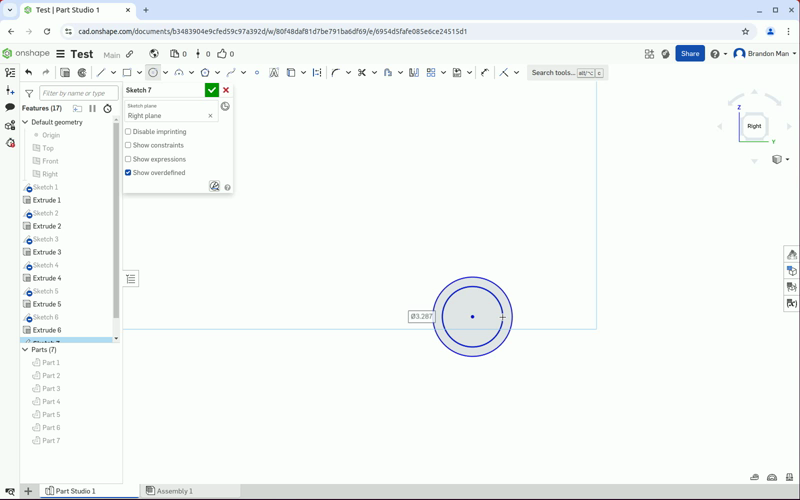
scroll(-6)
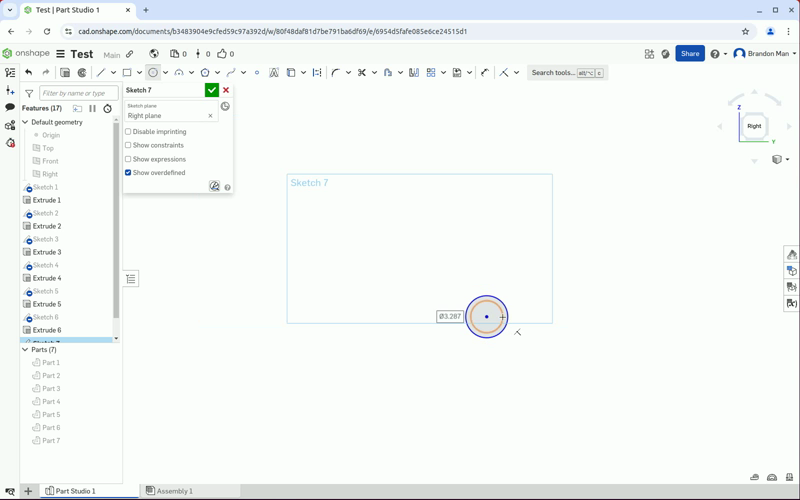
scroll(-6)
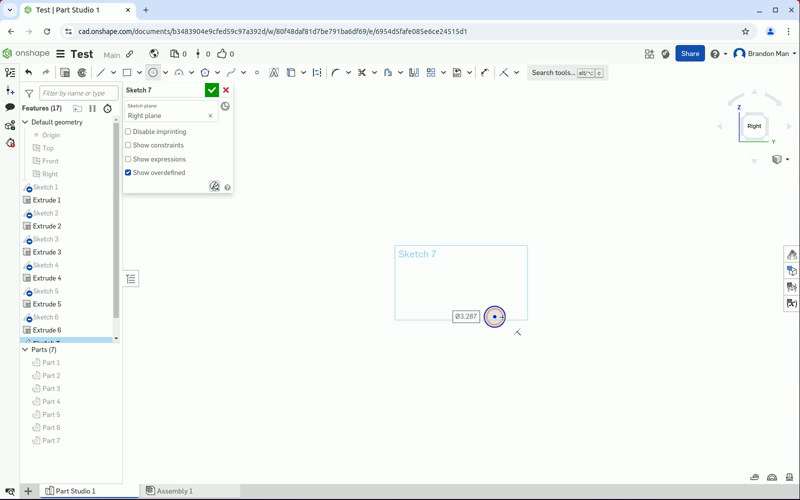
key(esc)
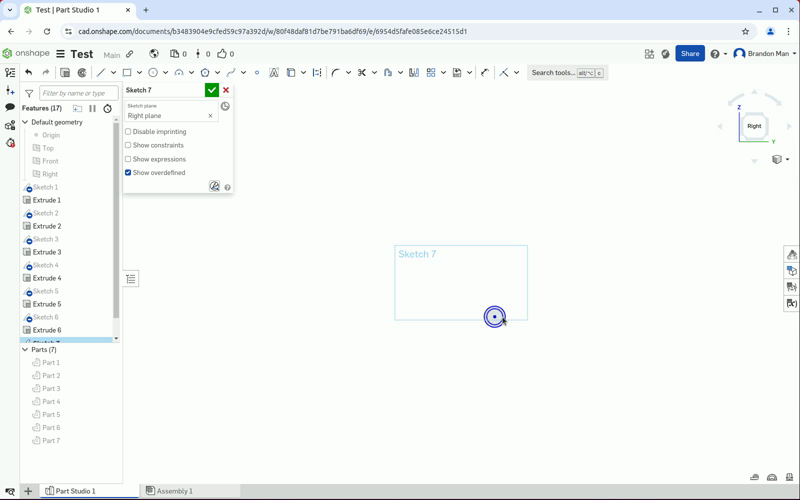
mouse_move(484, 320)
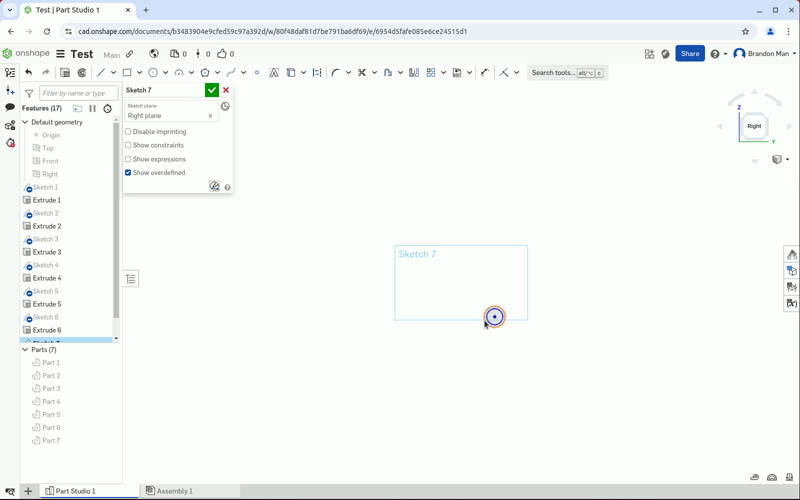
scroll(6)
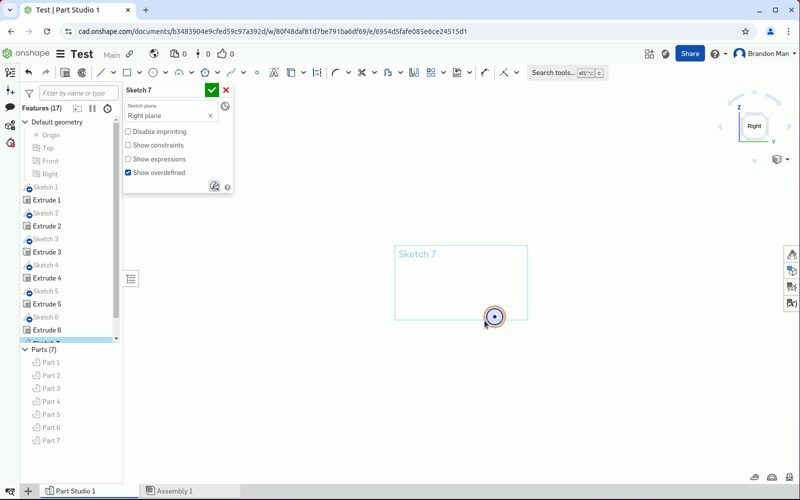
scroll(6)
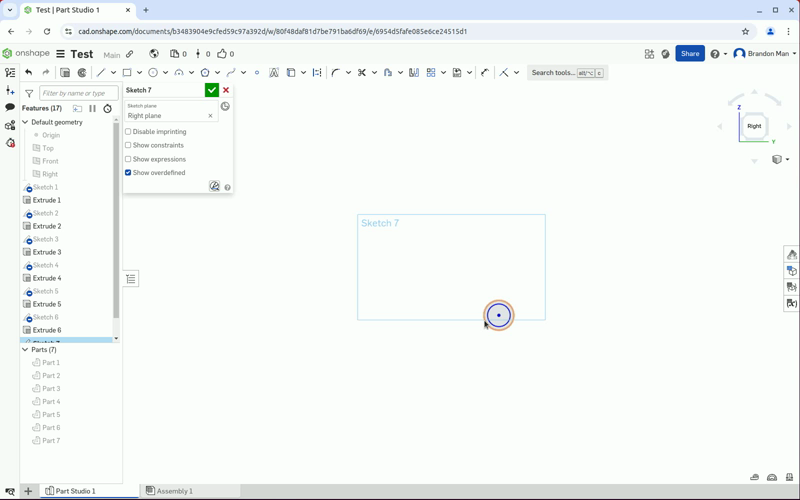
scroll(6)
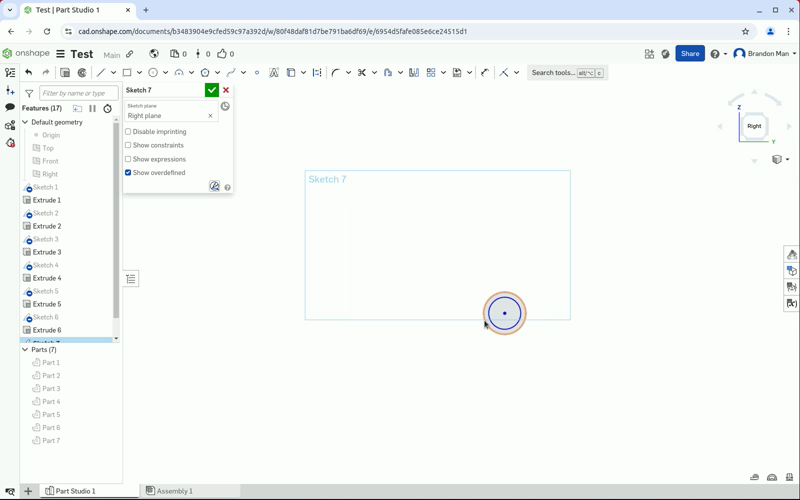
scroll(6)
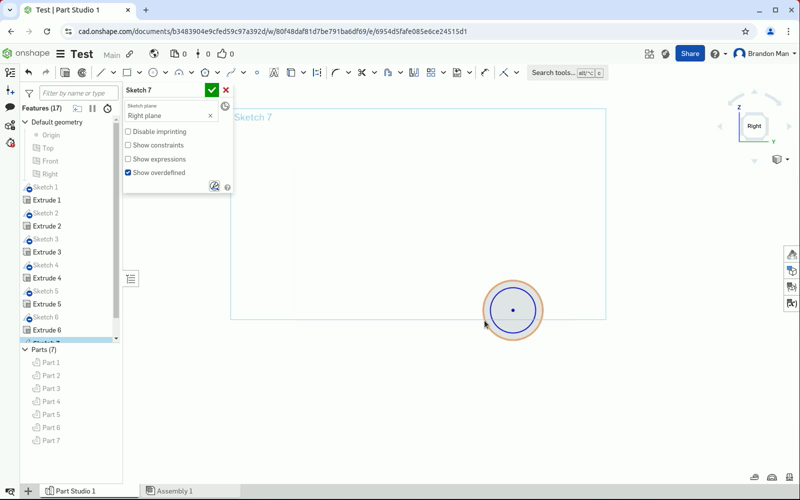
scroll(6)
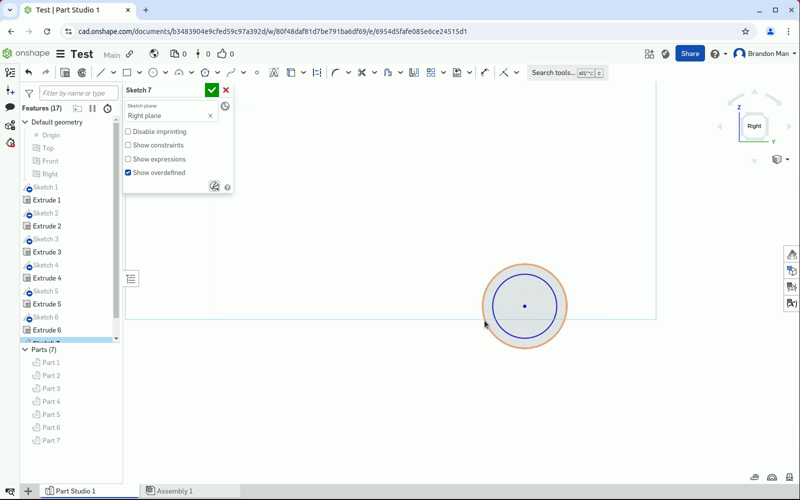
scroll(6)
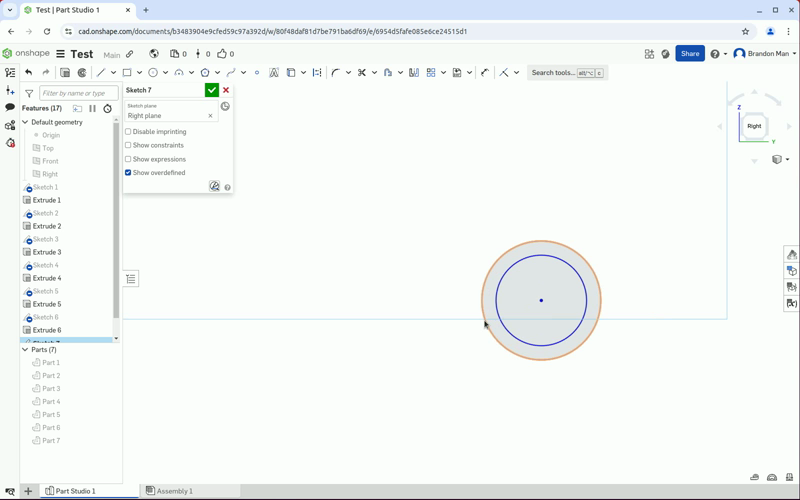
scroll(6)
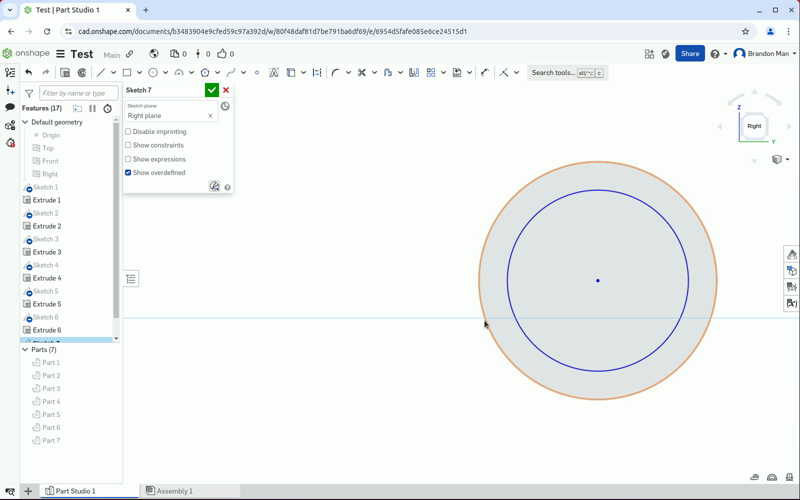
click(484, 320)
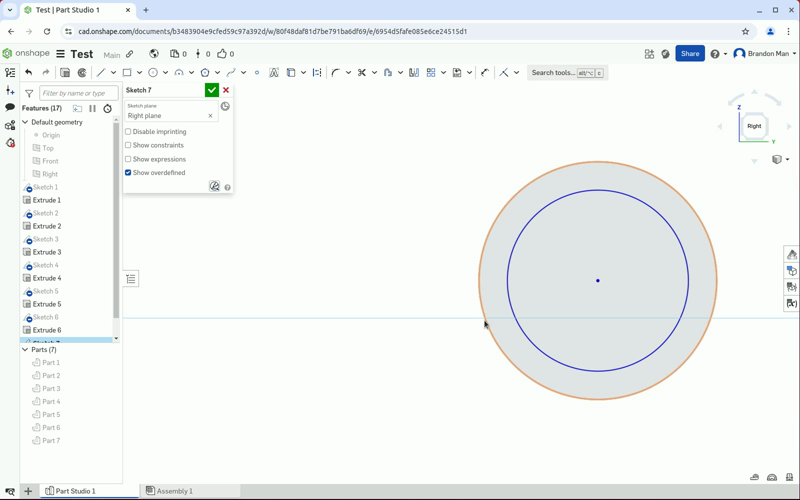
scroll(-6)
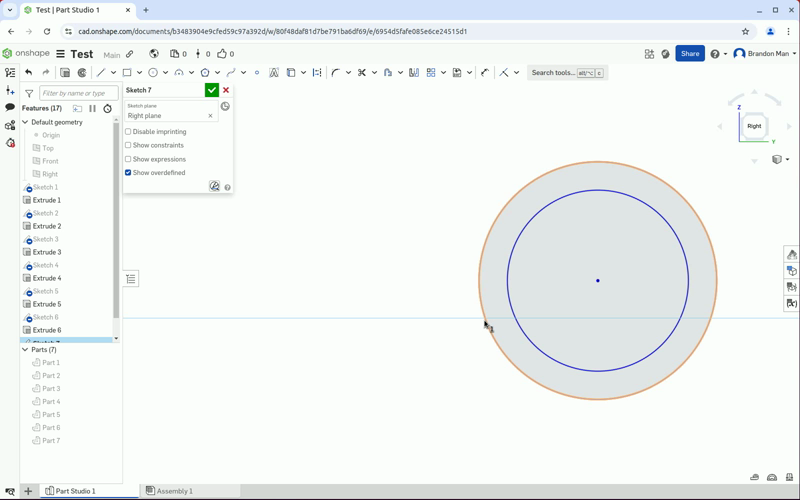
scroll(-6)
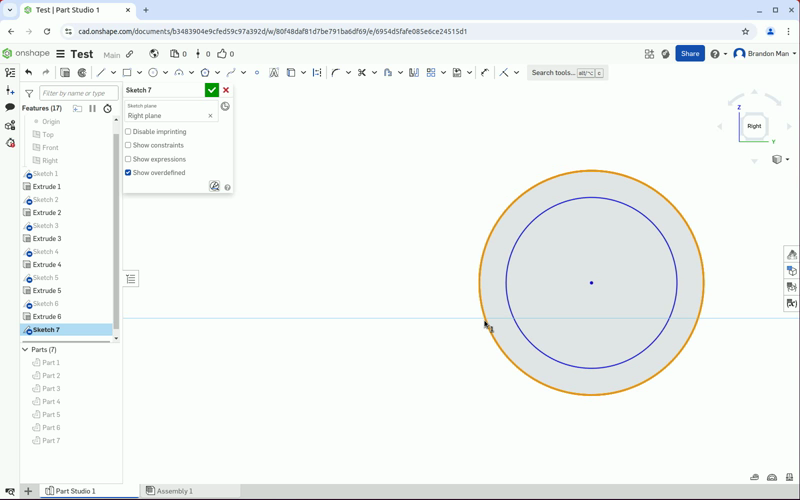
scroll(-6)
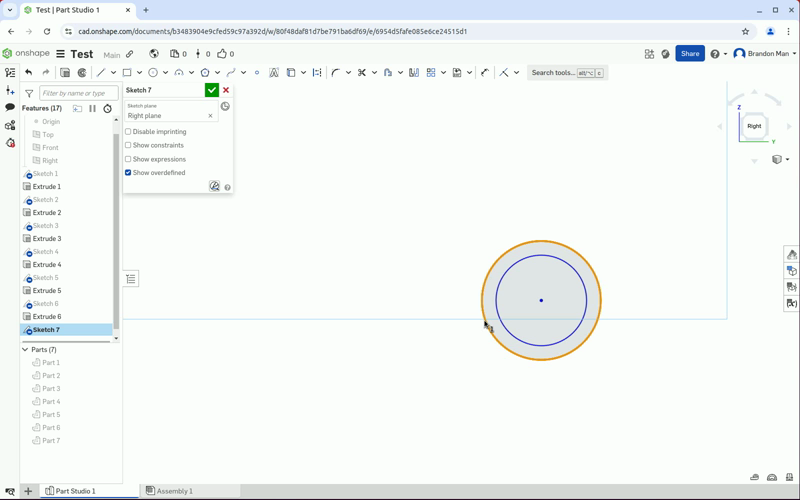
scroll(-6)
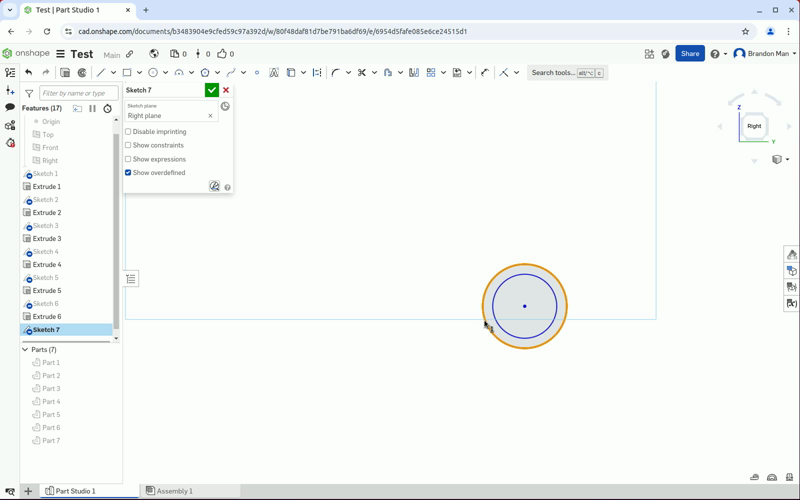
scroll(-6)
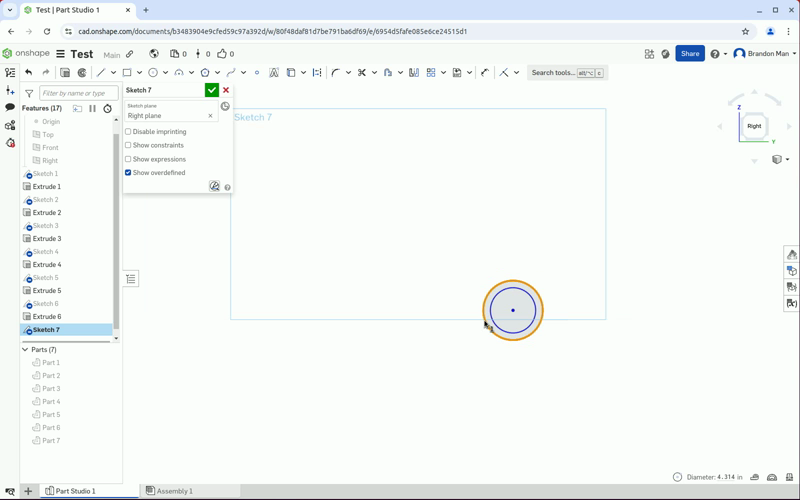
scroll(-6)
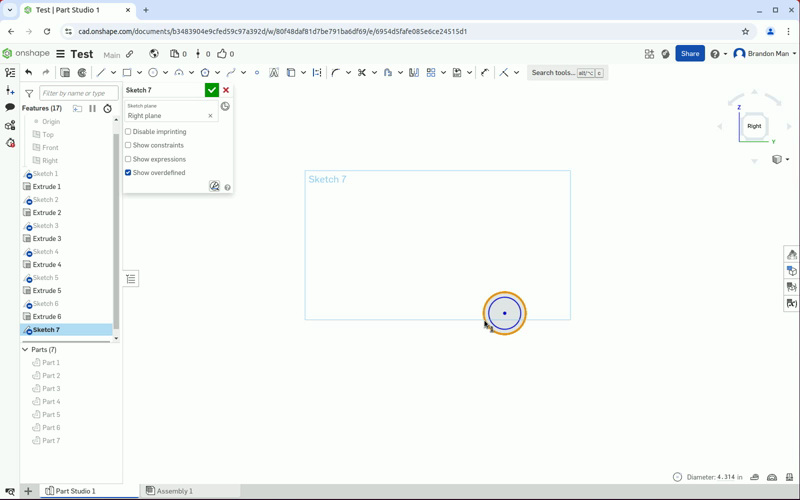
scroll(-6)
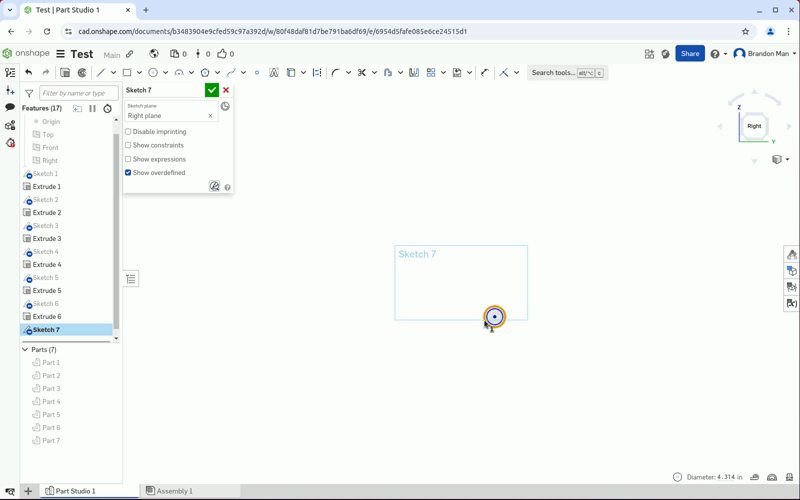
mouse_move(73, 352)
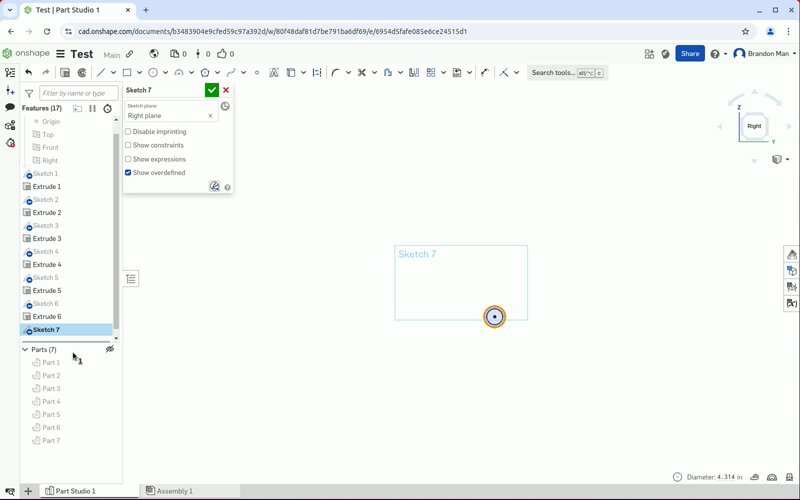
key(shift+y)
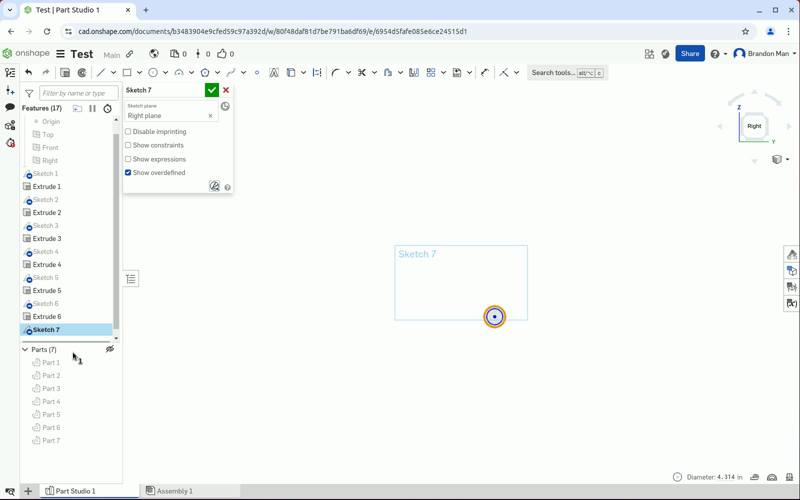
key(shift+e)
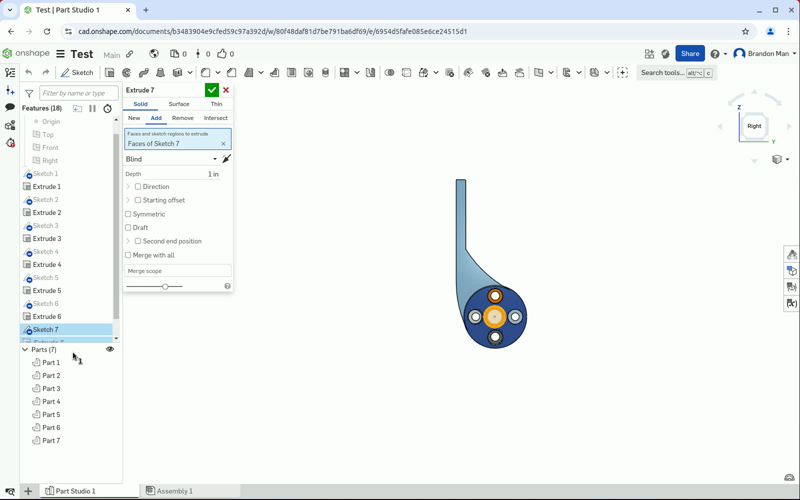
mouse_move(143, 106)
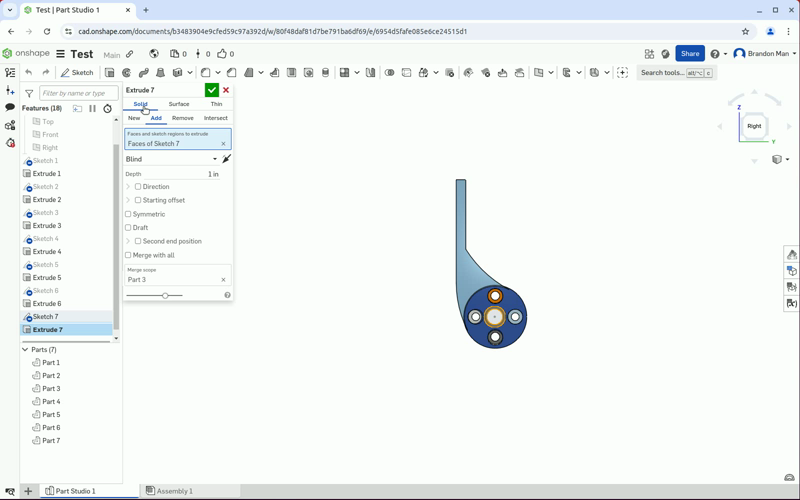
click(143, 106)
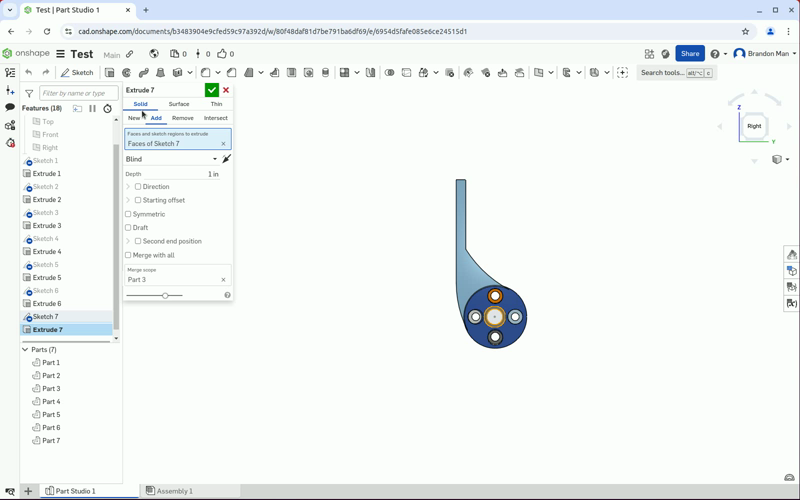
mouse_move(137, 120)
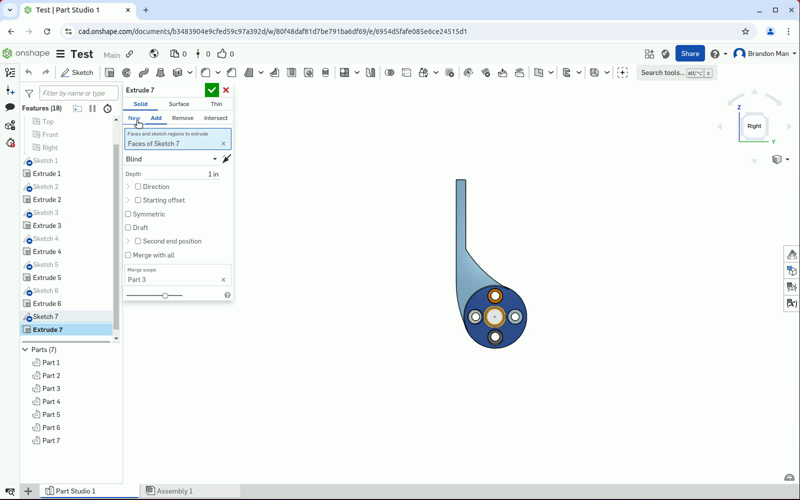
click(137, 120)
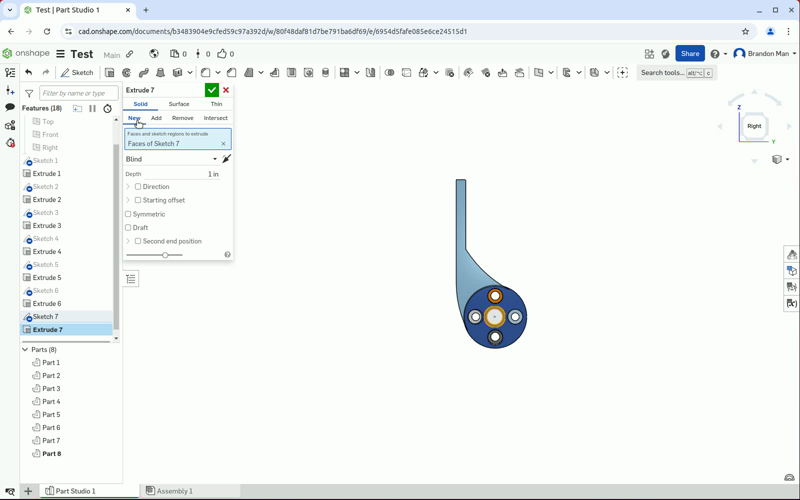
key(tab, 4)
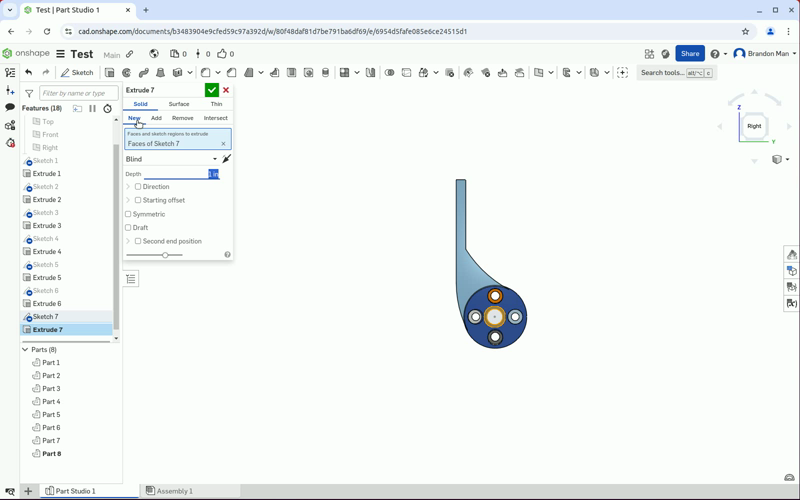
text(23.108)
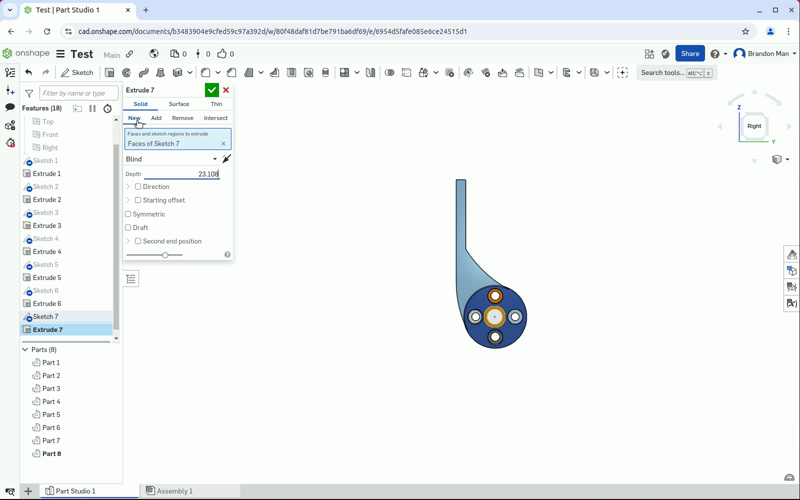
key(enter)
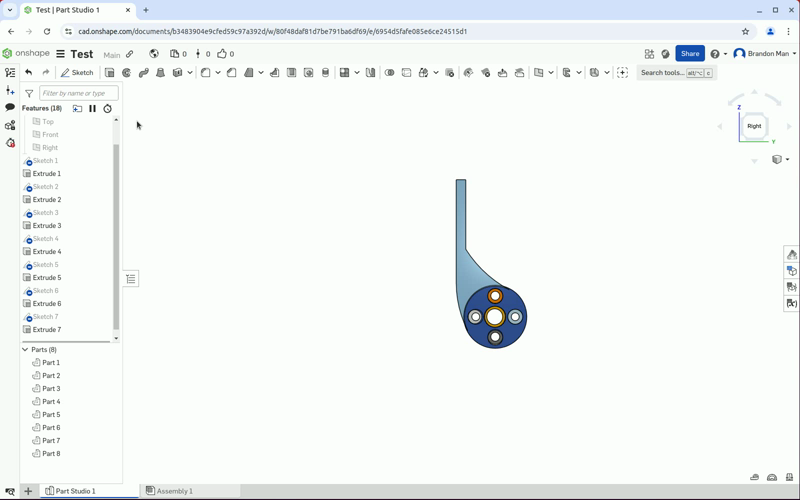
key(shift+h)
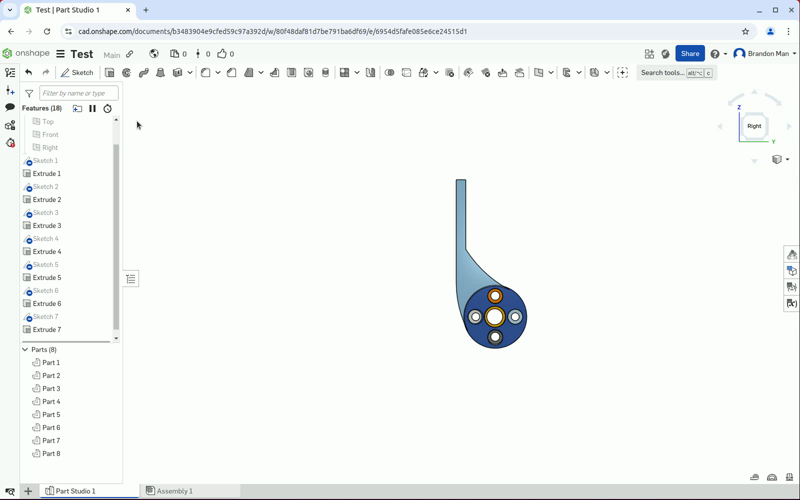
key(shift+h)
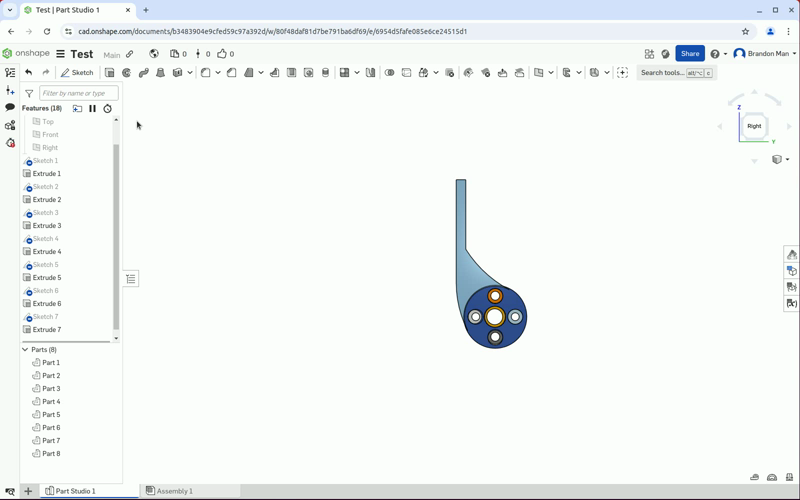
mouse_move(69, 163)
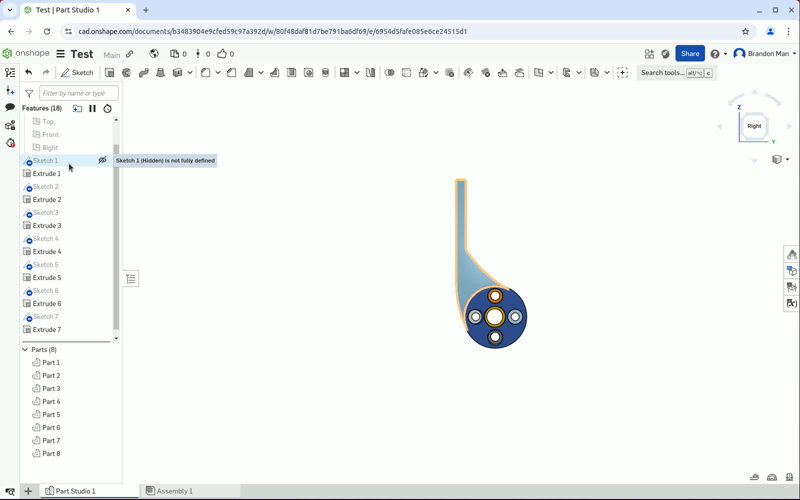
click(69, 163)
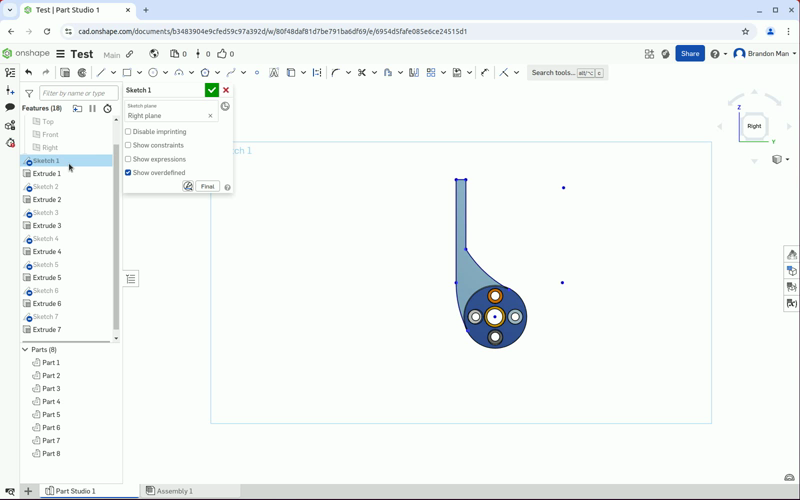
mouse_move(229, 92)
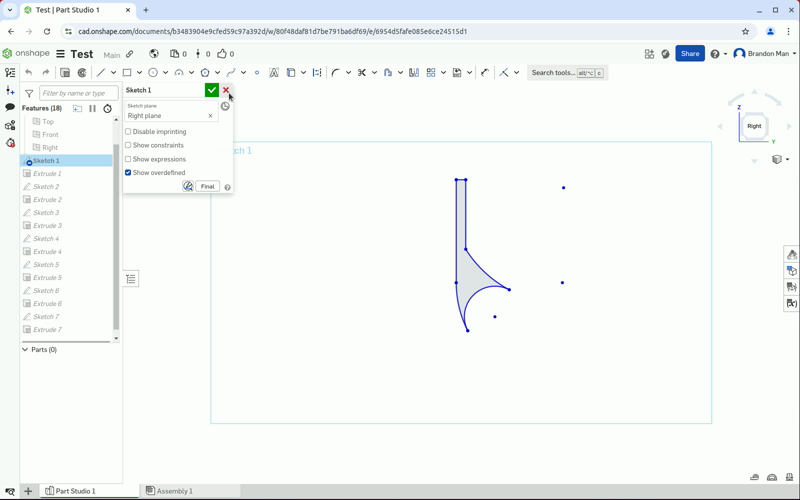
click(229, 92)
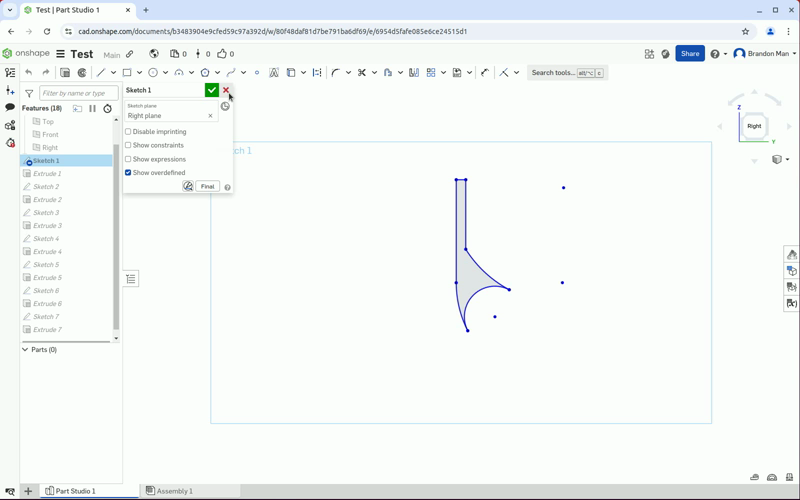
key(shift+s)
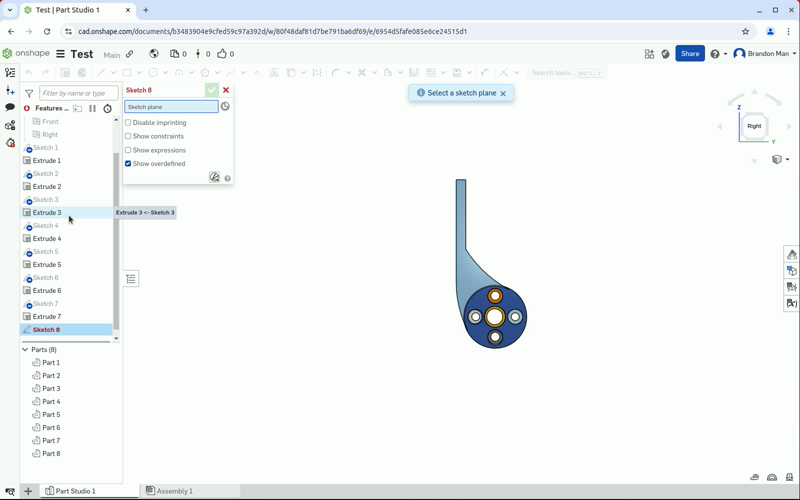
scroll(3)
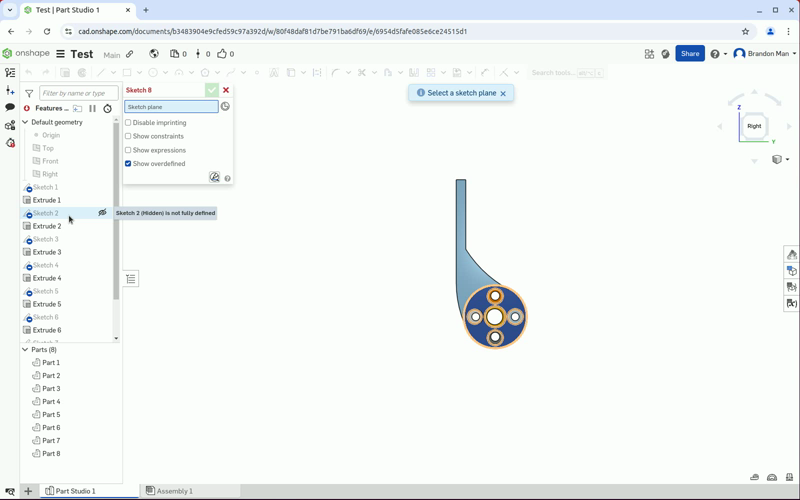
mouse_move(69, 176)
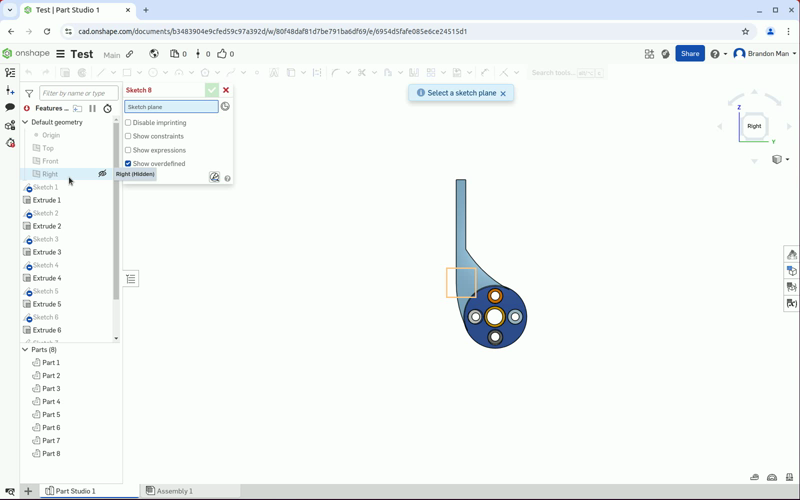
click(69, 176)
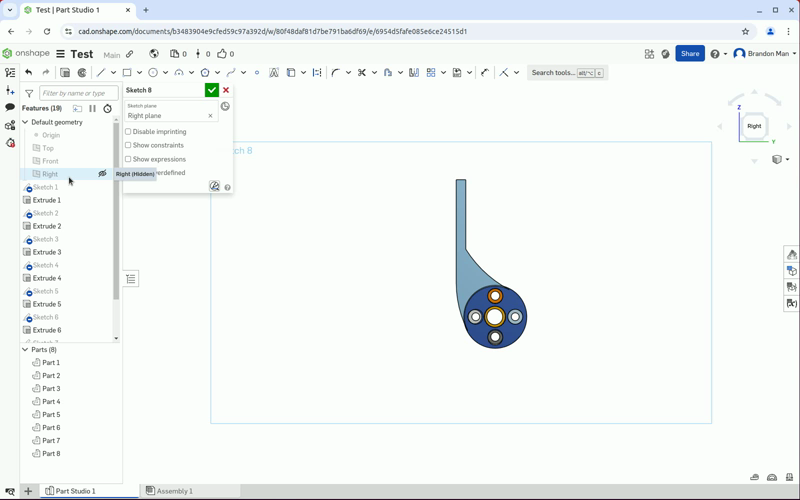
mouse_move(73, 352)
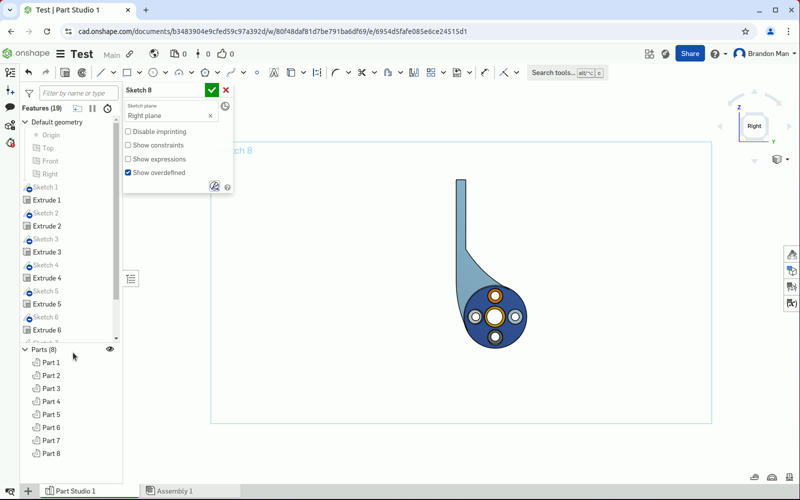
key(y)
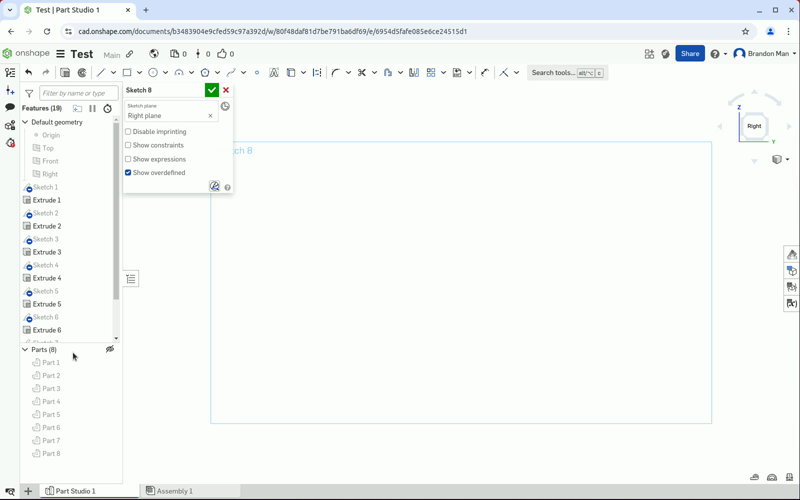
key(l)
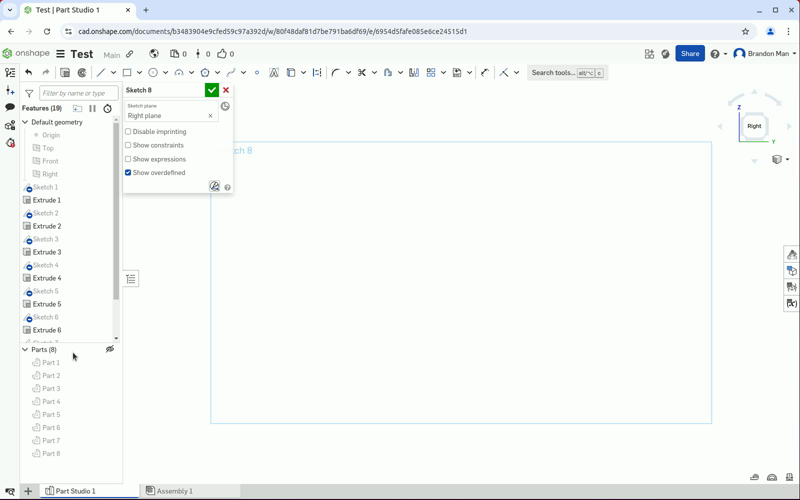
key_down(shift)
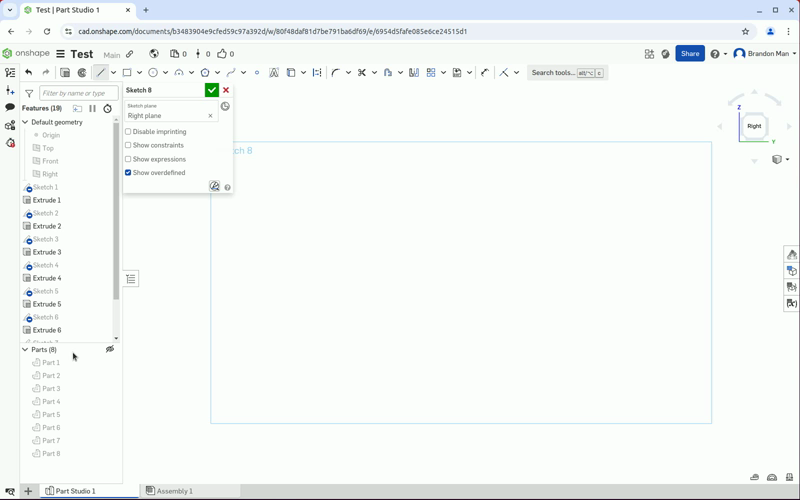
mouse_move(456, 347)
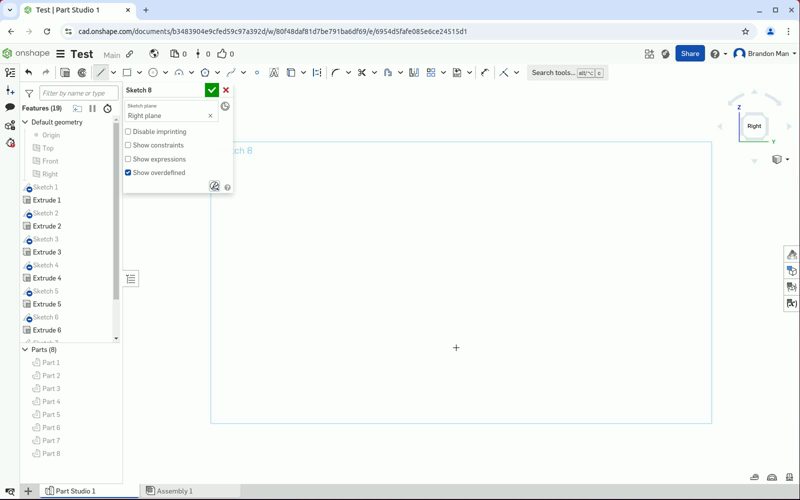
click(456, 347)
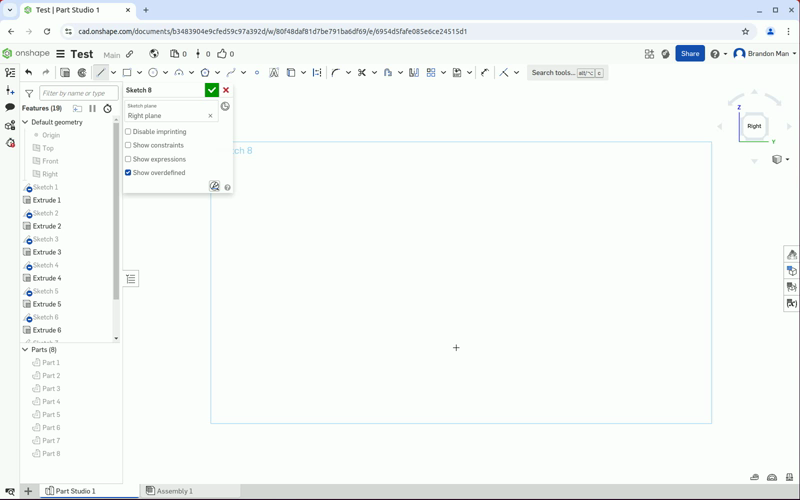
key_up(shift)
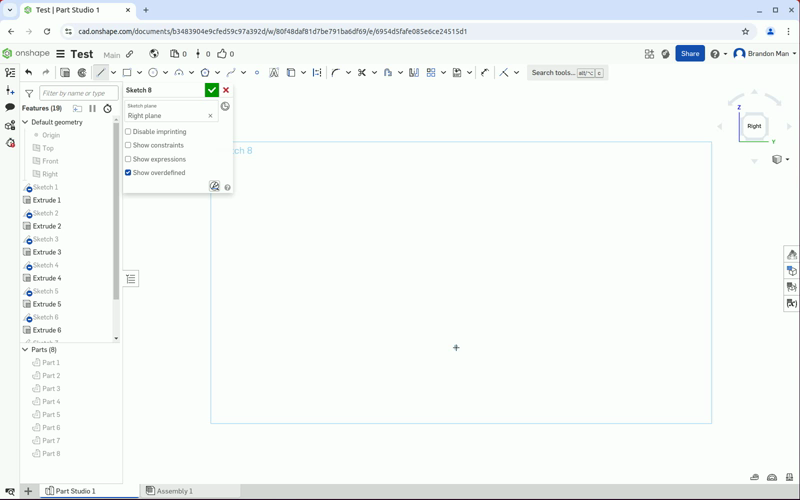
key_down(shift)
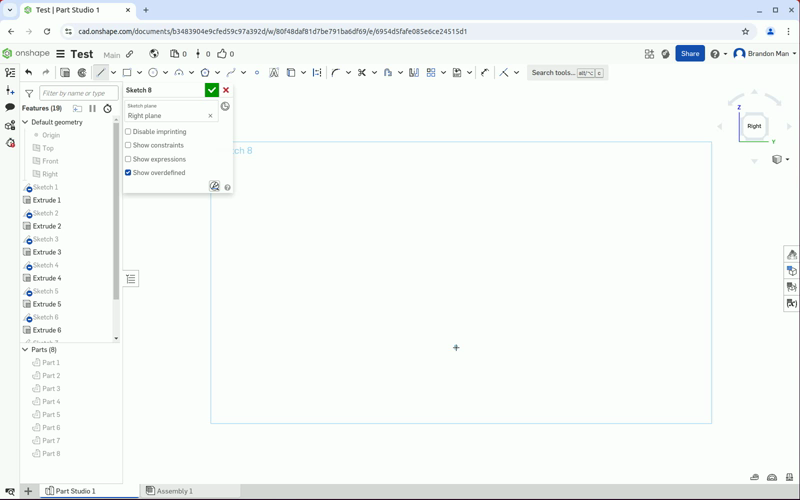
mouse_move(486, 347)
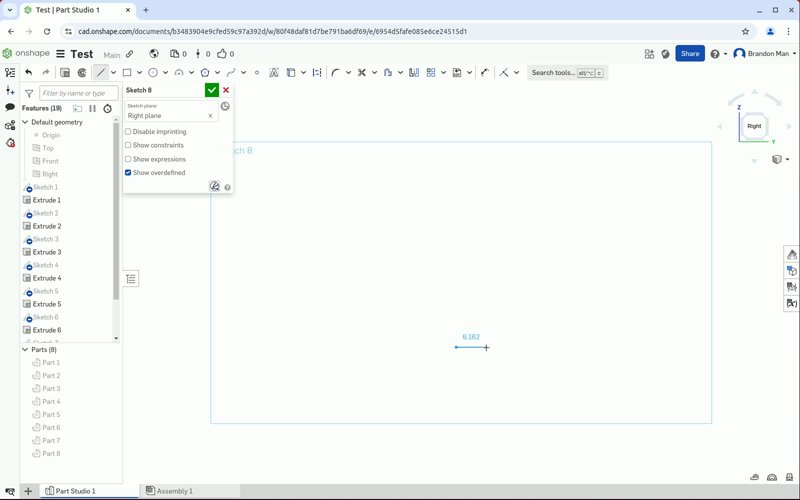
mouse_move(495, 347)
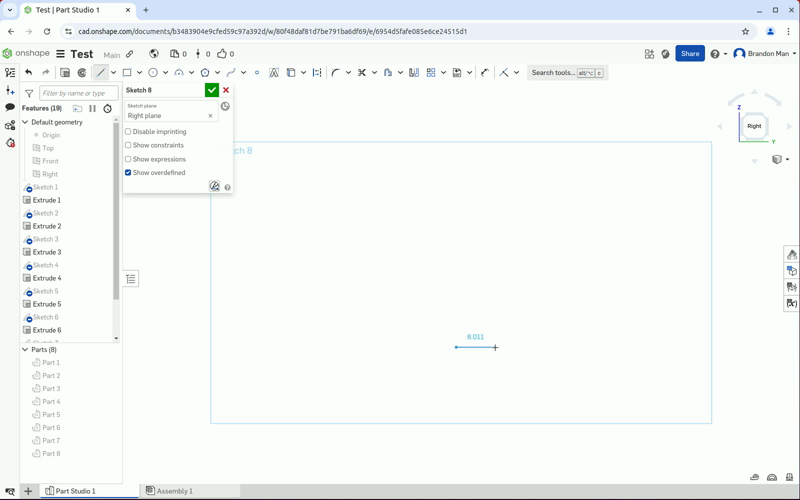
click(495, 347)
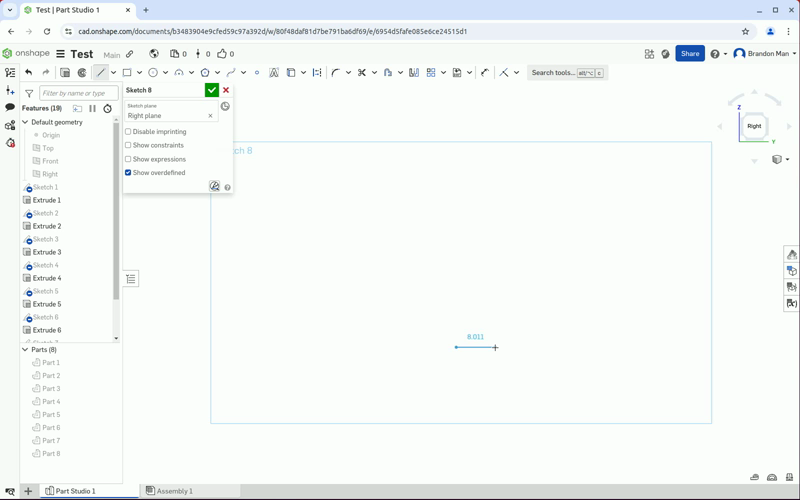
key_up(shift)
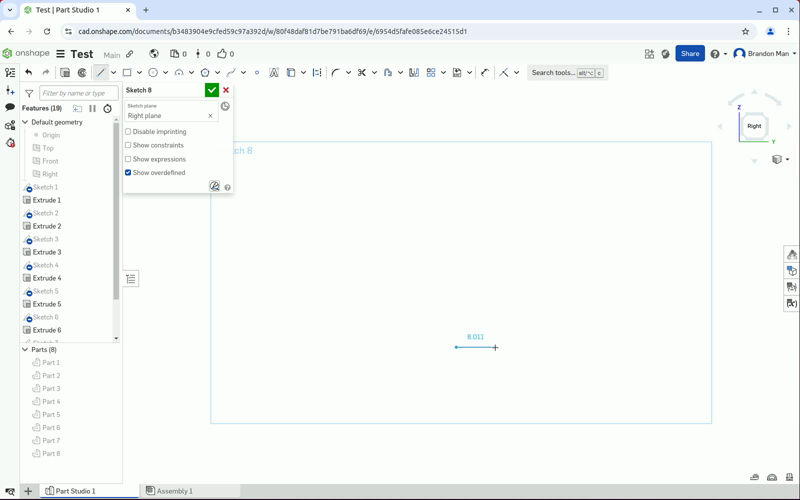
key(esc)
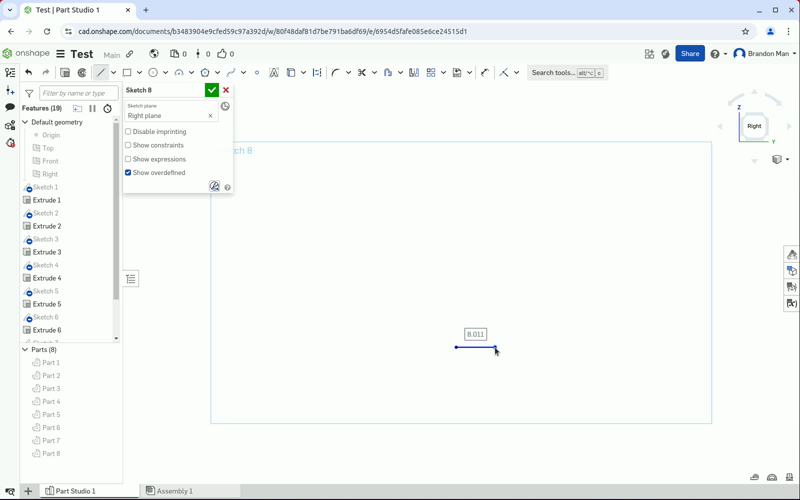
key(a)
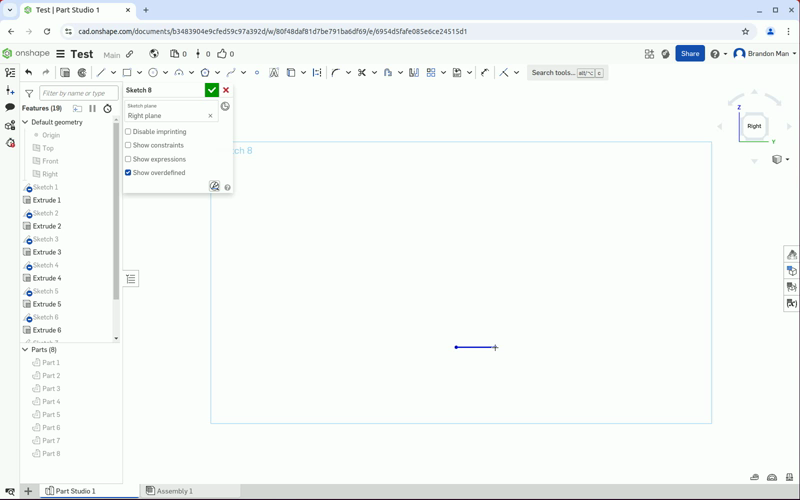
mouse_move(495, 347)
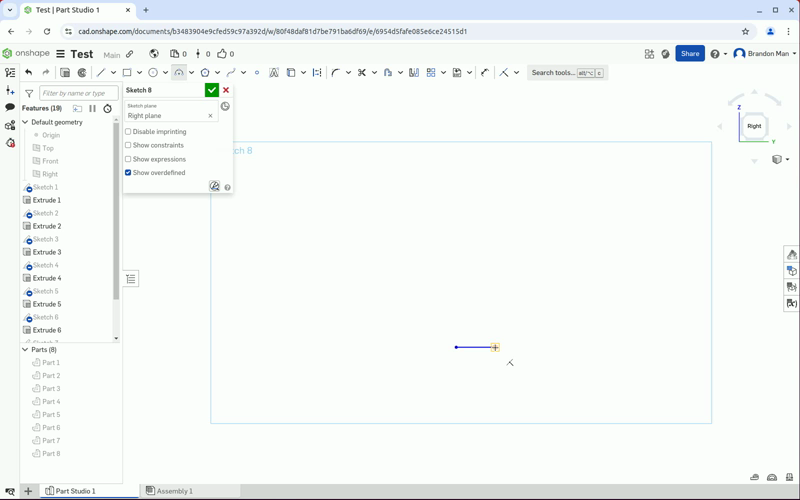
click(495, 347)
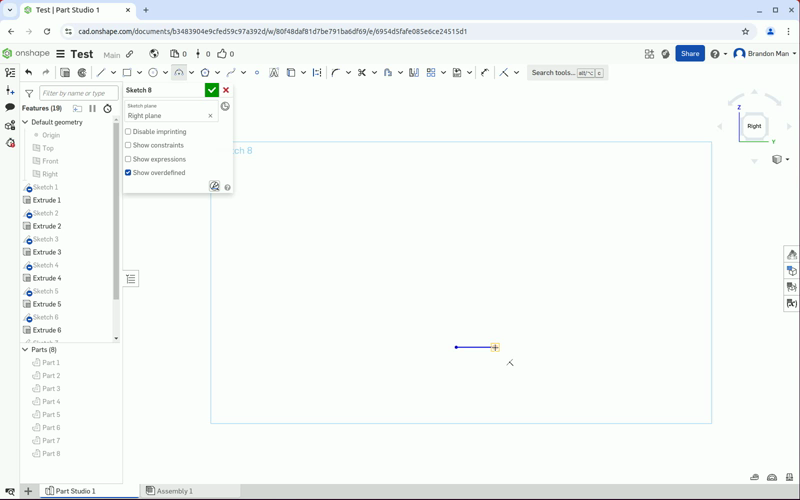
key_down(shift)
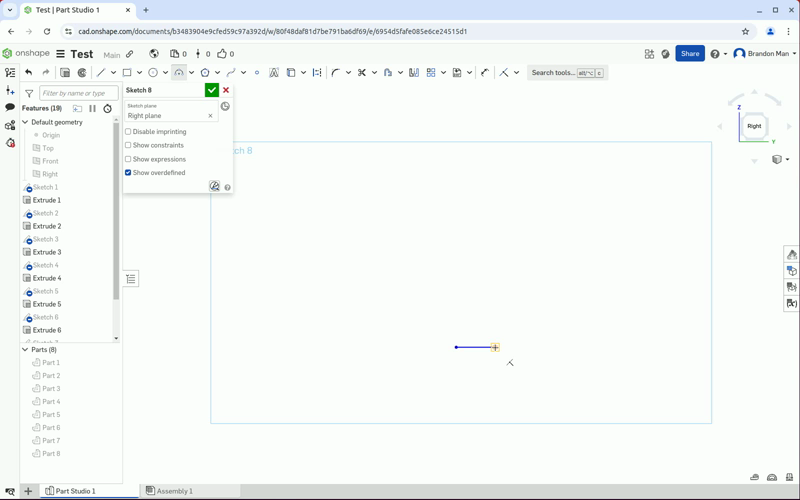
mouse_move(467, 331)
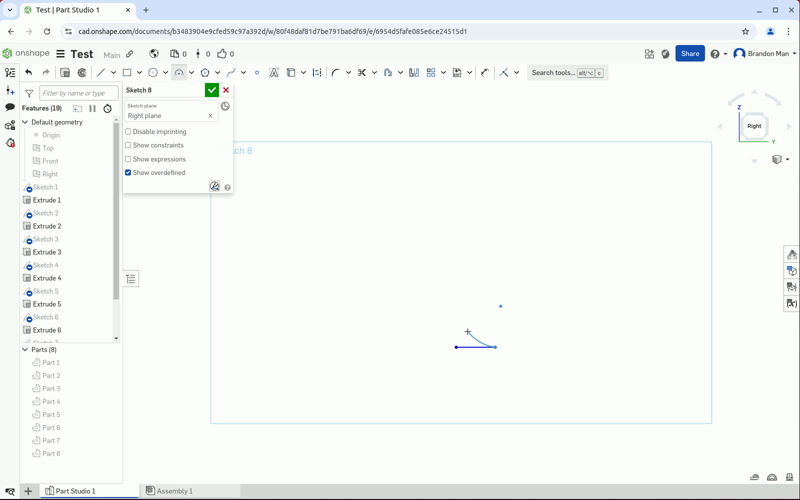
click(467, 331)
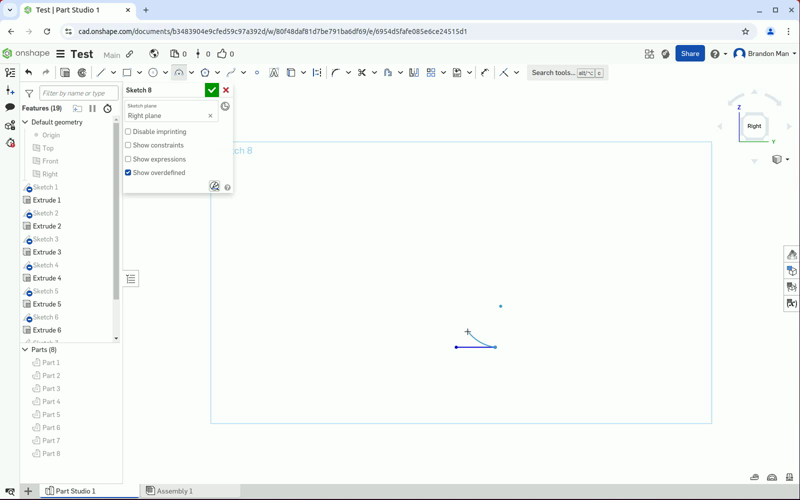
mouse_move(479, 343)
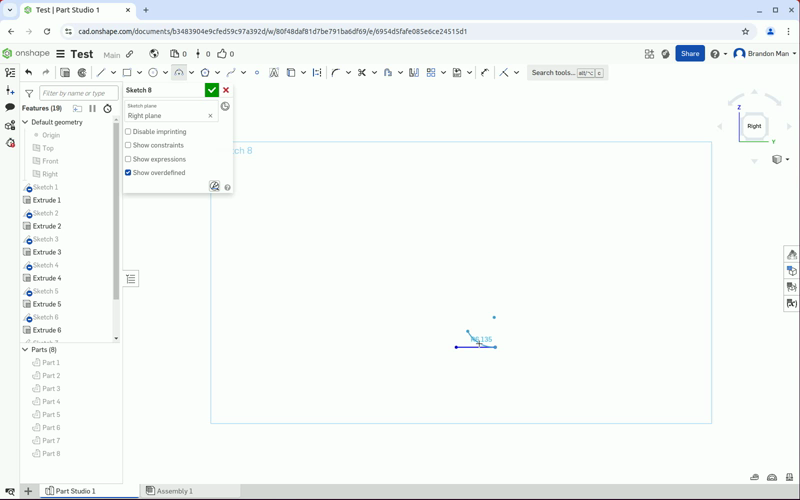
click(479, 343)
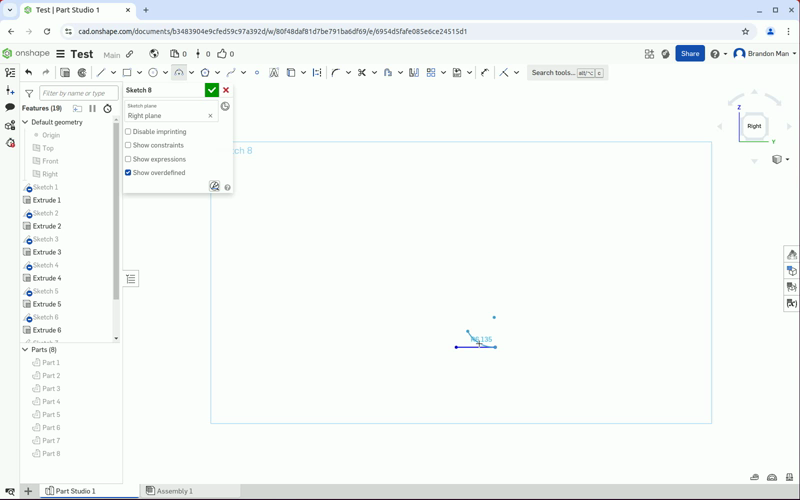
key_up(shift)
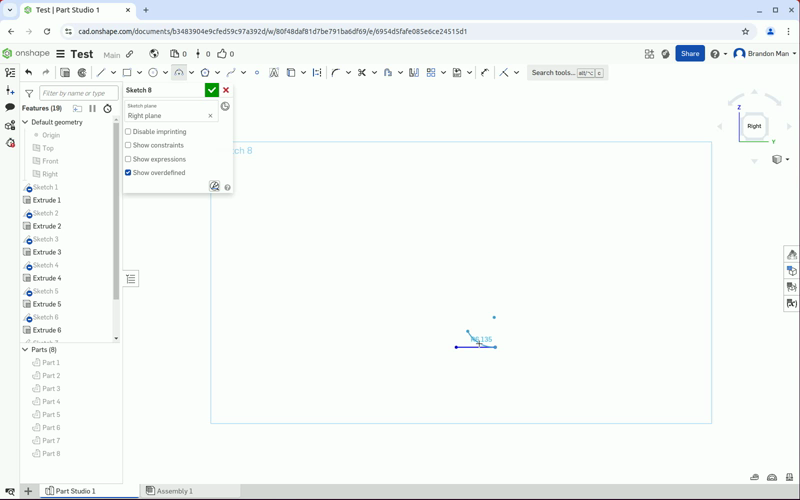
mouse_move(467, 331)
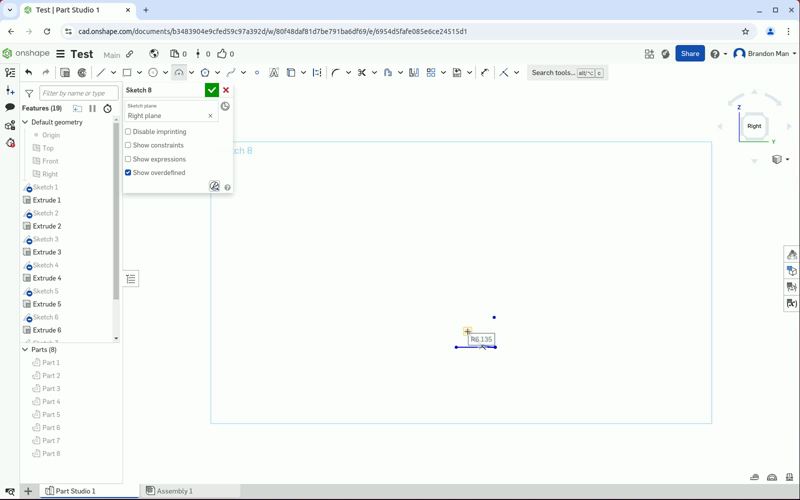
click(467, 331)
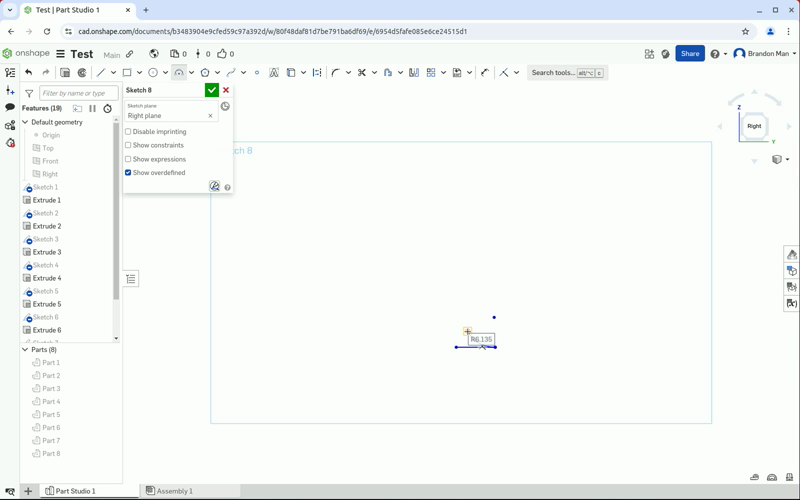
key_down(shift)
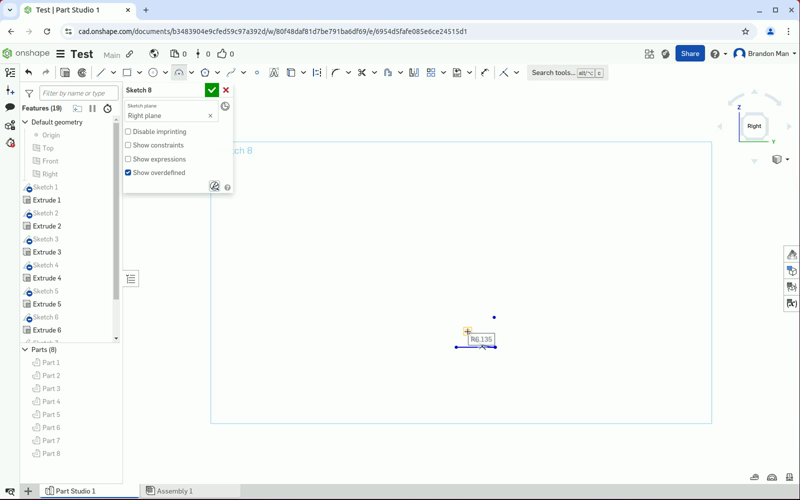
mouse_move(456, 283)
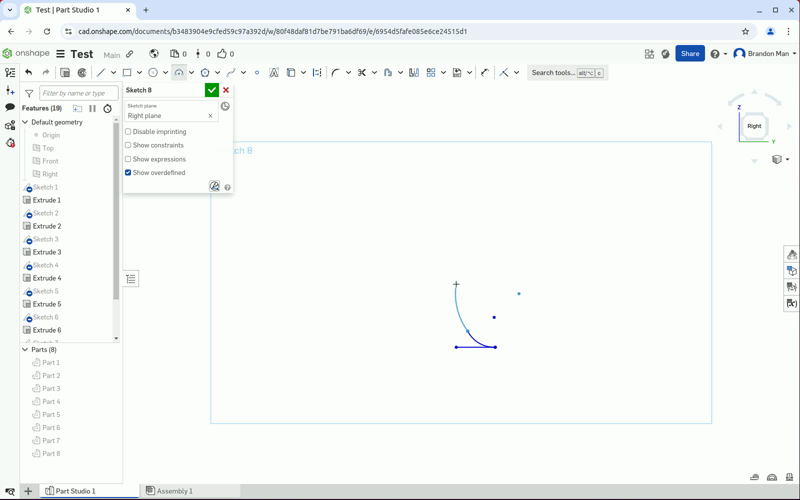
click(456, 283)
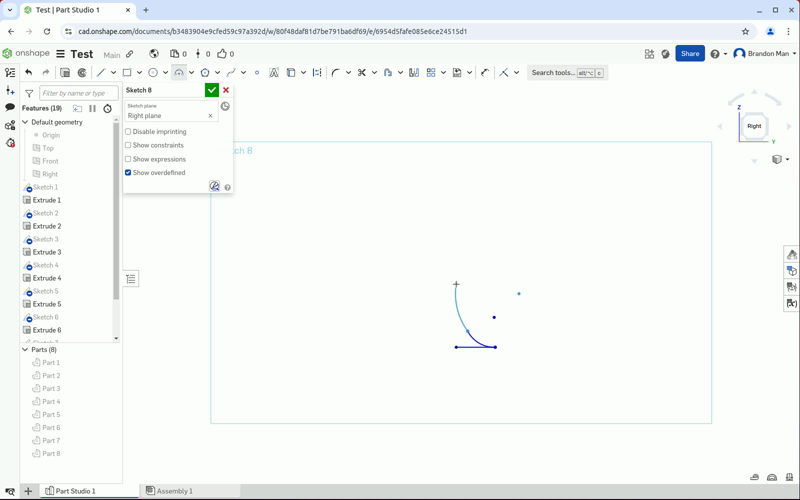
mouse_move(458, 308)
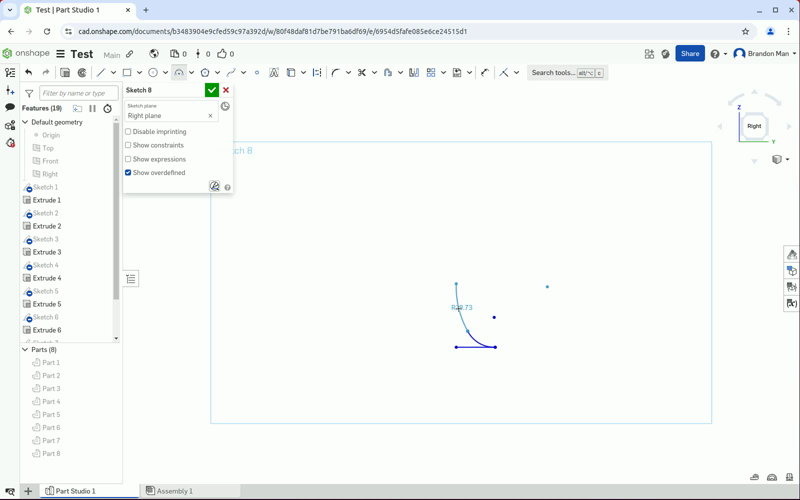
click(458, 308)
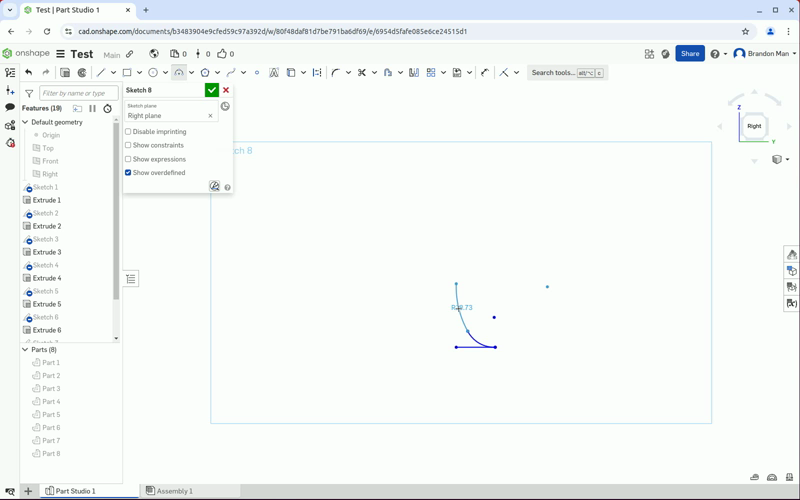
key_up(shift)
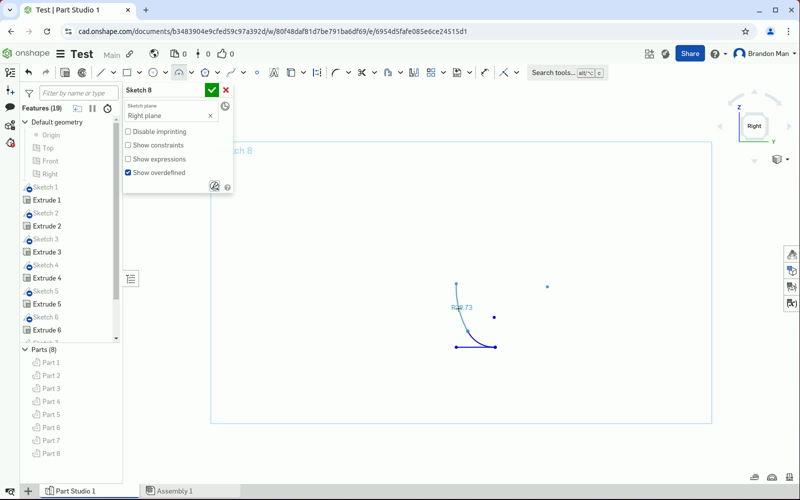
key(esc)
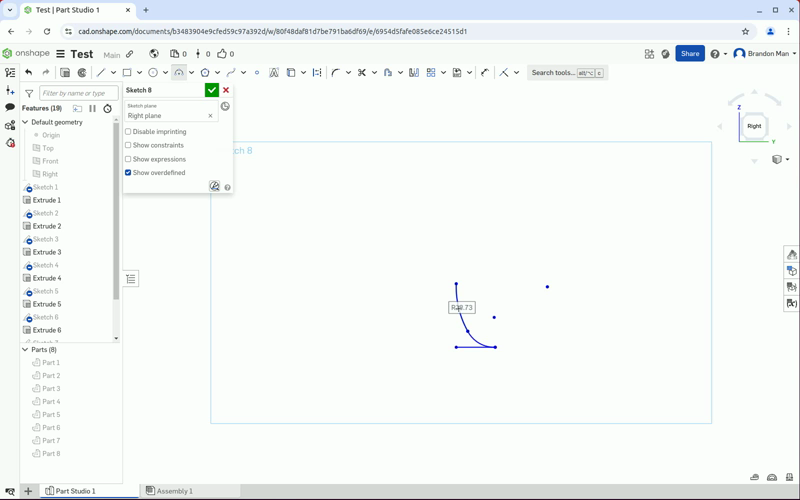
key(l)
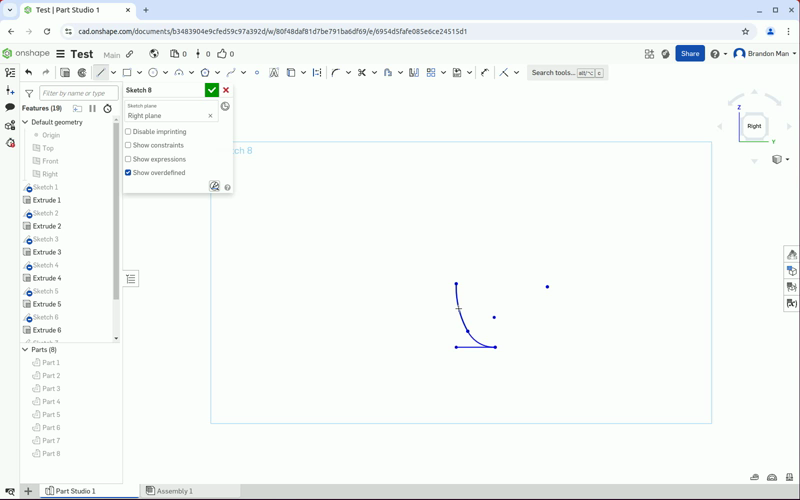
mouse_move(456, 283)
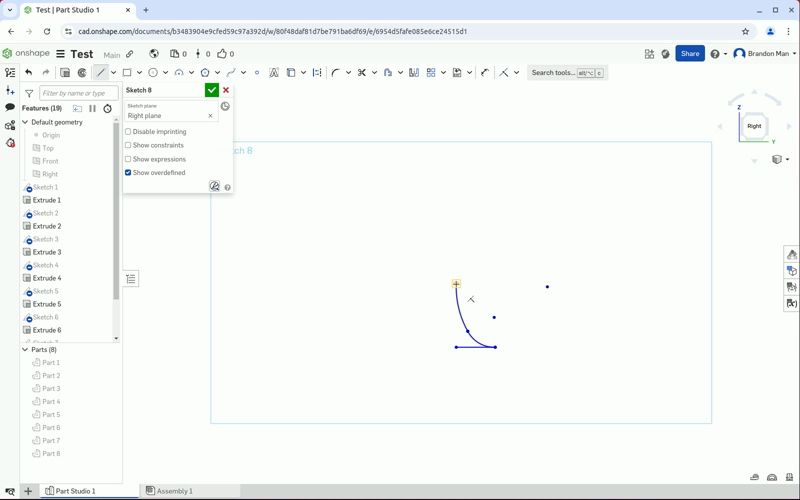
click(456, 283)
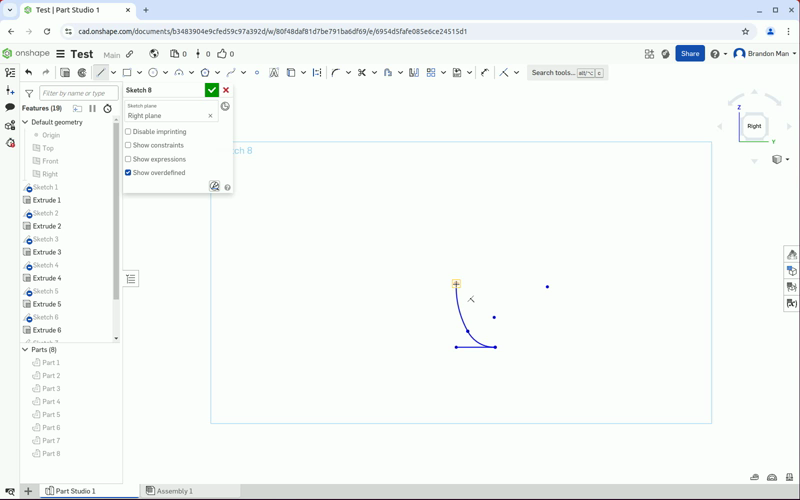
key_down(shift)
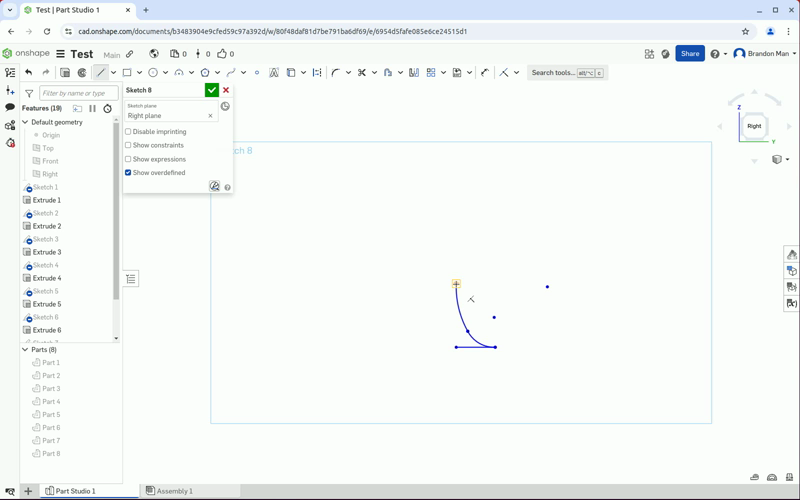
mouse_move(456, 347)
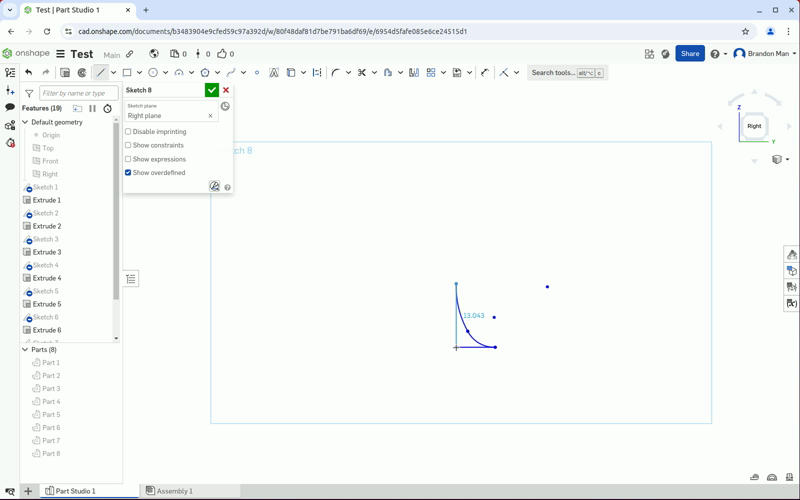
key_up(shift)
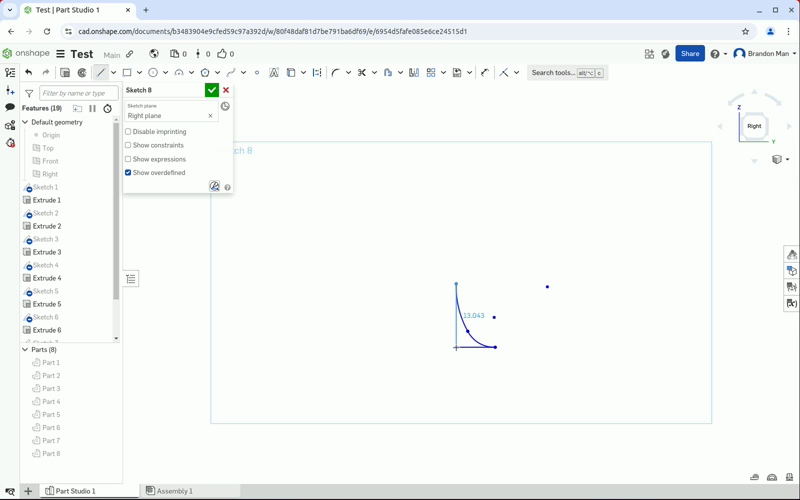
click(456, 347)
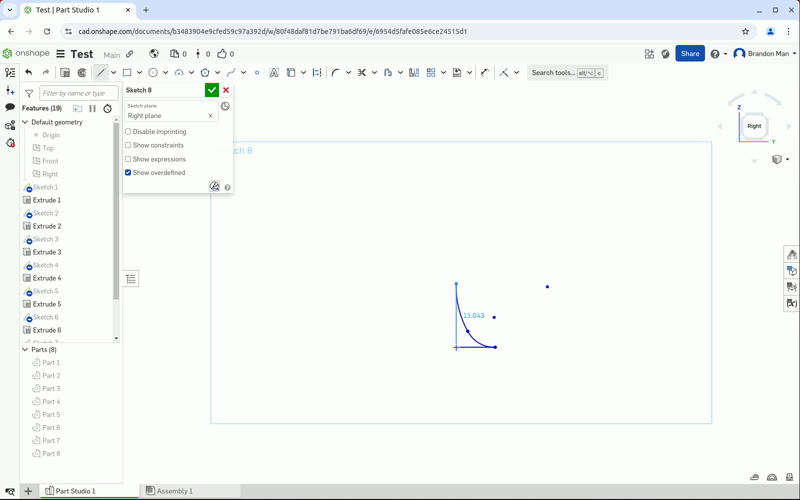
key(esc)
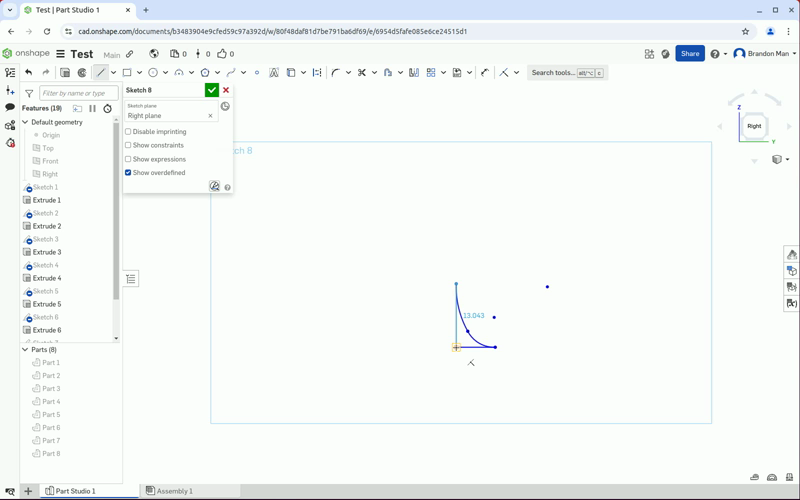
mouse_move(467, 333)
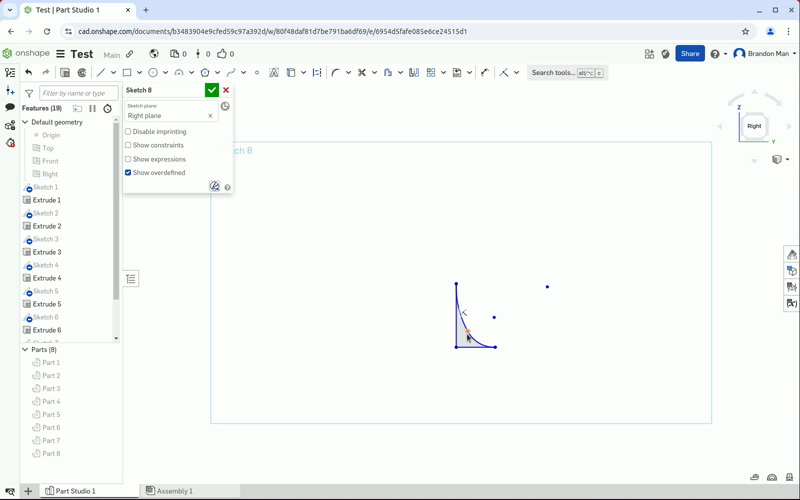
scroll(6)
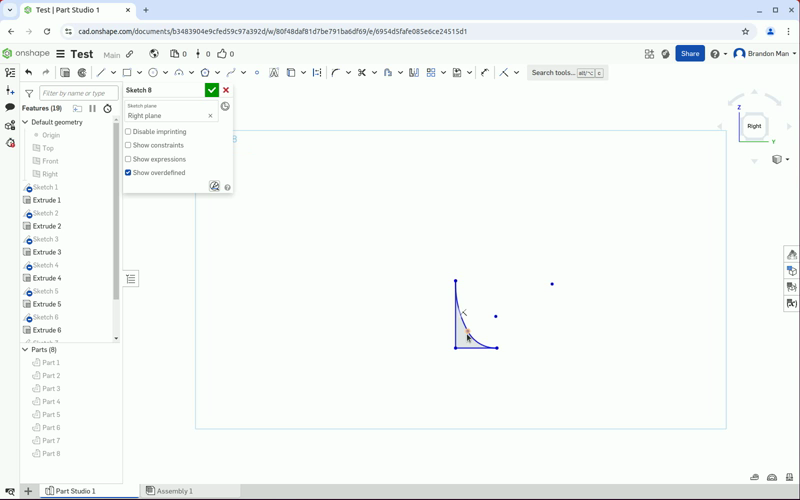
scroll(6)
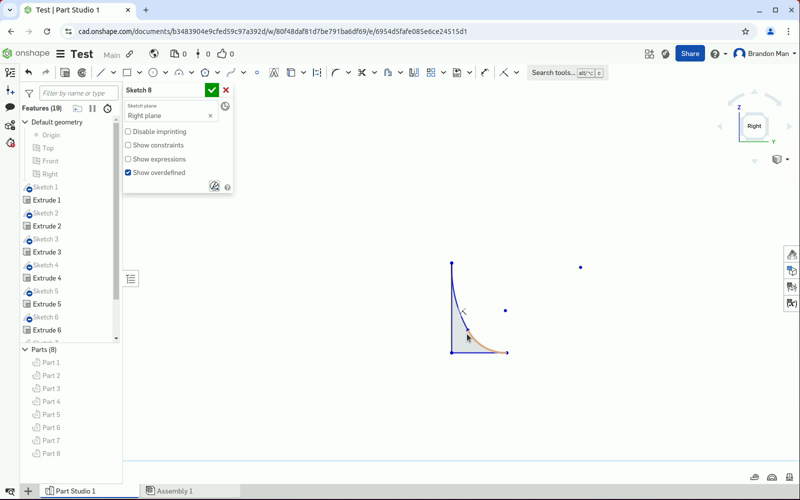
scroll(6)
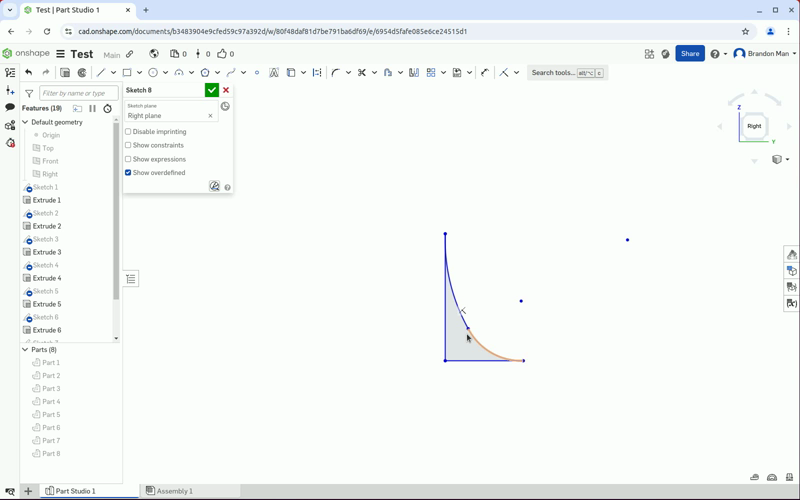
scroll(6)
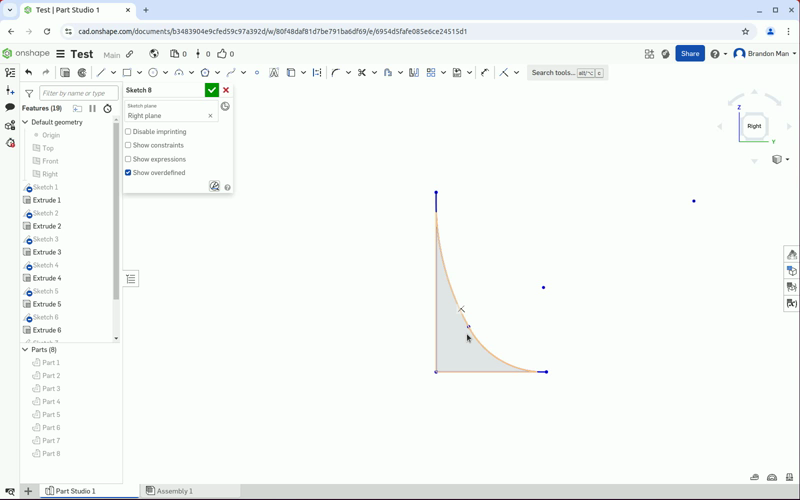
scroll(6)
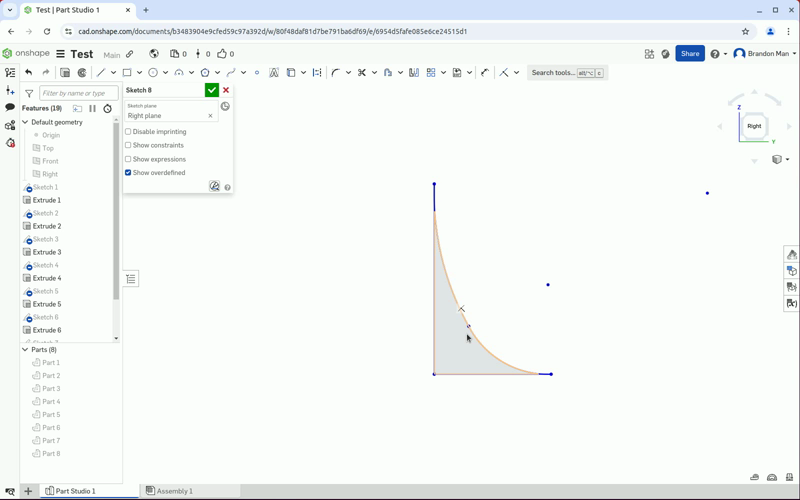
scroll(6)
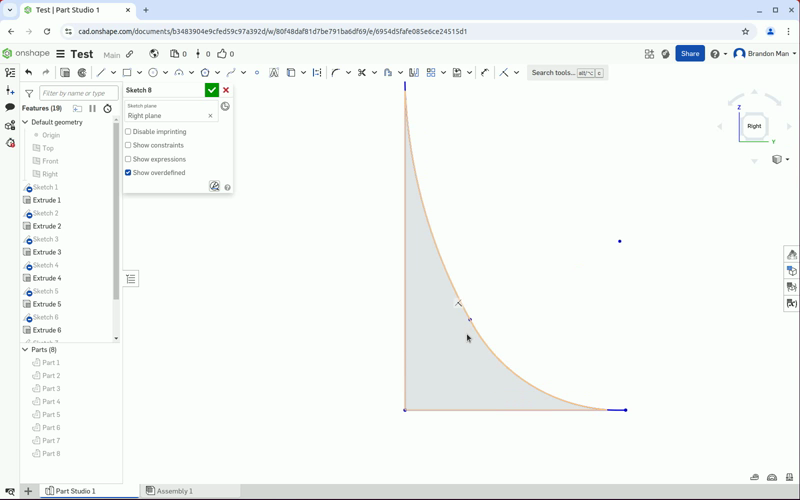
scroll(6)
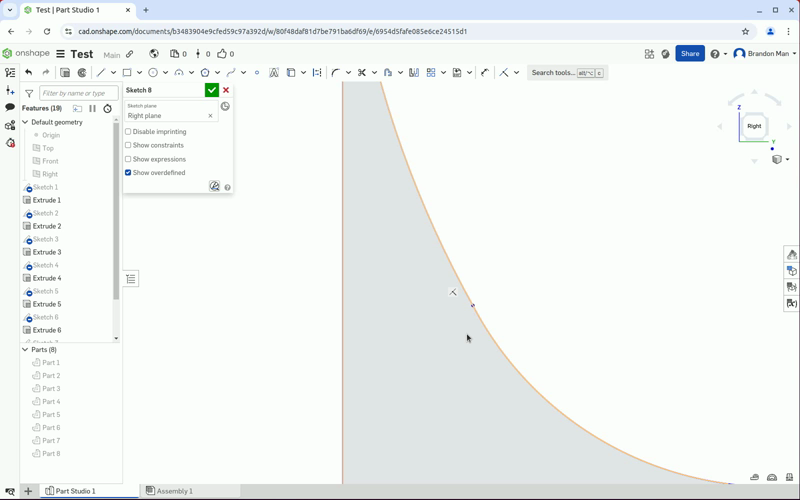
click(467, 333)
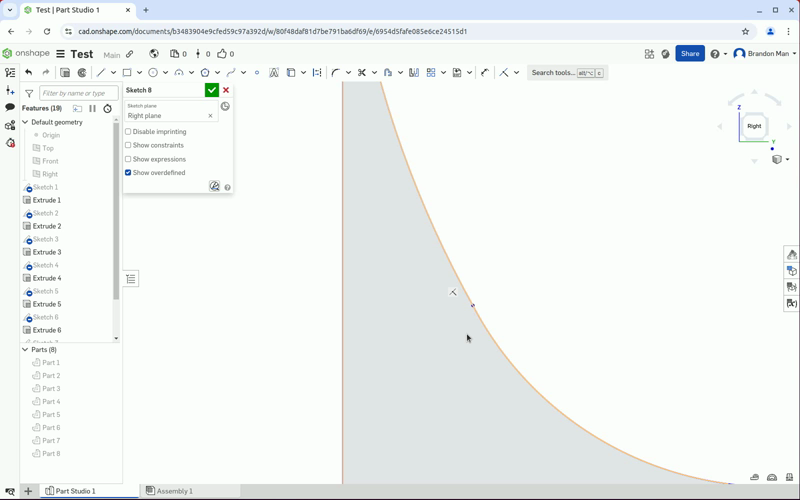
scroll(-6)
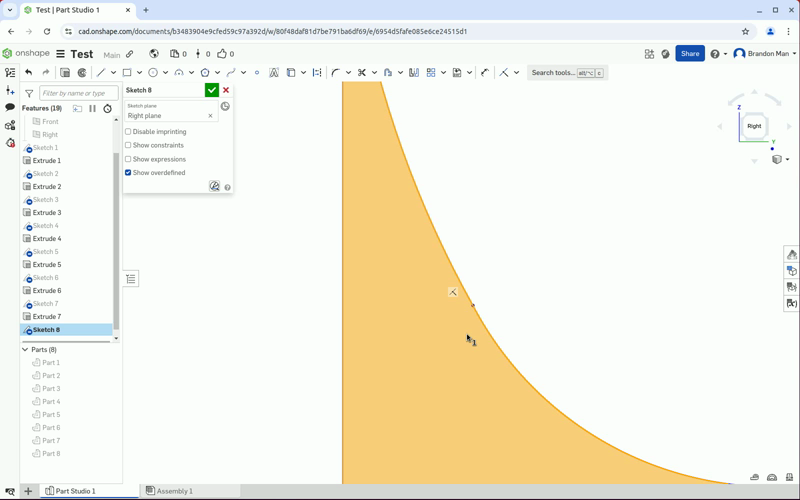
scroll(-6)
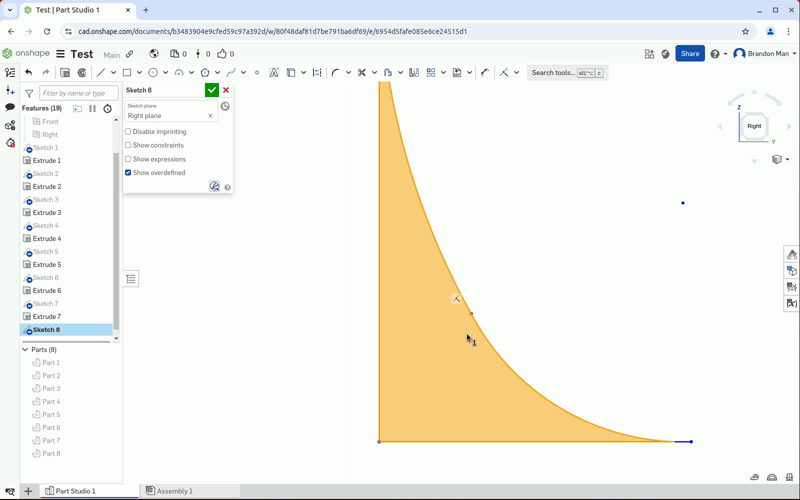
scroll(-6)
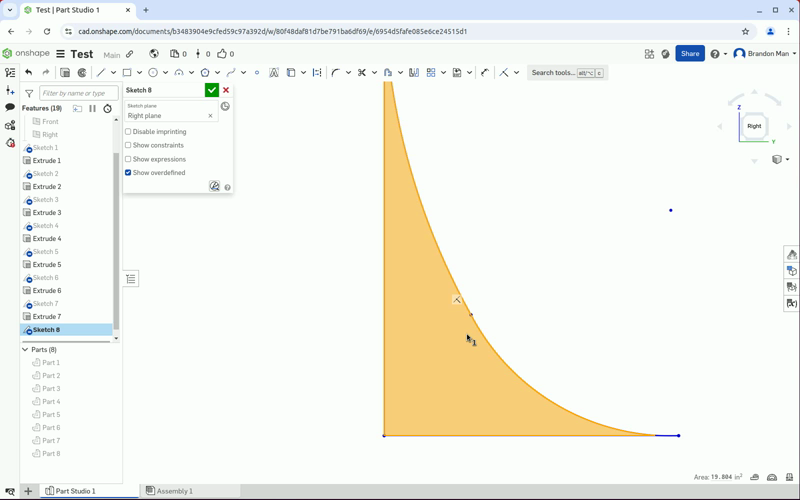
scroll(-6)
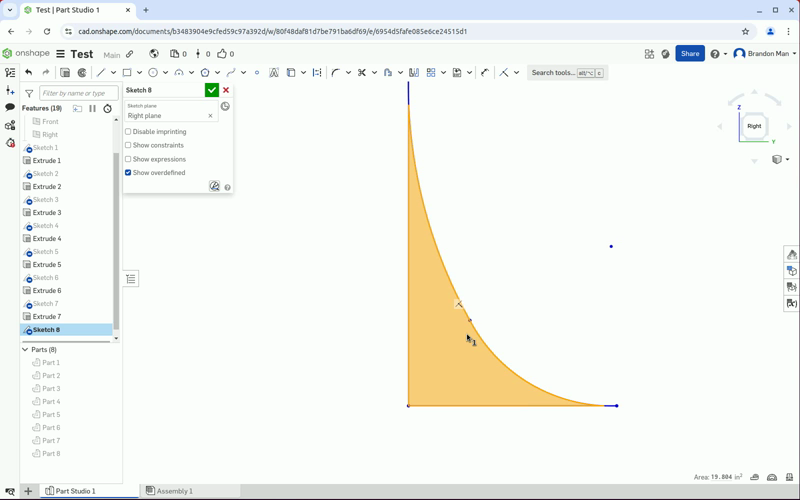
scroll(-6)
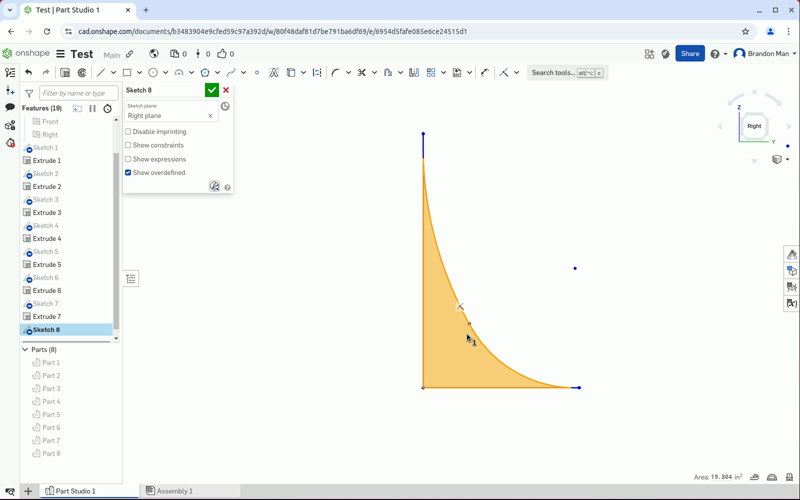
scroll(-6)
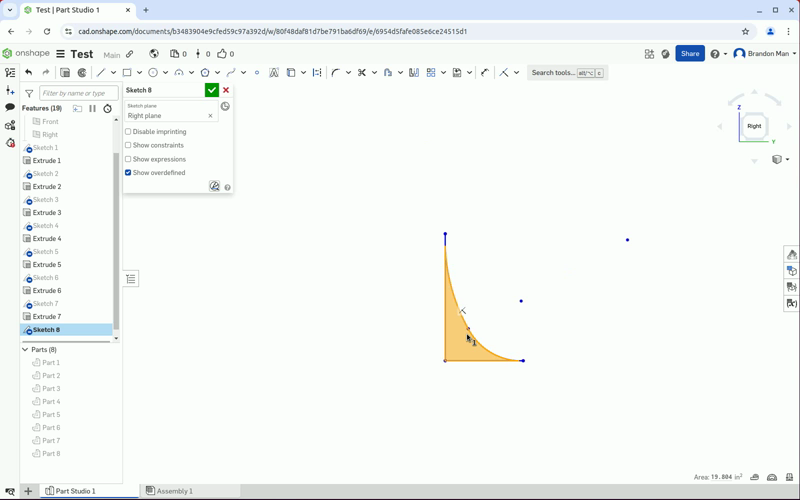
scroll(-6)
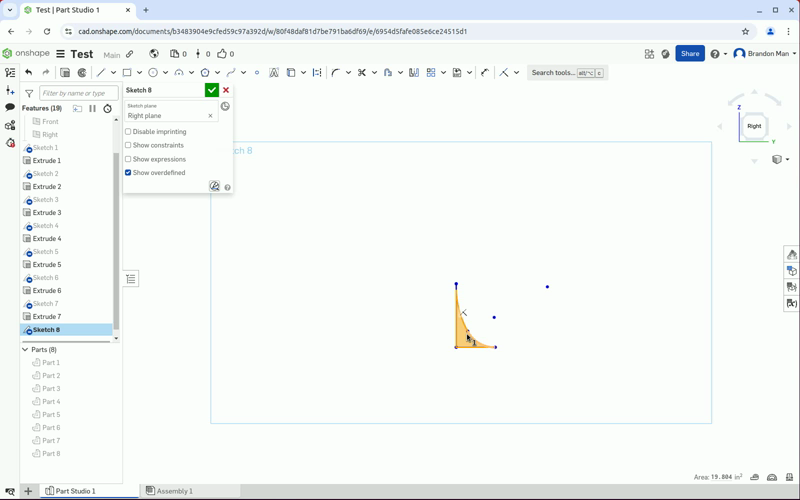
mouse_move(73, 352)
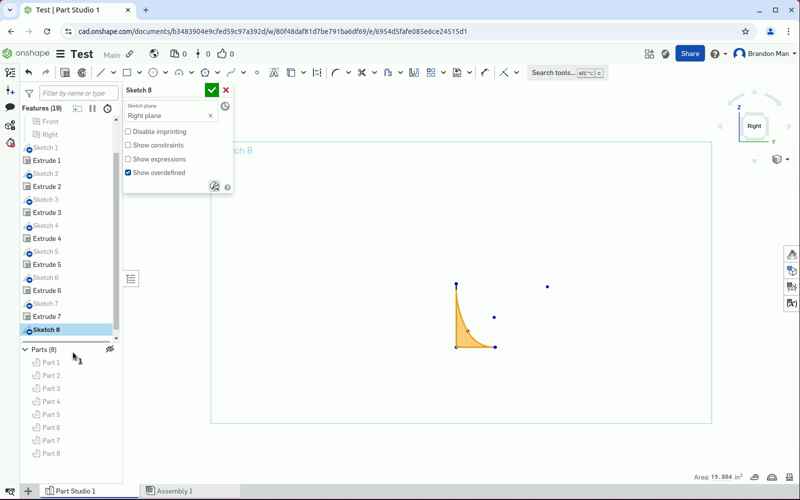
key(shift+y)
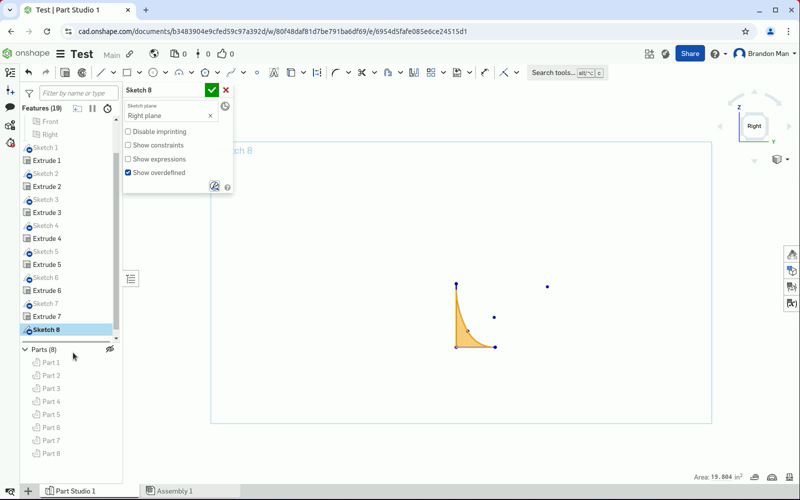
key(shift+e)
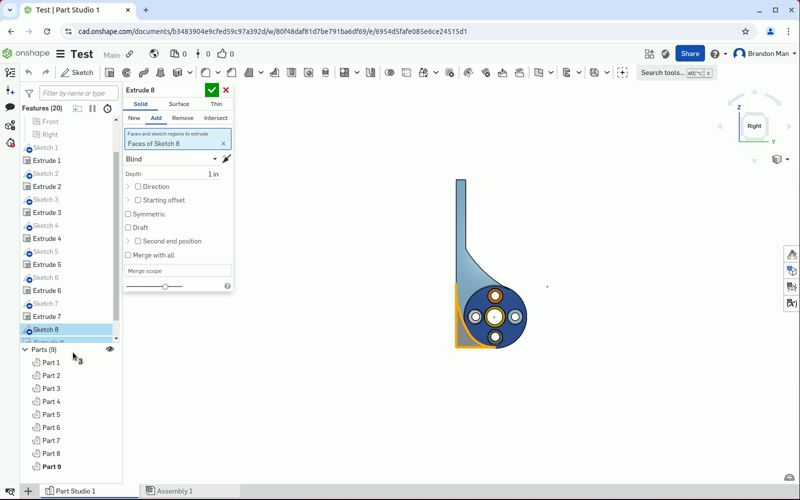
mouse_move(143, 106)
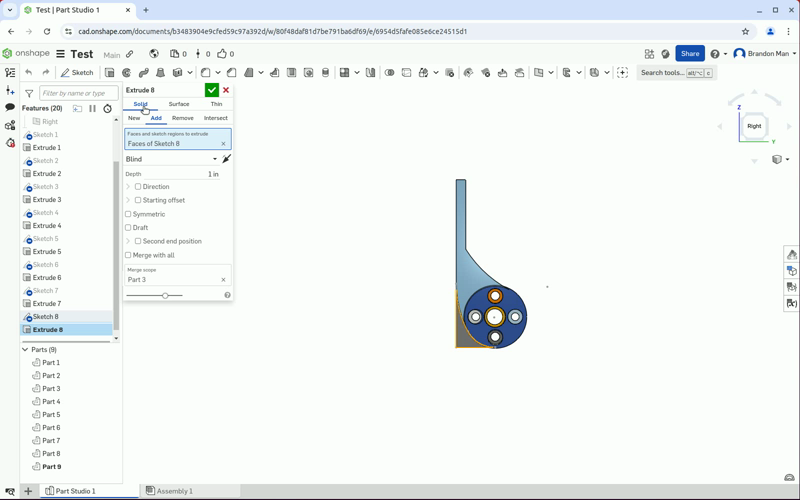
click(143, 106)
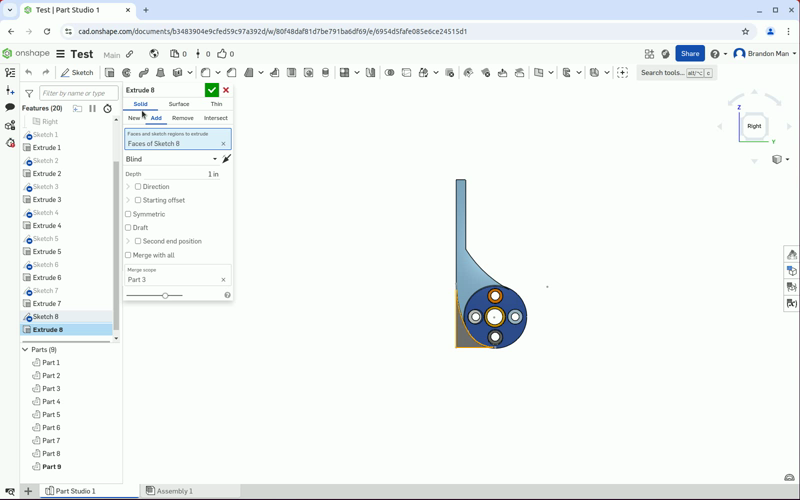
mouse_move(137, 120)
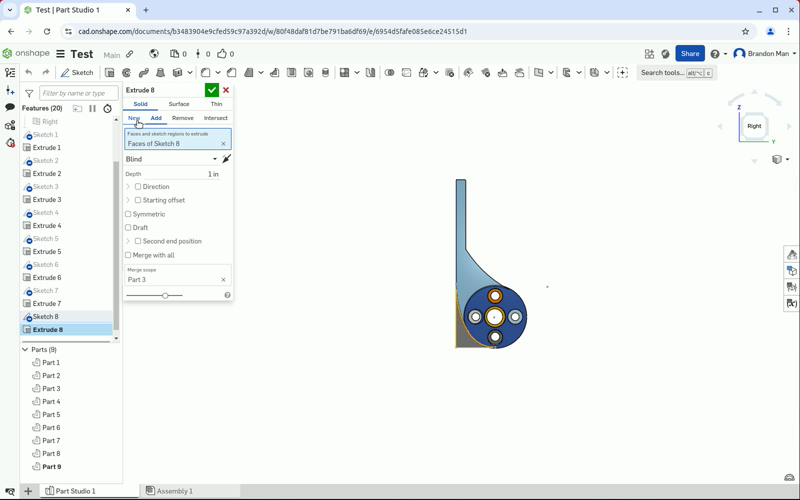
click(137, 120)
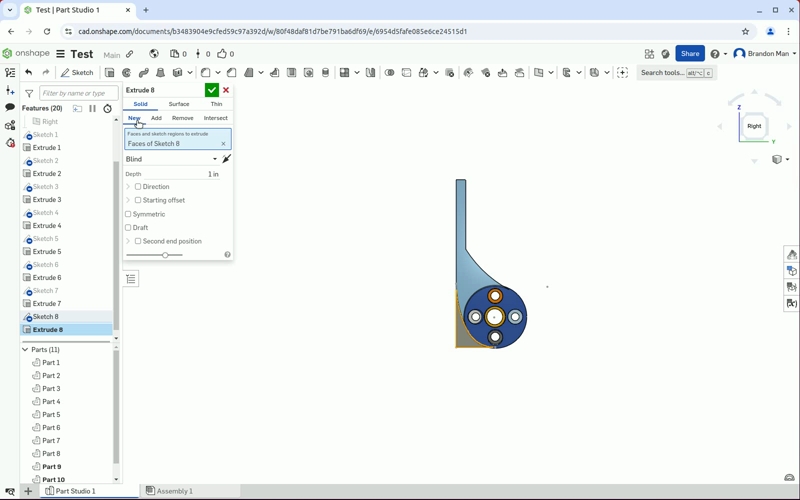
key(tab, 4)
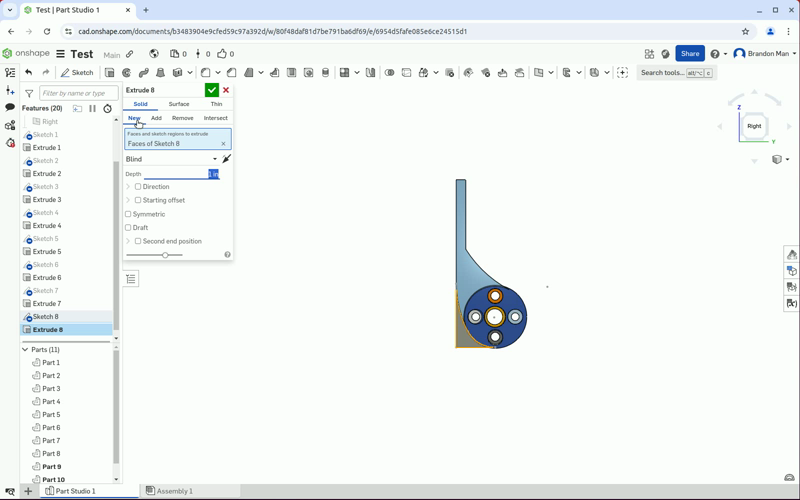
text(23.108)
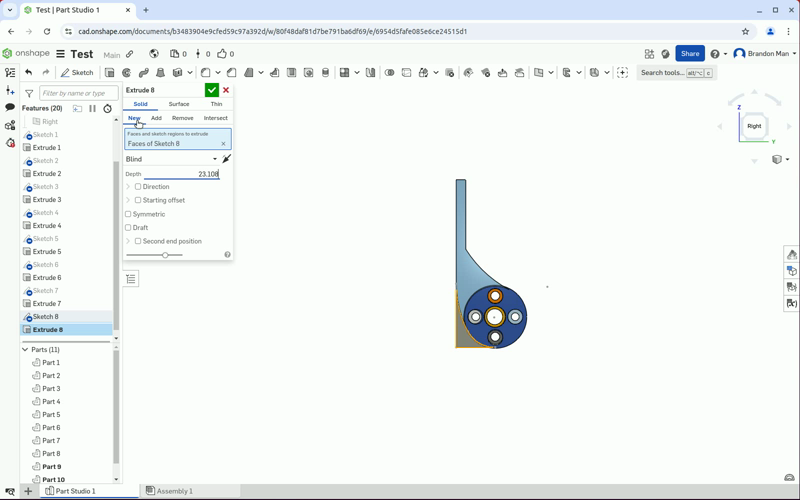
key(enter)
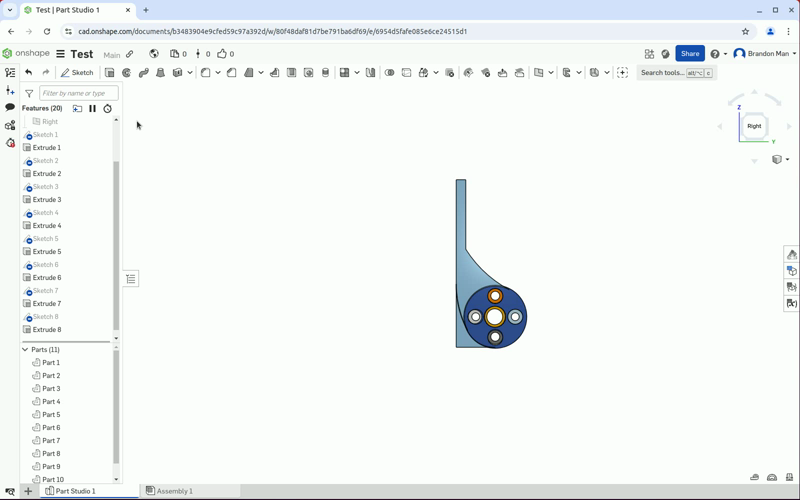
key(shift+h)
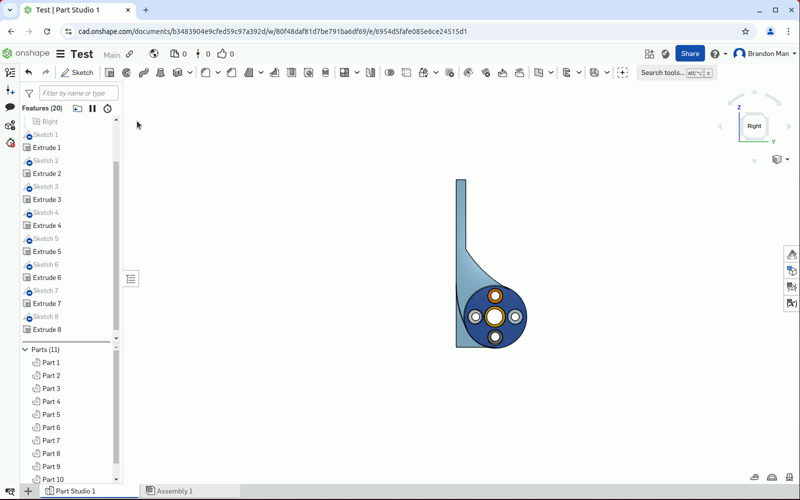
key(shift+h)
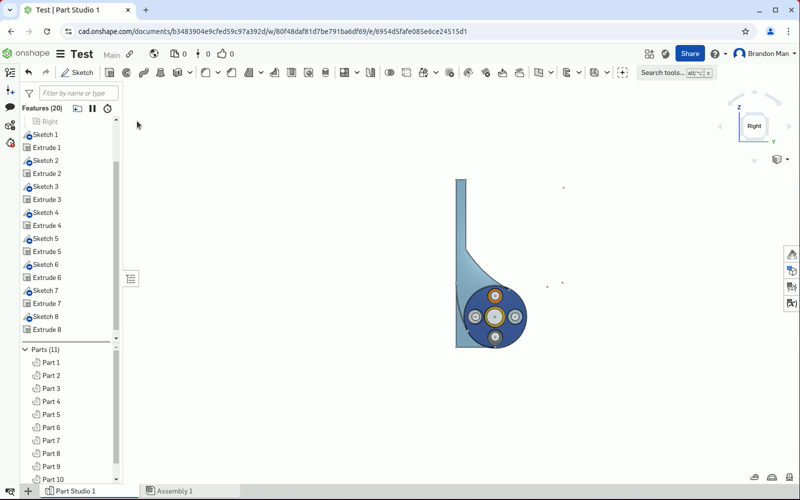
key(shift+7)
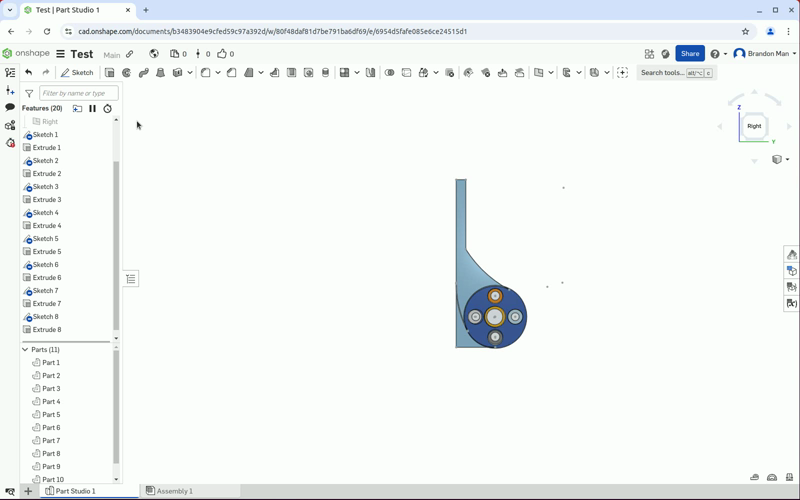
key(right, 2)
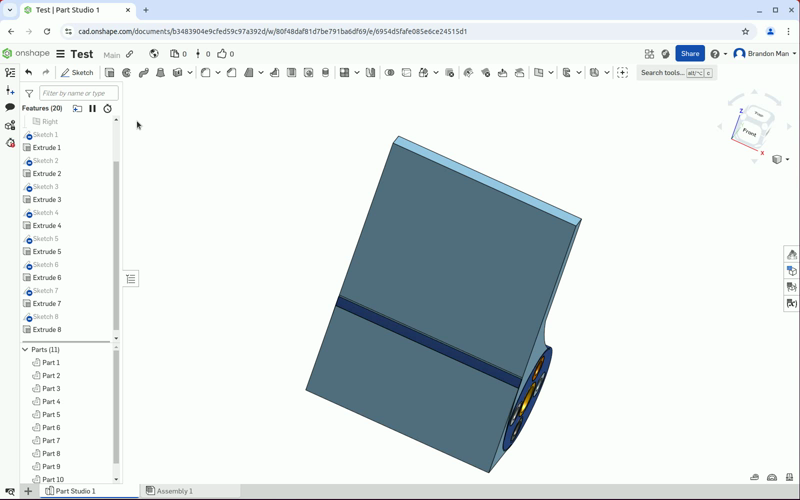
key(down, 2)
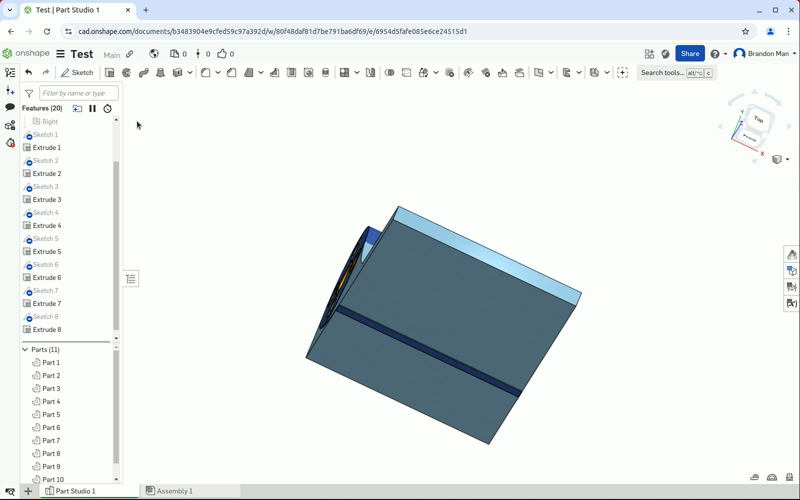
key(up, 2)
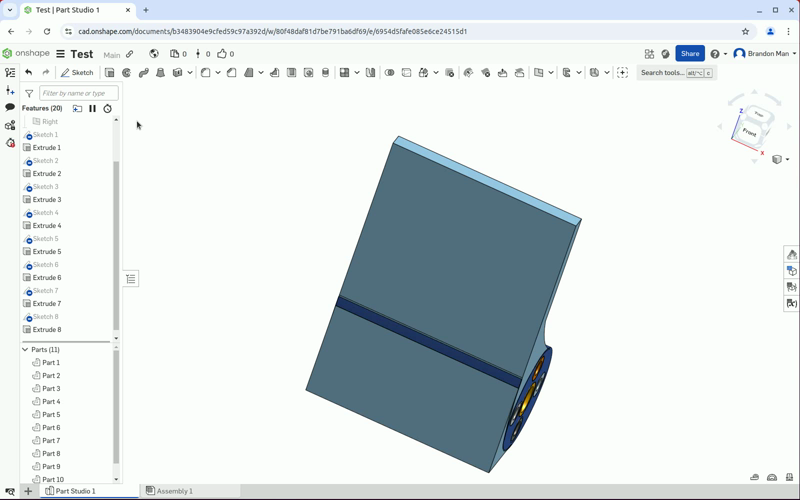
key(left, 2)
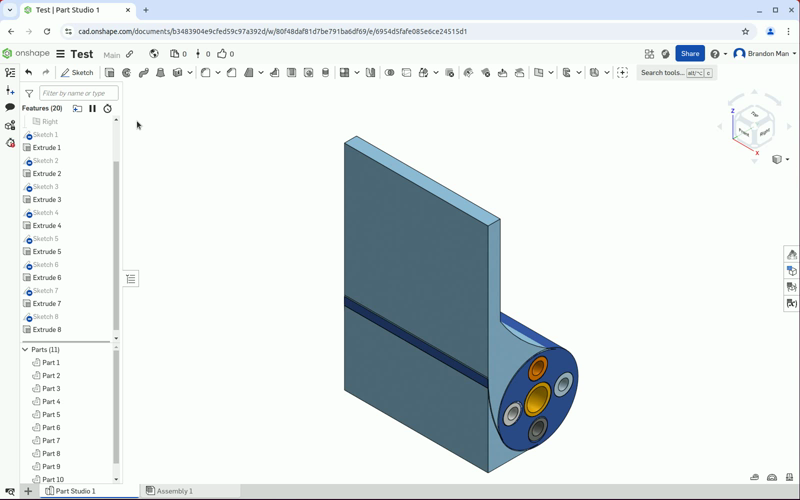
mouse_move(69, 137)
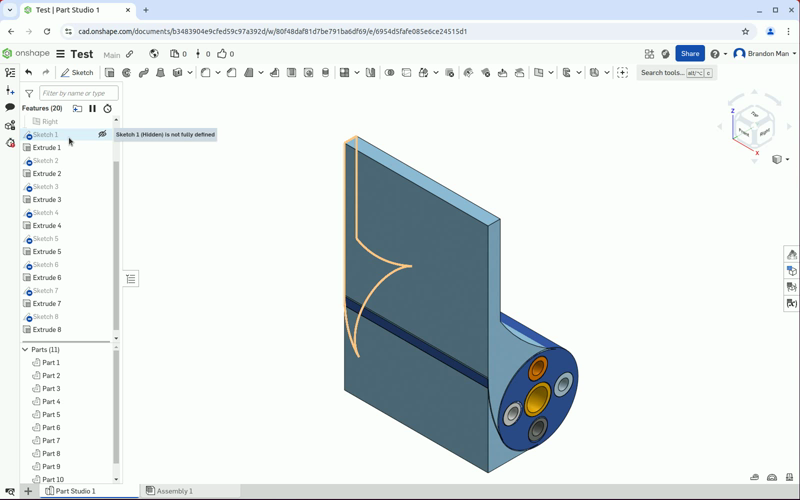
click(69, 137)